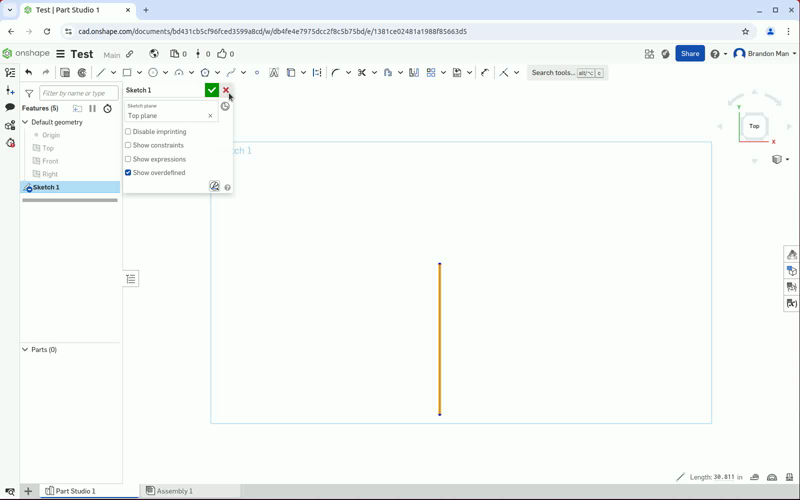
key(shift+h)
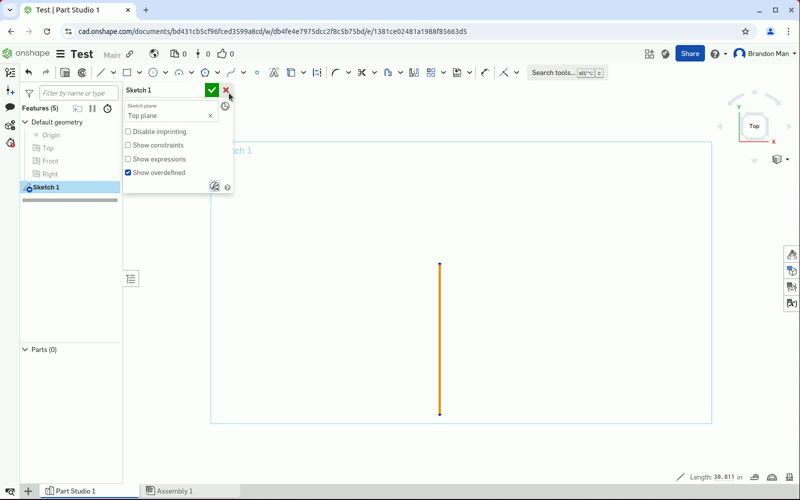
key(shift+s)
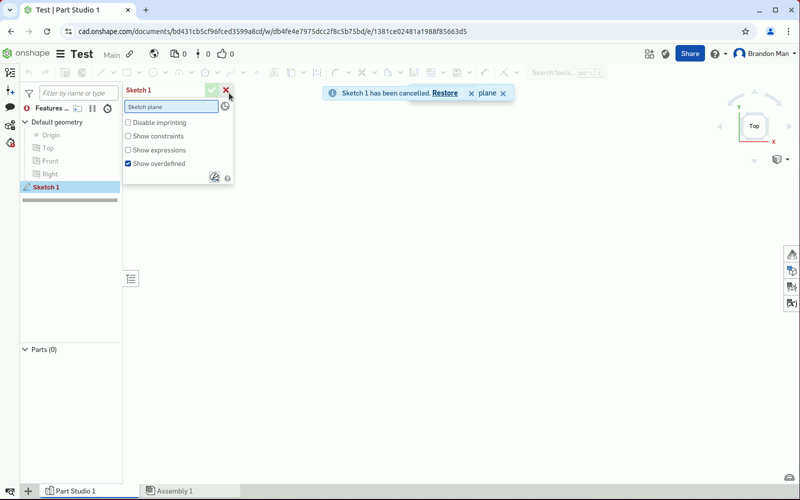
mouse_move(73, 150)
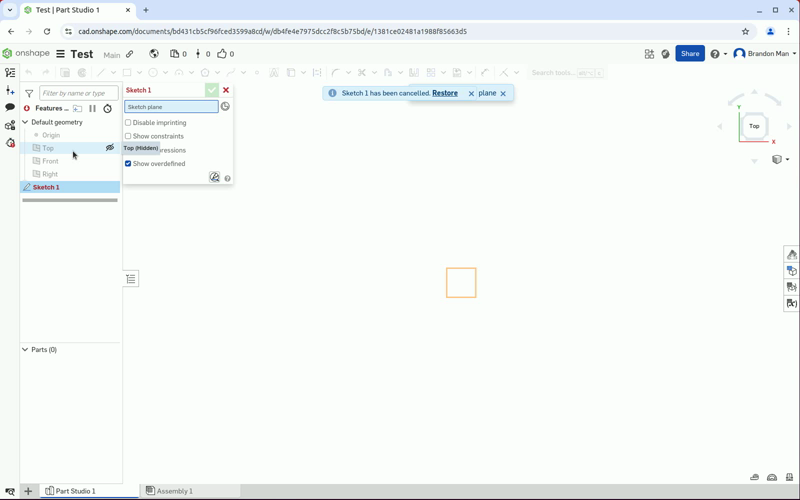
click(73, 150)
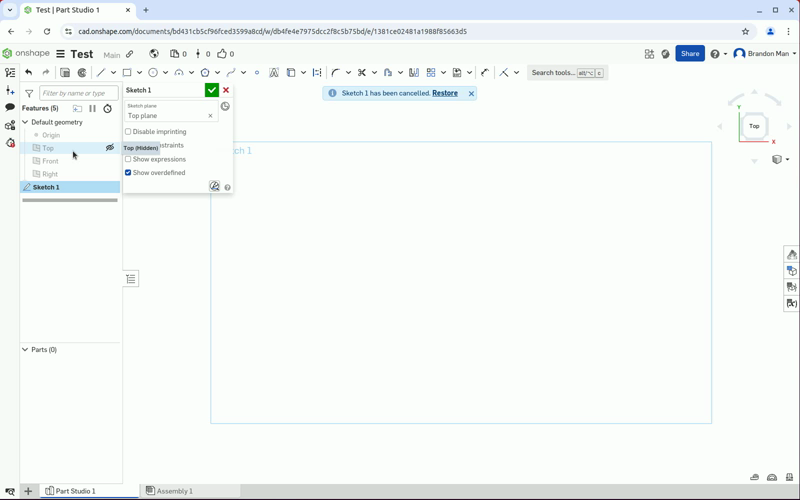
mouse_move(73, 352)
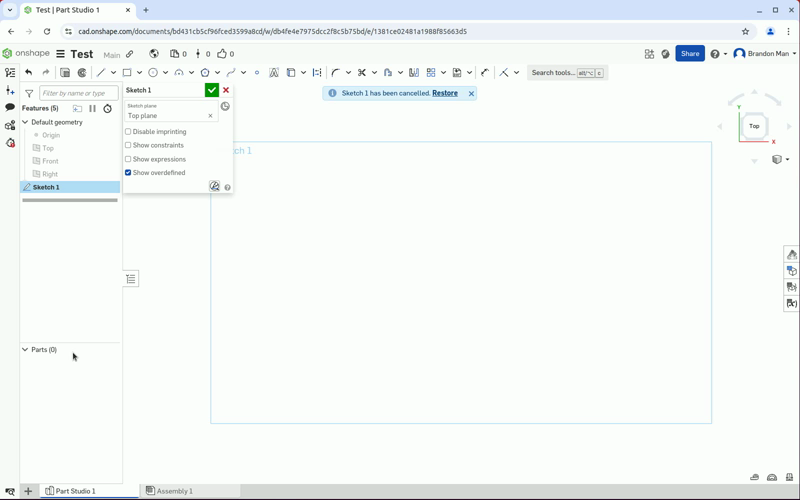
key(y)
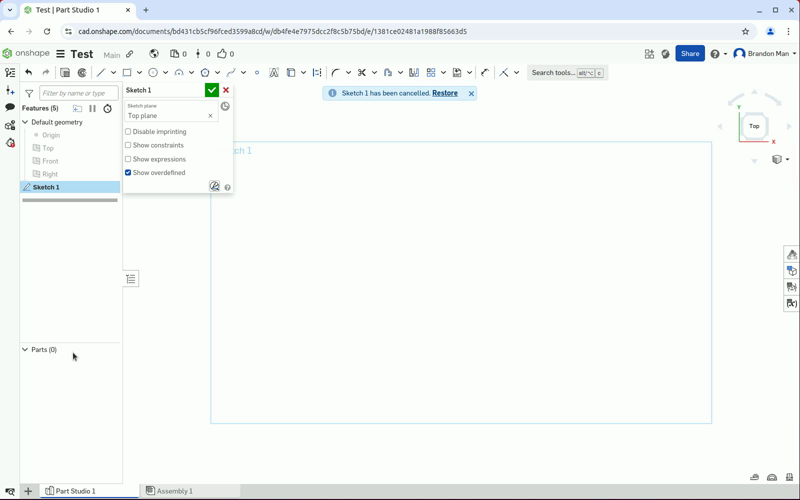
key(l)
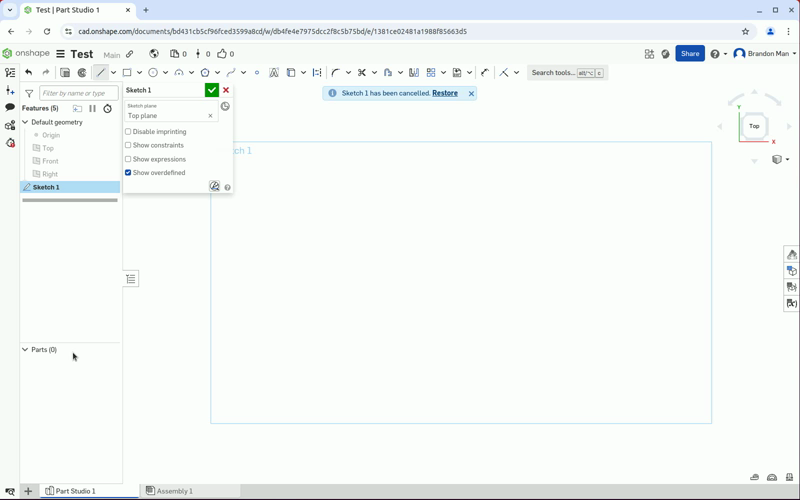
key_down(shift)
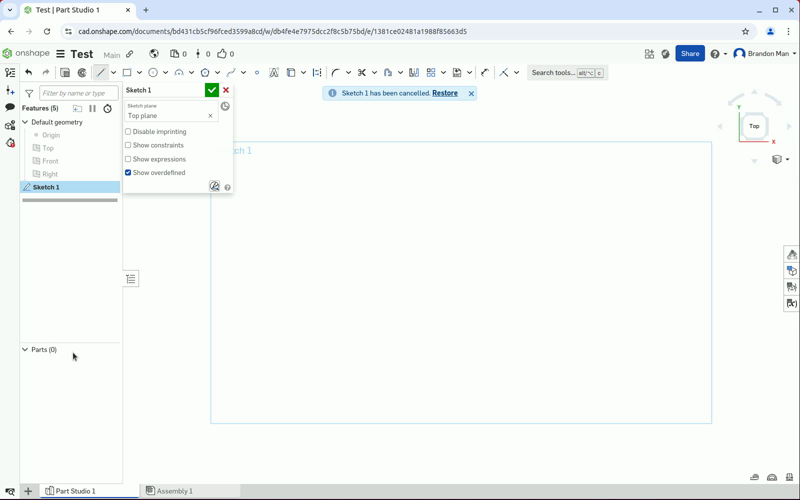
mouse_move(460, 282)
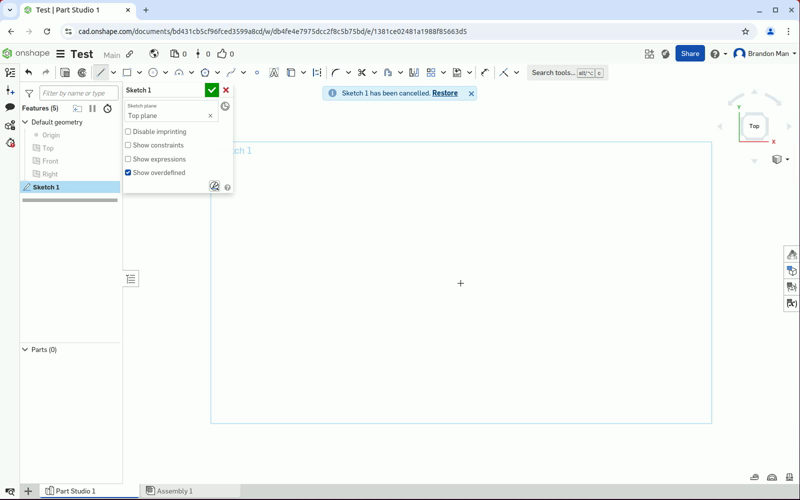
click(460, 282)
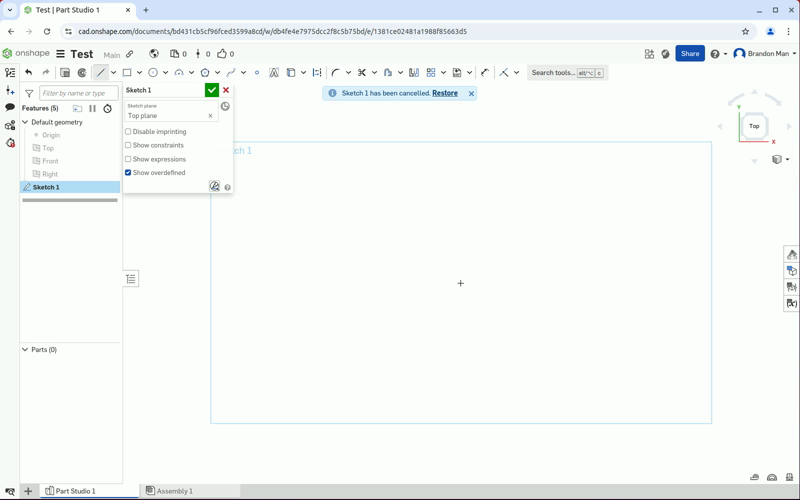
key_up(shift)
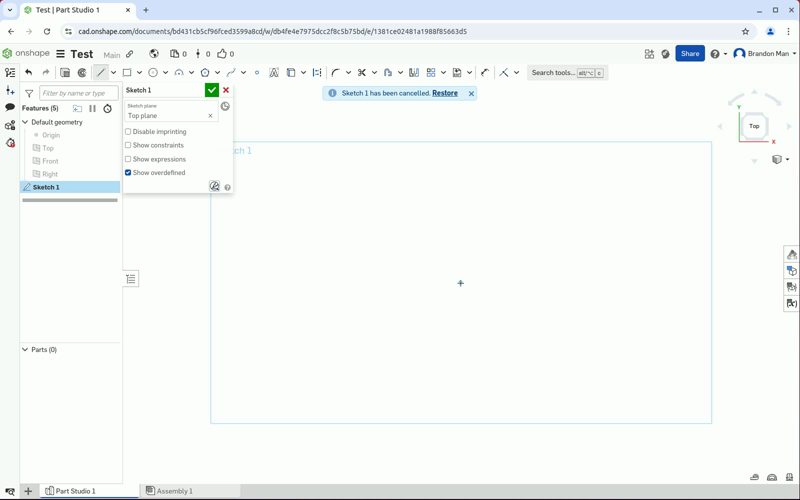
key_down(shift)
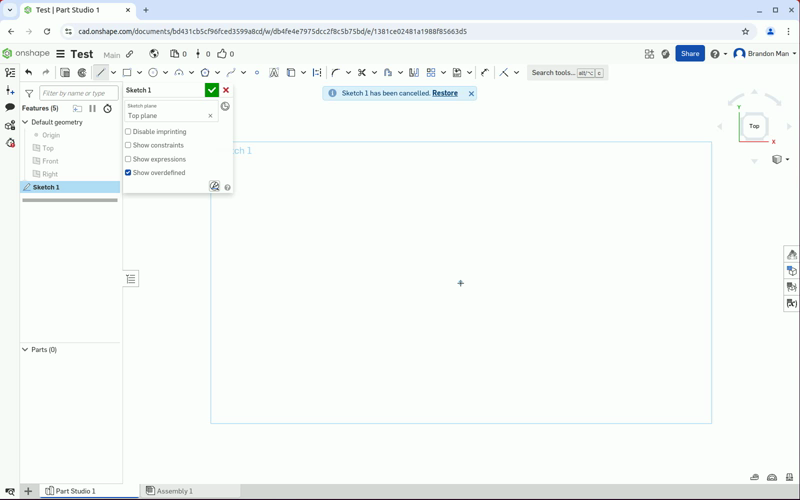
mouse_move(490, 282)
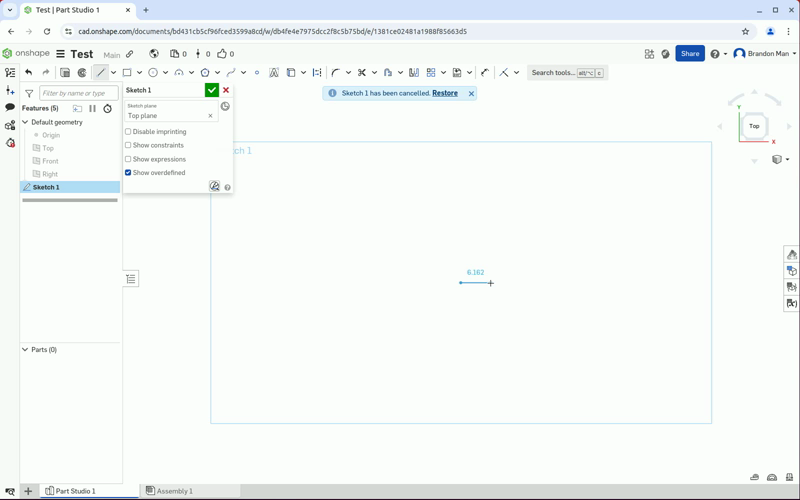
mouse_move(462, 282)
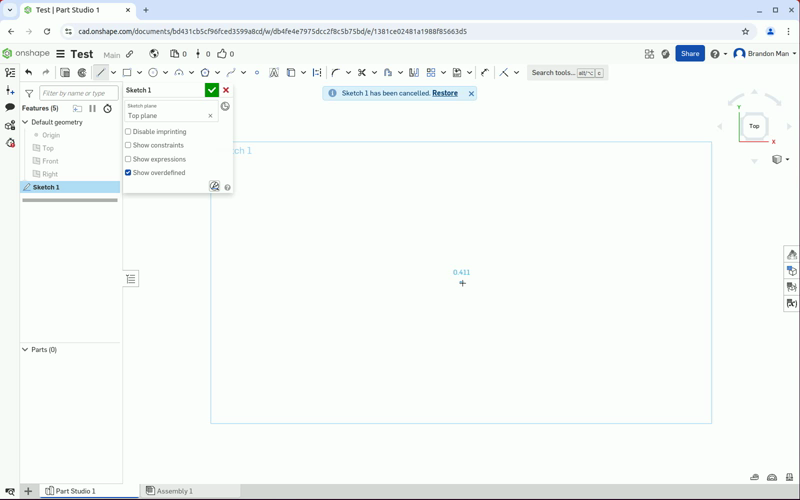
scroll(6)
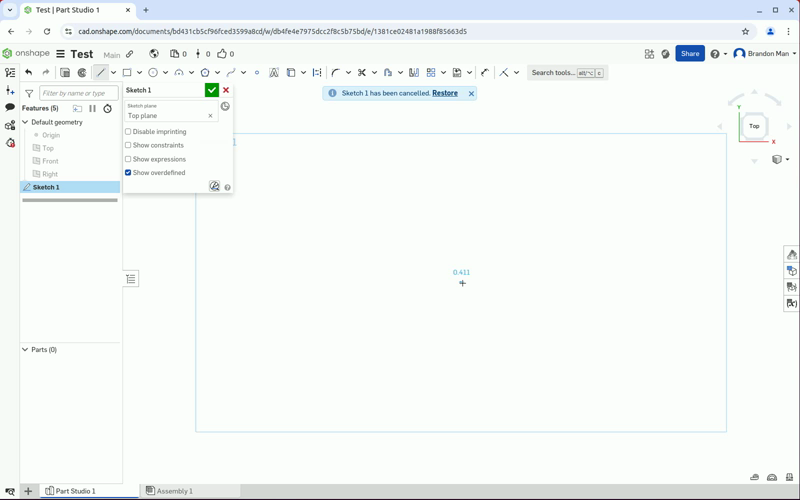
scroll(6)
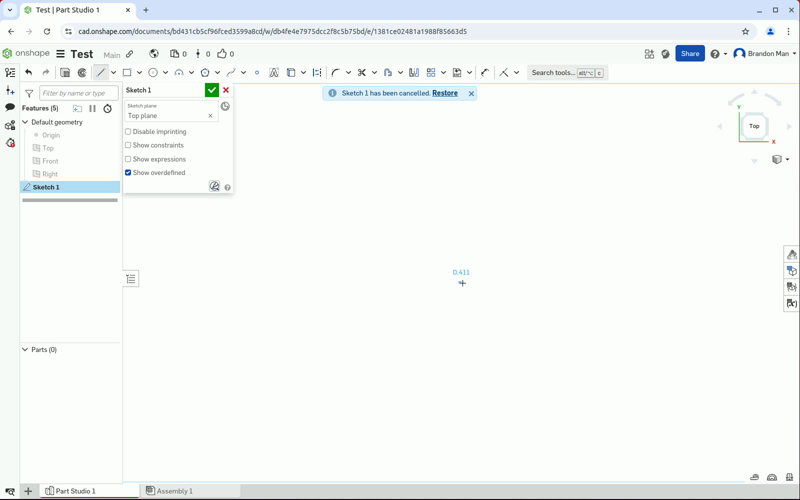
scroll(6)
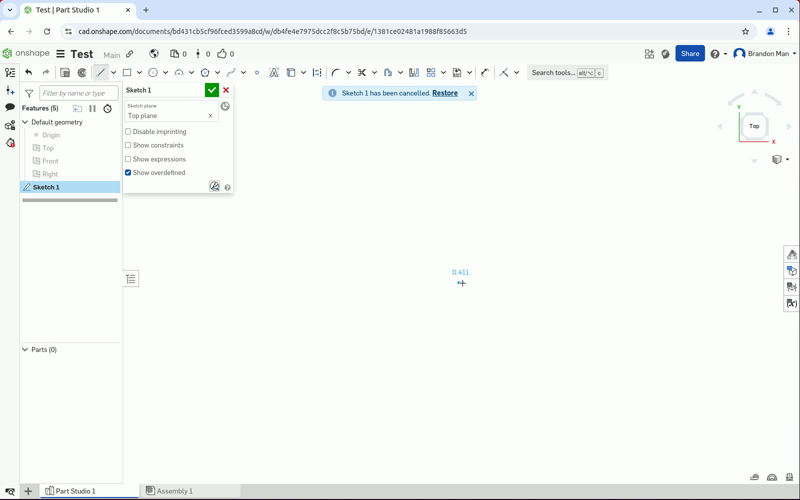
scroll(6)
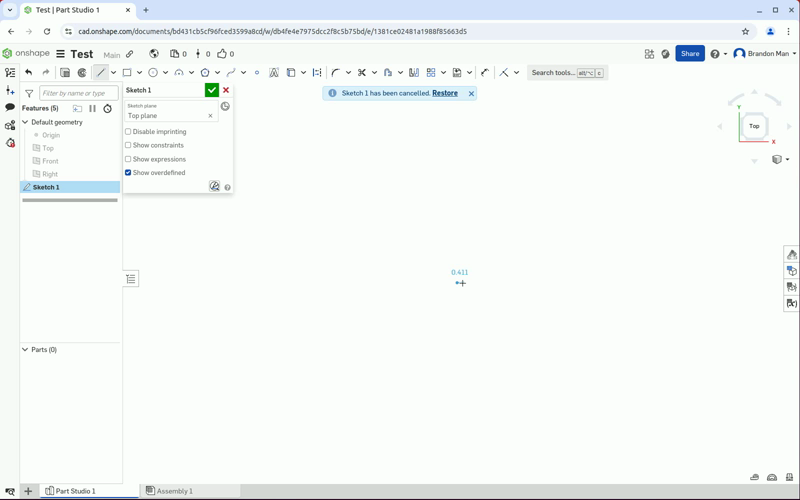
scroll(6)
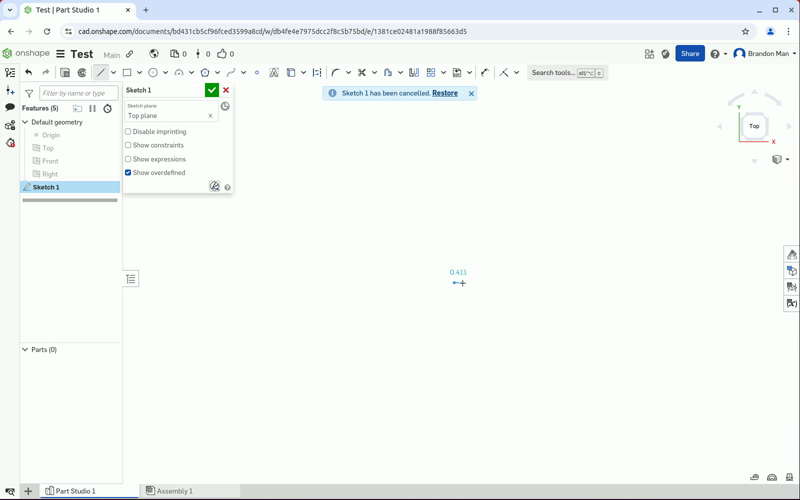
scroll(6)
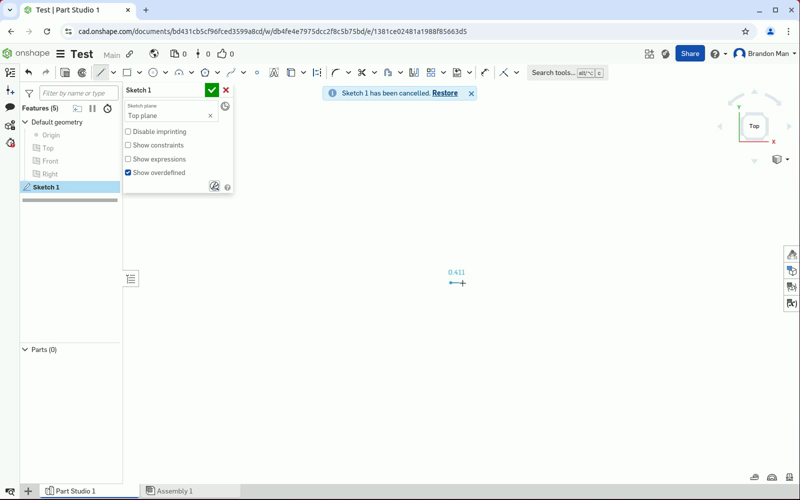
scroll(6)
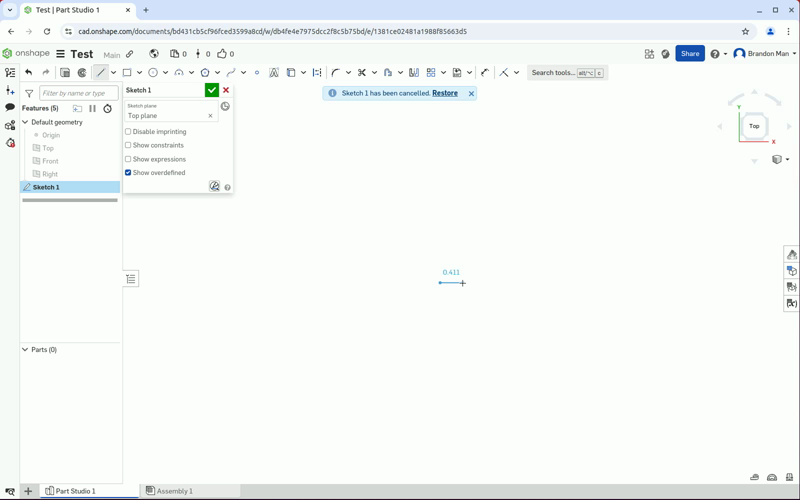
click(462, 282)
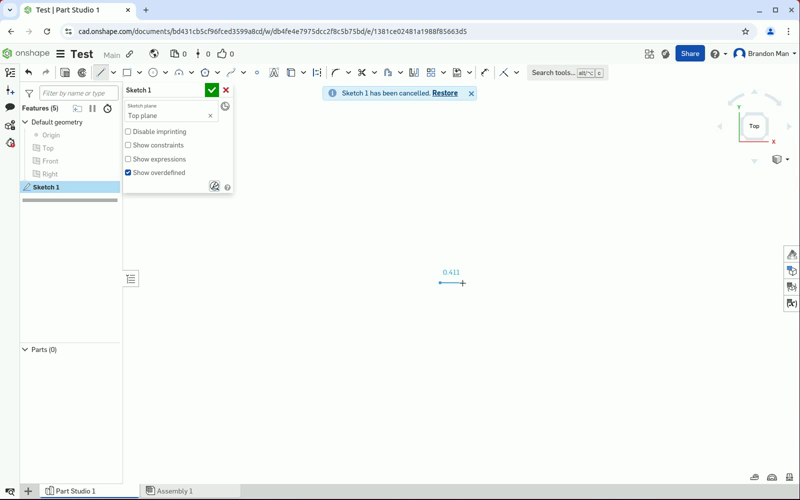
scroll(-6)
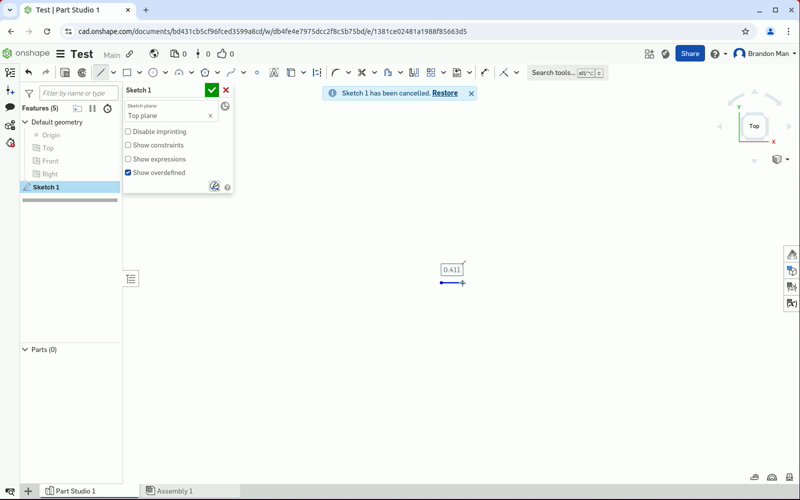
scroll(-6)
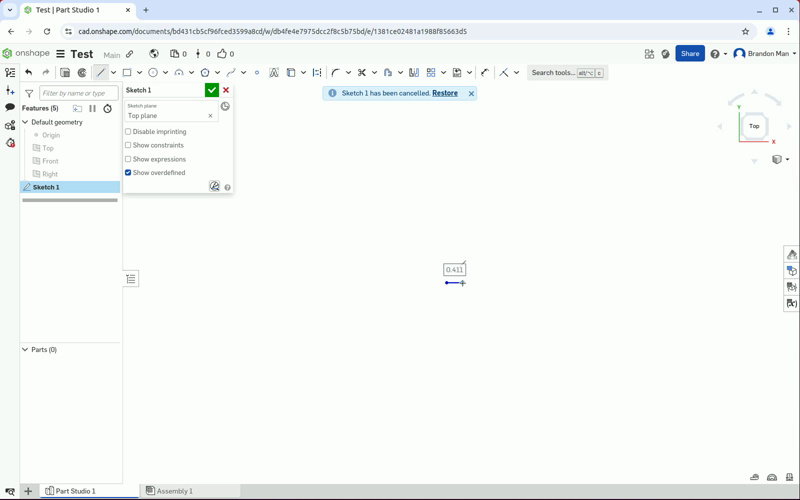
scroll(-6)
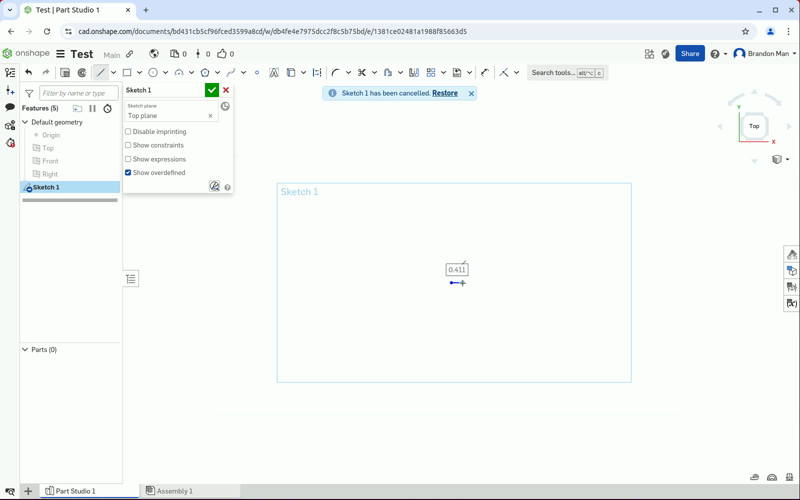
scroll(-6)
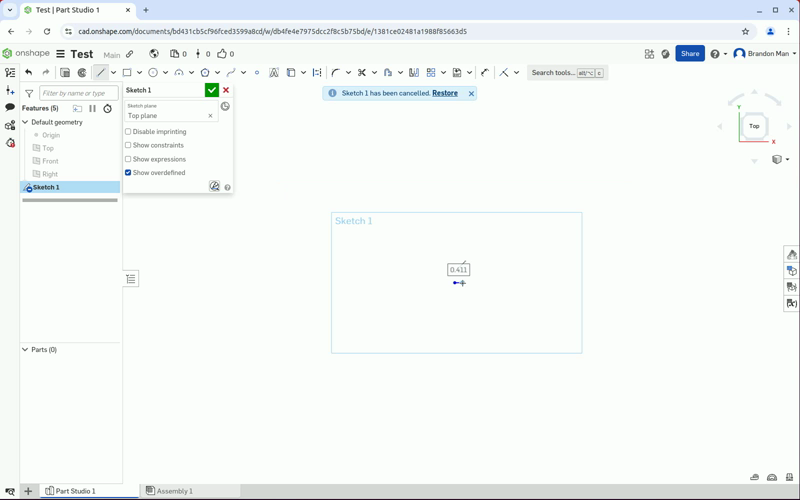
scroll(-6)
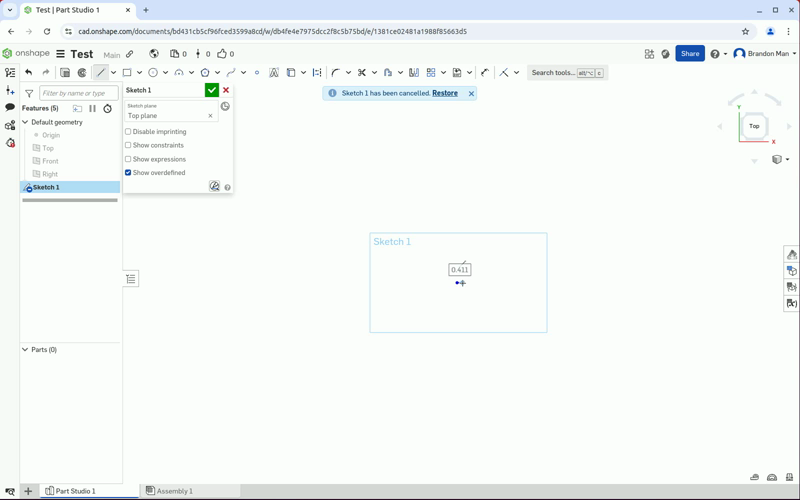
scroll(-6)
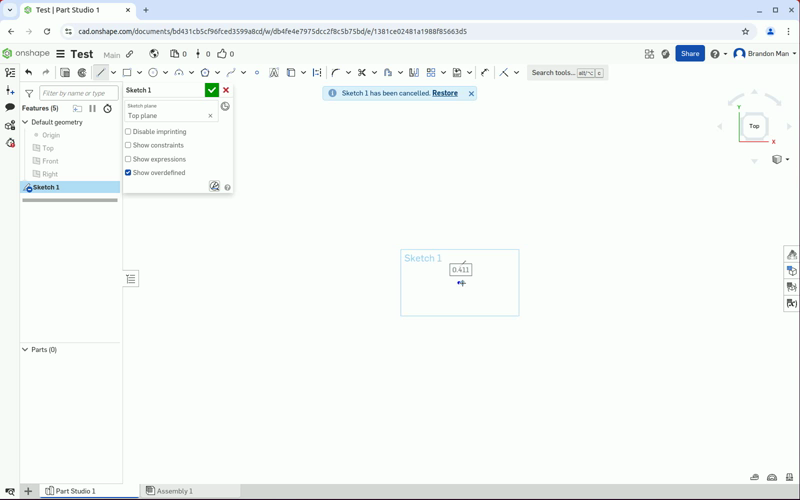
scroll(-6)
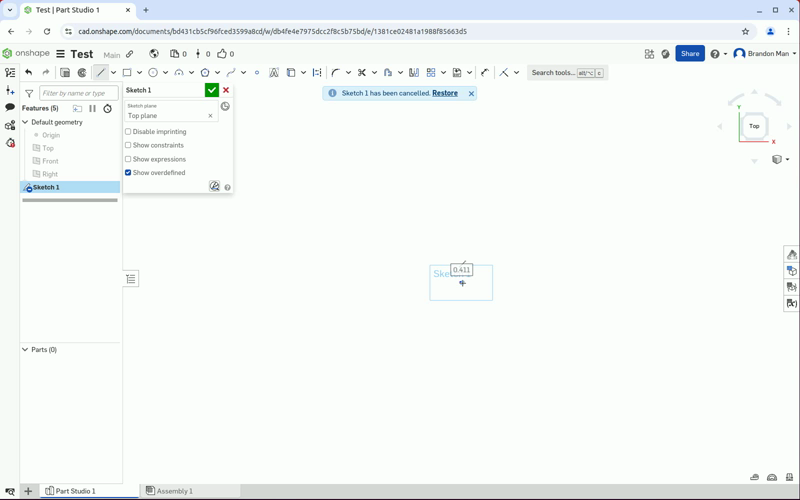
key_up(shift)
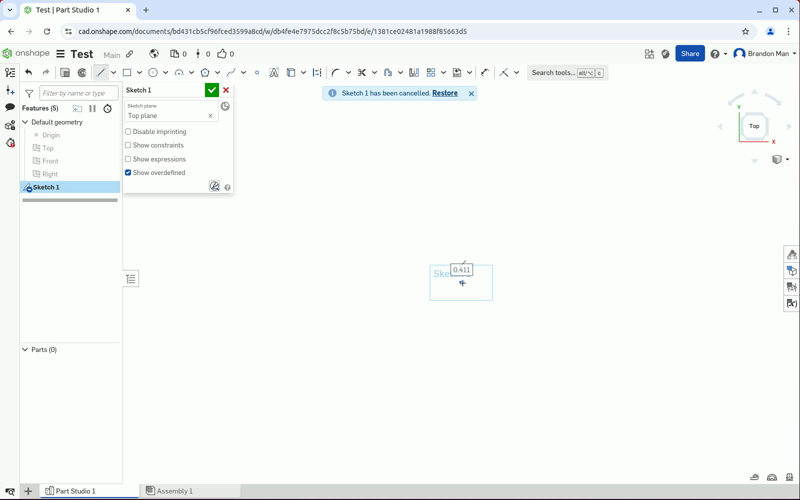
key_down(shift)
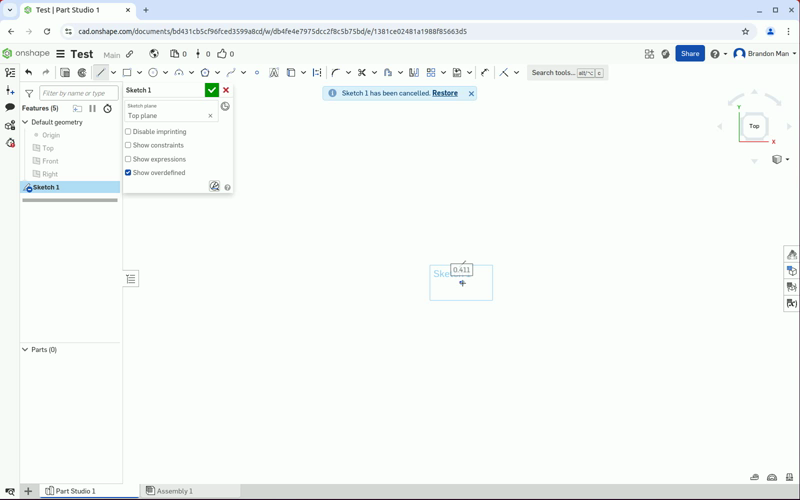
mouse_move(492, 282)
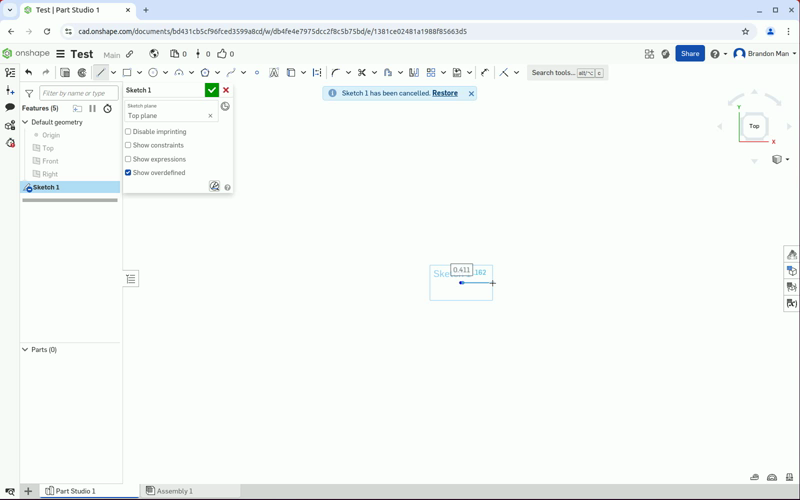
mouse_move(462, 235)
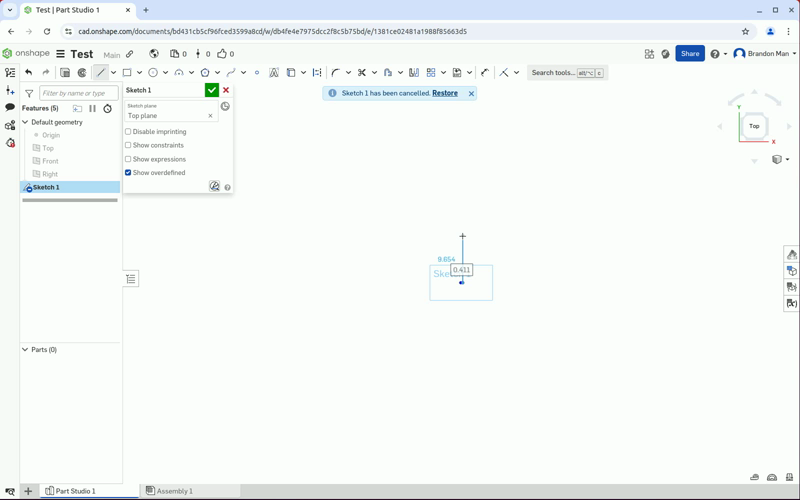
click(462, 235)
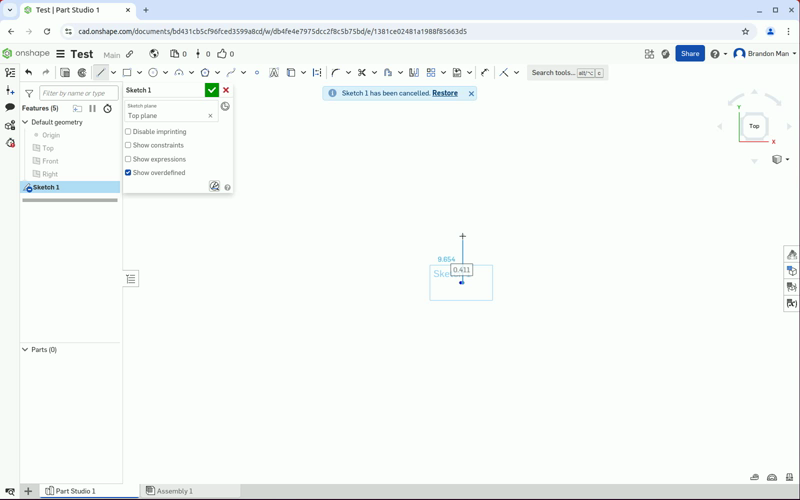
key_up(shift)
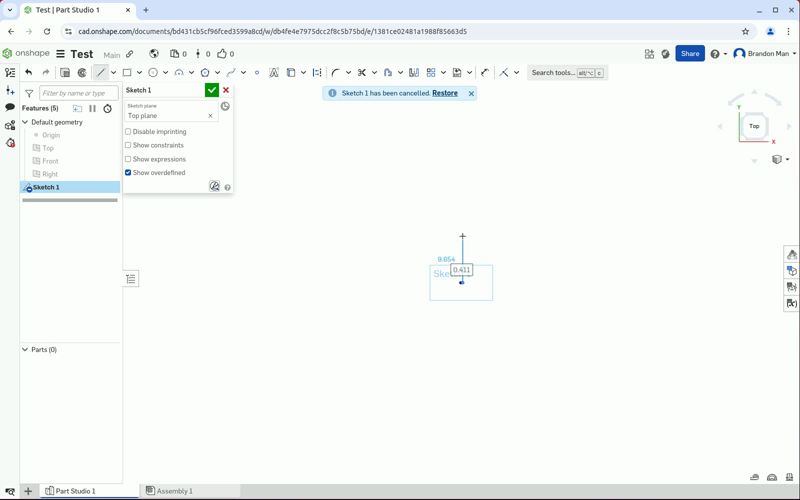
key_down(shift)
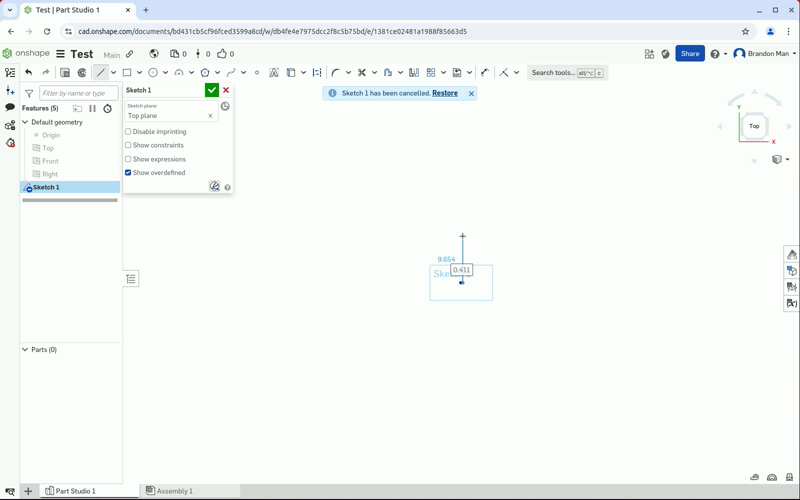
mouse_move(492, 235)
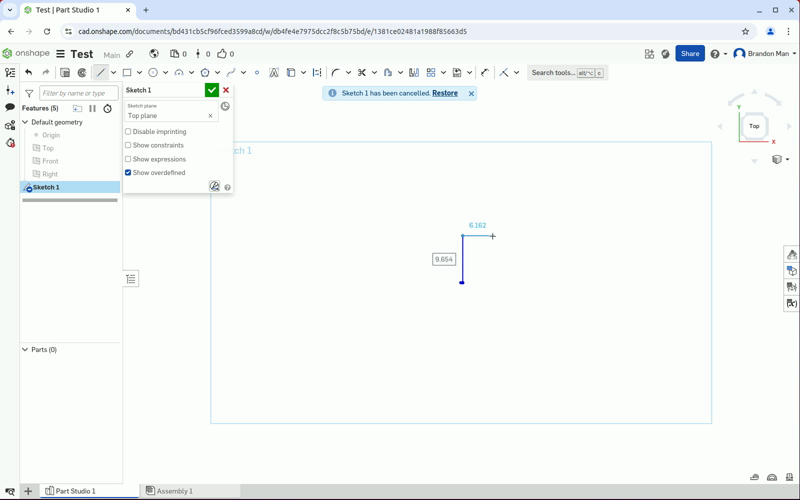
mouse_move(460, 235)
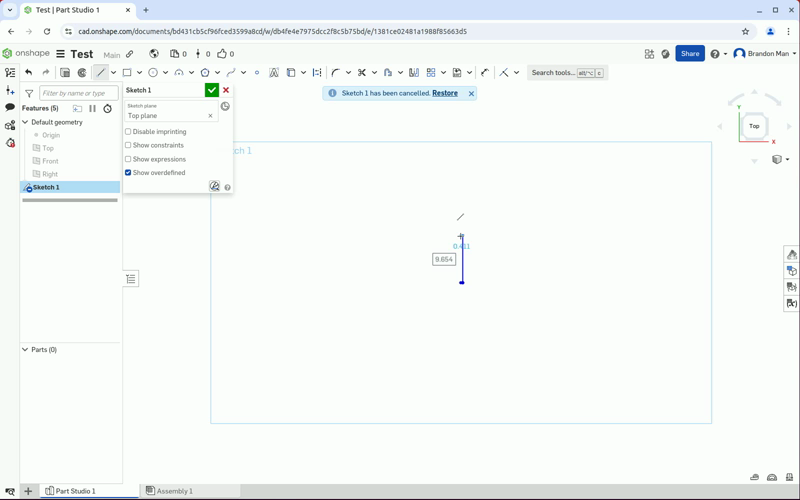
scroll(6)
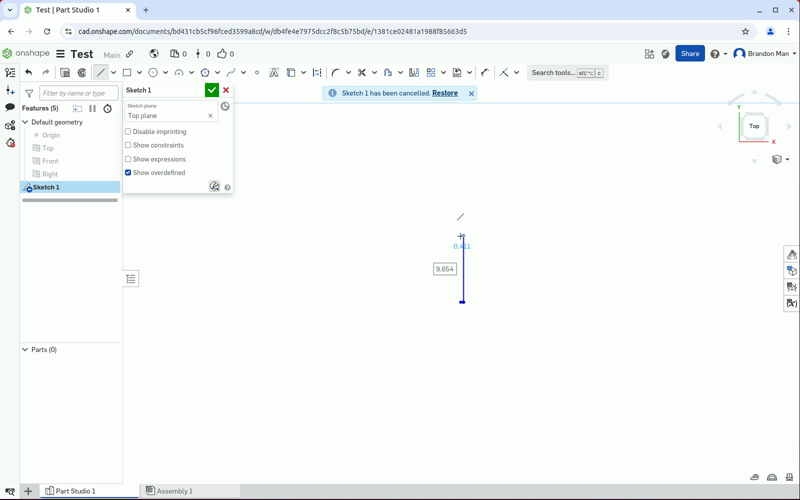
scroll(6)
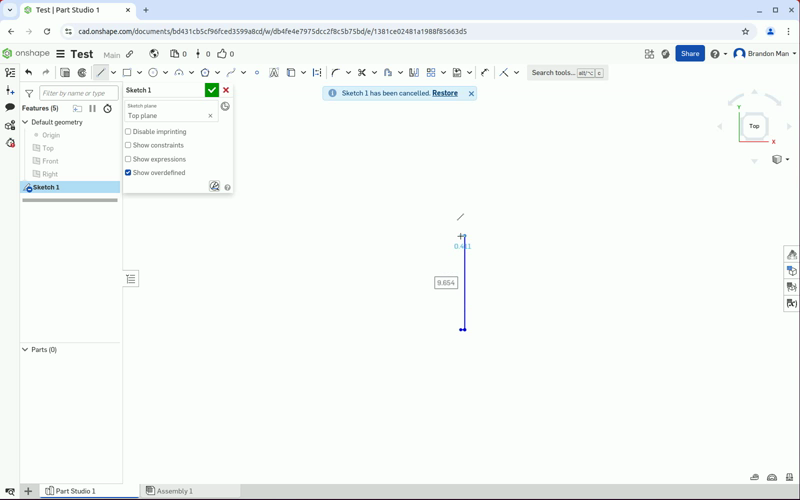
scroll(6)
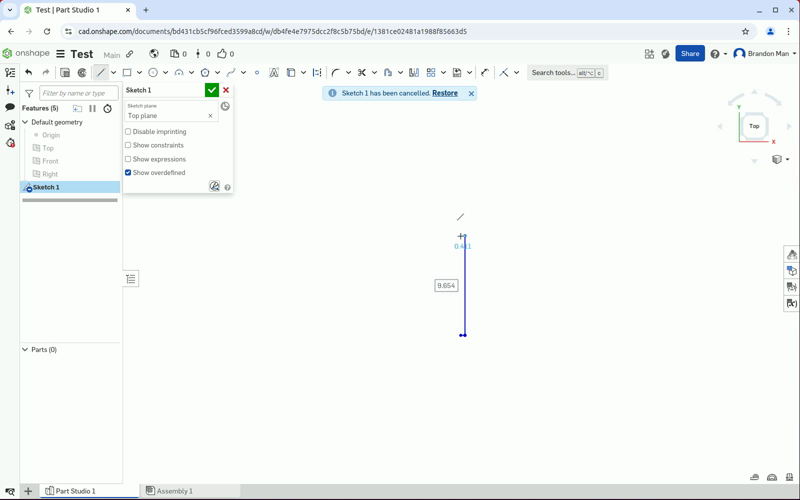
scroll(6)
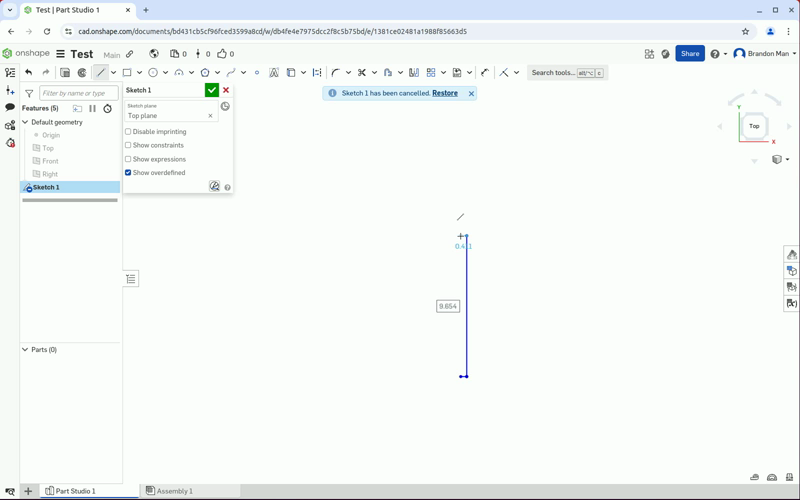
scroll(6)
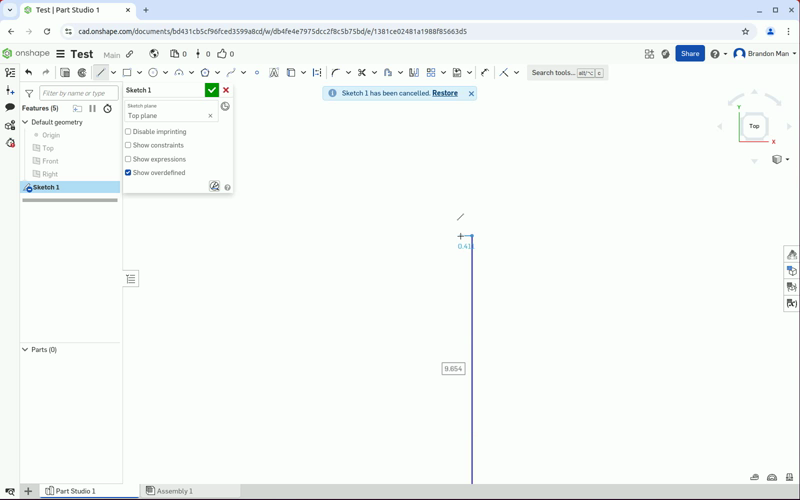
scroll(6)
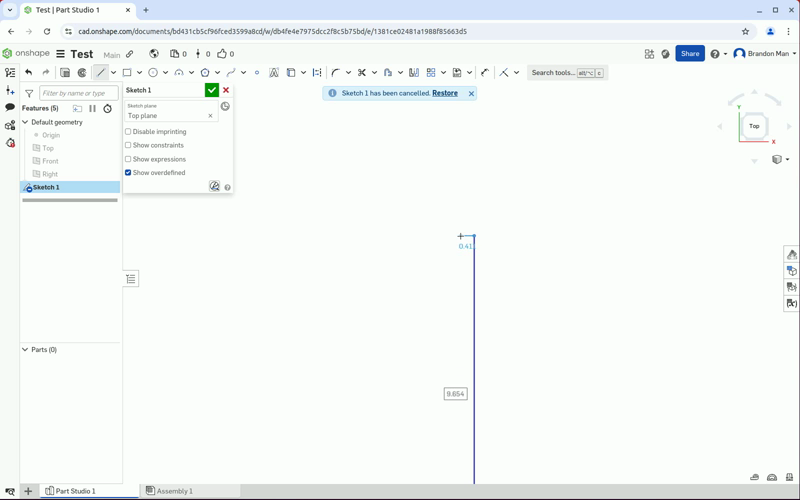
scroll(6)
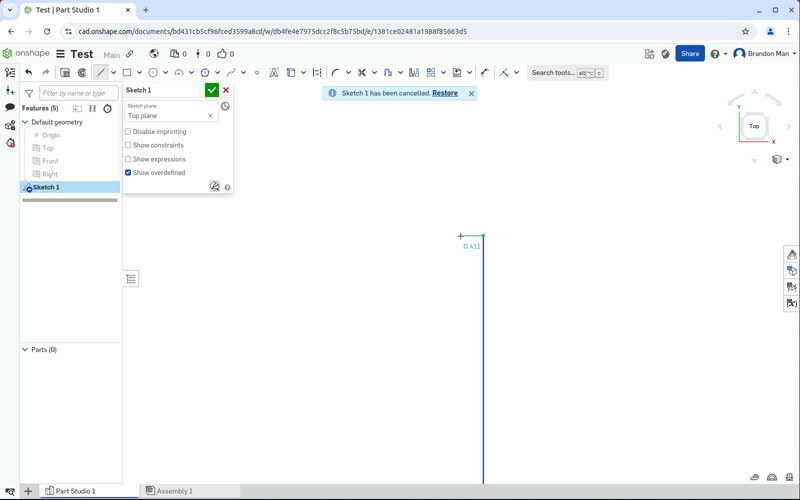
click(460, 235)
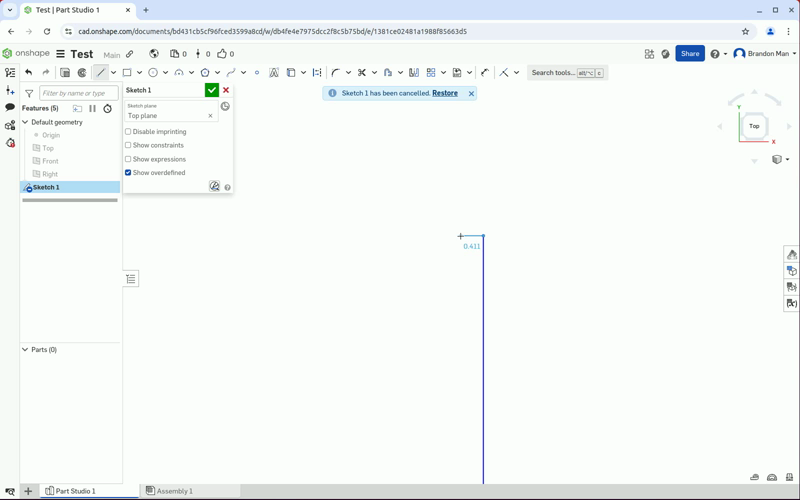
scroll(-6)
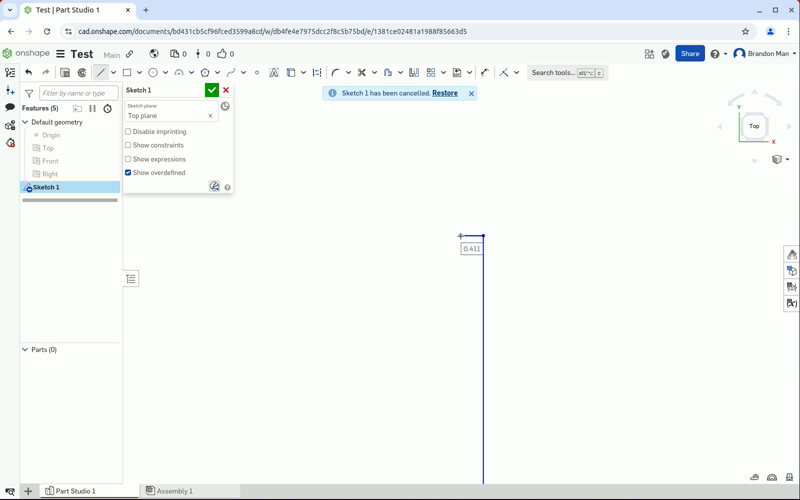
scroll(-6)
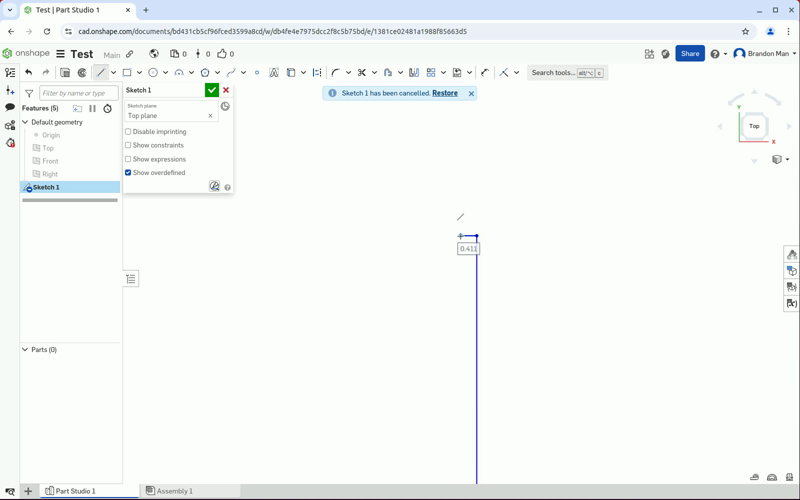
scroll(-6)
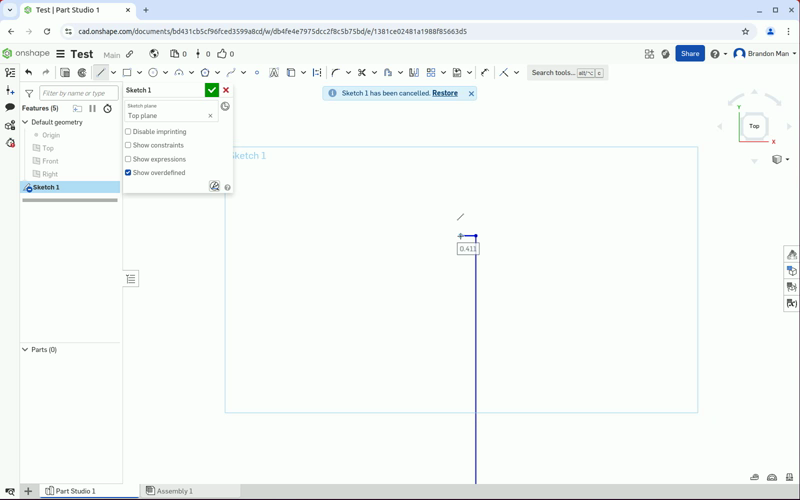
scroll(-6)
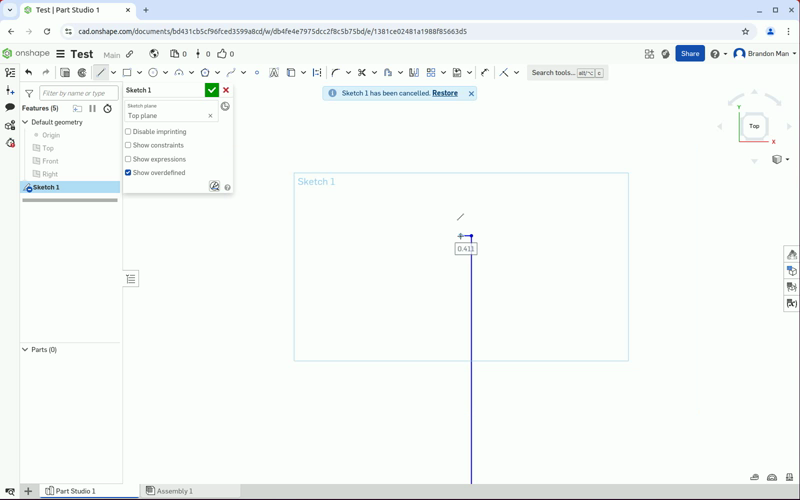
scroll(-6)
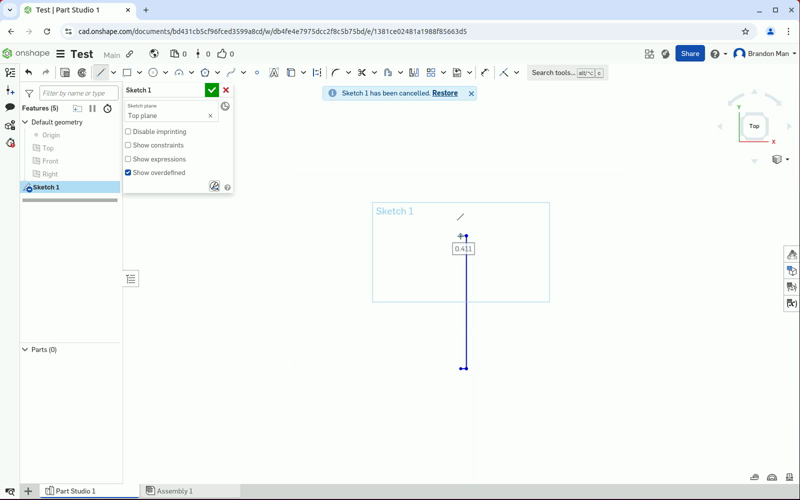
scroll(-6)
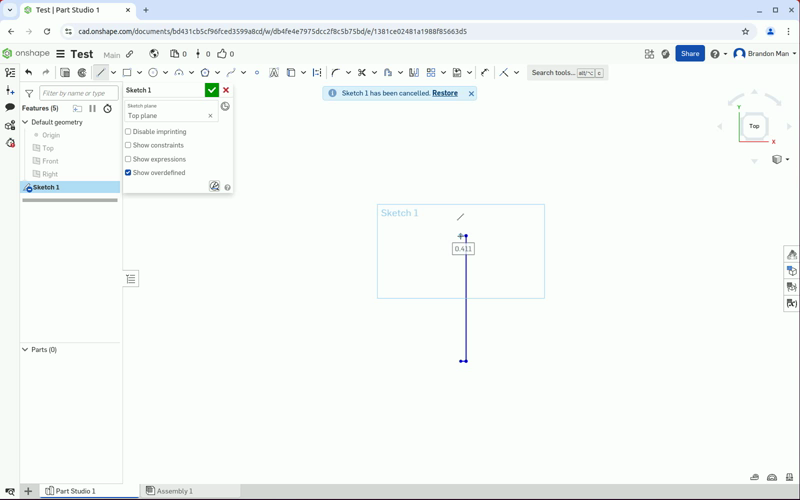
scroll(-6)
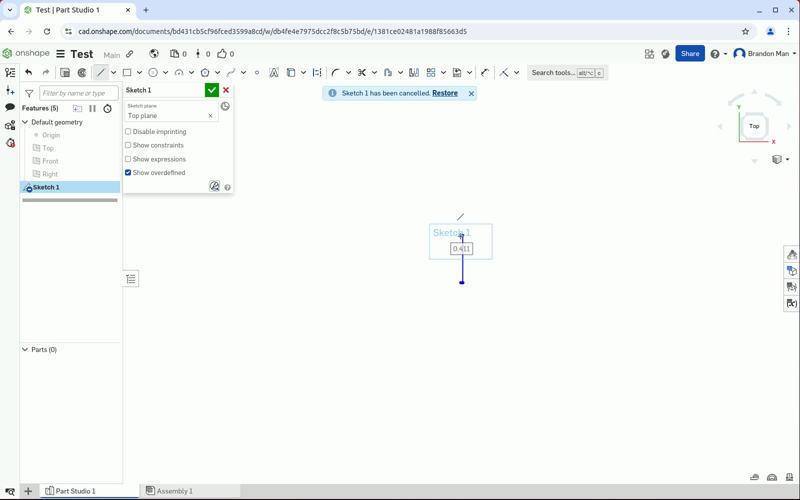
key_up(shift)
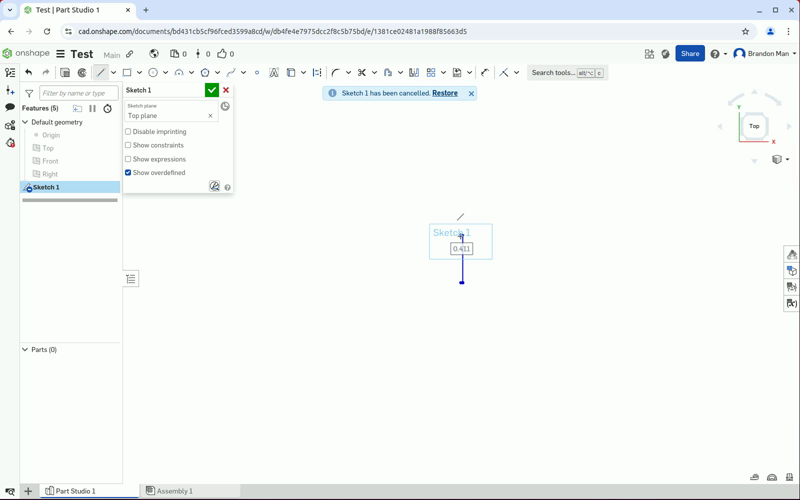
mouse_move(490, 235)
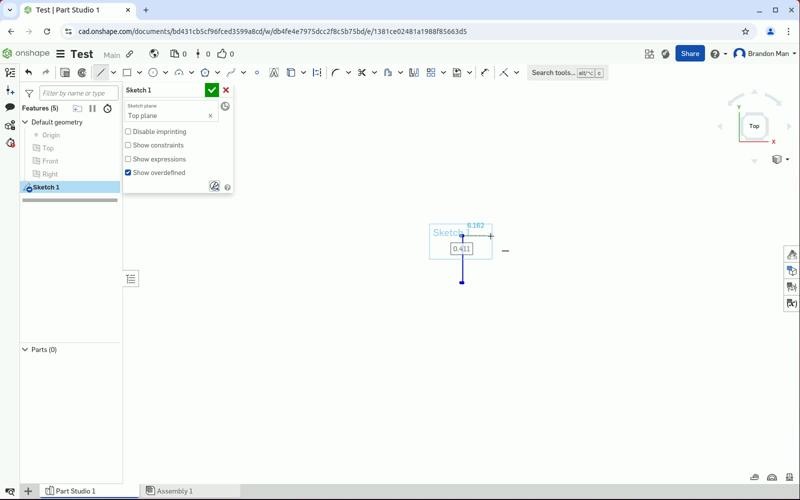
key_down(shift)
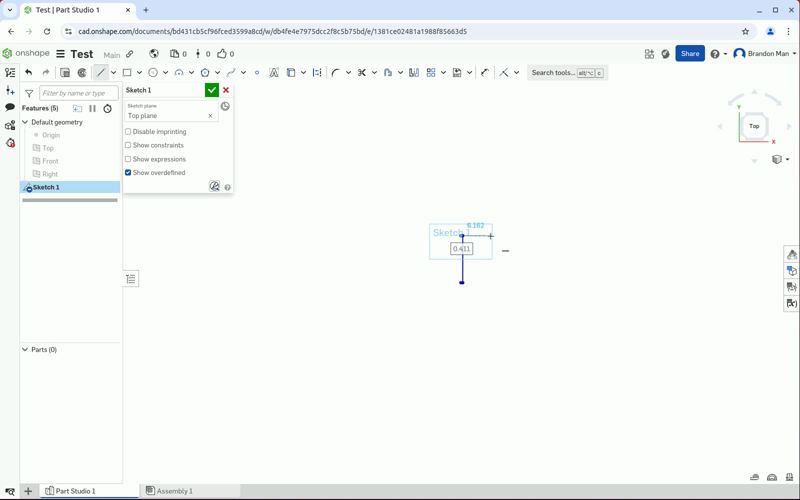
mouse_move(460, 282)
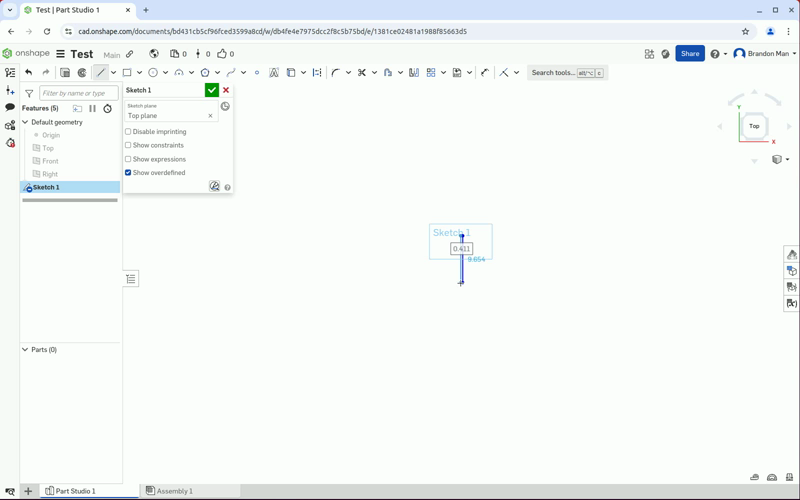
scroll(6)
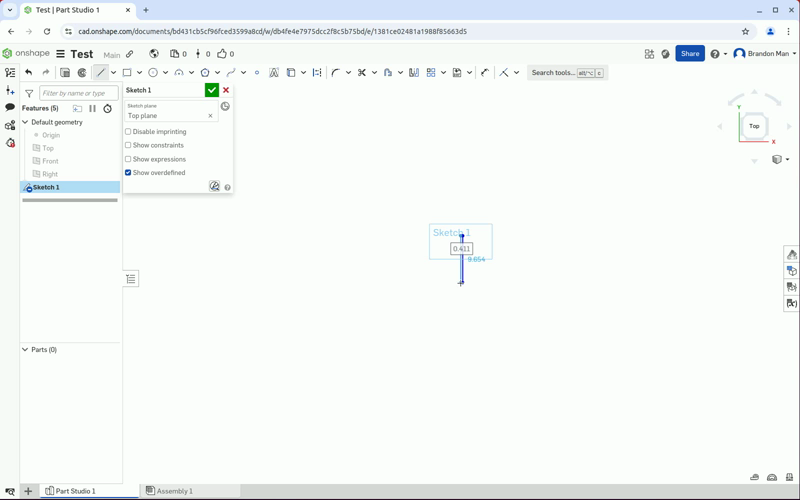
scroll(6)
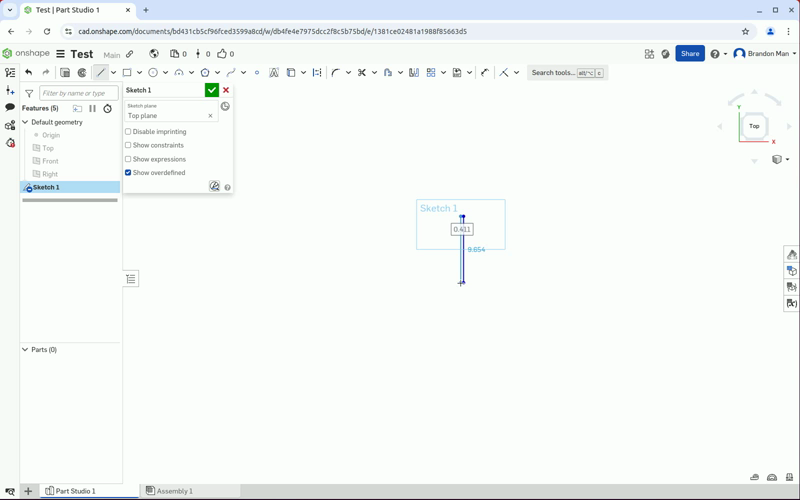
scroll(6)
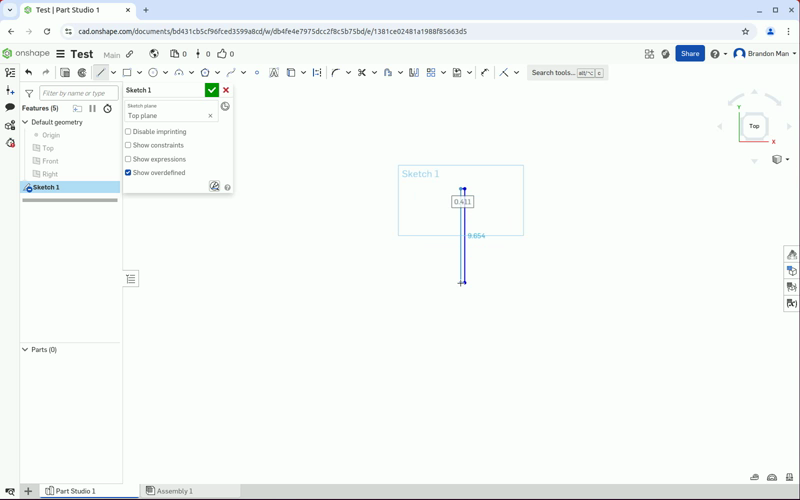
scroll(6)
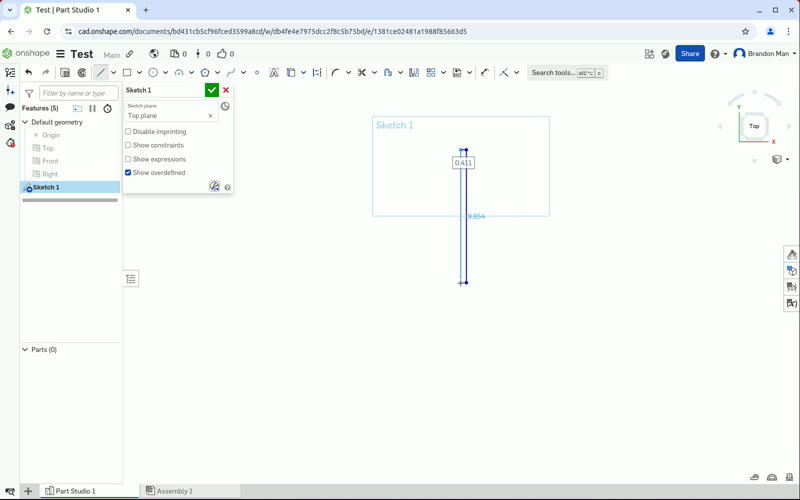
scroll(6)
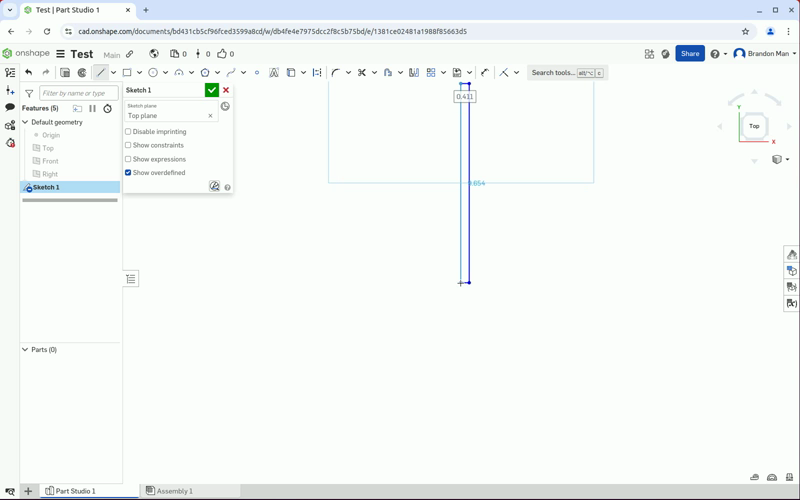
scroll(6)
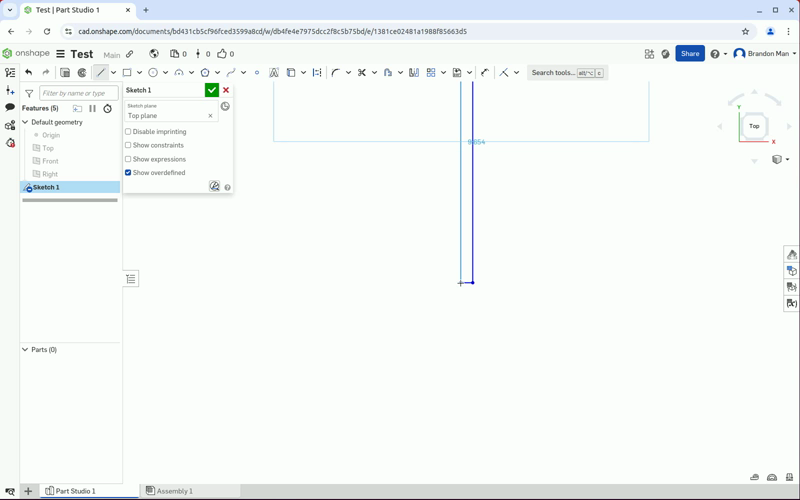
scroll(6)
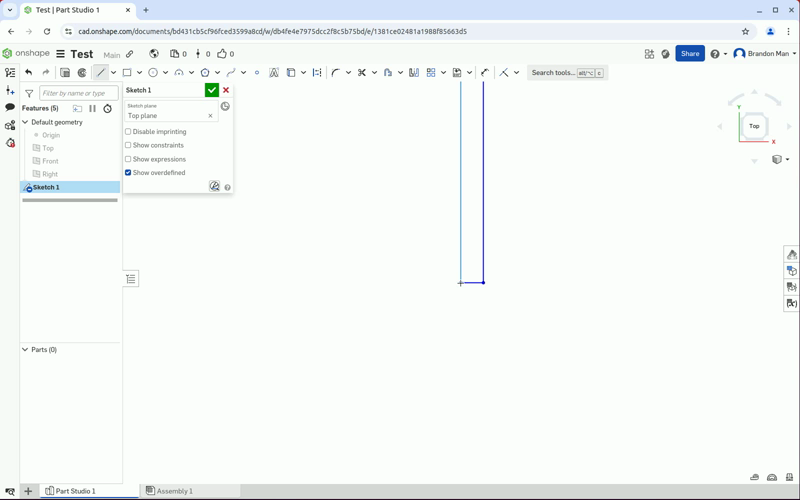
key_up(shift)
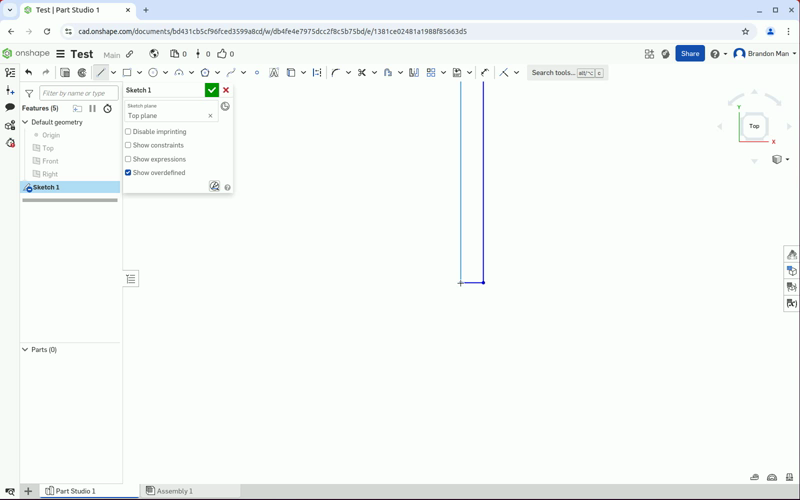
click(460, 282)
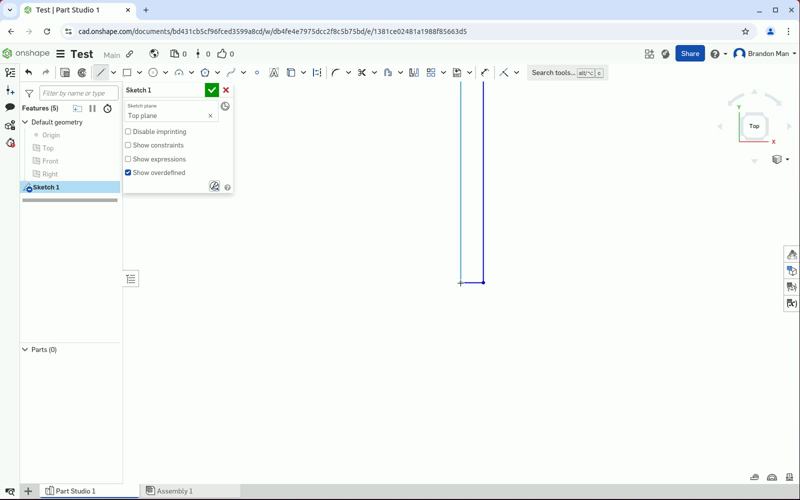
scroll(-6)
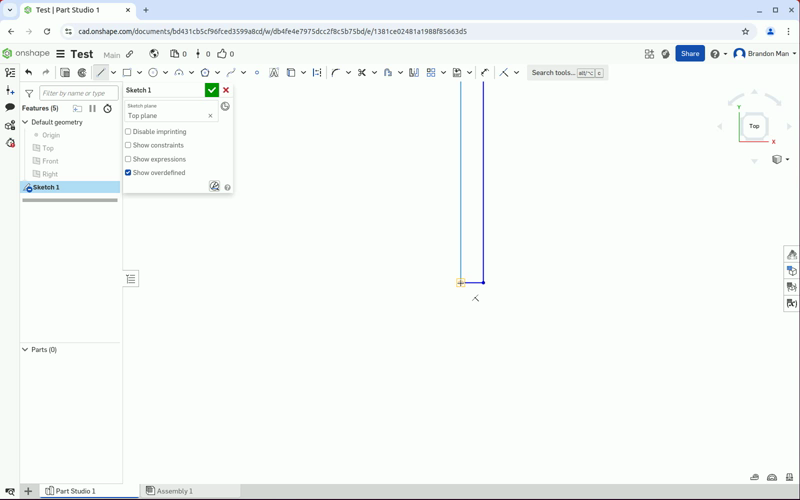
scroll(-6)
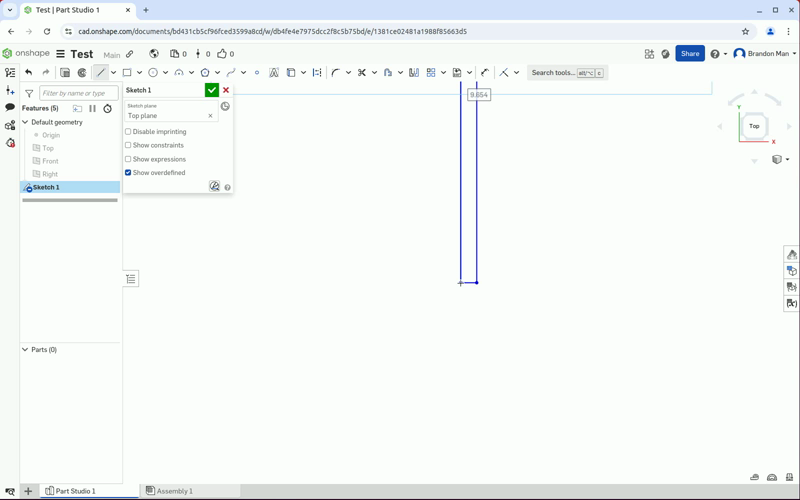
scroll(-6)
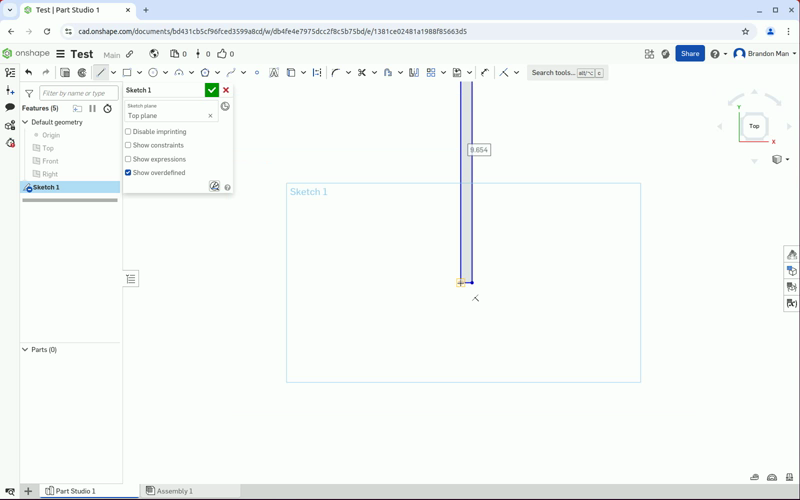
scroll(-6)
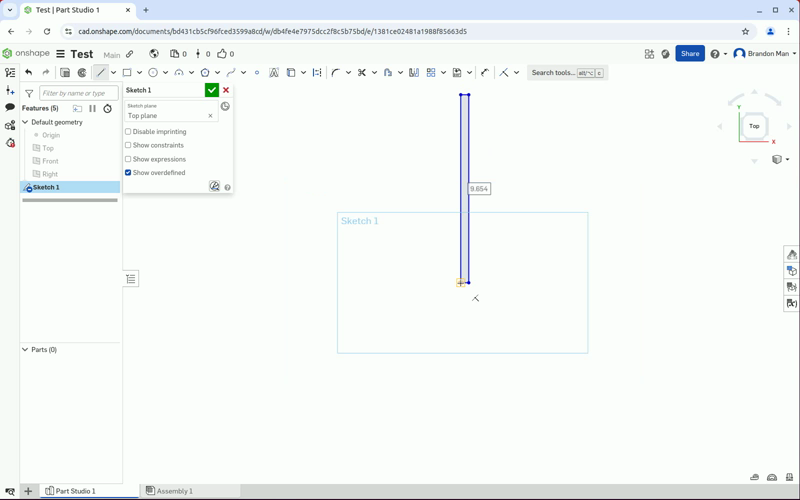
scroll(-6)
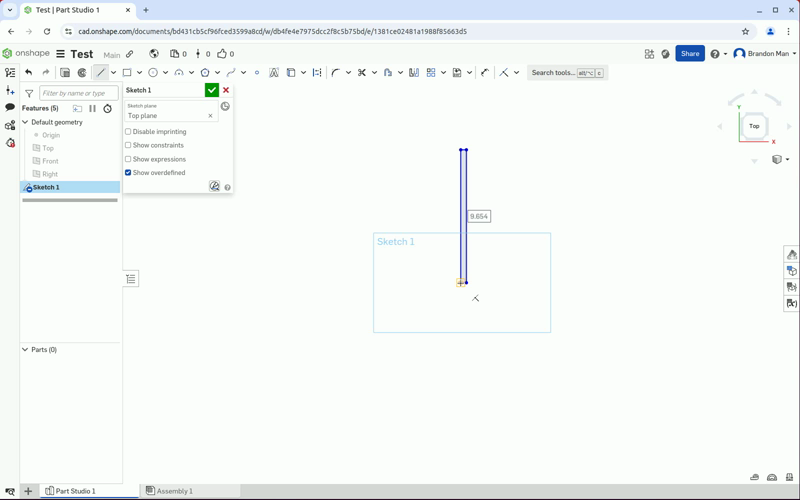
scroll(-6)
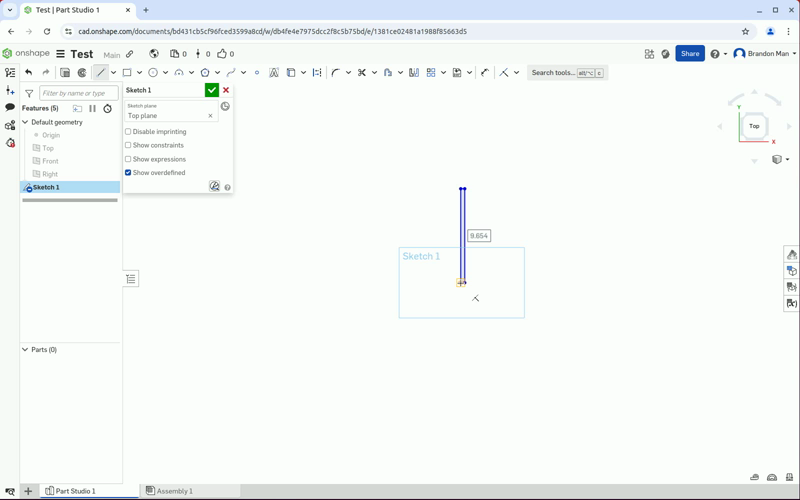
scroll(-6)
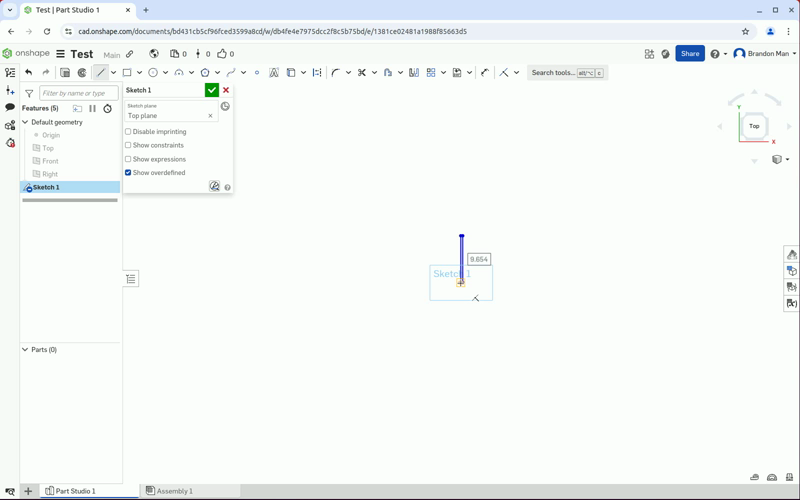
key(esc)
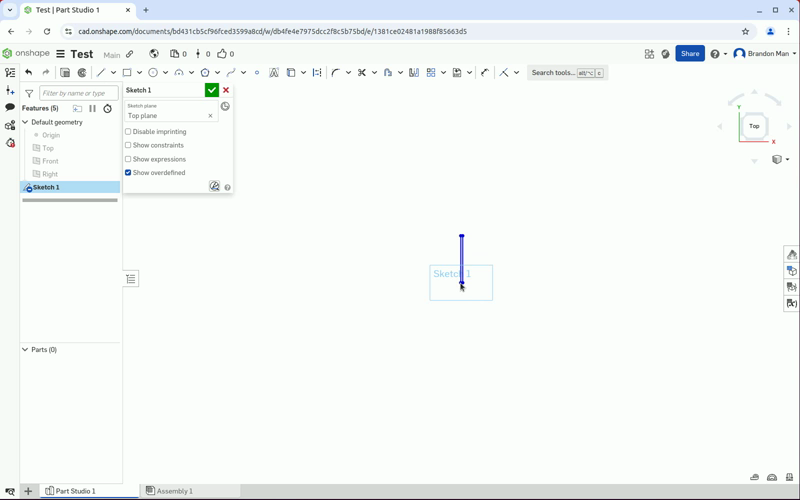
mouse_move(462, 252)
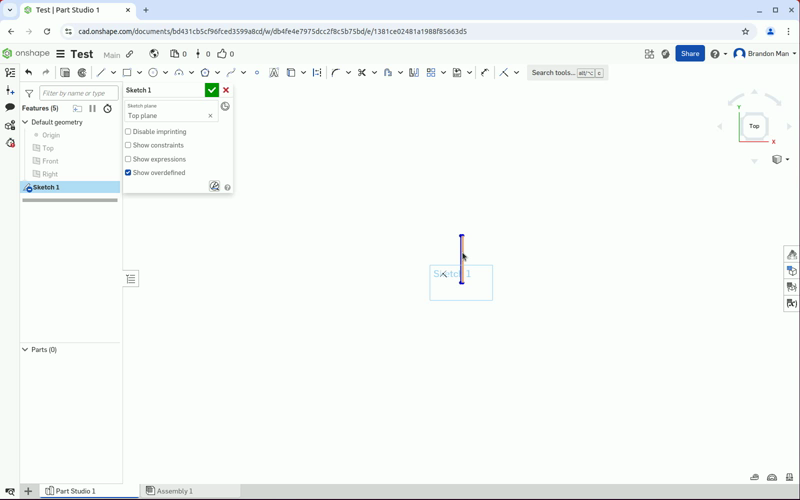
scroll(6)
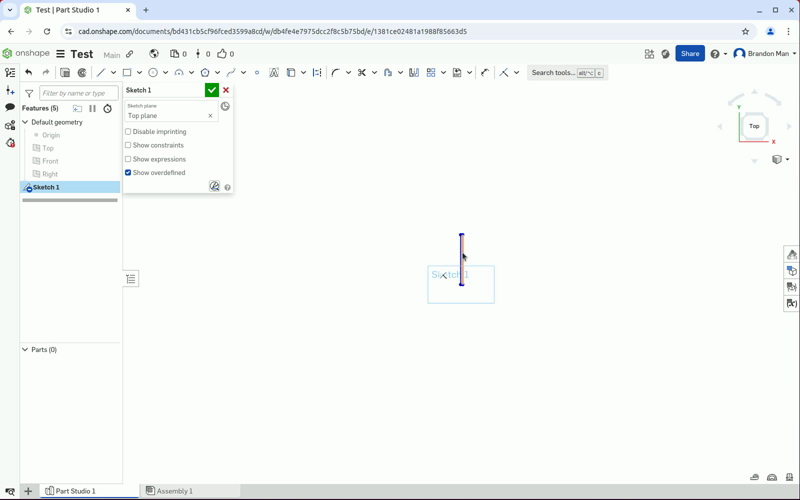
scroll(6)
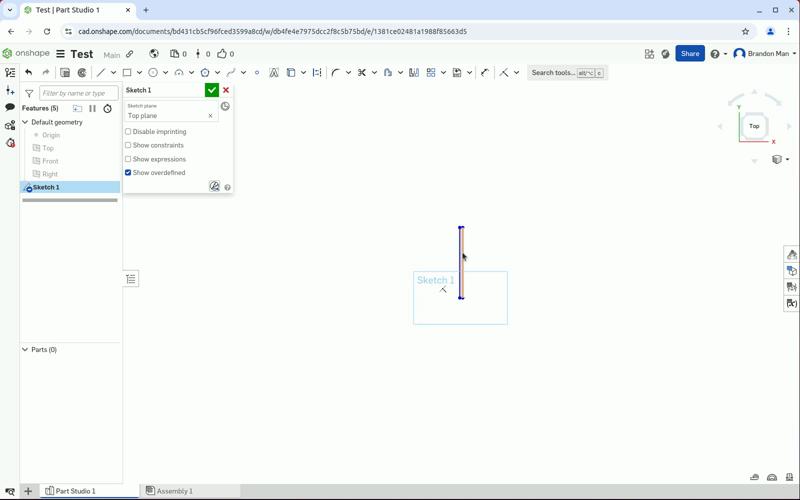
scroll(6)
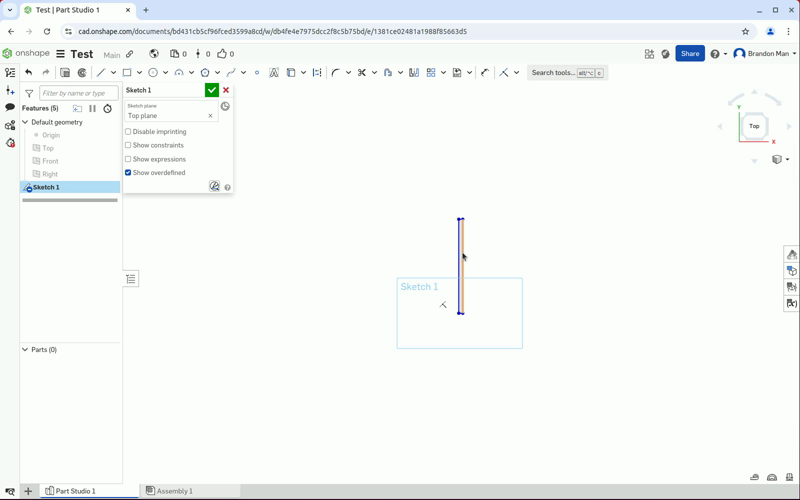
scroll(6)
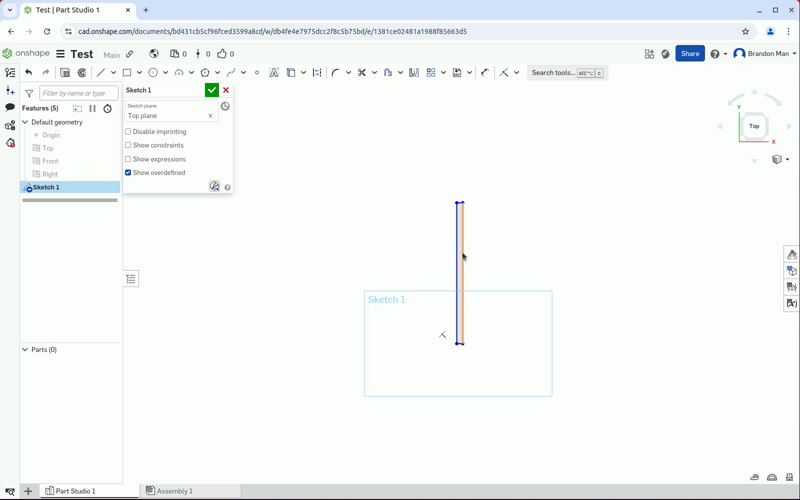
scroll(6)
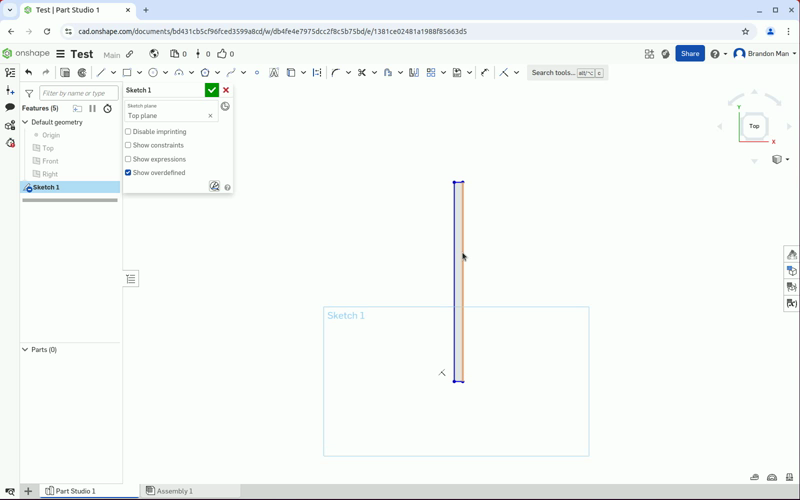
scroll(6)
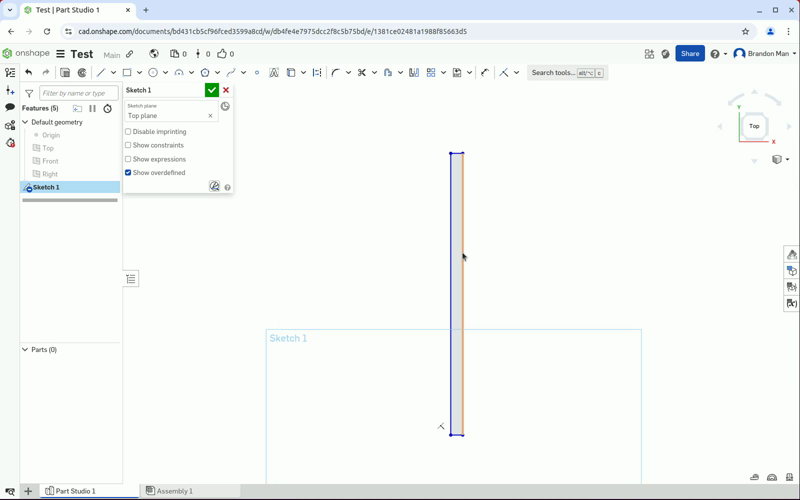
scroll(6)
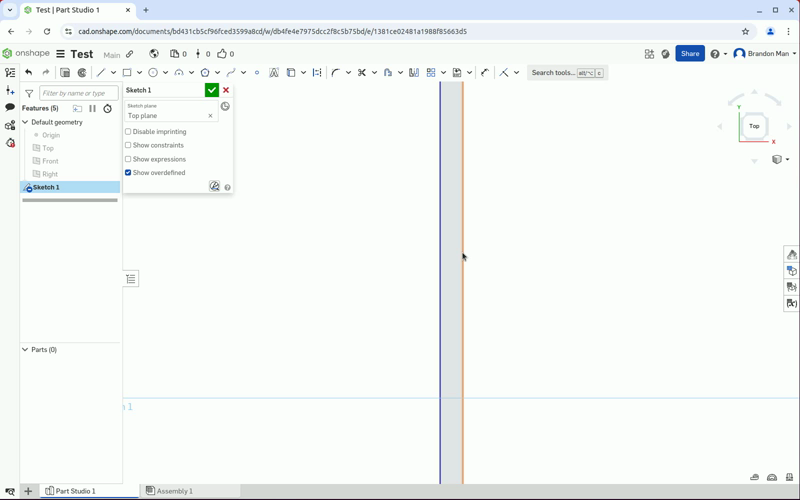
click(462, 252)
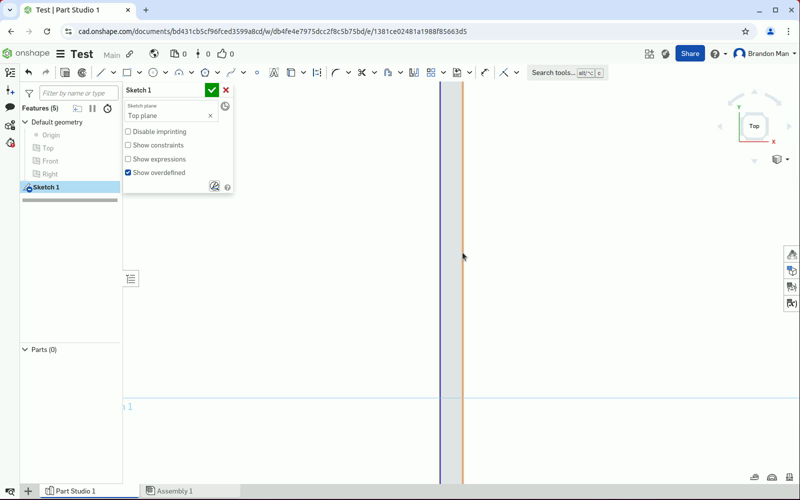
scroll(-6)
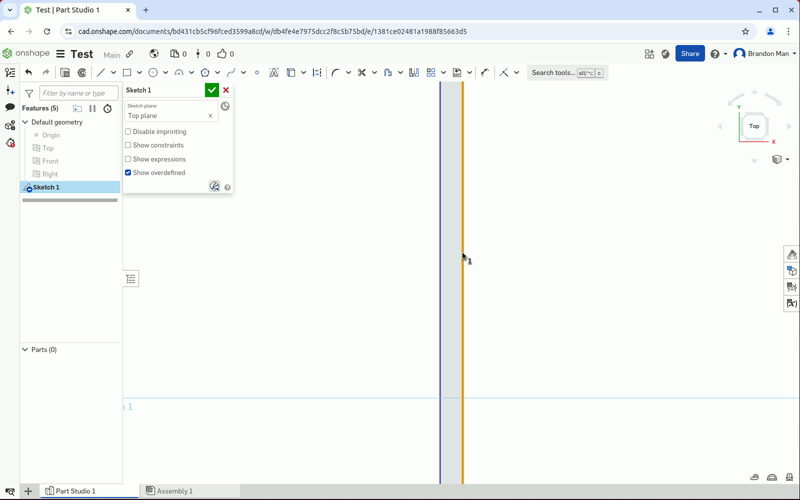
scroll(-6)
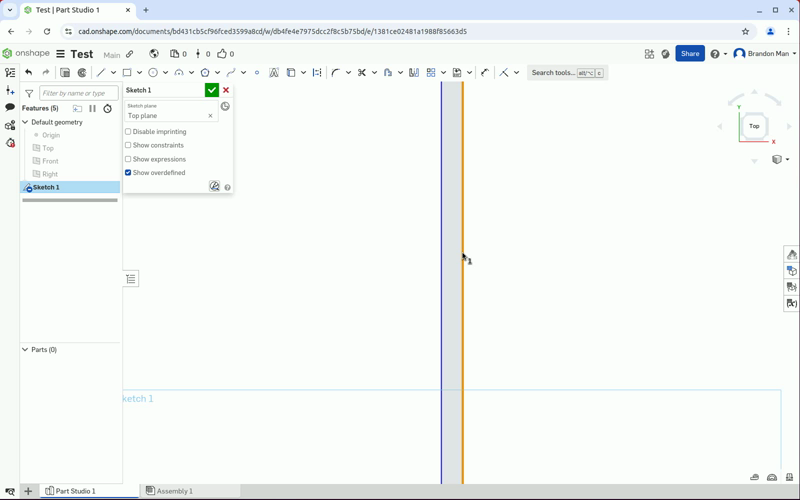
scroll(-6)
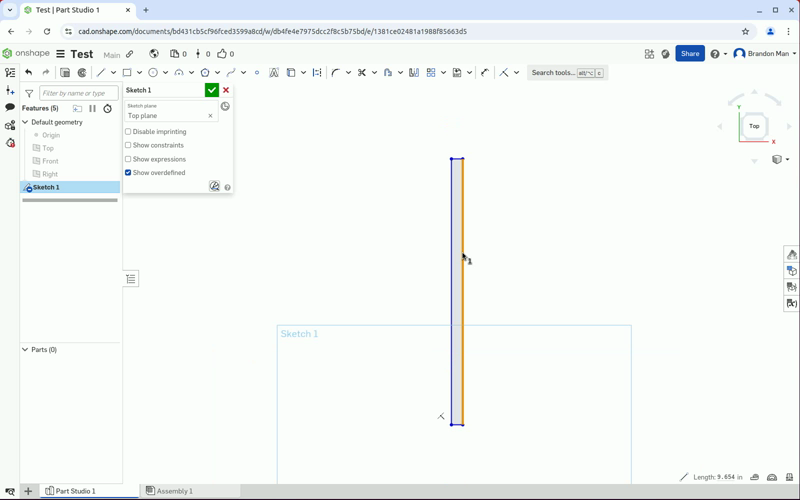
scroll(-6)
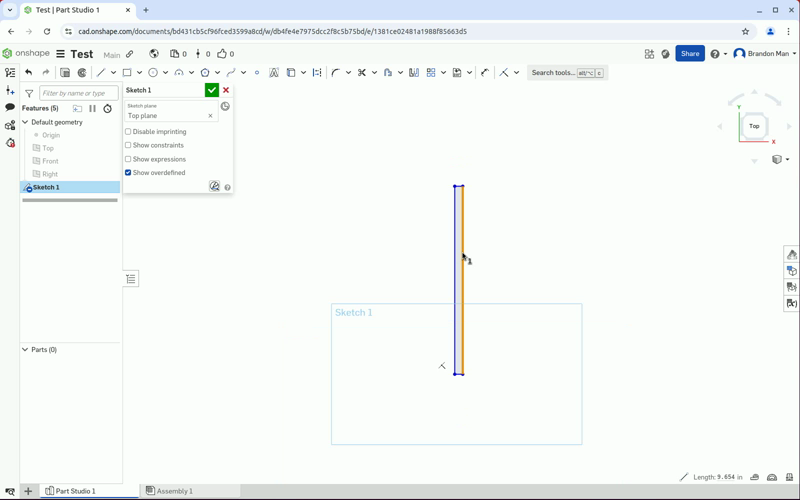
scroll(-6)
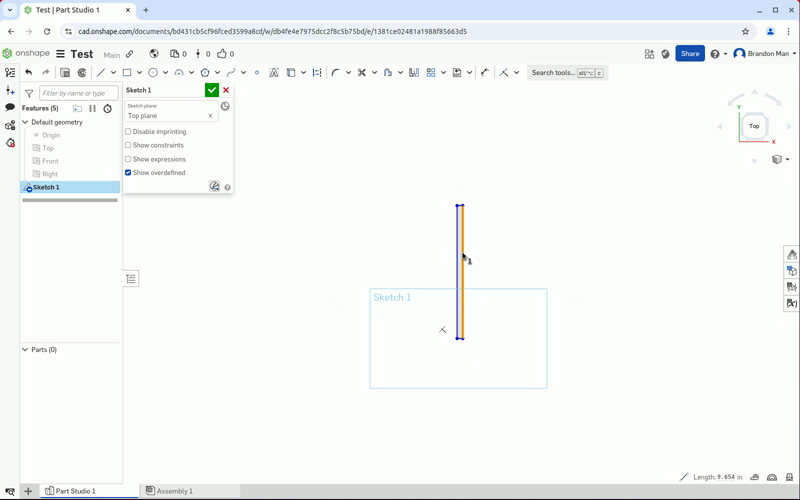
scroll(-6)
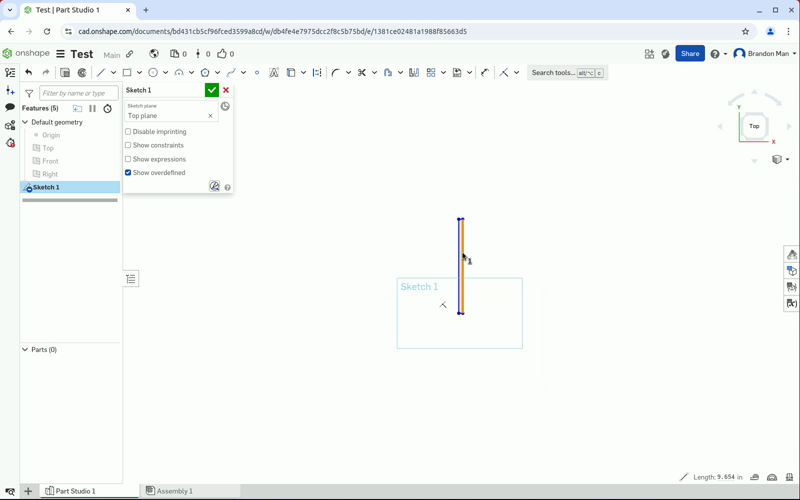
scroll(-6)
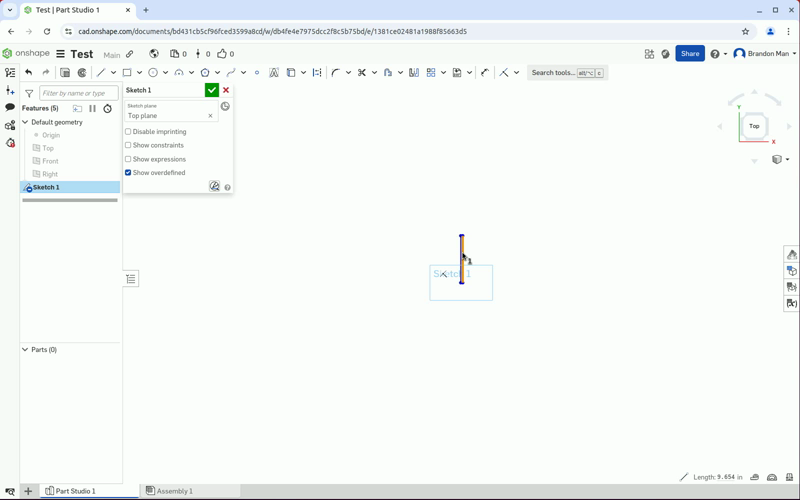
mouse_move(73, 352)
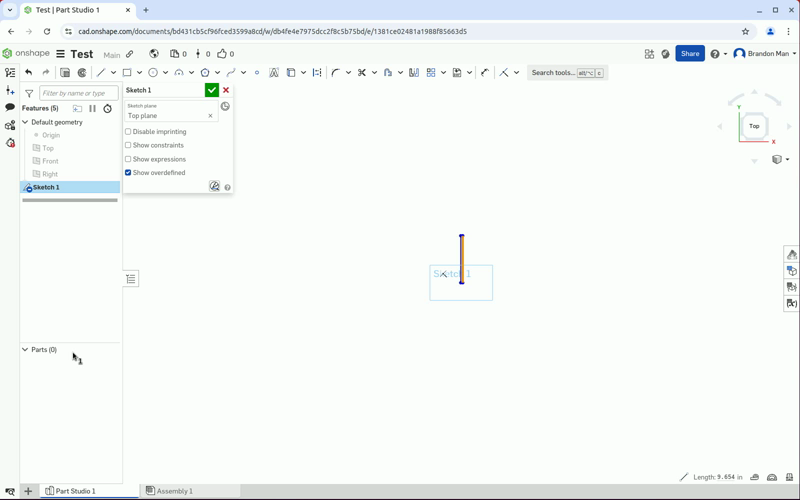
key(shift+y)
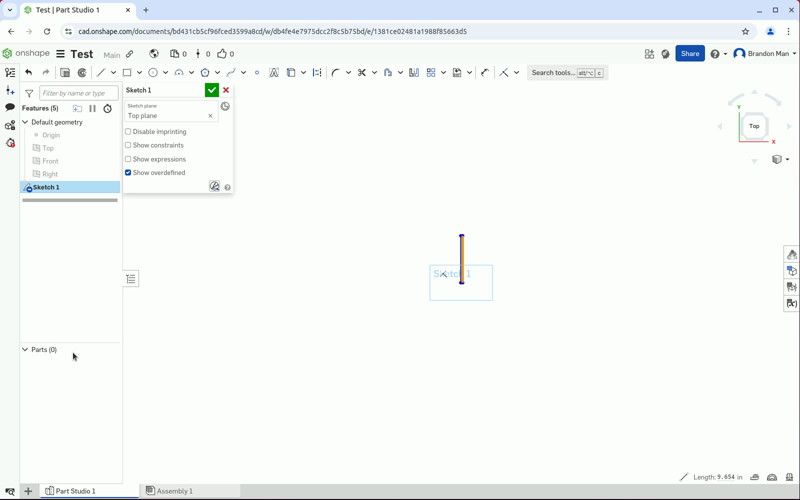
key(shift+e)
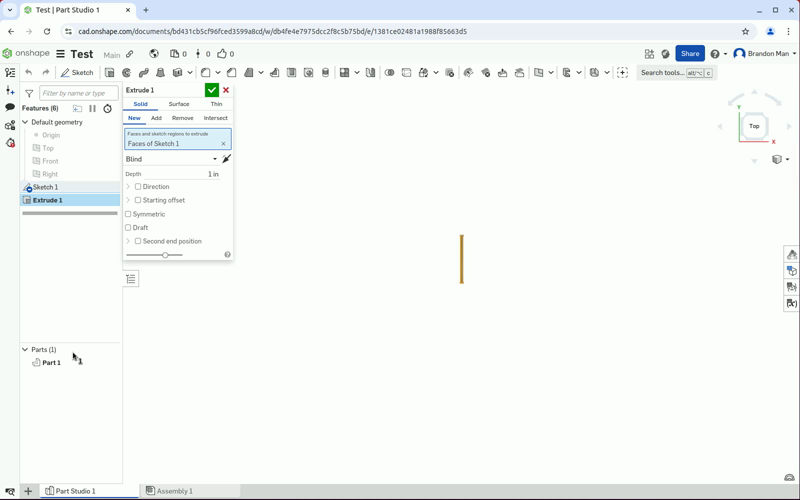
mouse_move(143, 106)
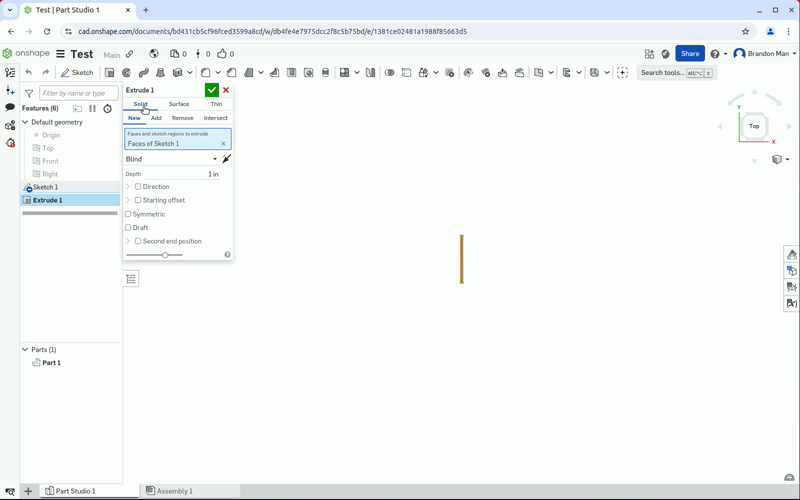
click(143, 106)
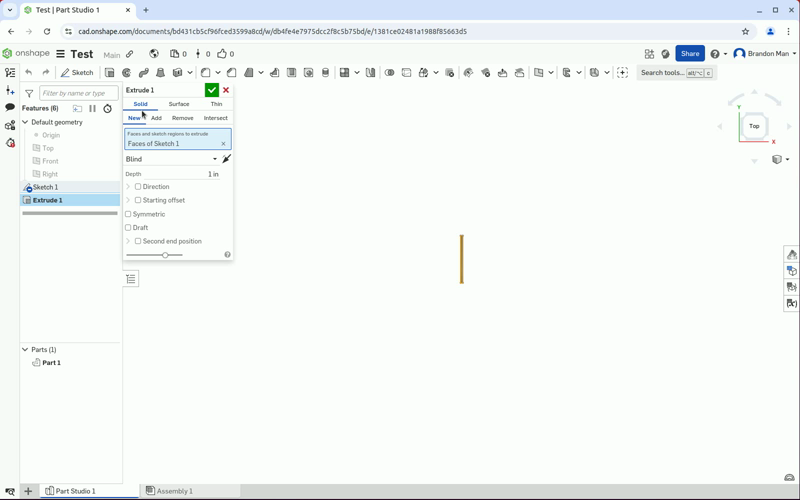
mouse_move(137, 120)
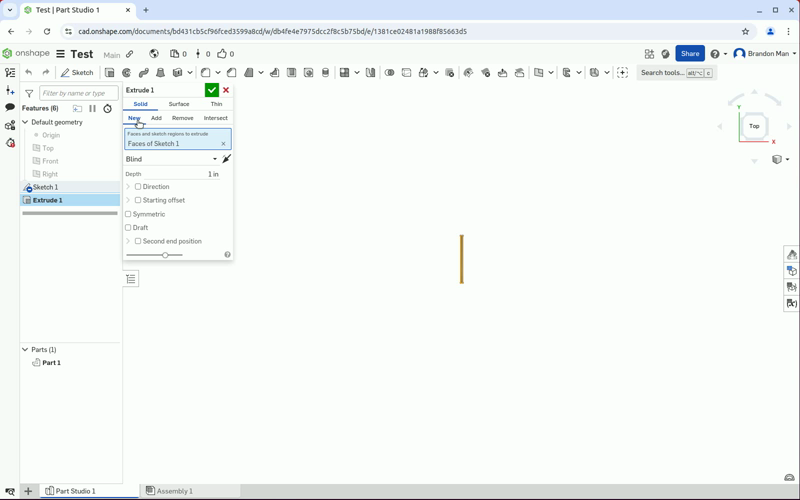
click(137, 120)
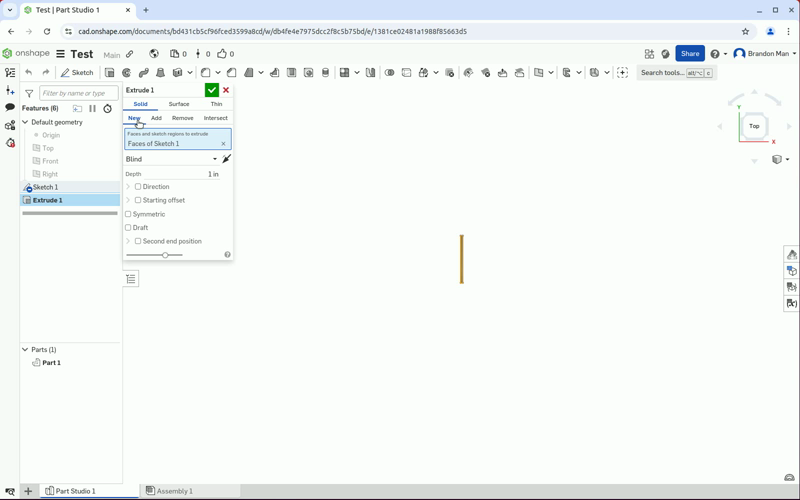
key(tab, 4)
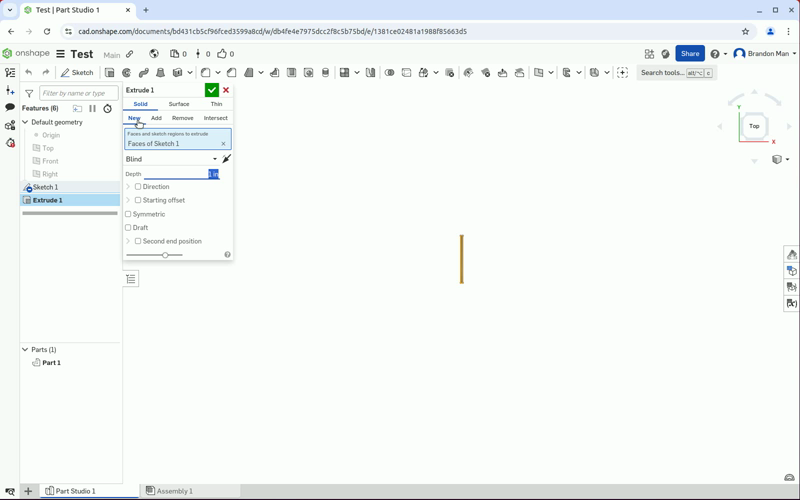
text(22.868)
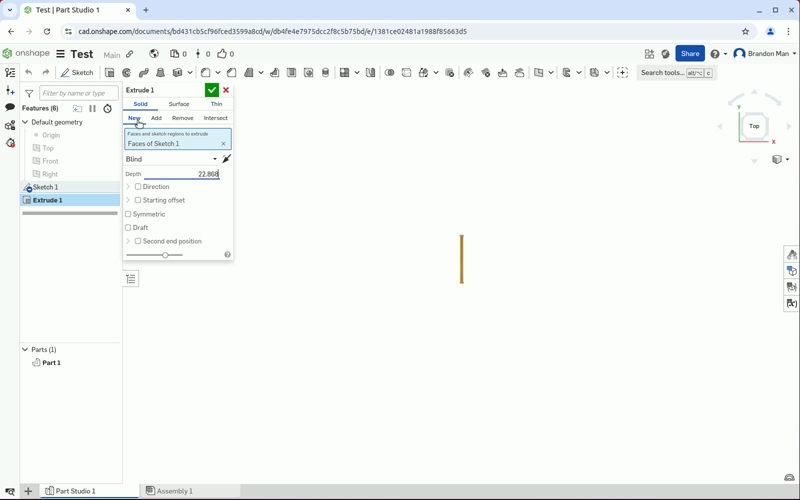
key(enter)
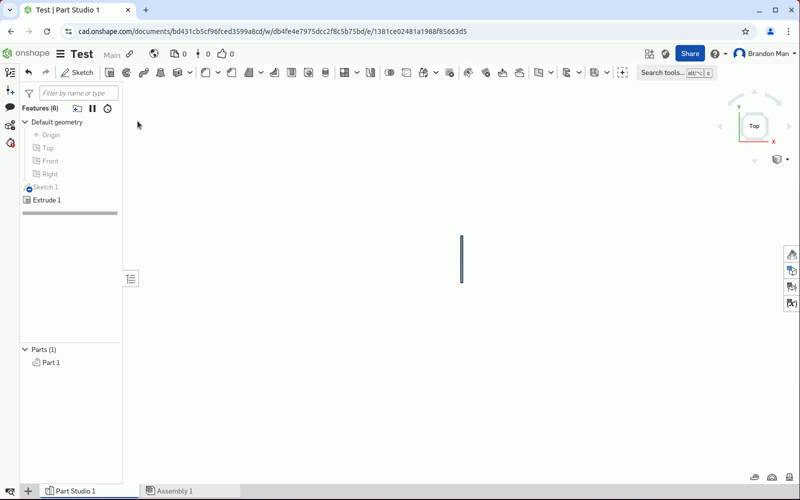
key(shift+h)
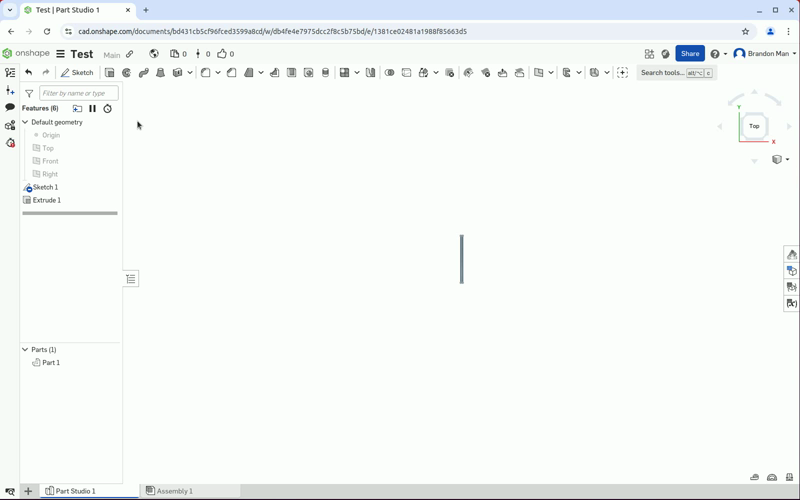
key(shift+h)
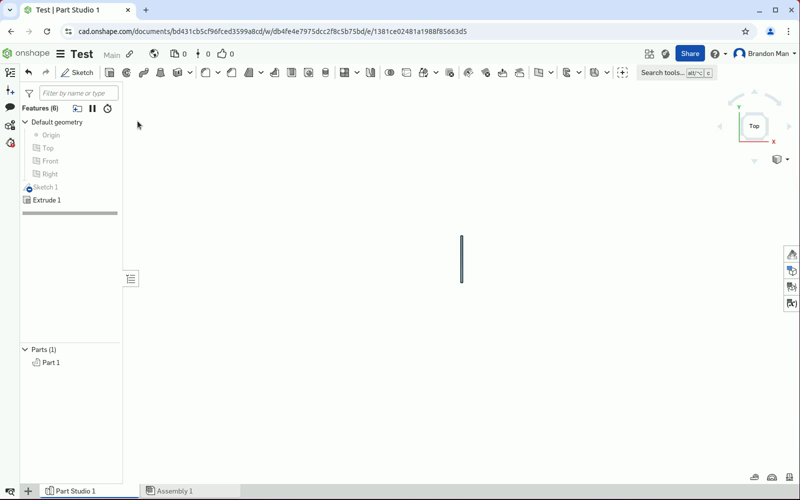
mouse_move(73, 189)
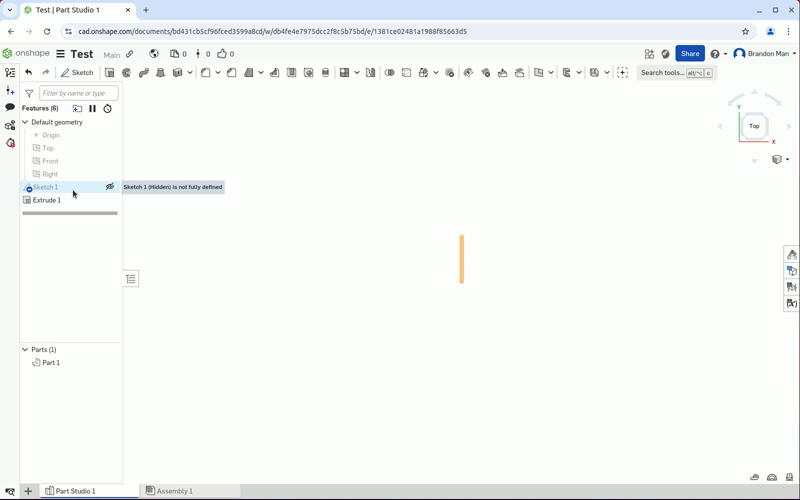
click(73, 189)
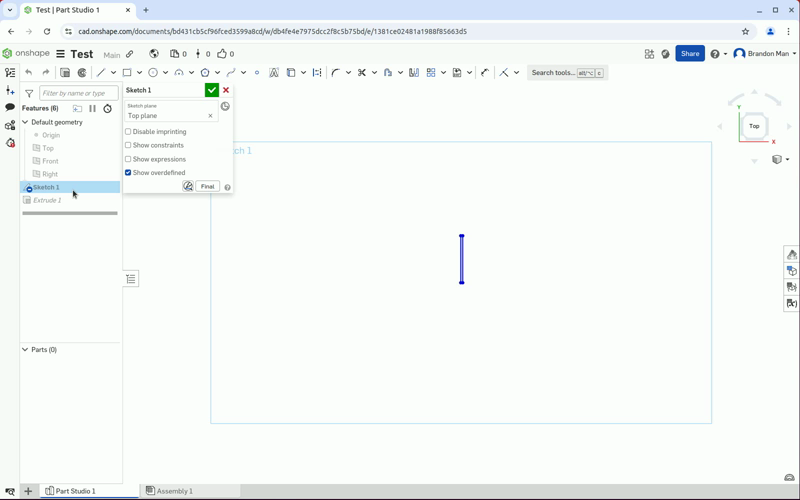
mouse_move(229, 92)
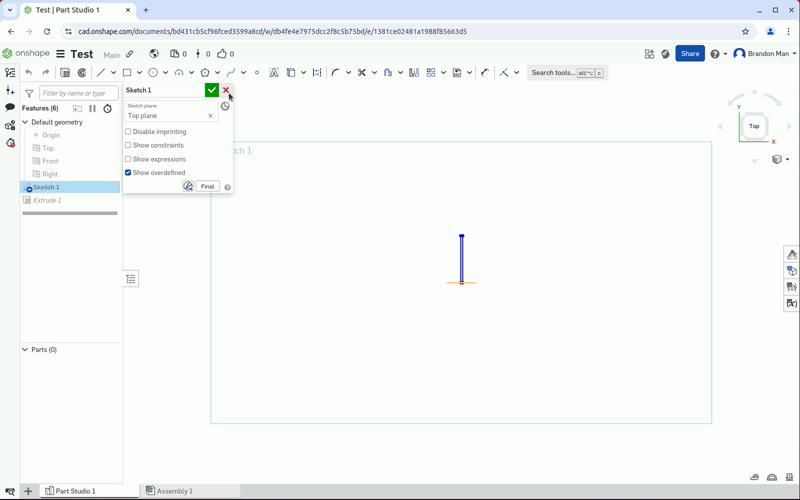
click(229, 92)
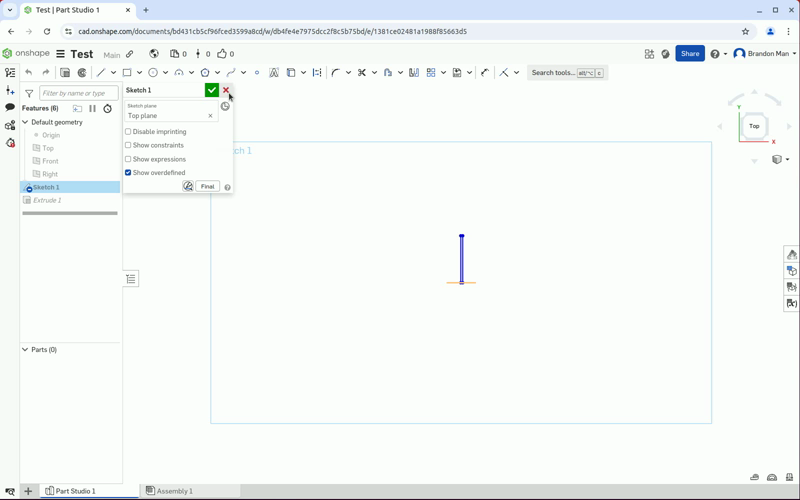
key(shift+s)
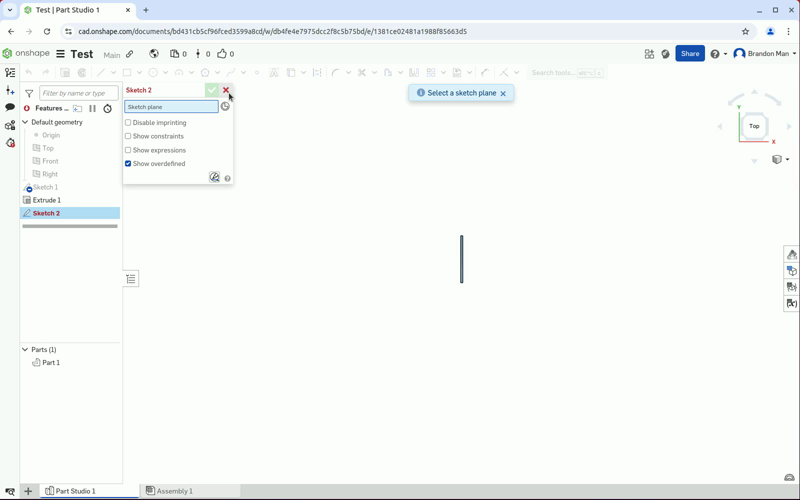
mouse_move(73, 150)
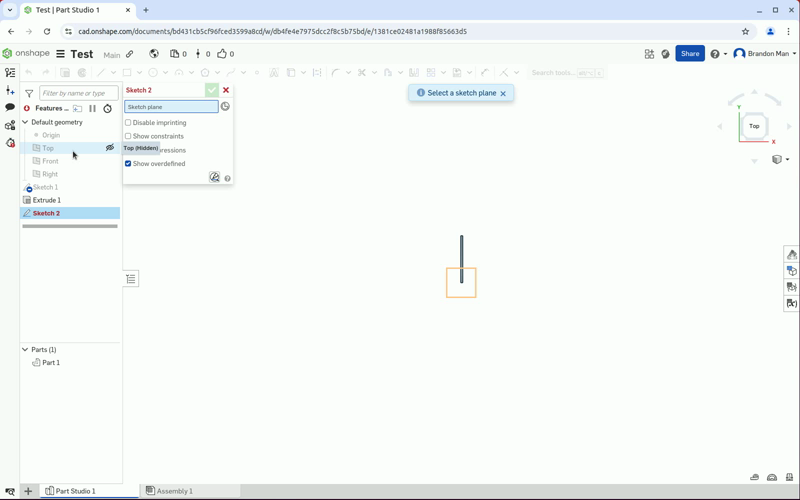
click(73, 150)
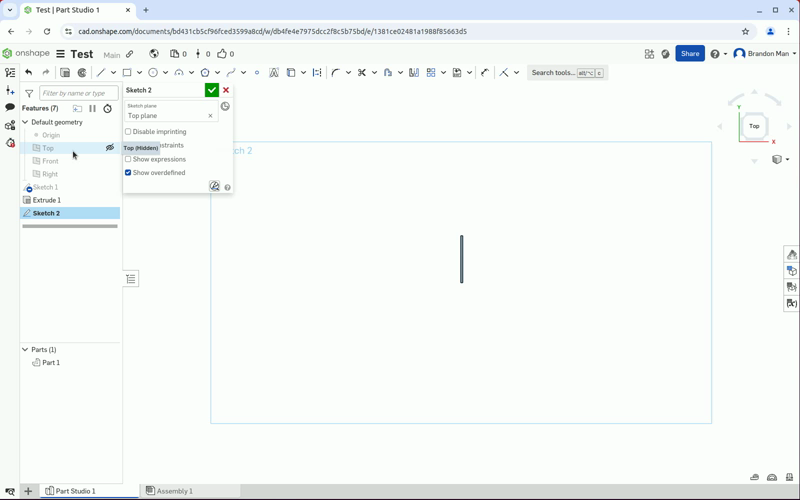
mouse_move(73, 352)
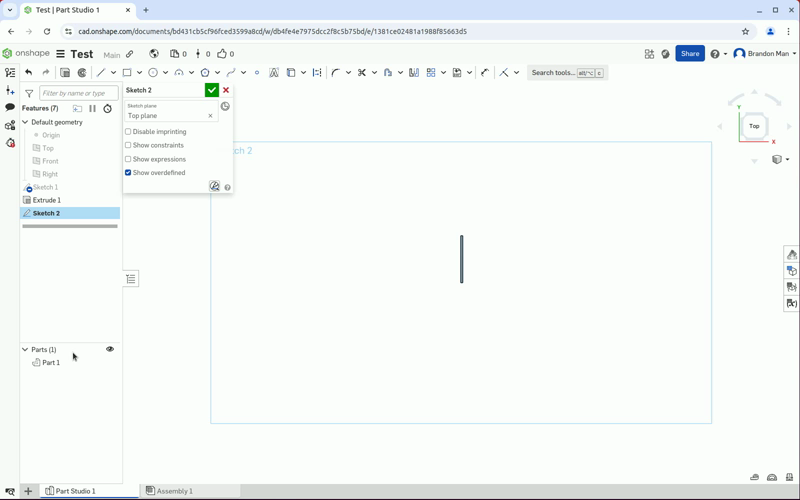
key(y)
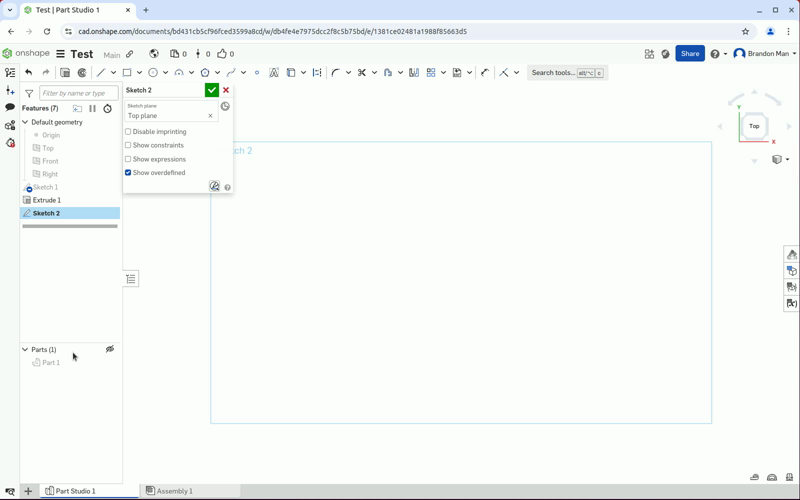
key(l)
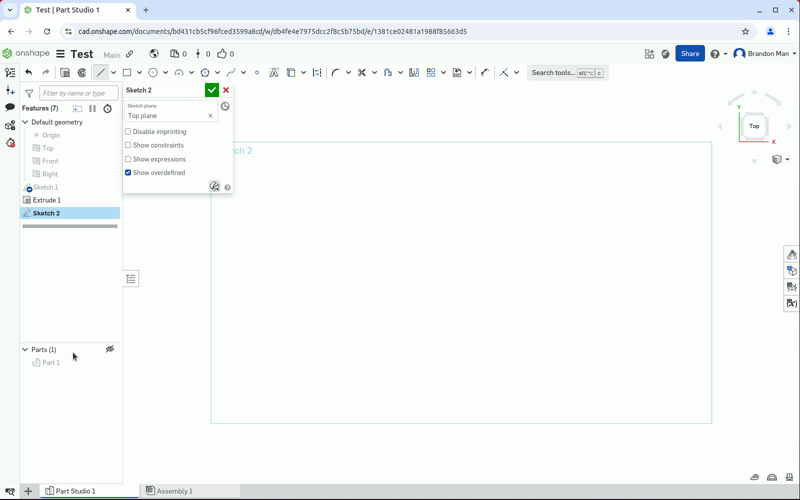
key_down(shift)
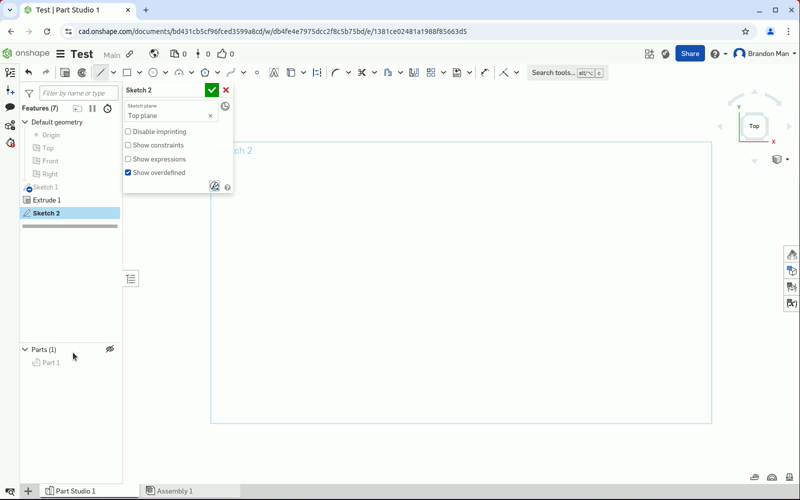
mouse_move(460, 236)
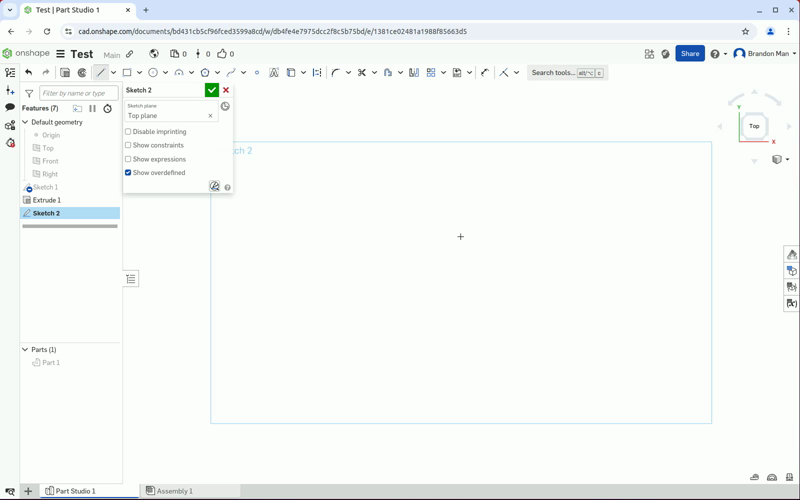
click(460, 236)
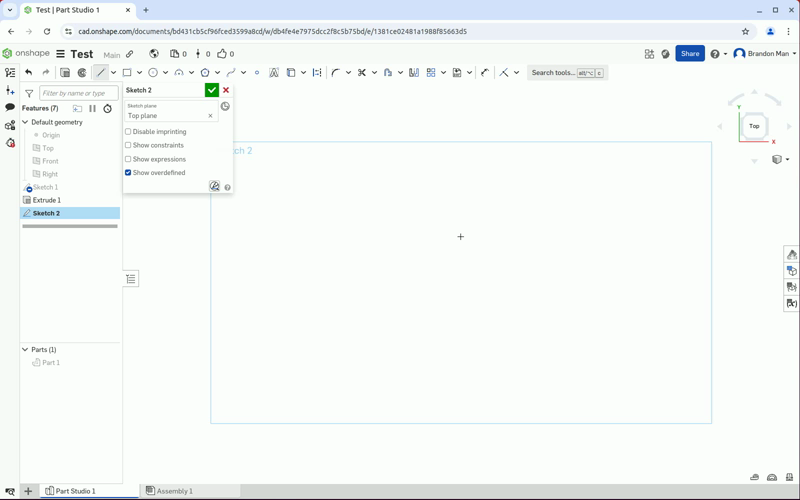
key_up(shift)
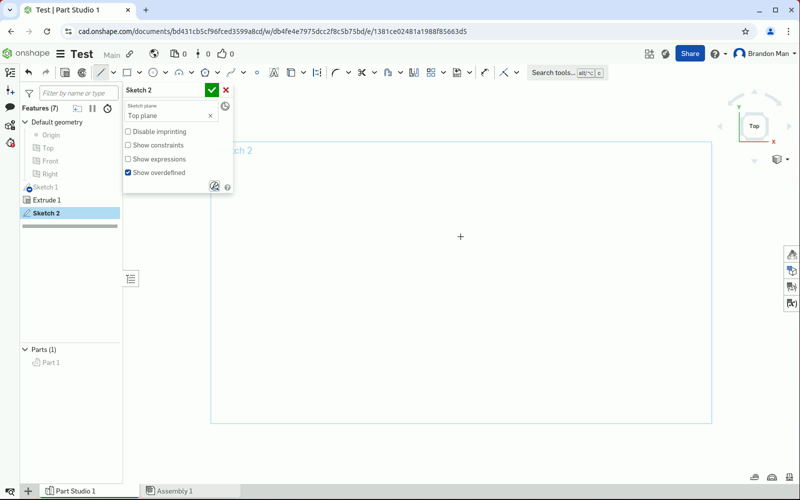
key_down(shift)
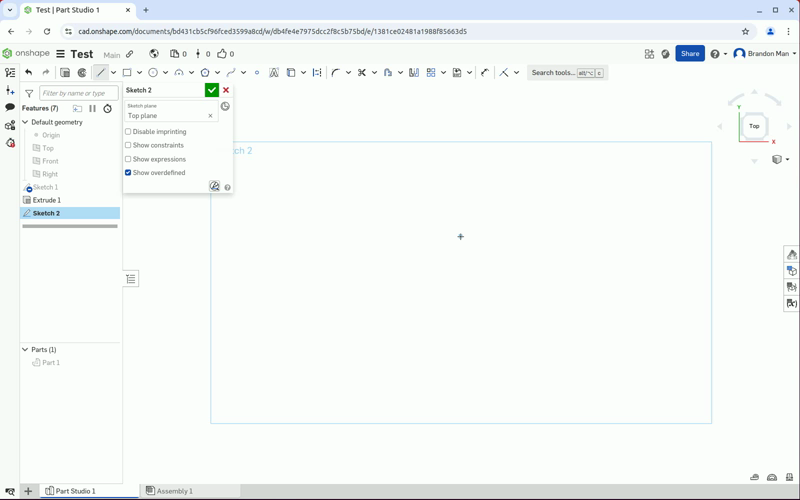
mouse_move(490, 236)
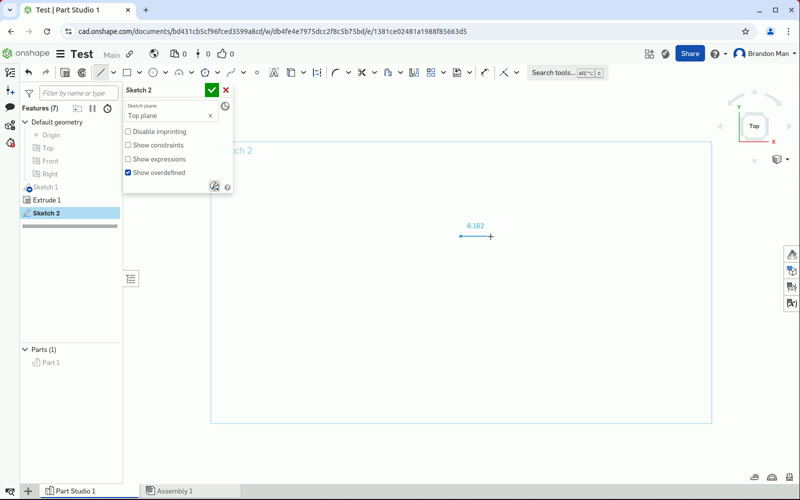
mouse_move(464, 236)
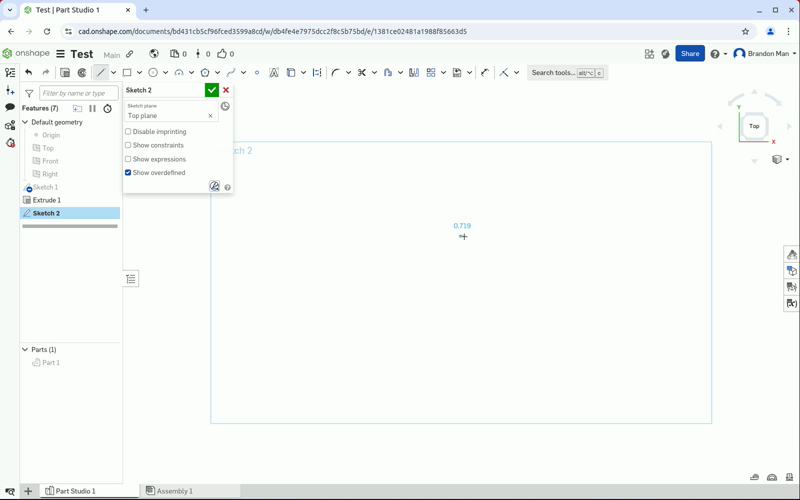
scroll(6)
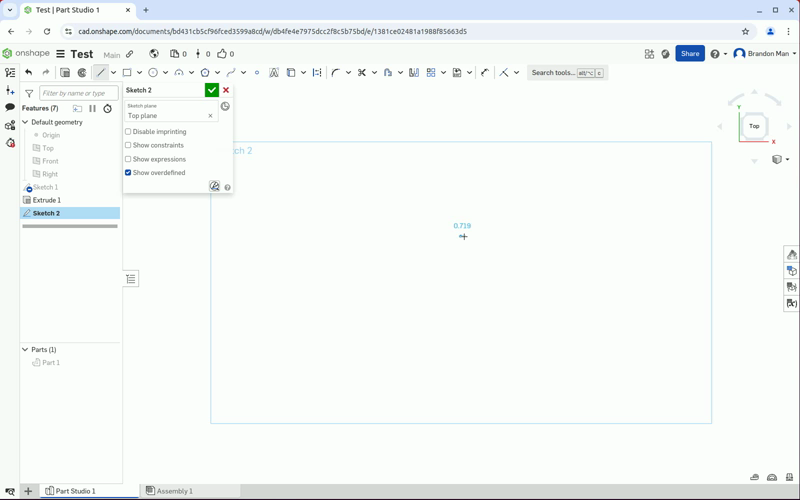
scroll(6)
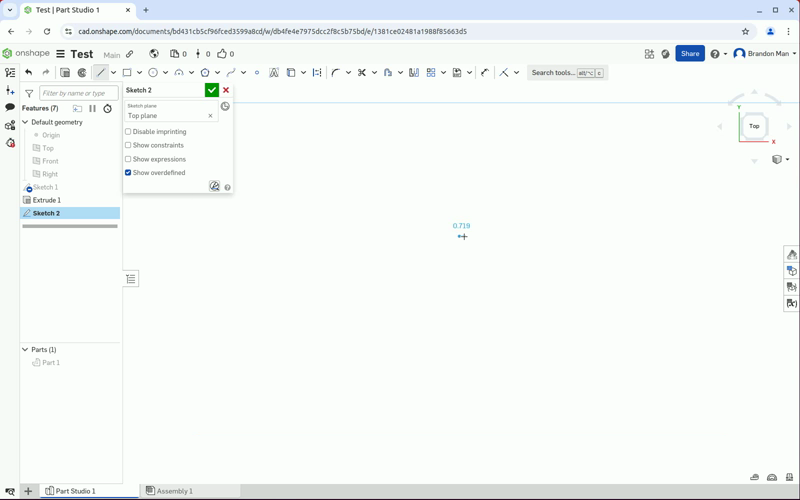
scroll(6)
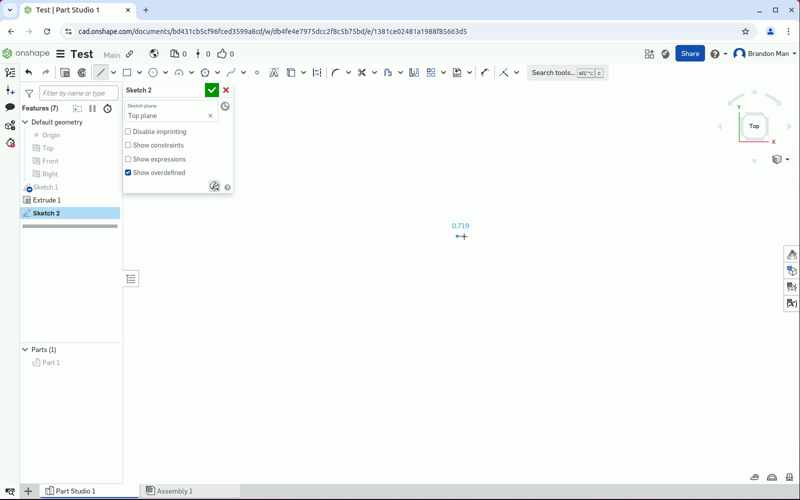
scroll(6)
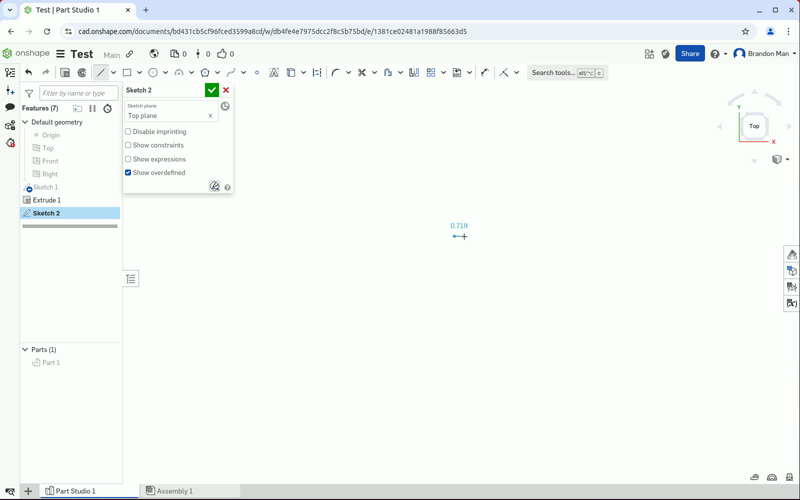
scroll(6)
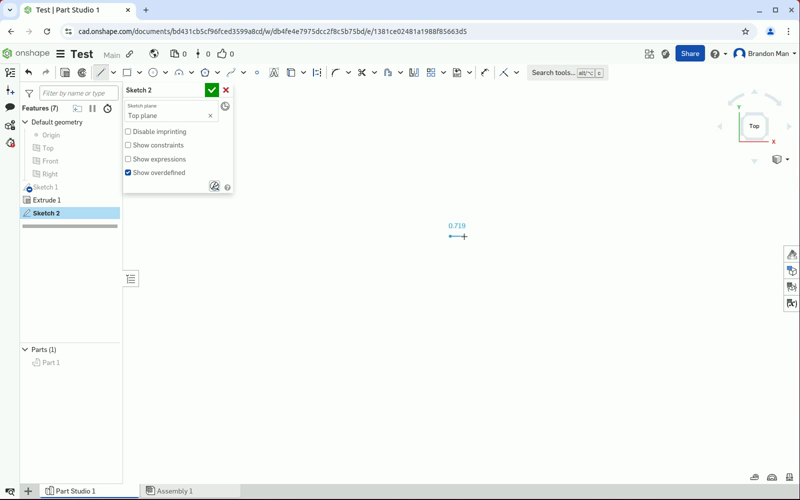
scroll(6)
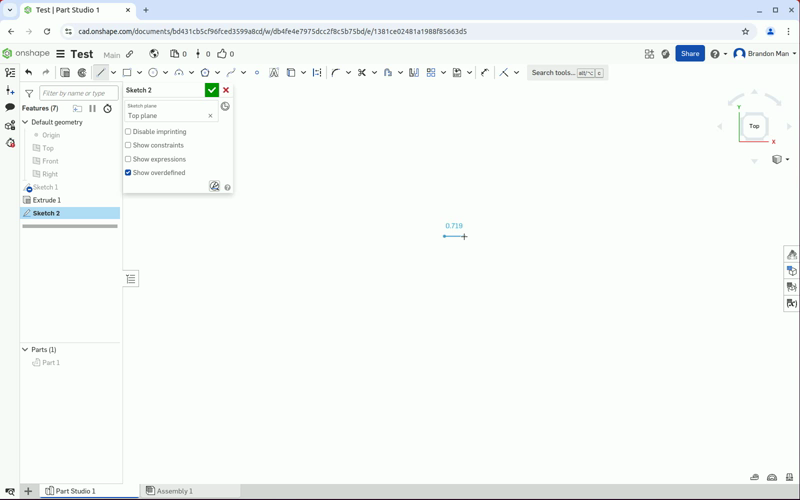
scroll(6)
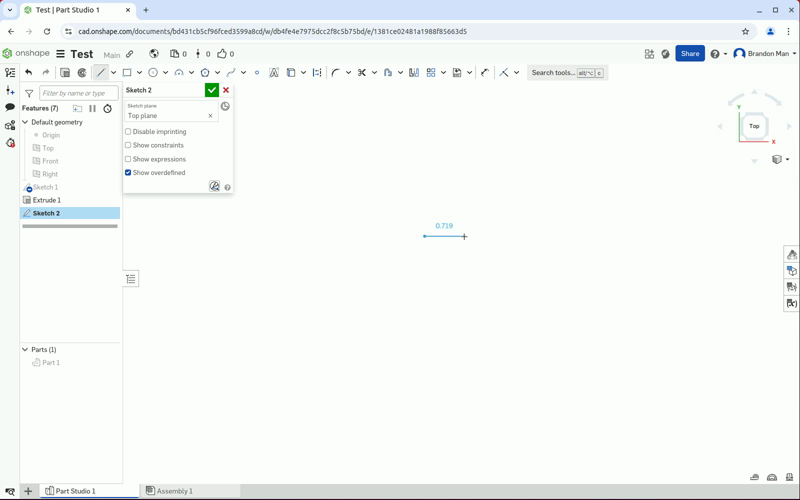
click(464, 236)
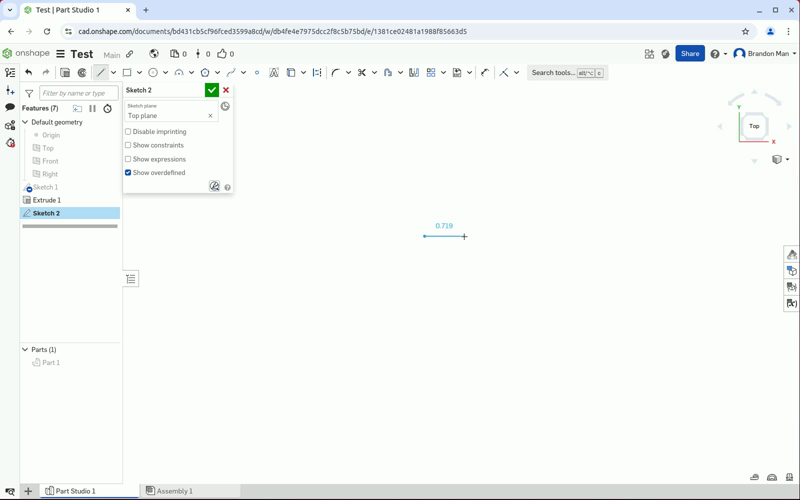
scroll(-6)
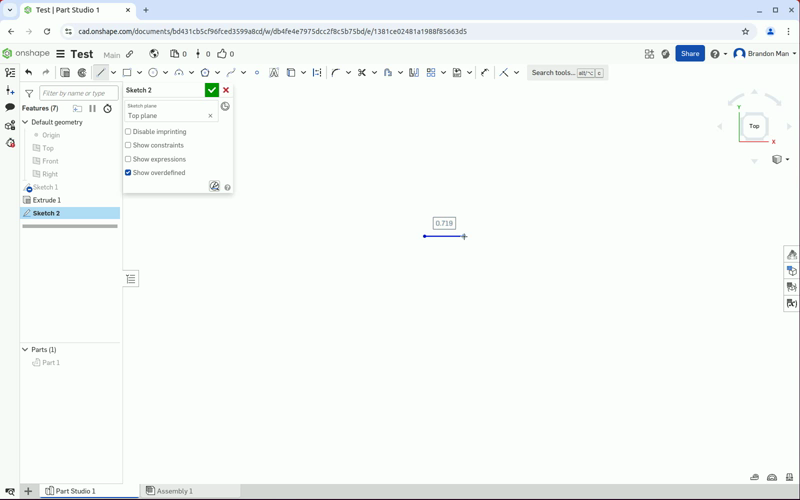
scroll(-6)
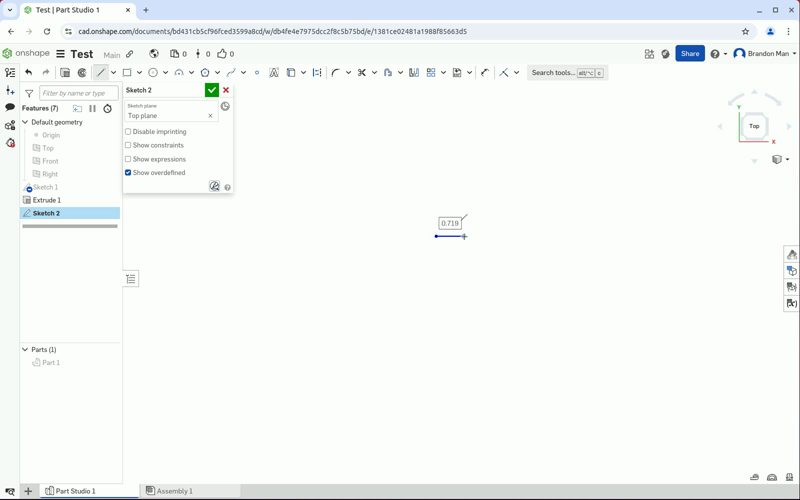
scroll(-6)
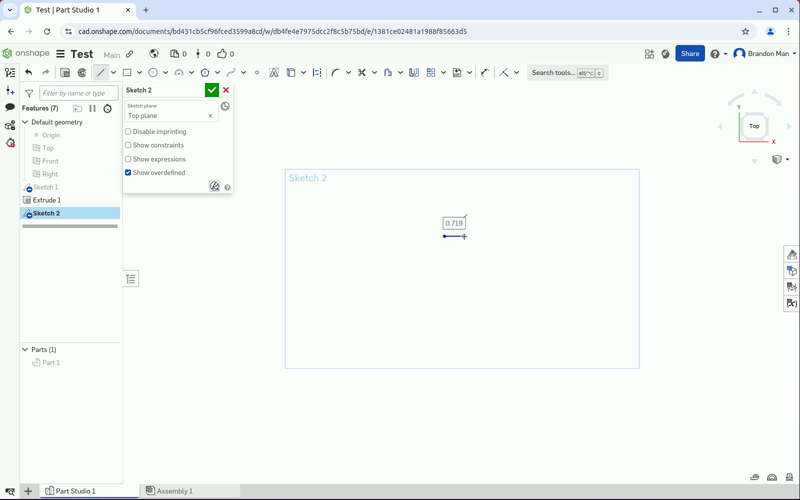
scroll(-6)
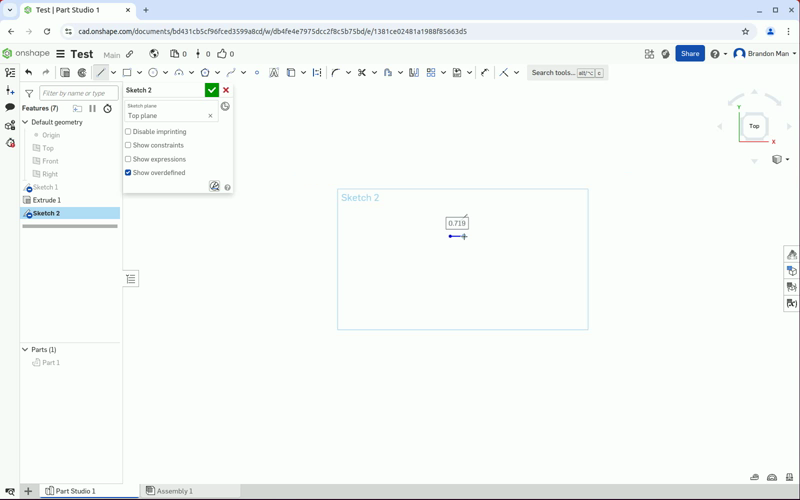
scroll(-6)
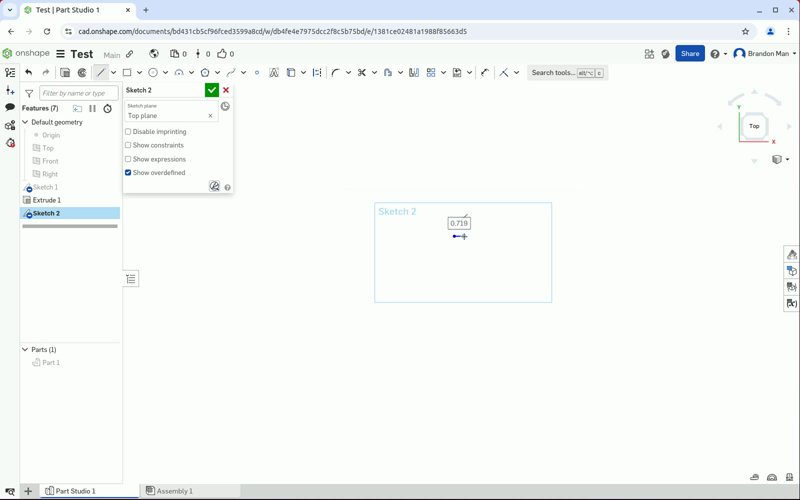
scroll(-6)
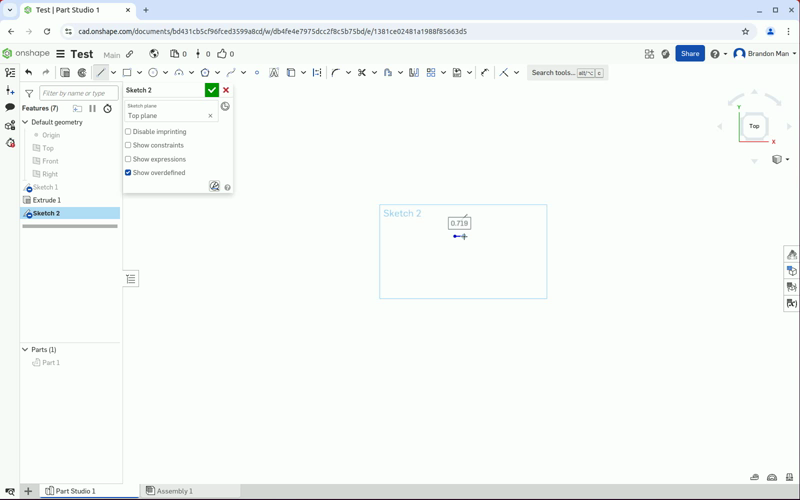
scroll(-6)
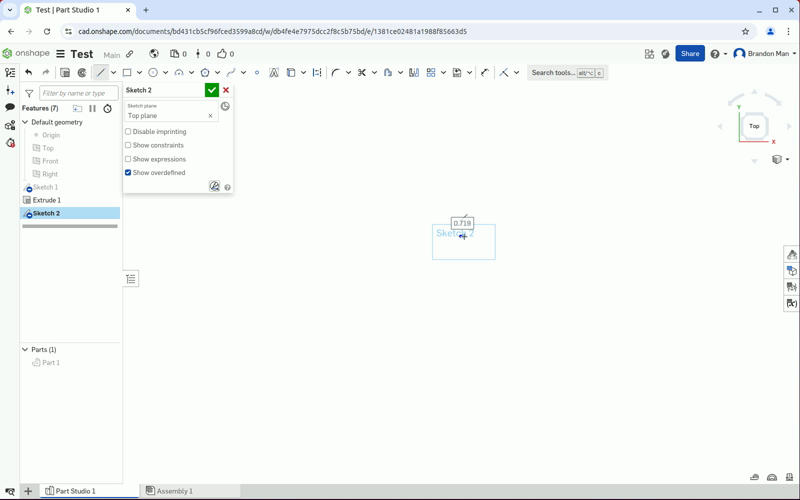
key_up(shift)
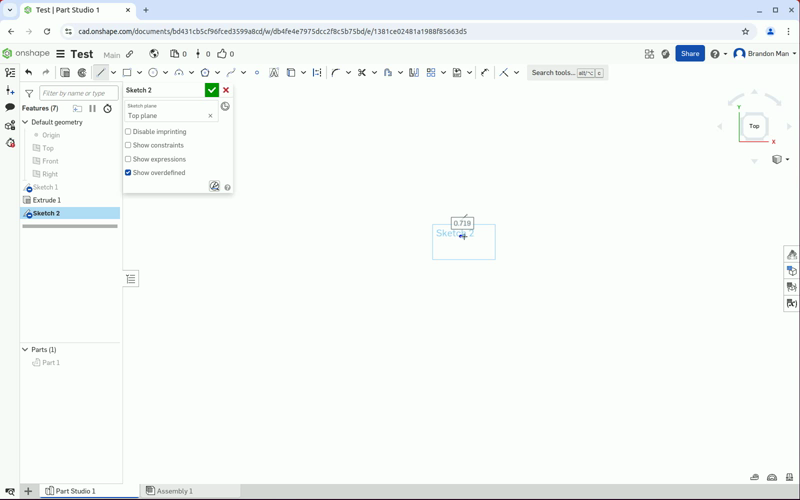
key_down(shift)
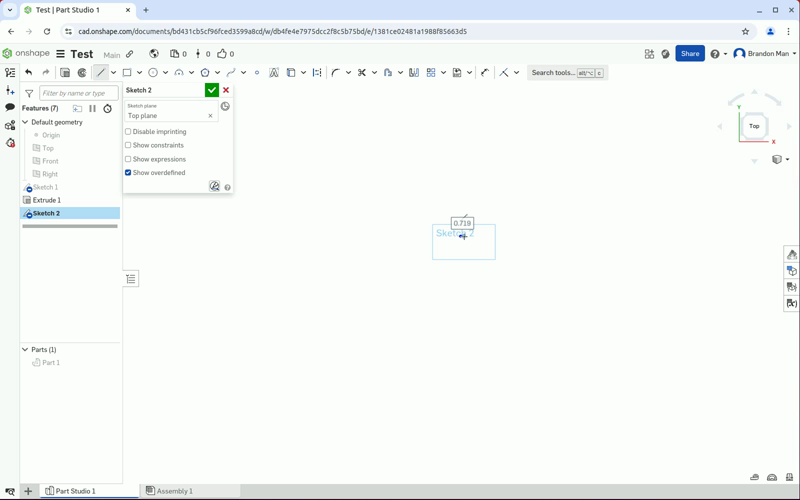
mouse_move(494, 236)
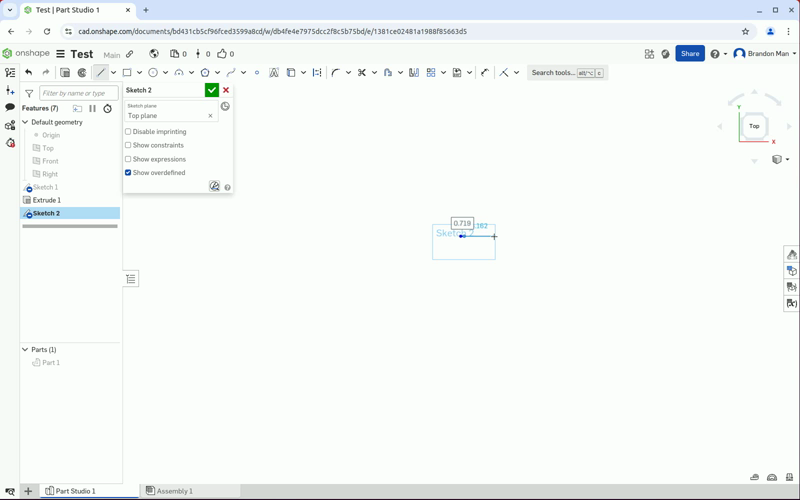
mouse_move(464, 232)
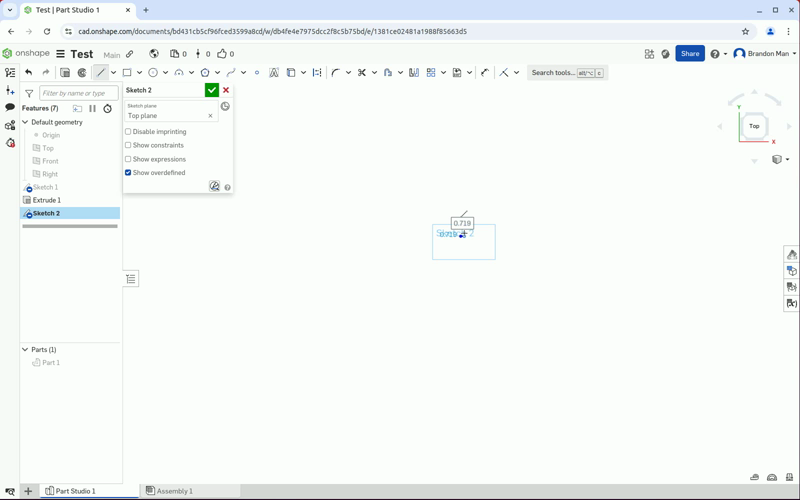
scroll(6)
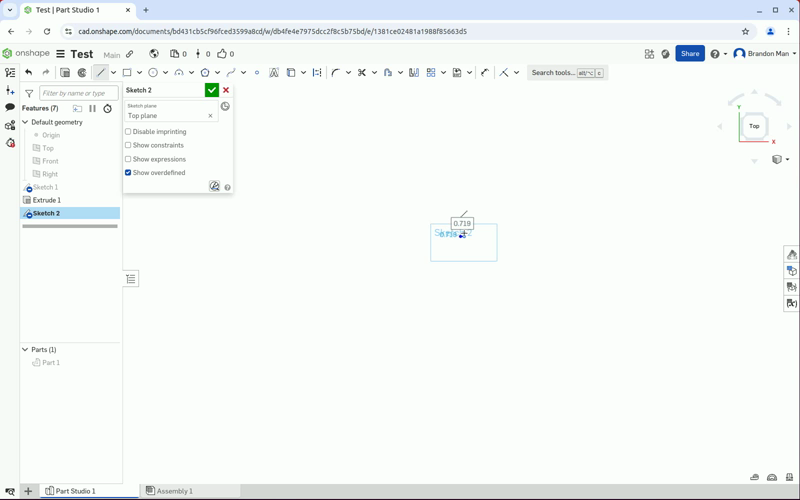
scroll(6)
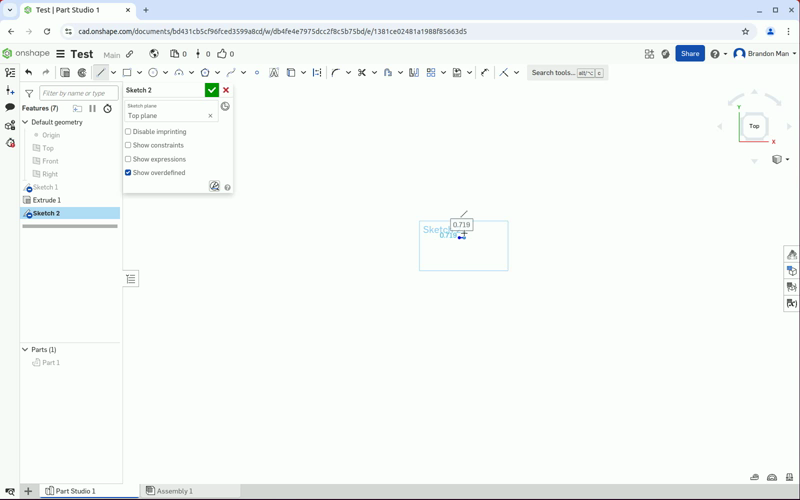
scroll(6)
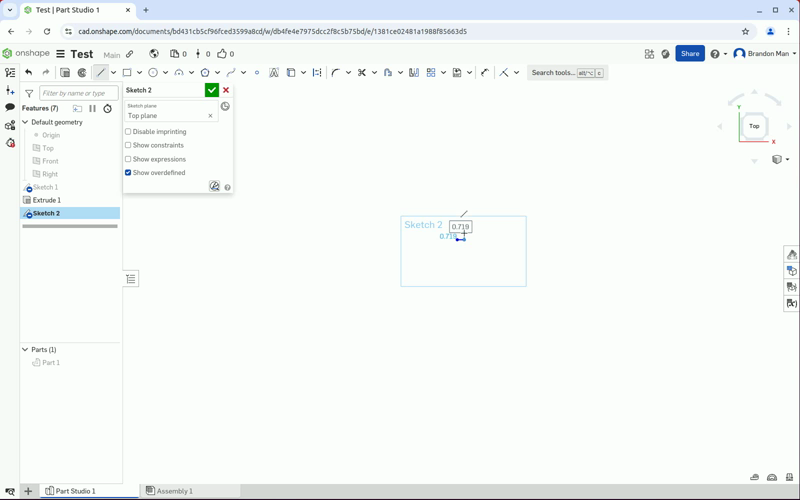
scroll(6)
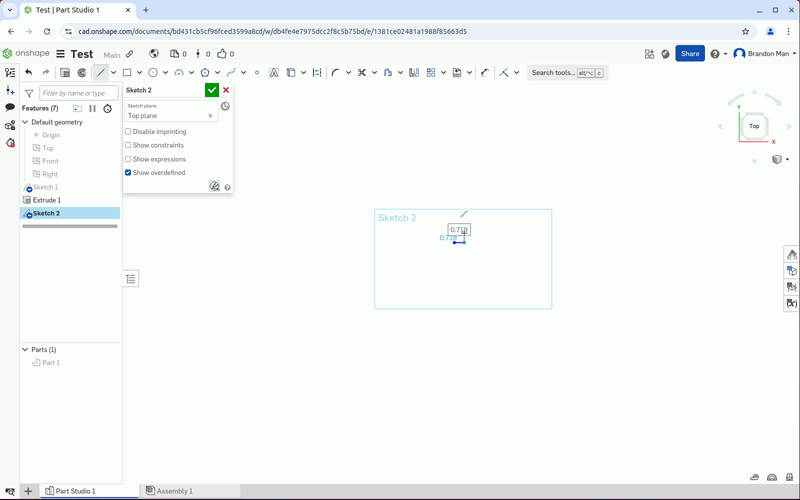
scroll(6)
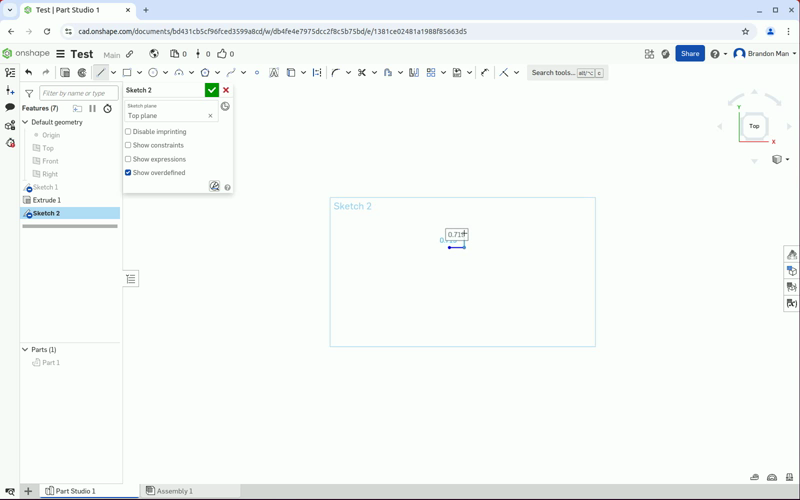
scroll(6)
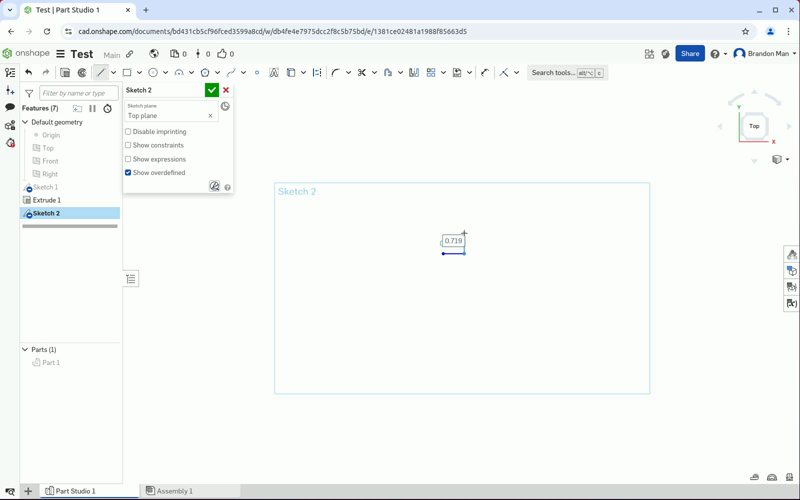
scroll(6)
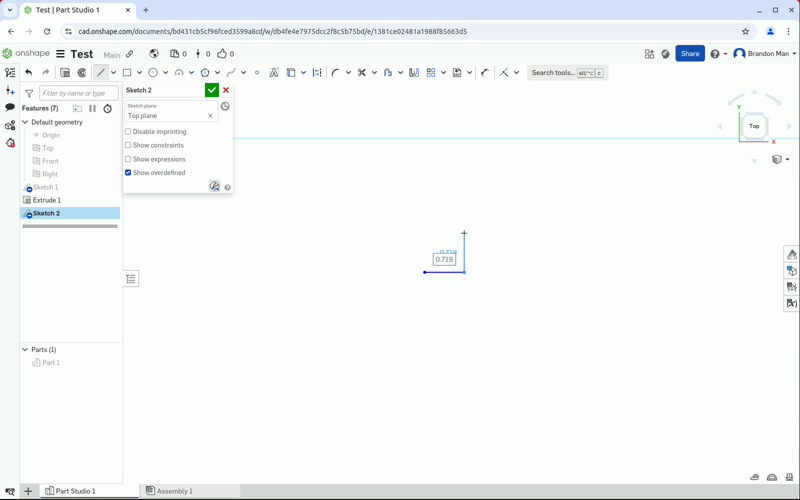
click(464, 232)
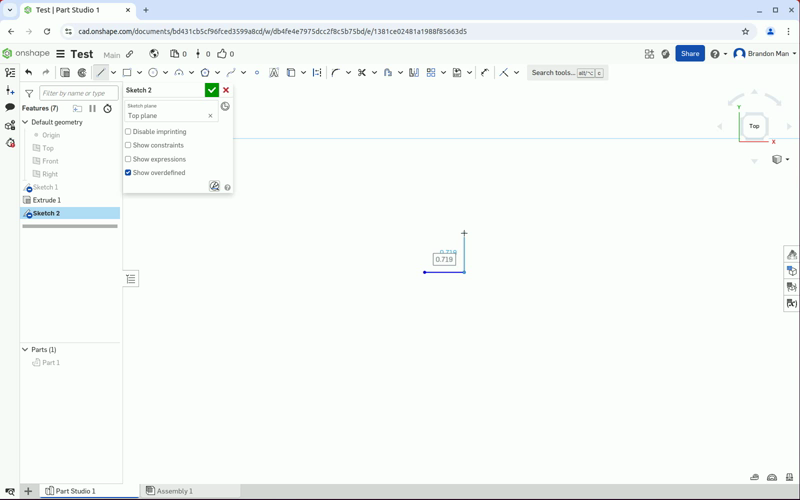
scroll(-6)
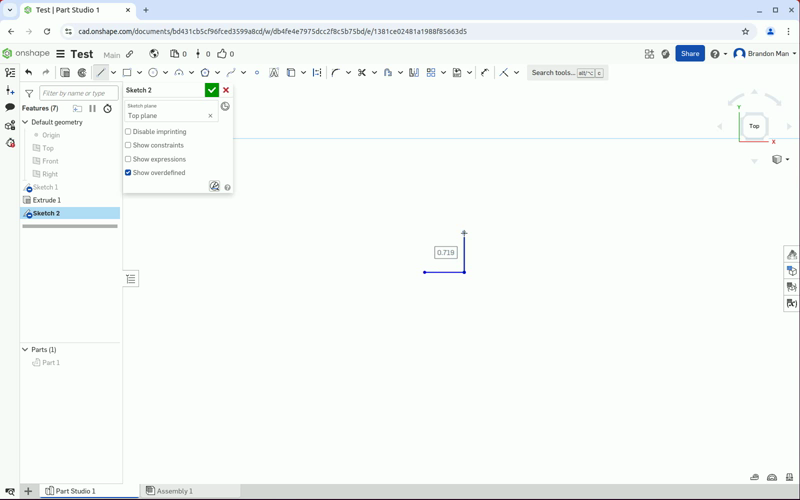
scroll(-6)
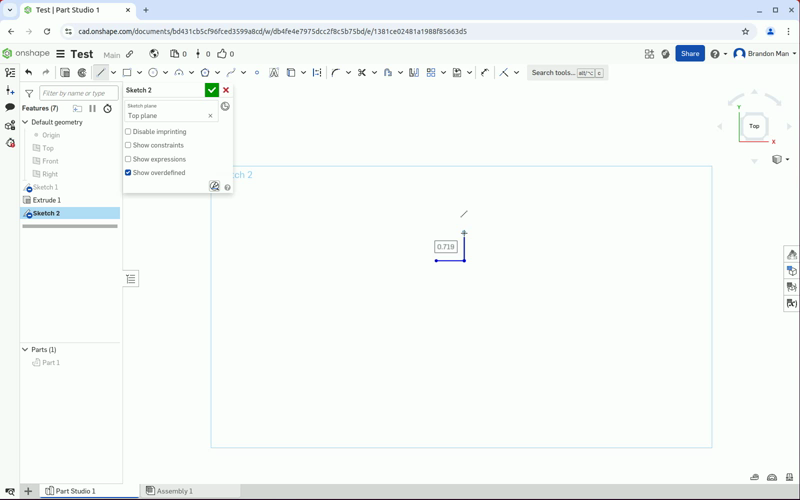
scroll(-6)
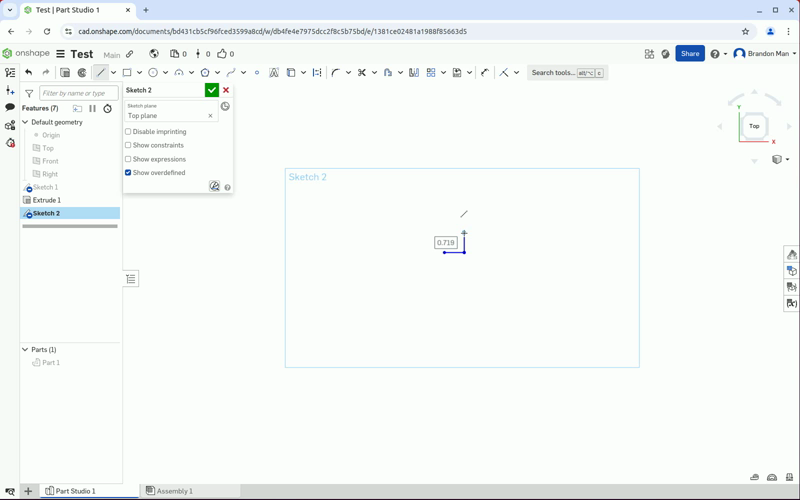
scroll(-6)
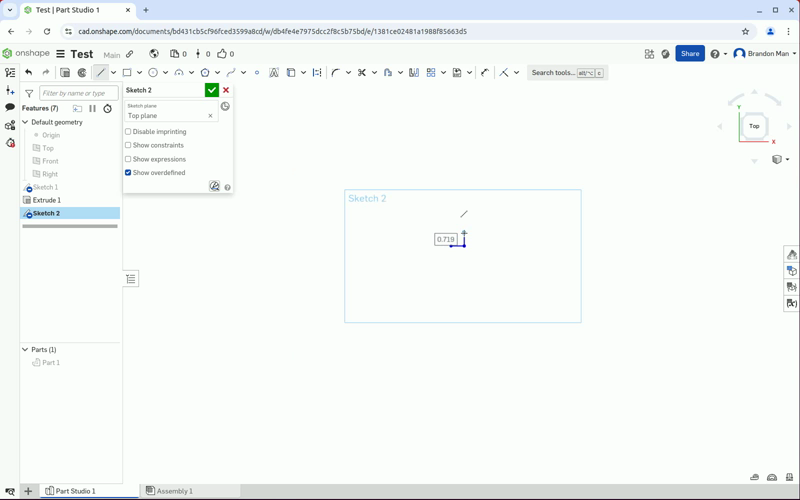
scroll(-6)
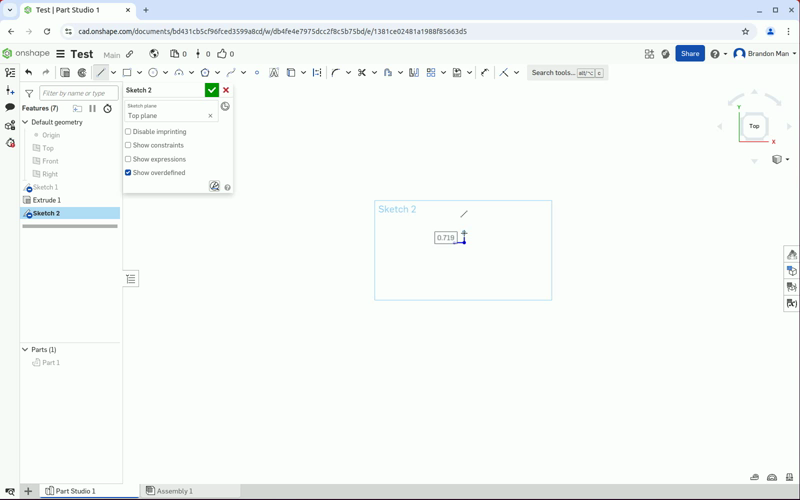
scroll(-6)
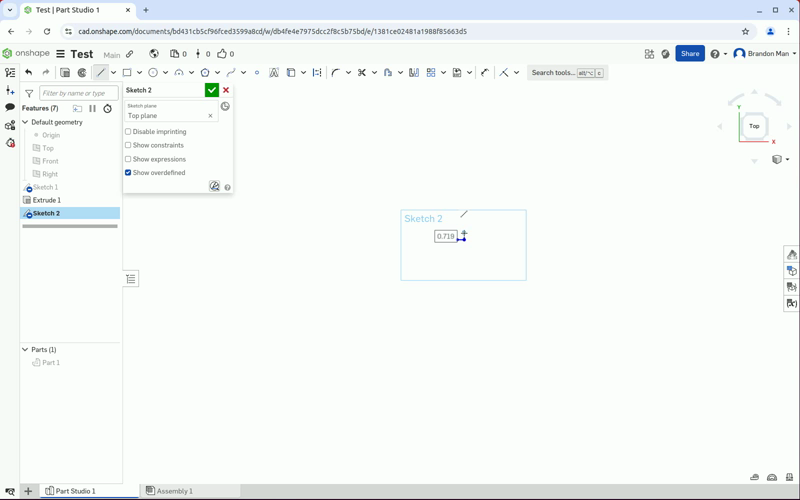
scroll(-6)
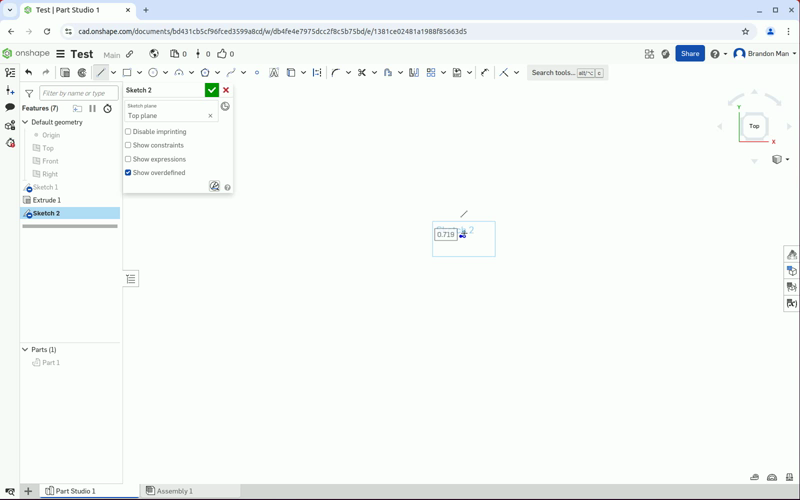
key_up(shift)
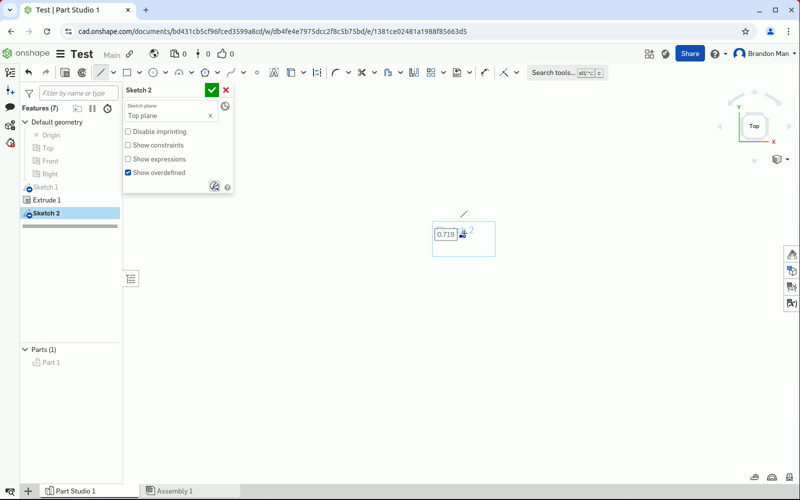
key_down(shift)
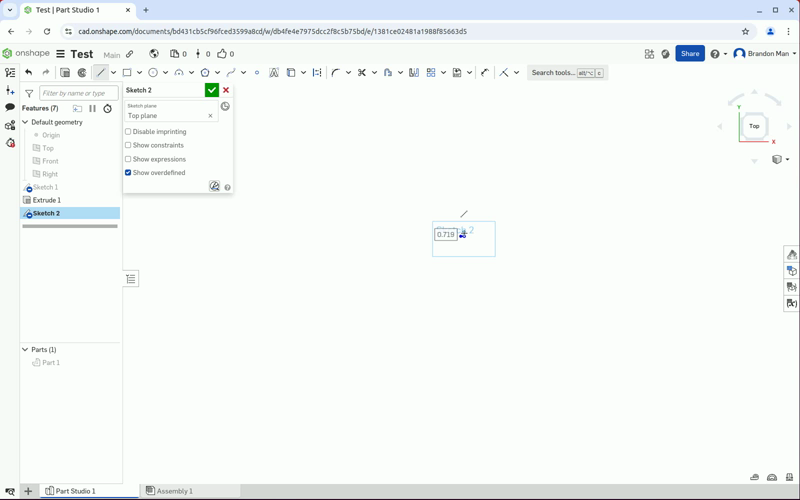
mouse_move(494, 232)
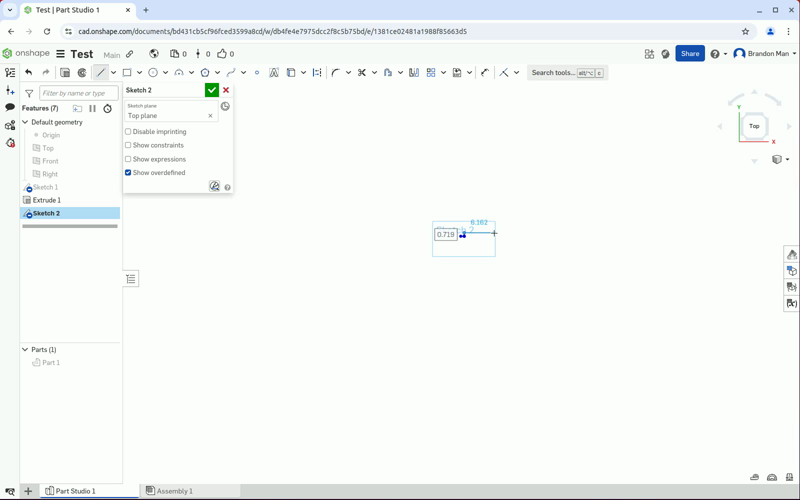
mouse_move(460, 232)
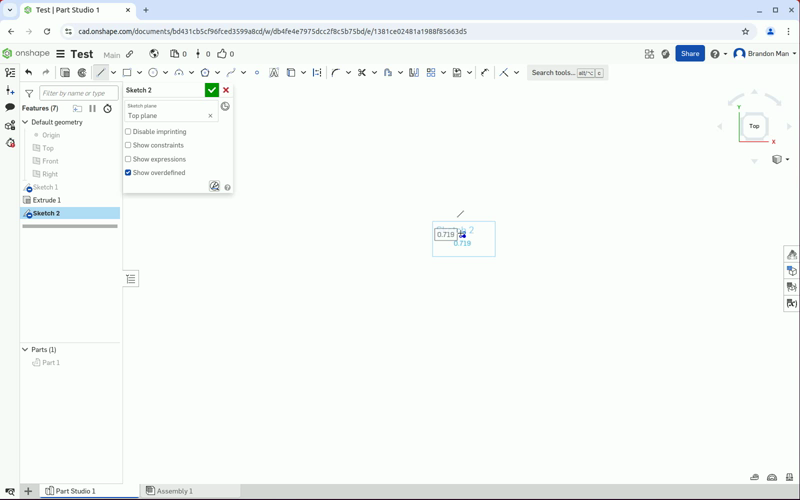
scroll(6)
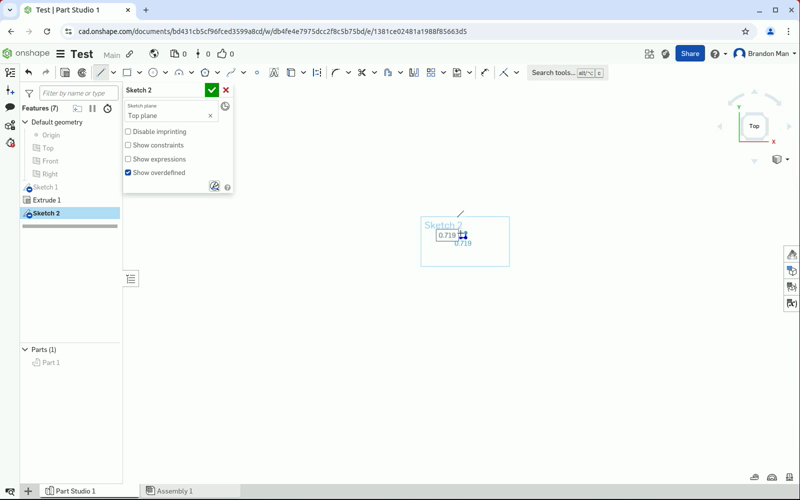
scroll(6)
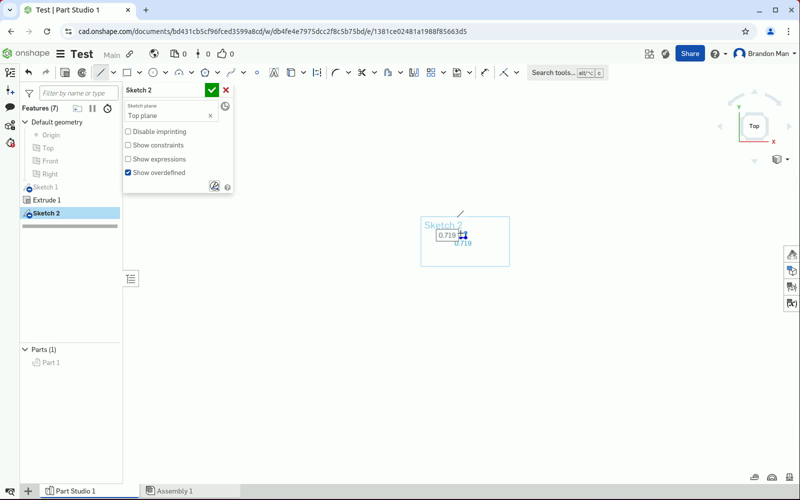
scroll(6)
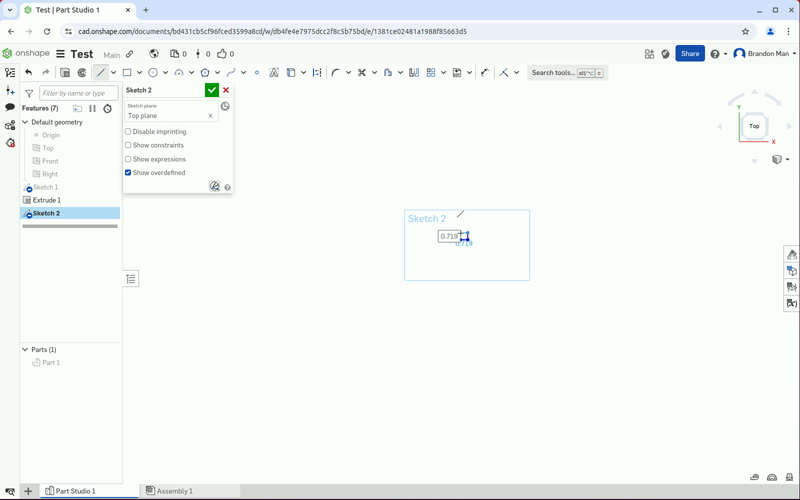
scroll(6)
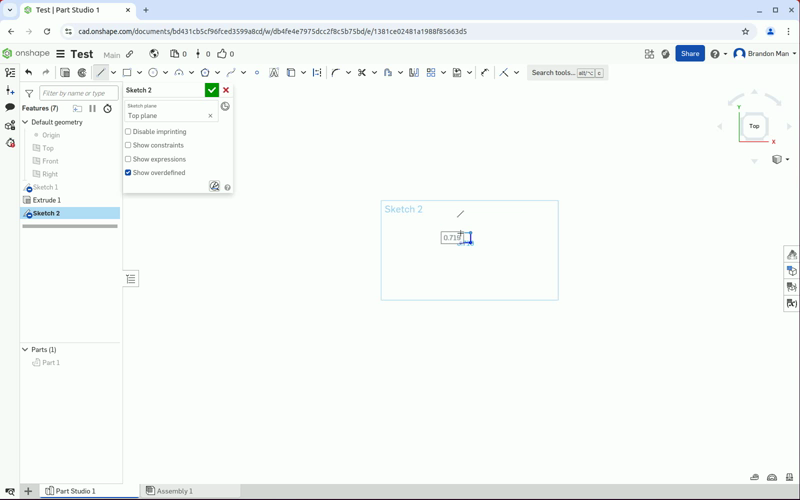
scroll(6)
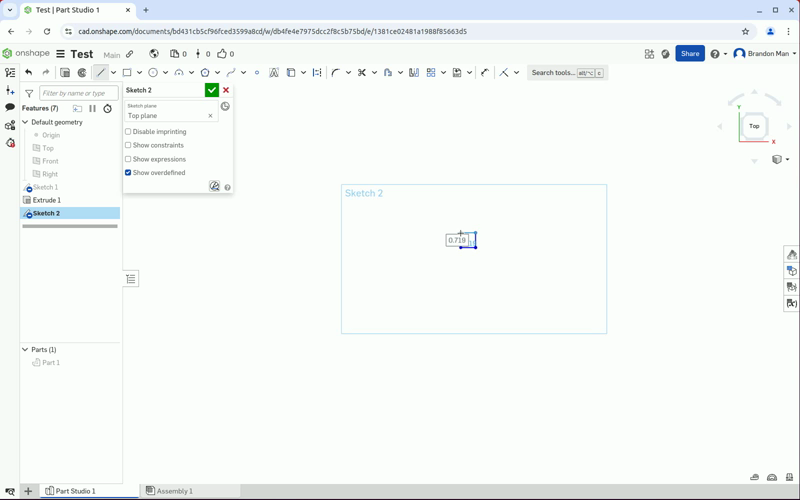
scroll(6)
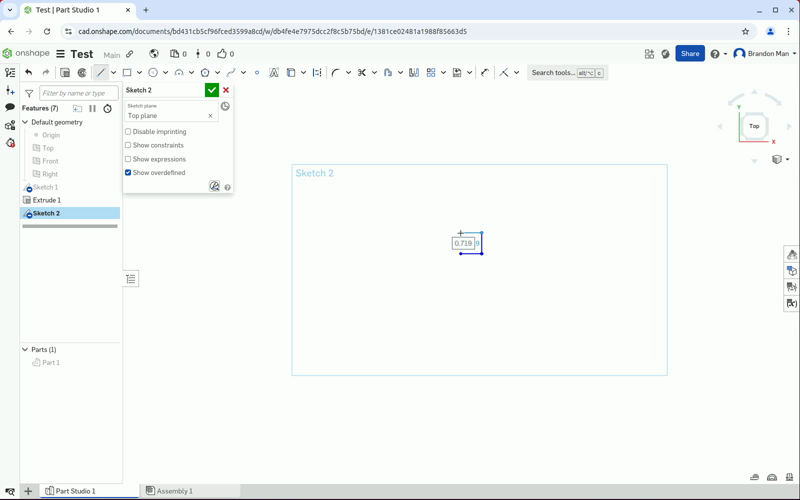
scroll(6)
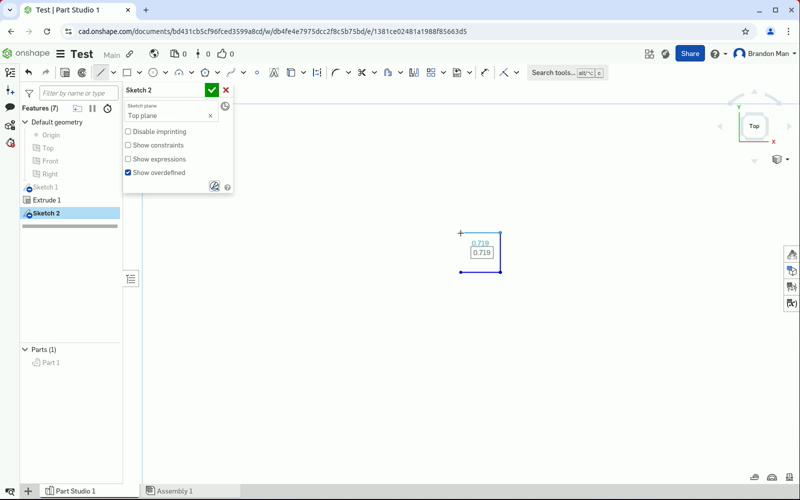
click(460, 232)
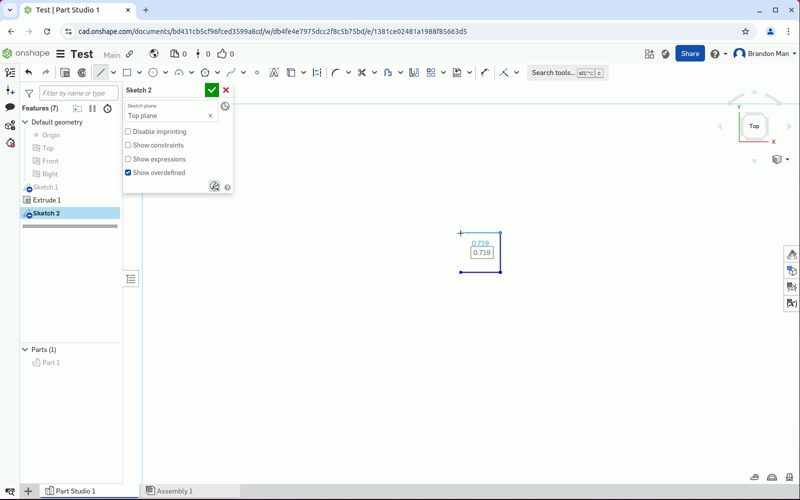
scroll(-6)
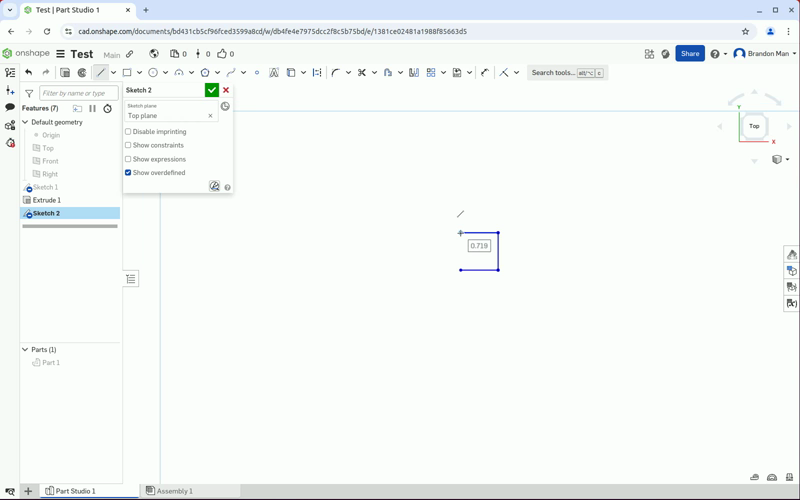
scroll(-6)
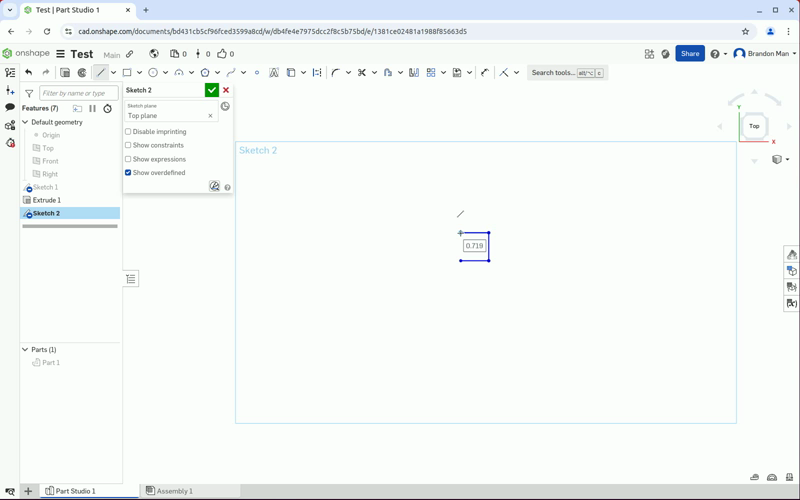
scroll(-6)
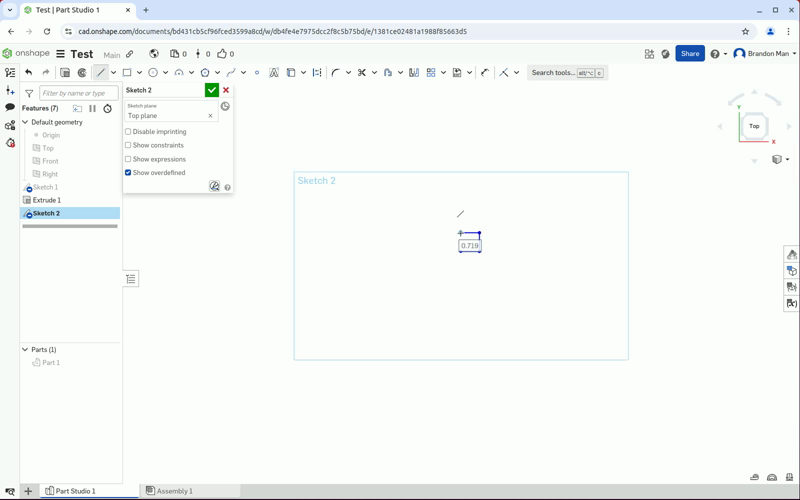
scroll(-6)
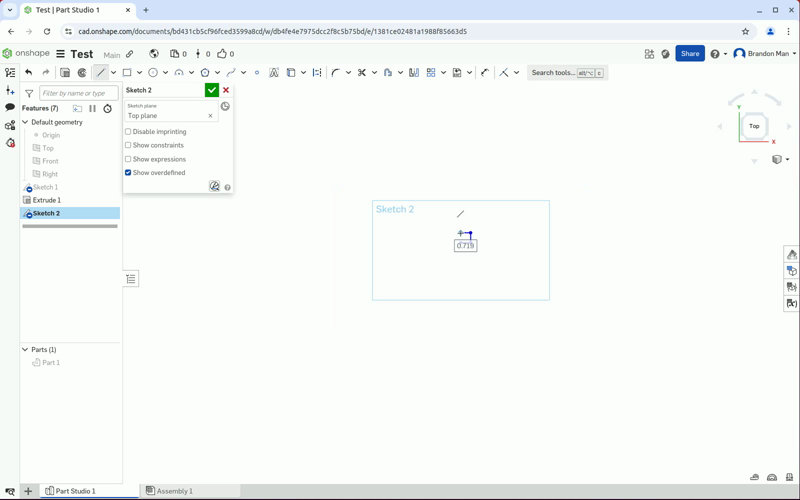
scroll(-6)
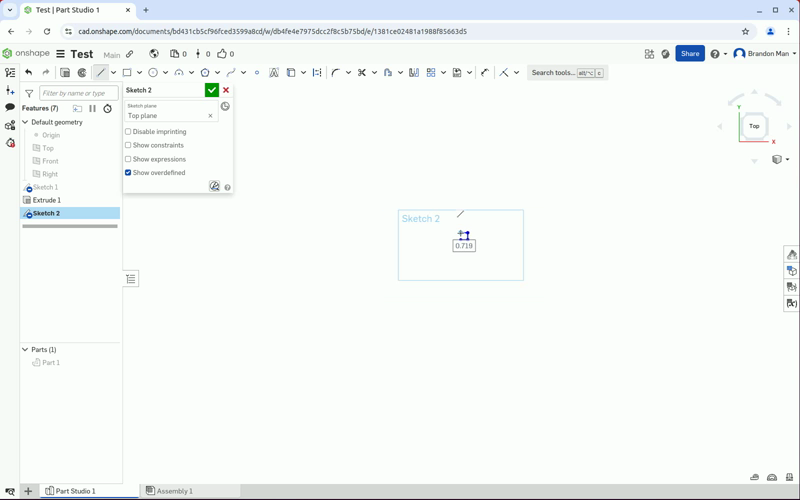
scroll(-6)
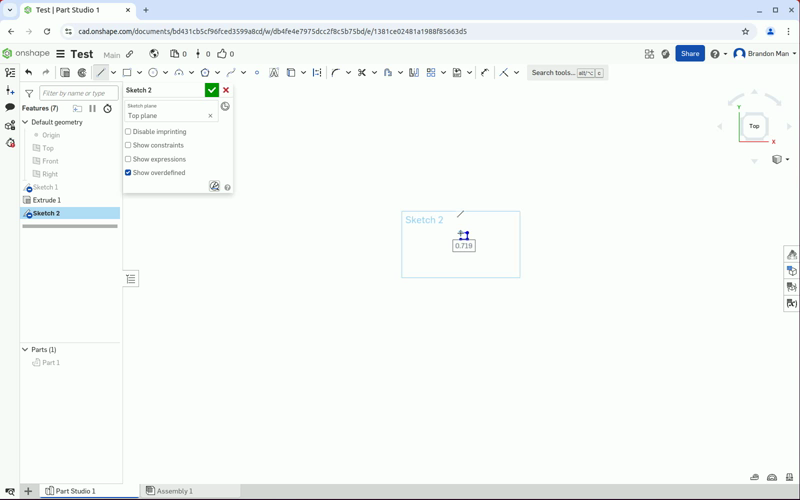
scroll(-6)
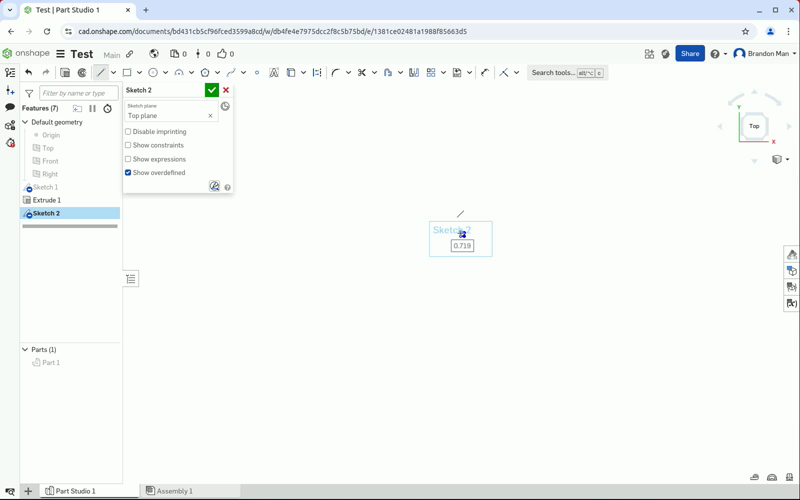
key_up(shift)
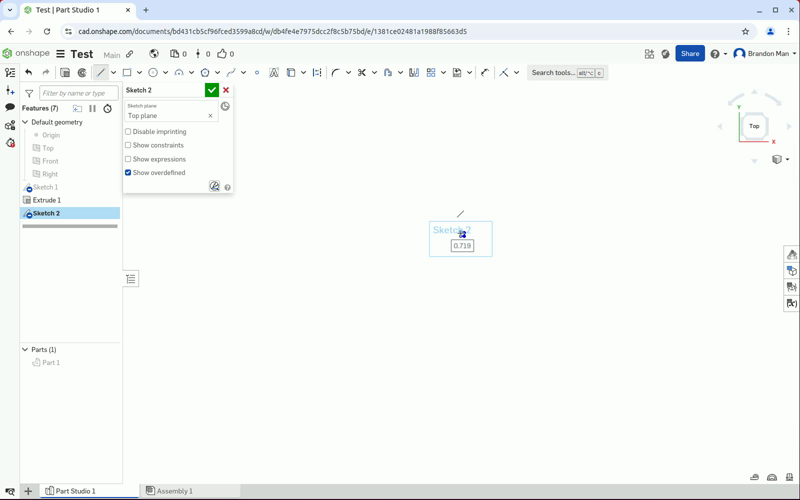
mouse_move(490, 232)
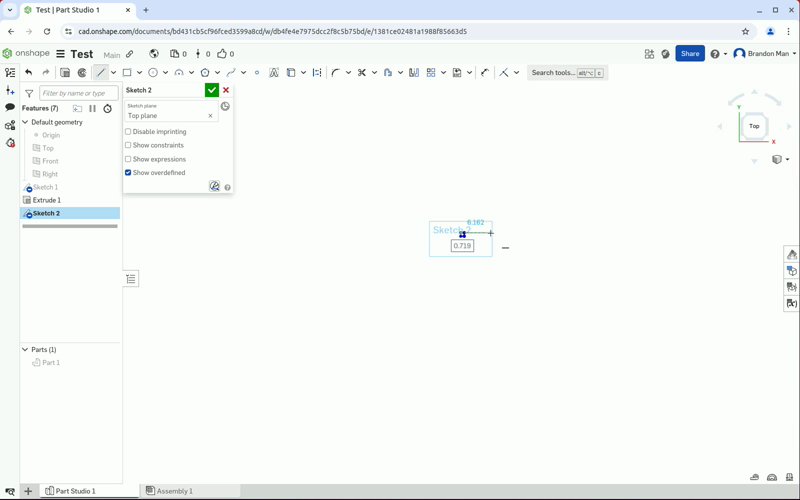
key_down(shift)
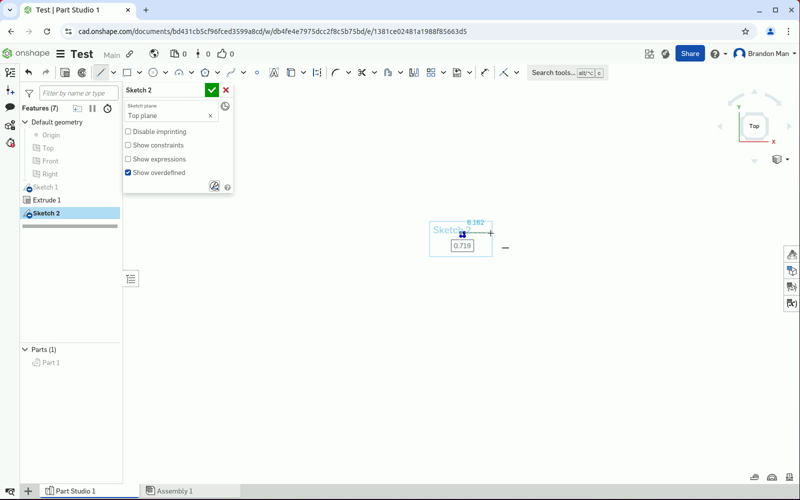
mouse_move(460, 236)
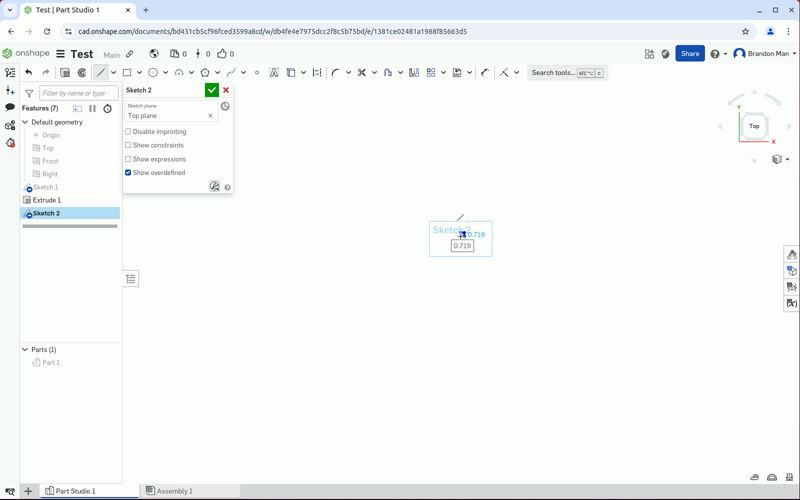
scroll(6)
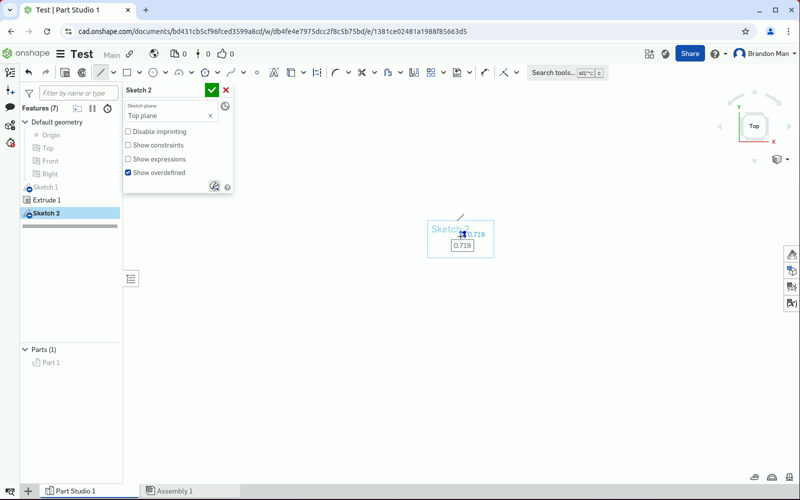
scroll(6)
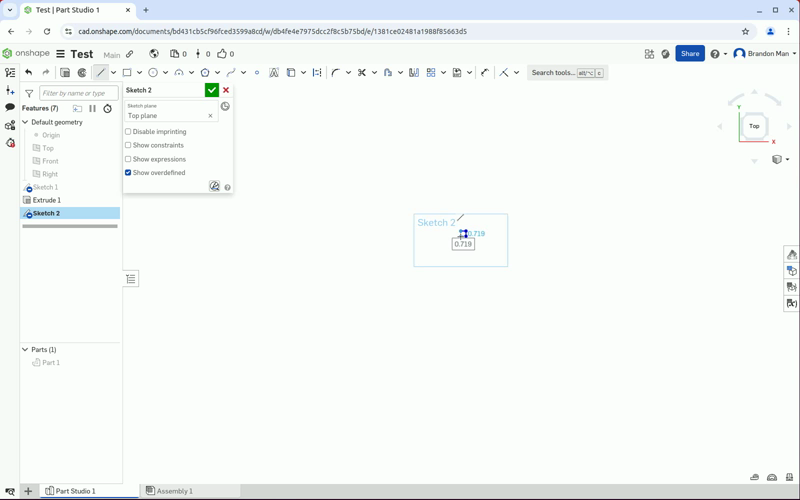
scroll(6)
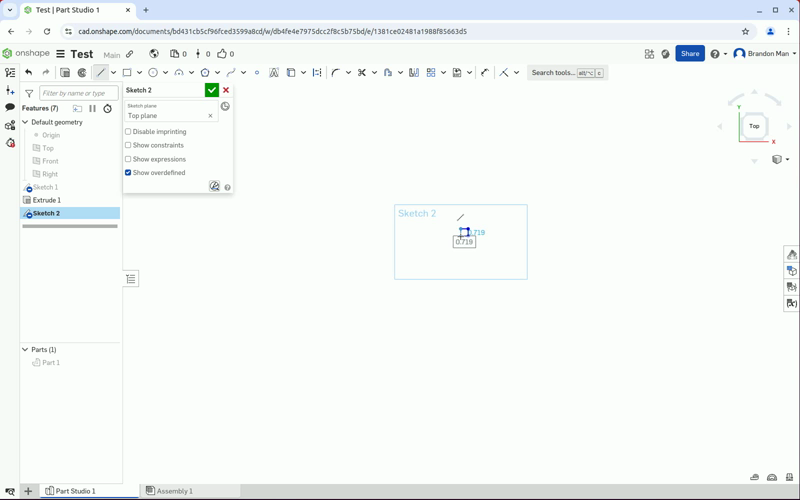
scroll(6)
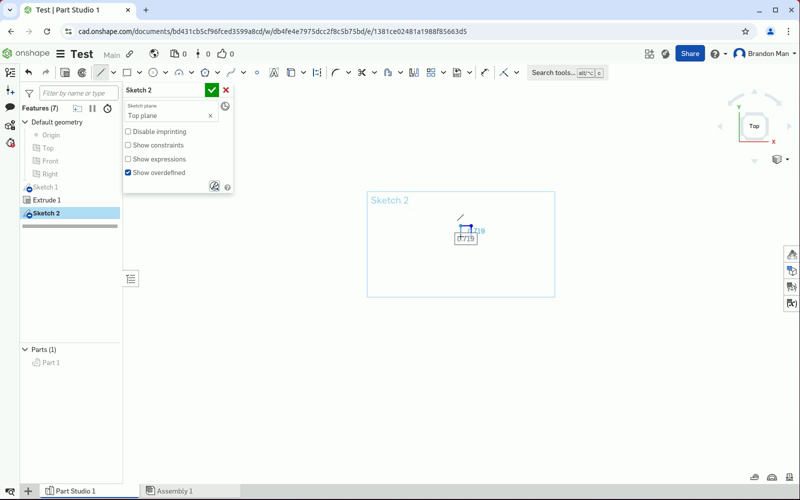
scroll(6)
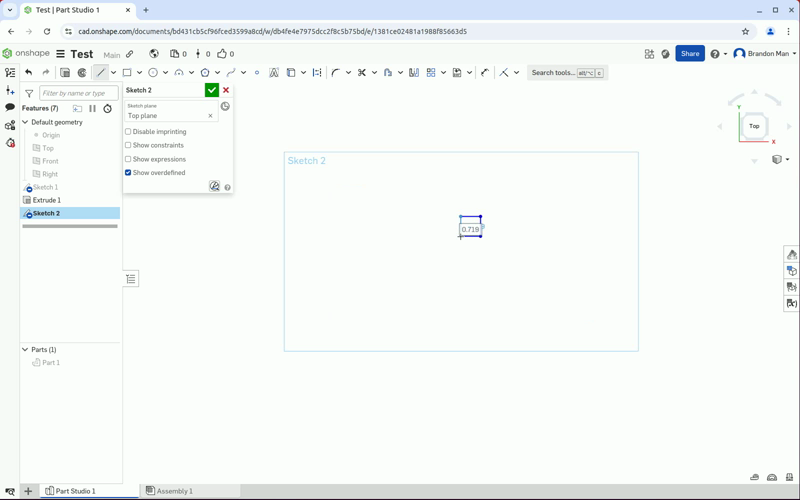
scroll(6)
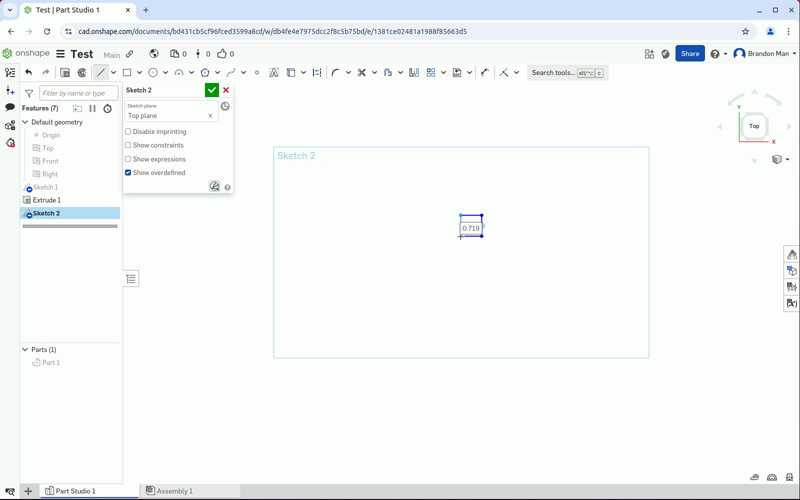
scroll(6)
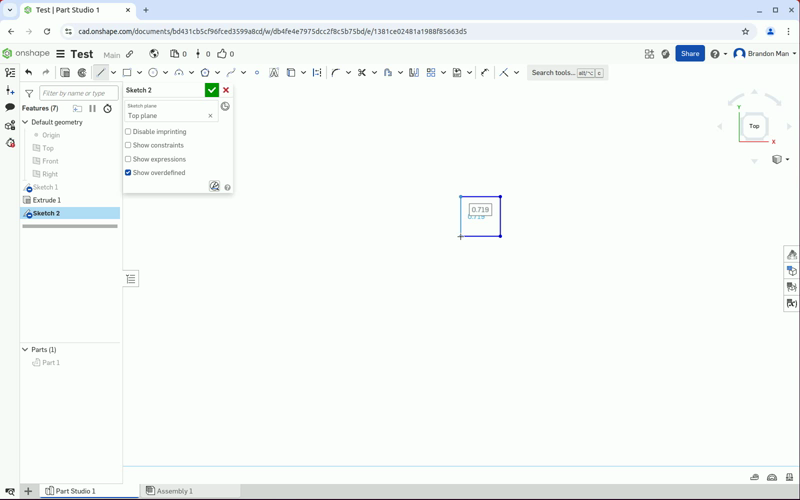
key_up(shift)
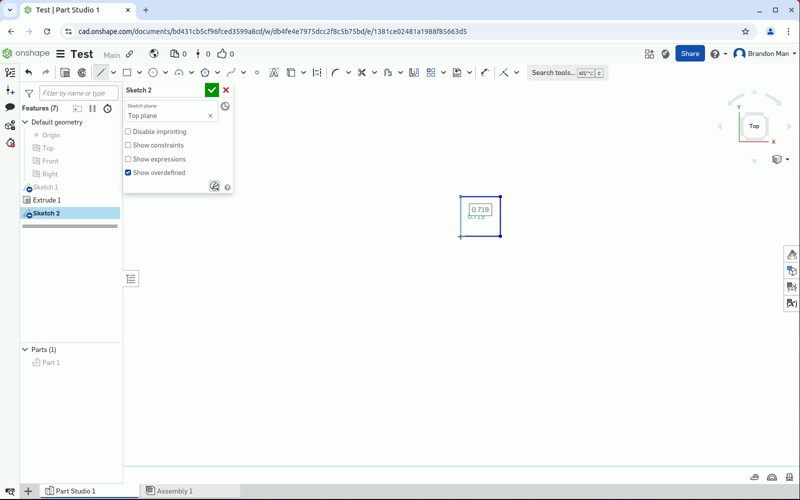
click(460, 236)
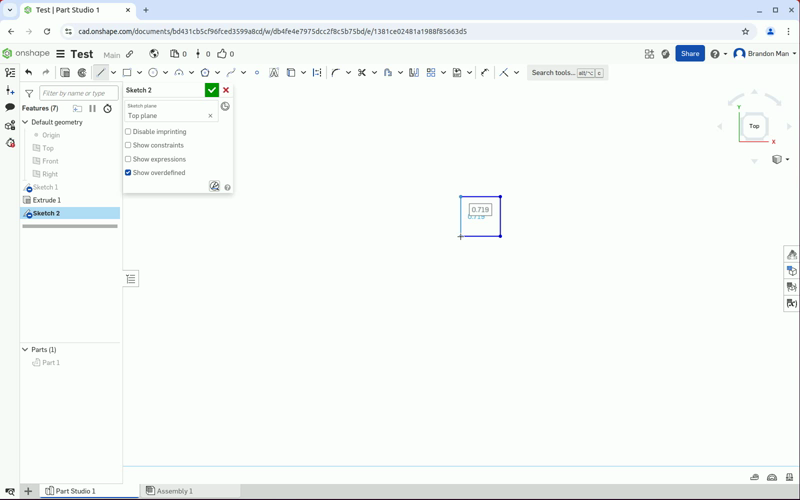
scroll(-6)
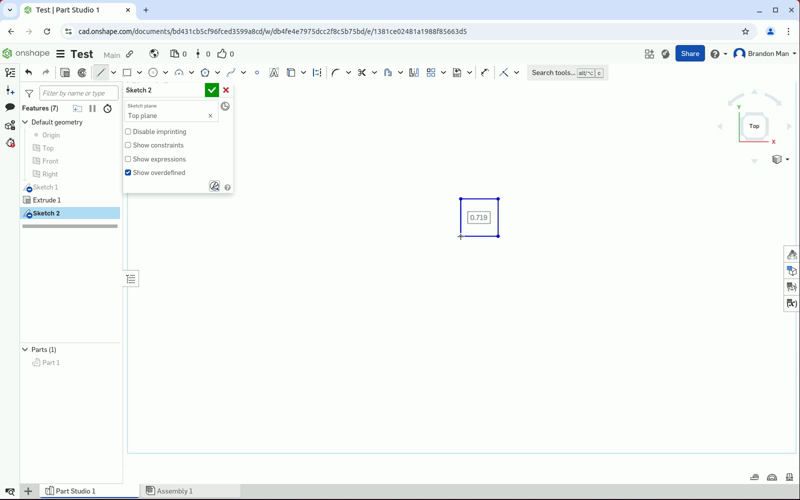
scroll(-6)
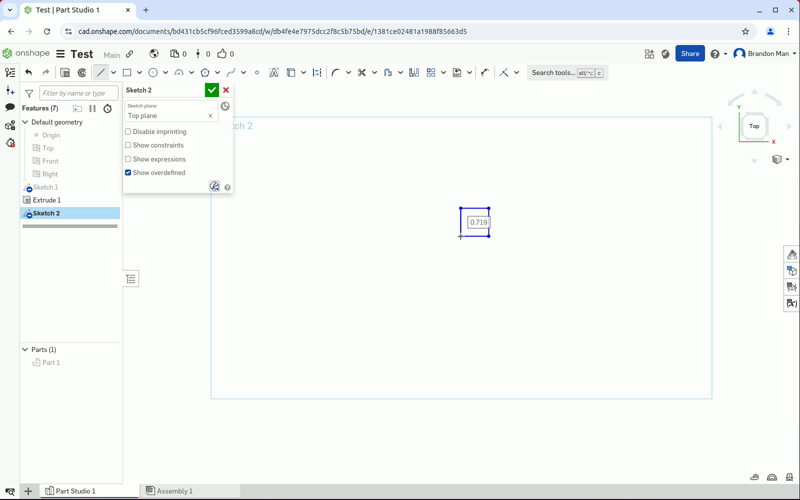
scroll(-6)
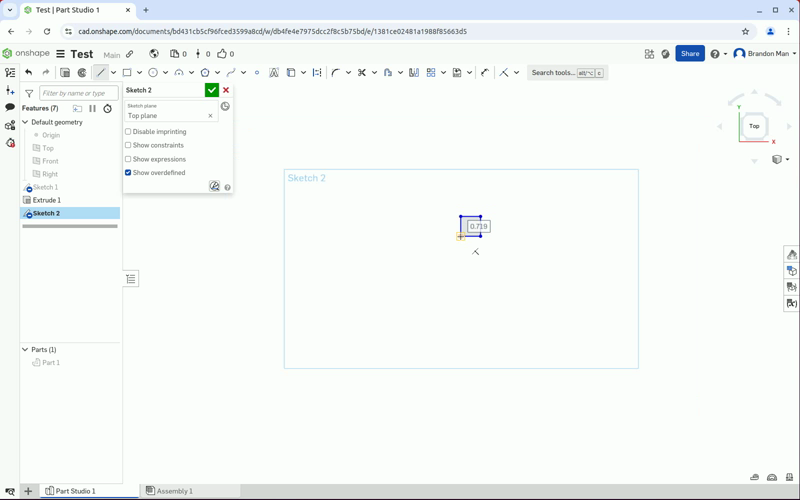
scroll(-6)
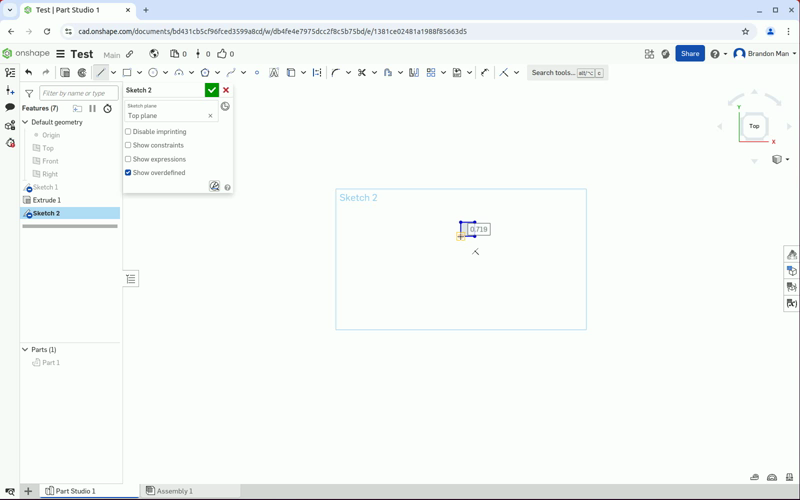
scroll(-6)
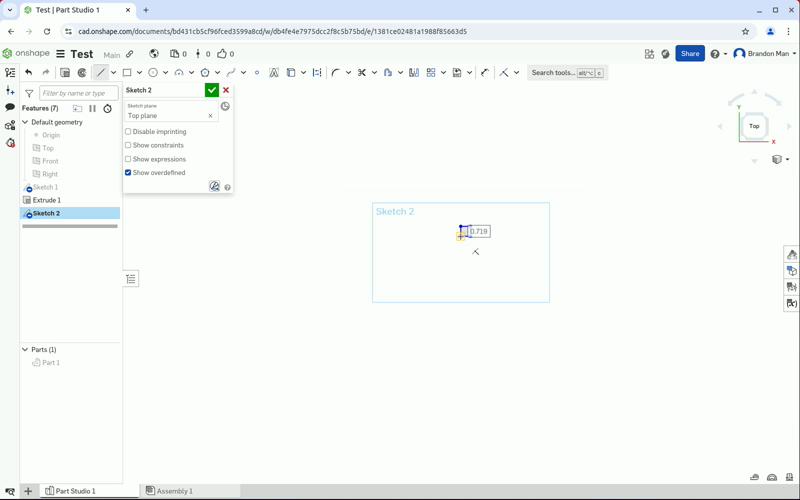
scroll(-6)
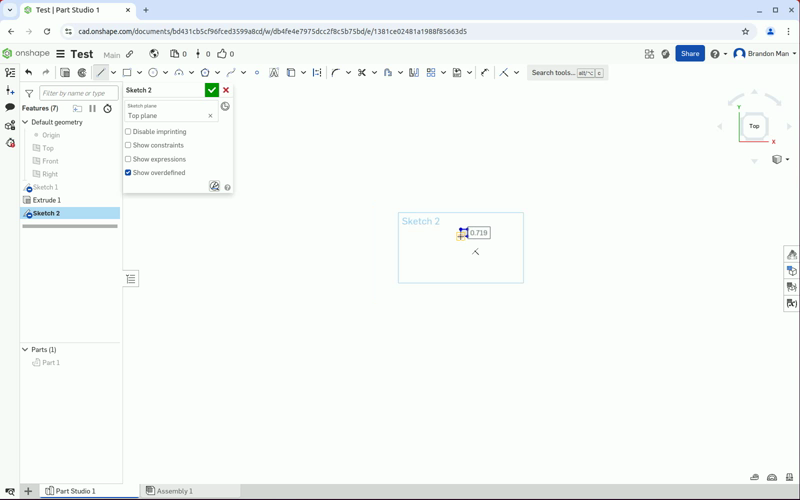
scroll(-6)
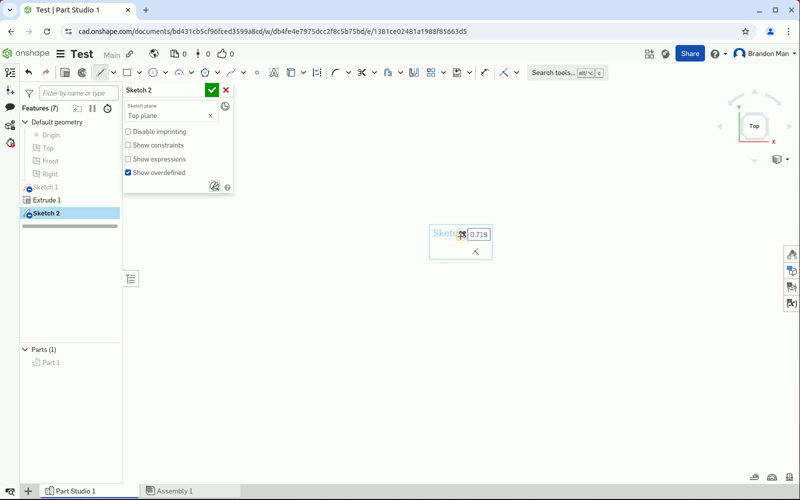
key(esc)
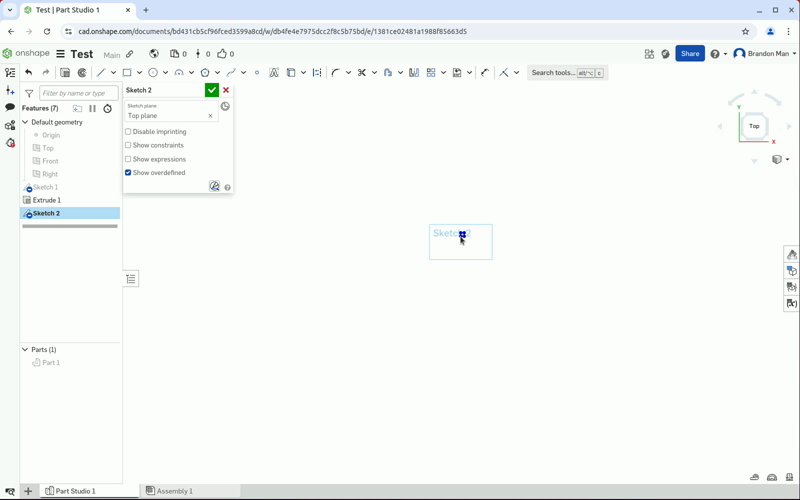
mouse_move(461, 234)
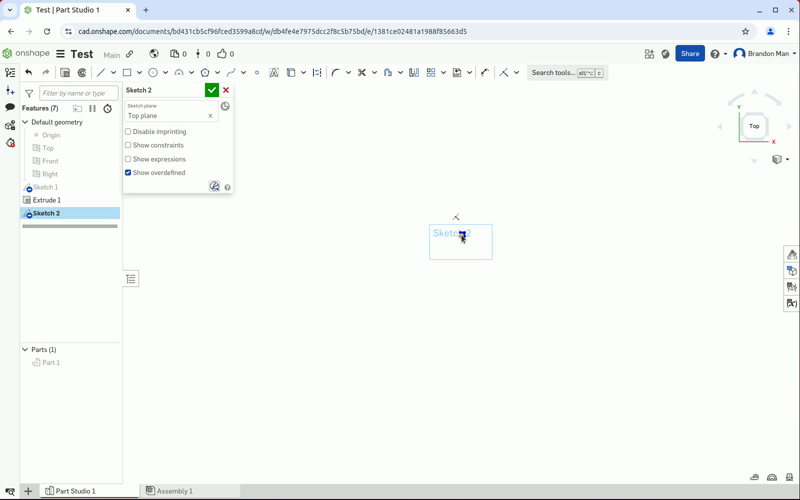
scroll(6)
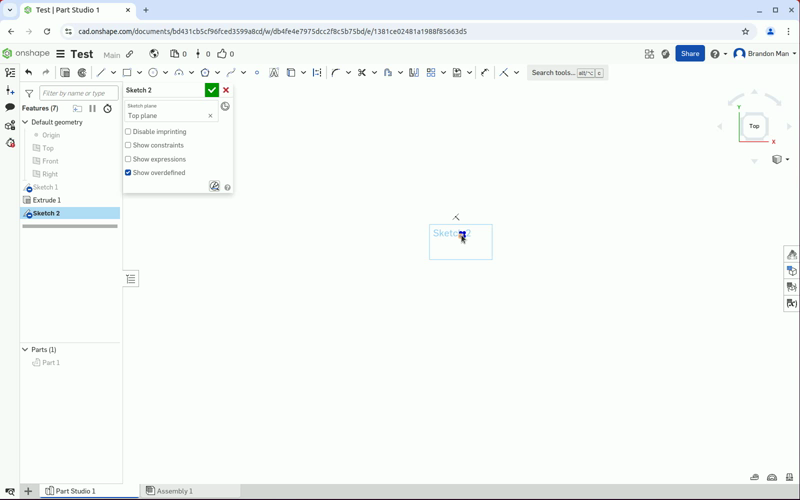
scroll(6)
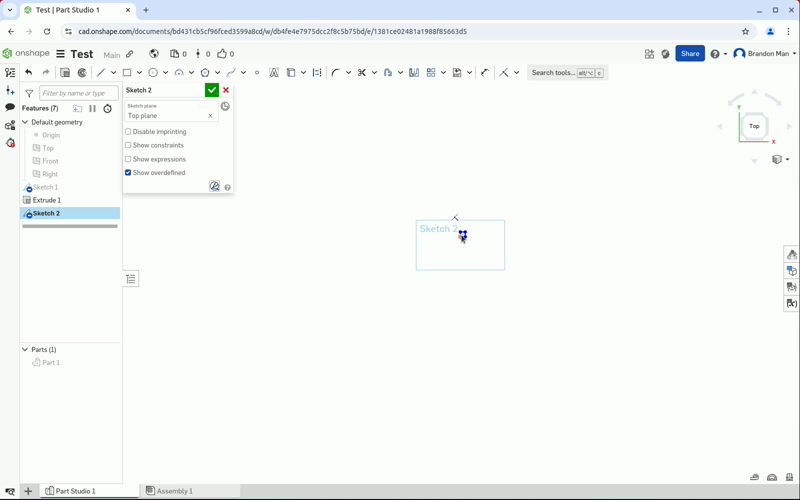
scroll(6)
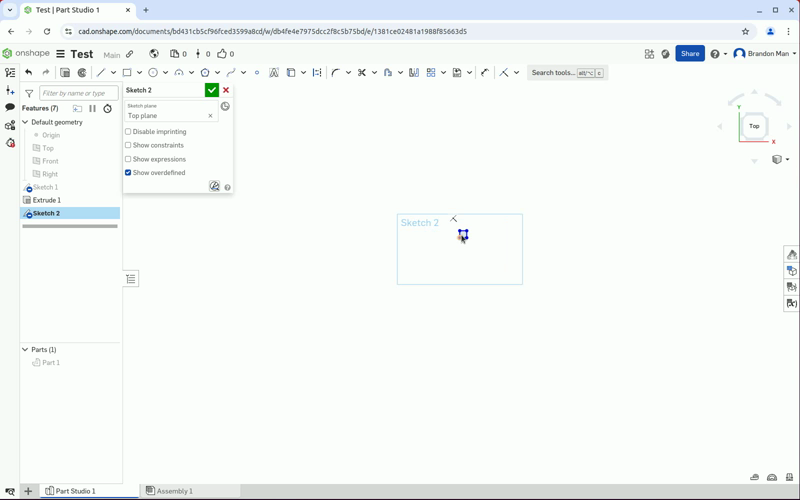
scroll(6)
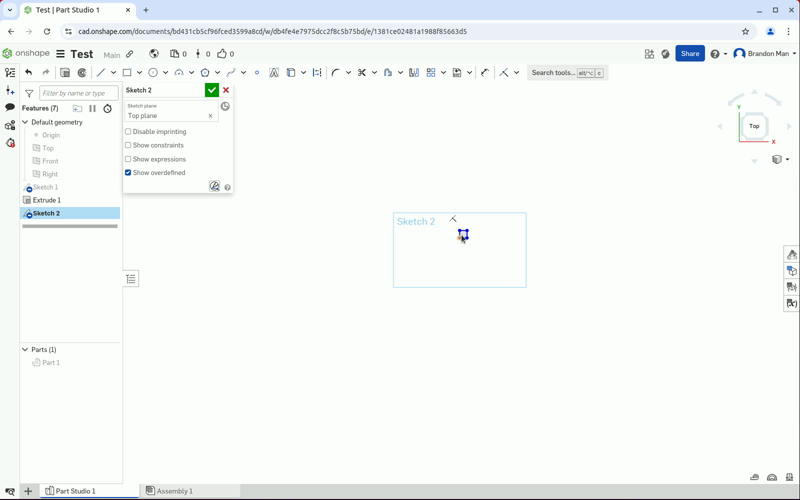
scroll(6)
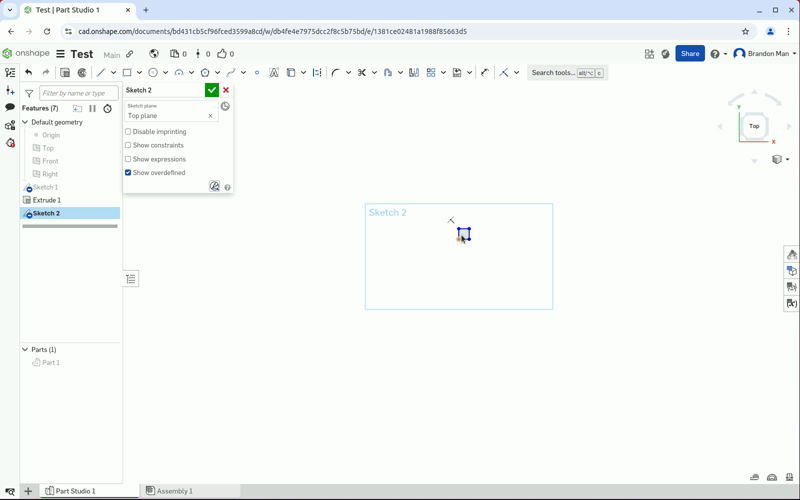
scroll(6)
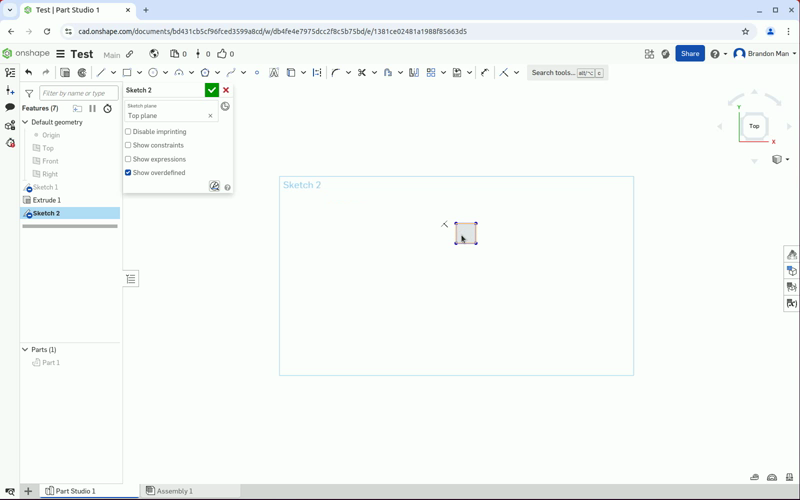
scroll(6)
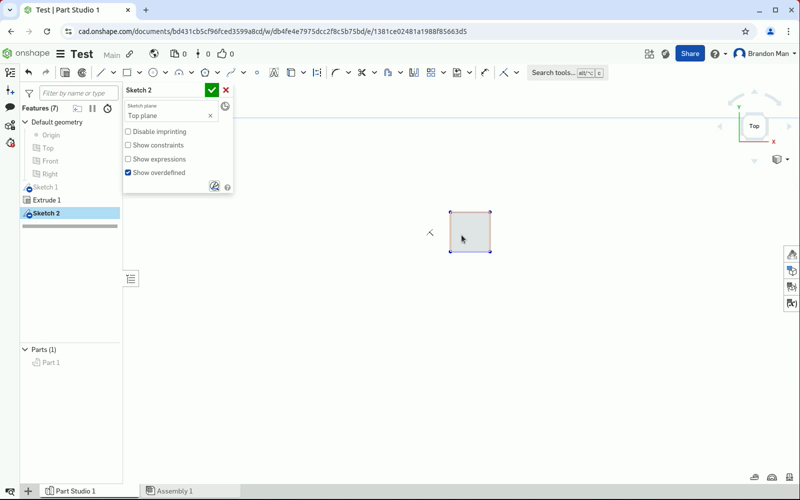
click(461, 234)
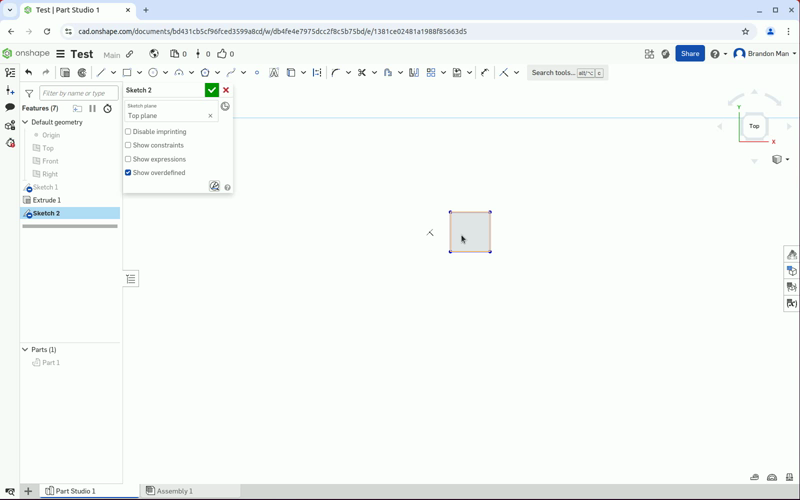
scroll(-6)
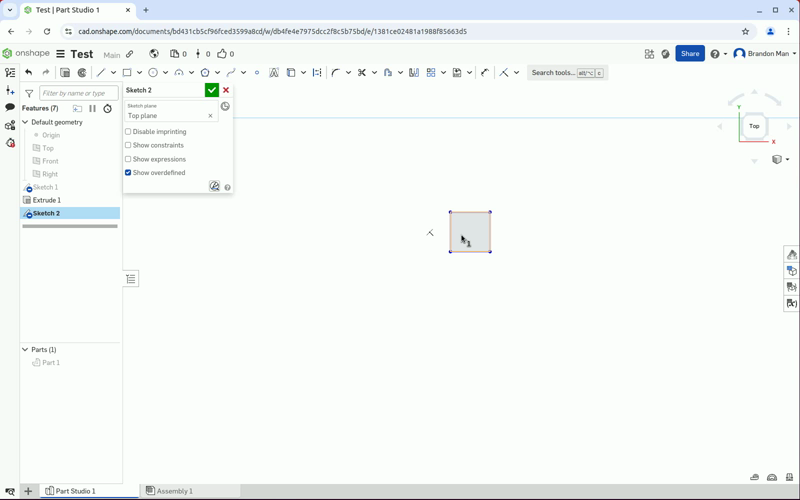
scroll(-6)
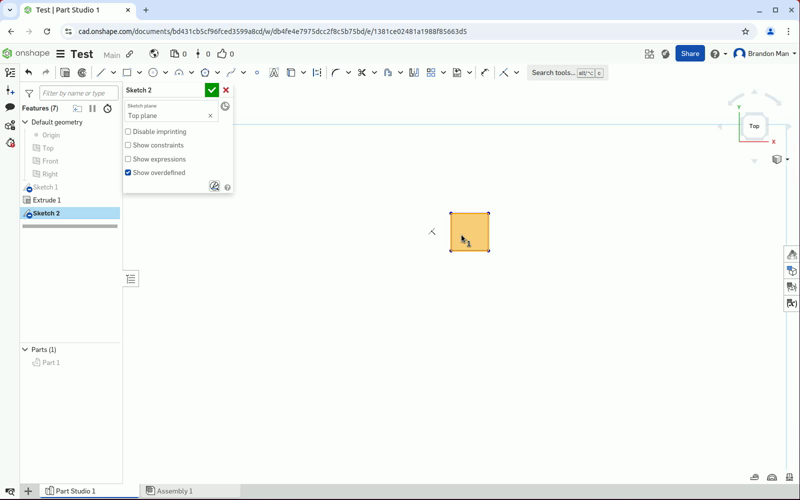
scroll(-6)
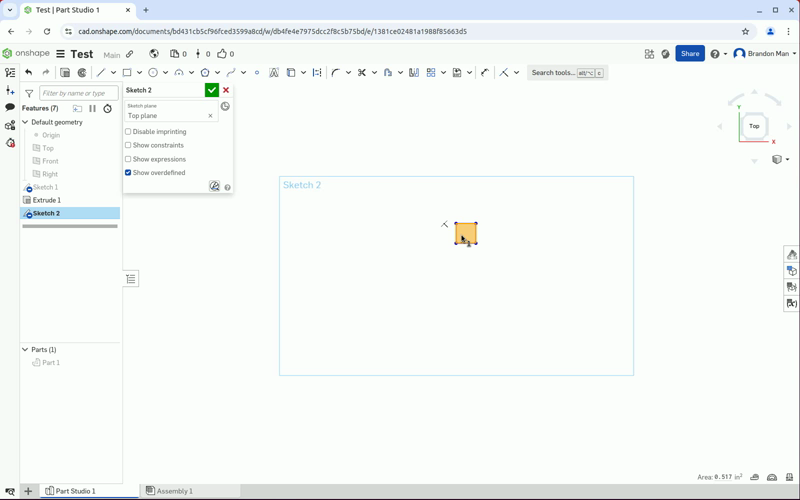
scroll(-6)
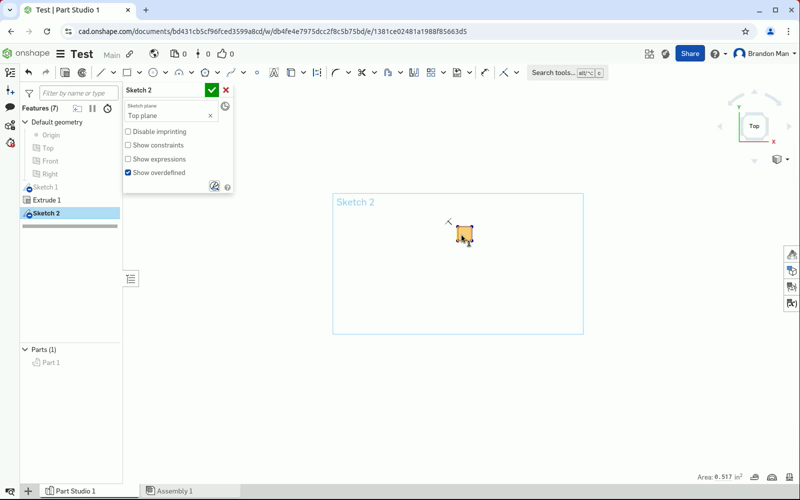
scroll(-6)
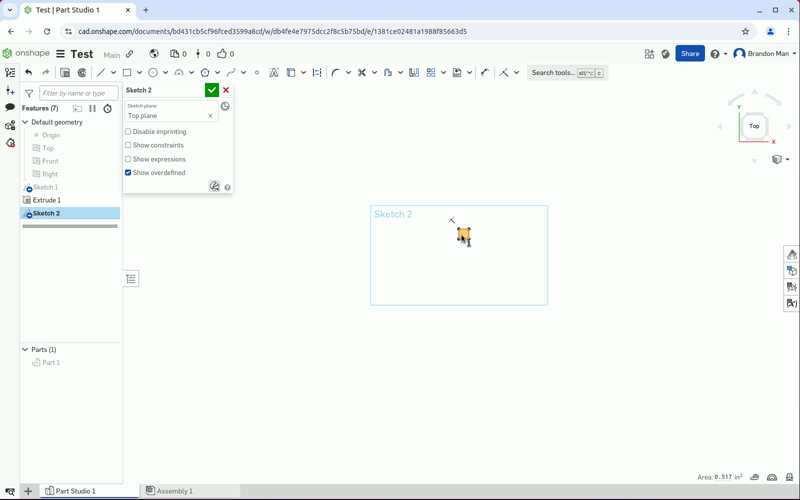
scroll(-6)
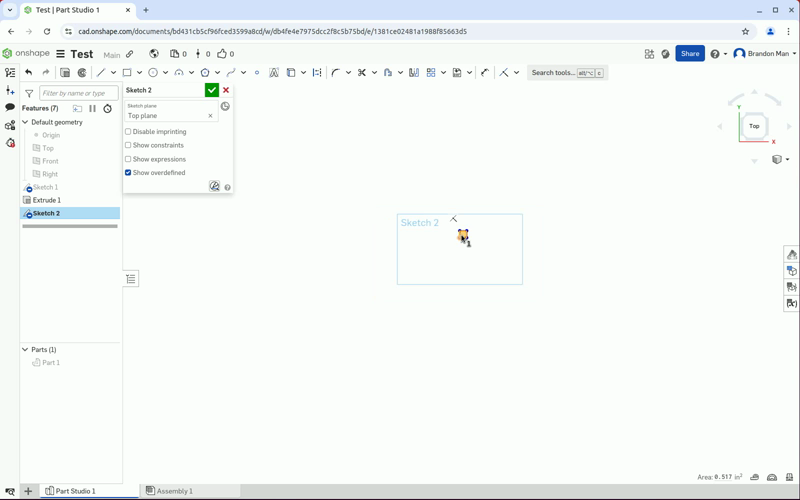
scroll(-6)
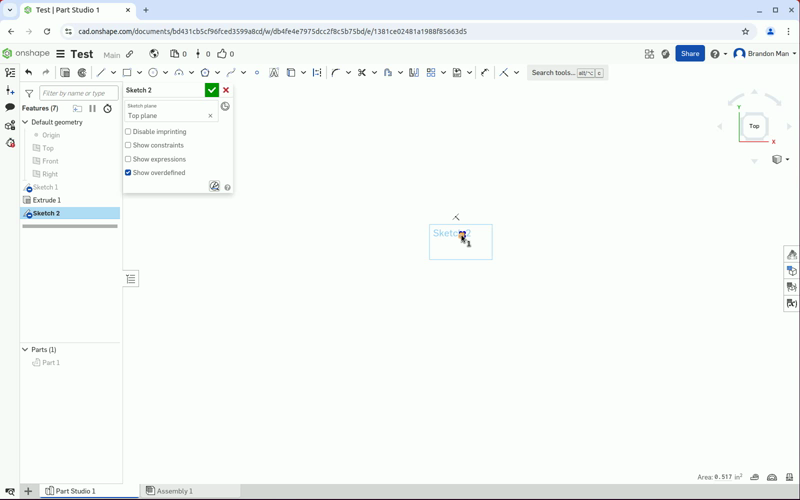
mouse_move(73, 352)
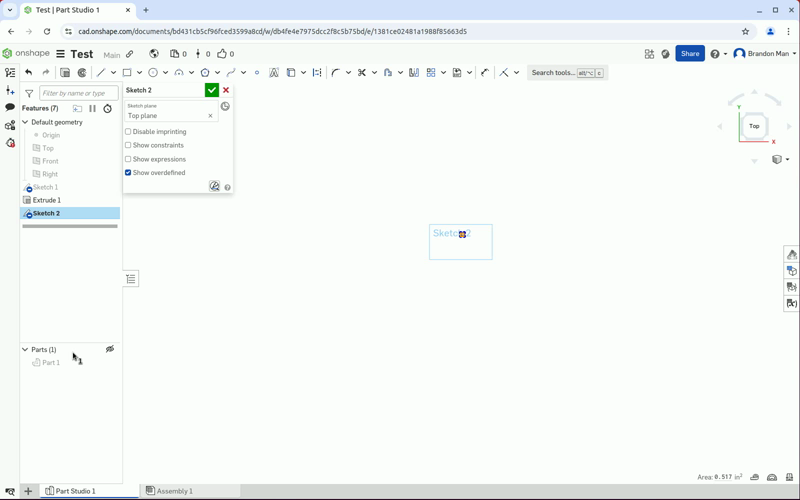
key(shift+y)
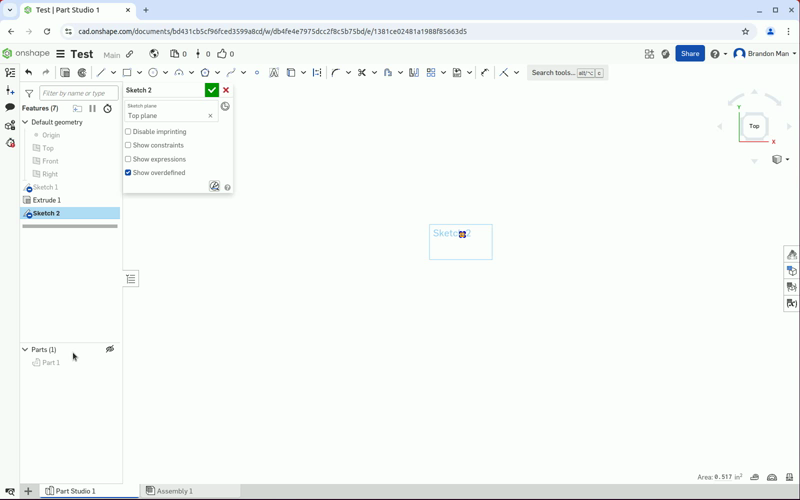
key(shift+e)
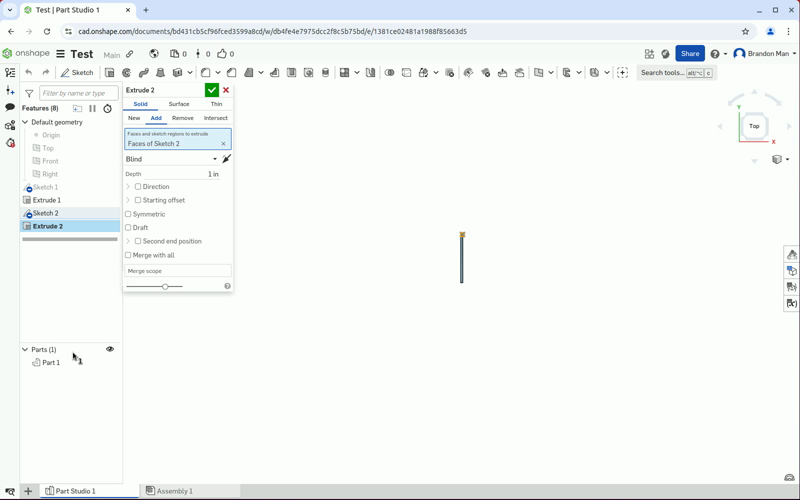
mouse_move(143, 106)
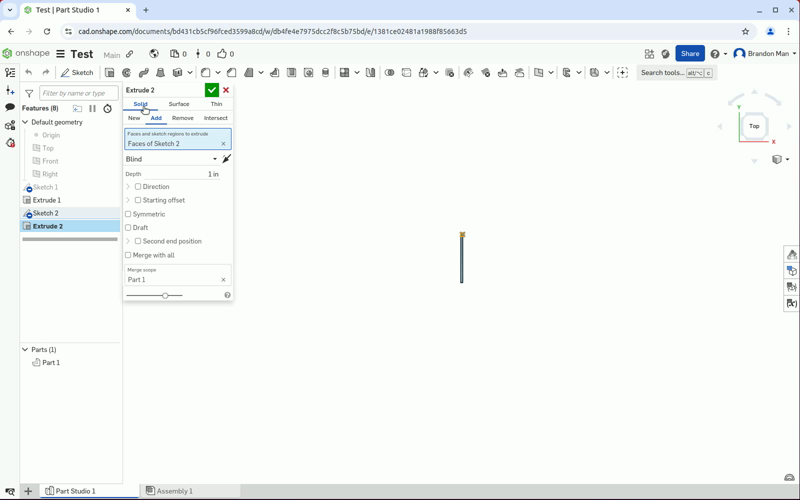
click(143, 106)
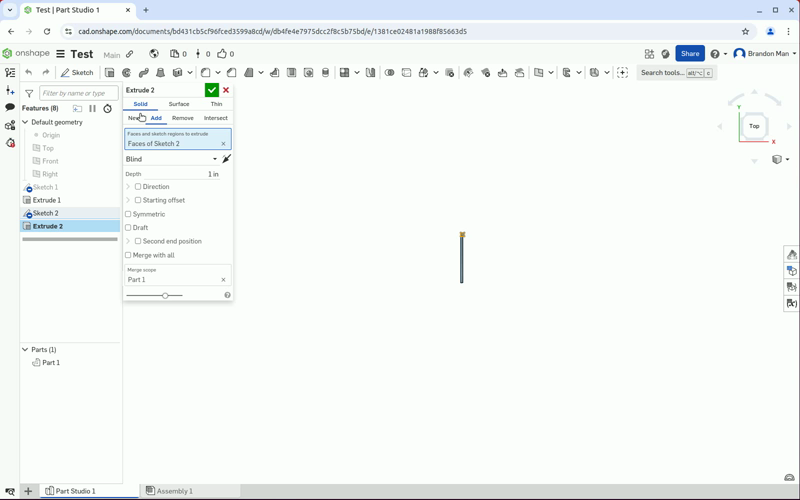
mouse_move(137, 120)
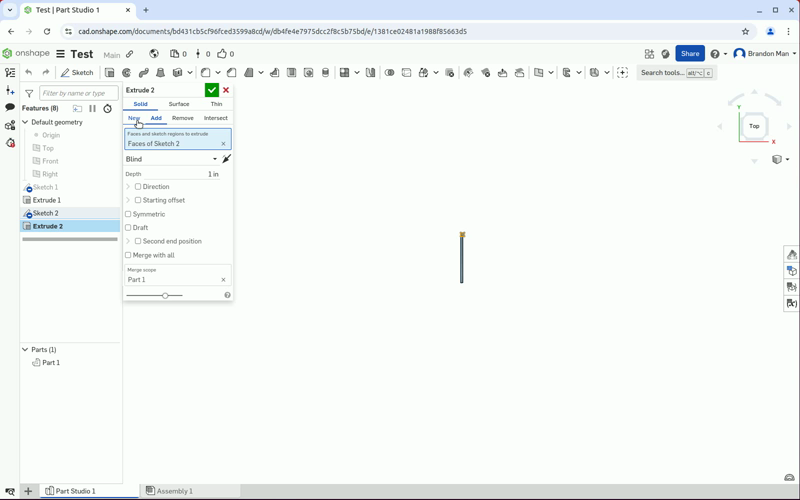
click(137, 120)
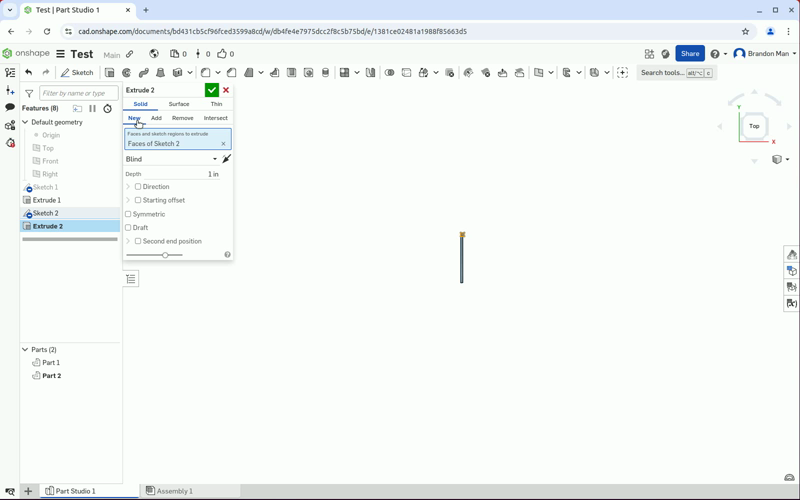
key(tab, 4)
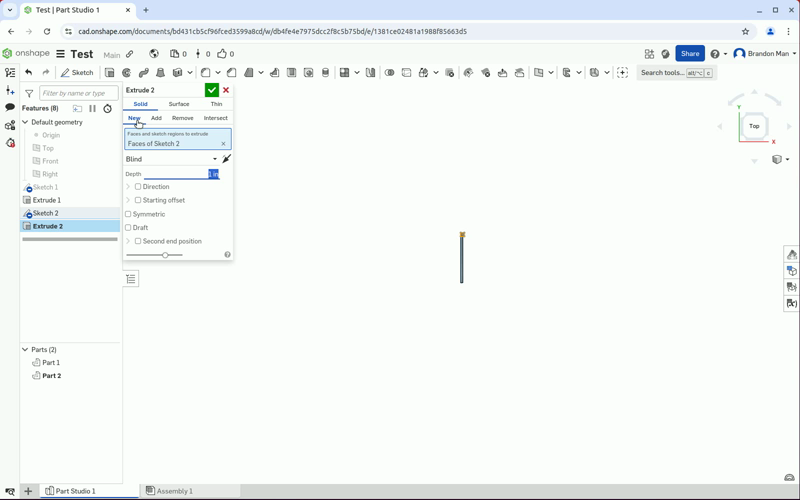
text(22.868)
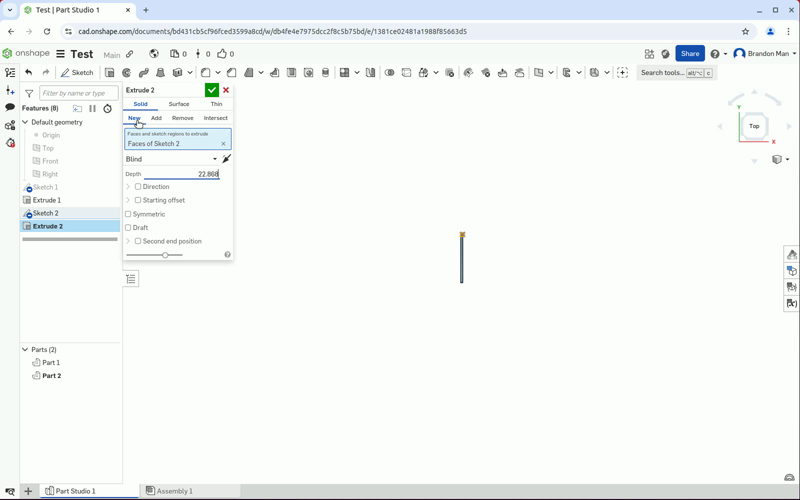
key(enter)
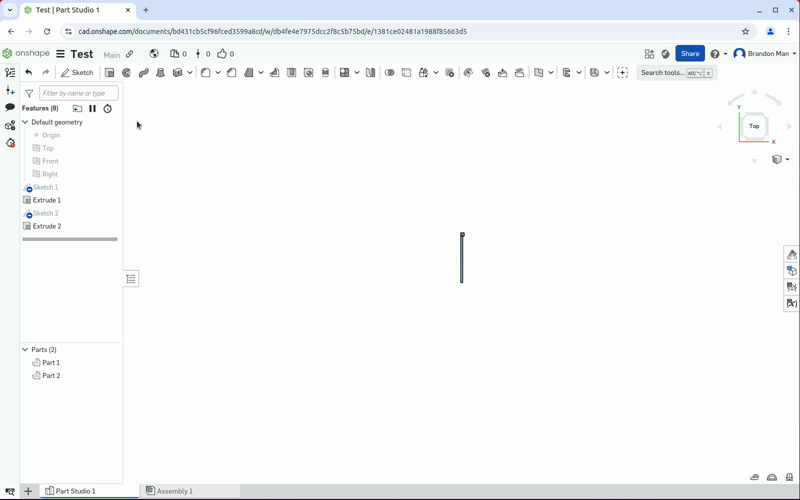
key(shift+h)
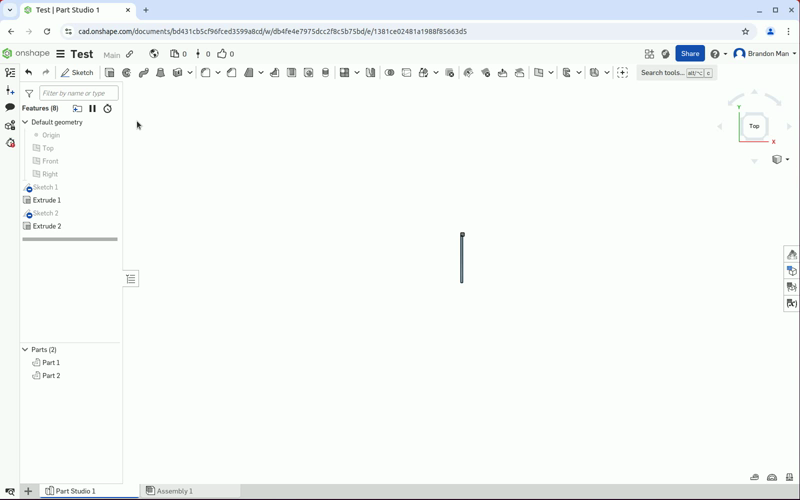
key(shift+h)
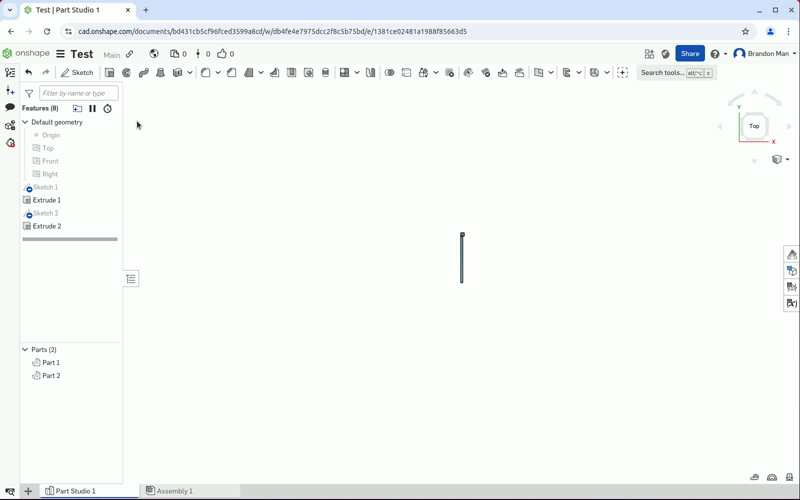
mouse_move(73, 189)
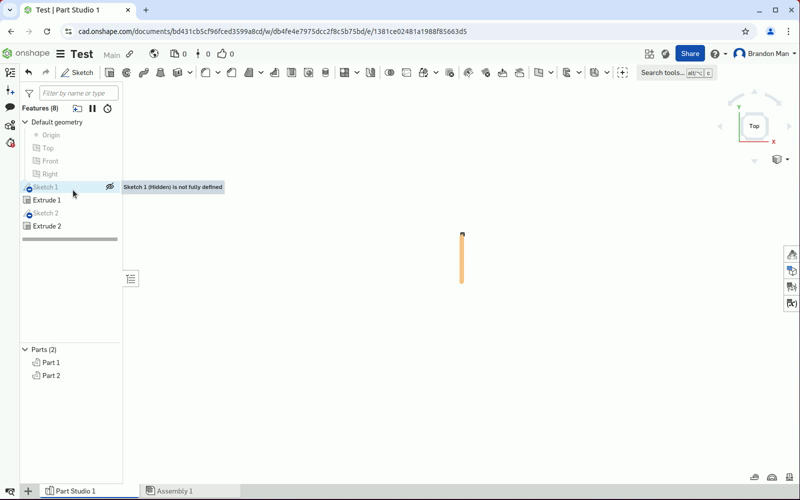
click(73, 189)
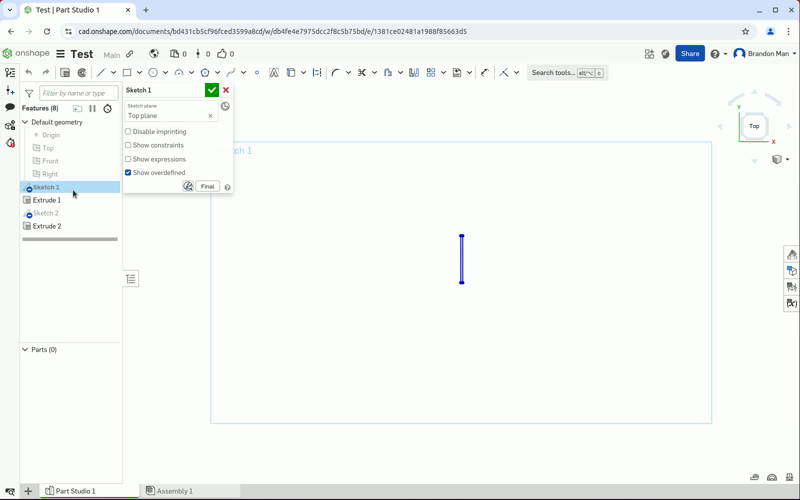
mouse_move(229, 92)
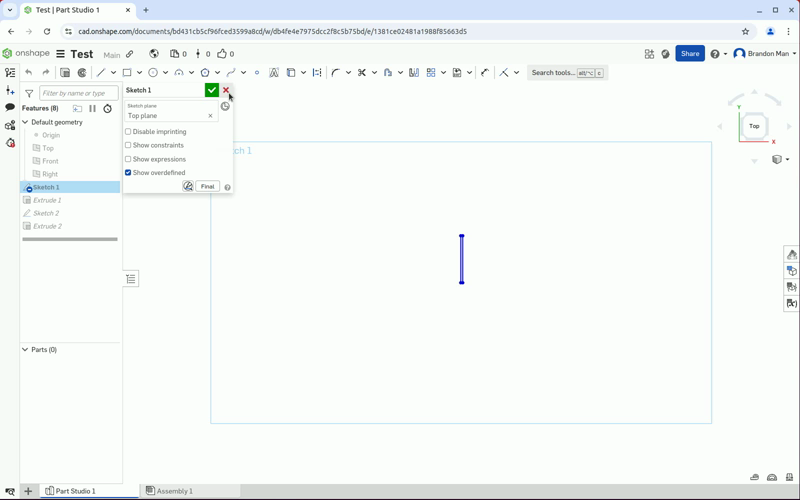
click(229, 92)
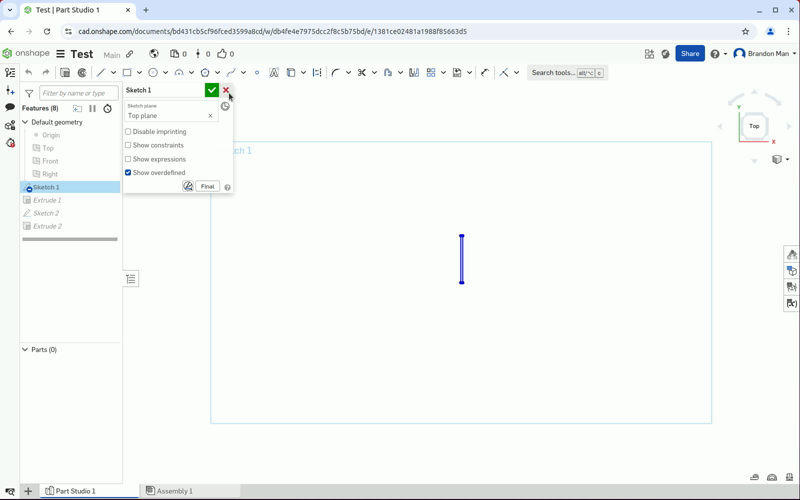
key(shift+s)
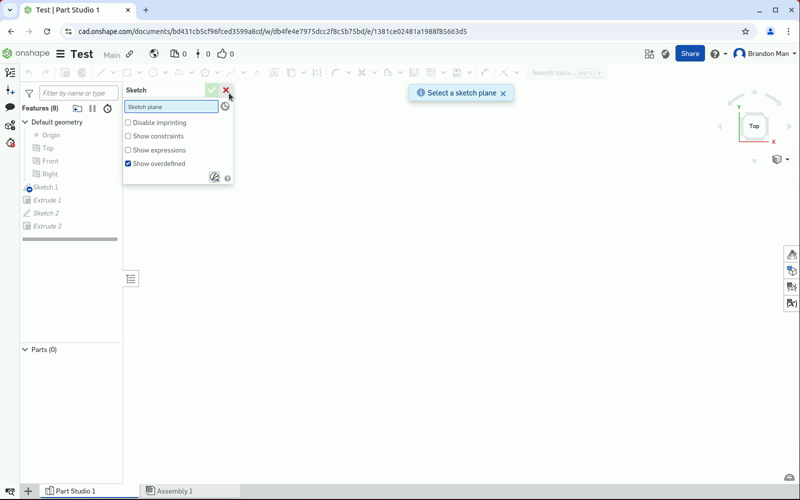
mouse_move(73, 150)
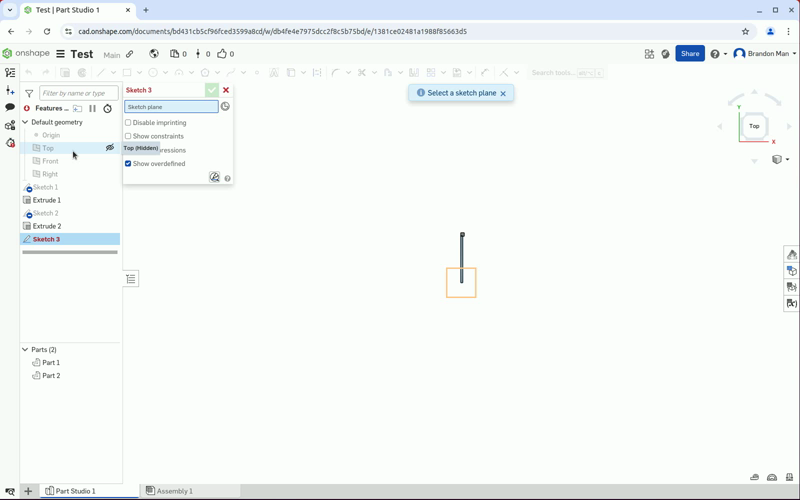
click(73, 150)
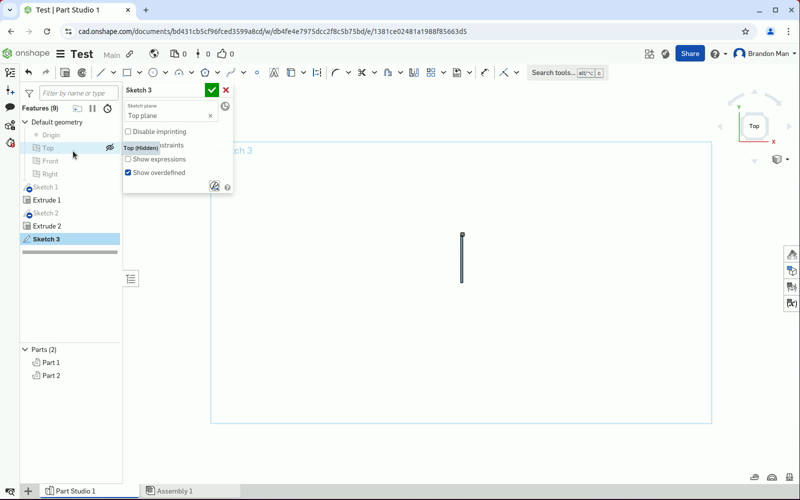
mouse_move(73, 352)
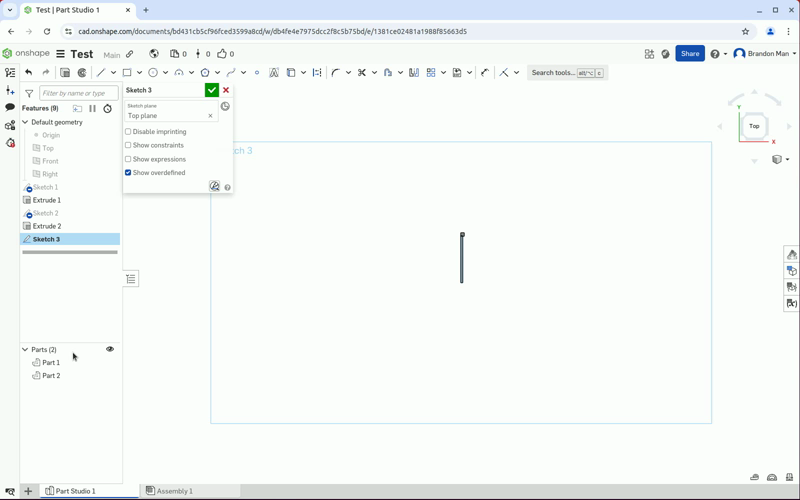
key(y)
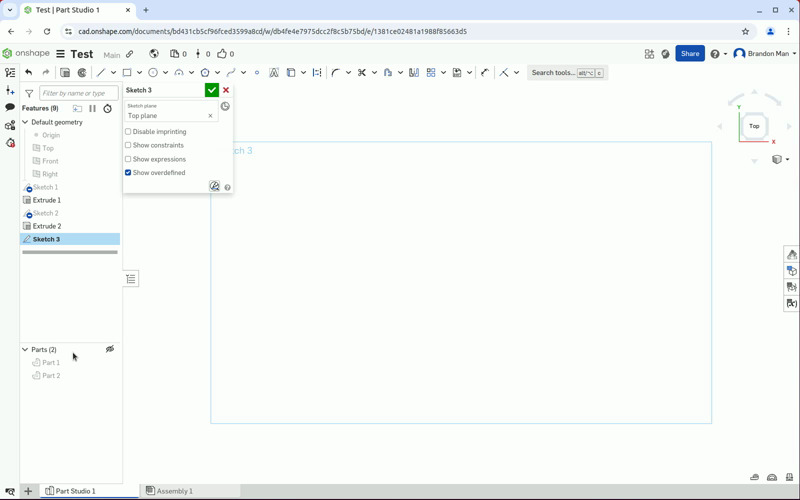
key(l)
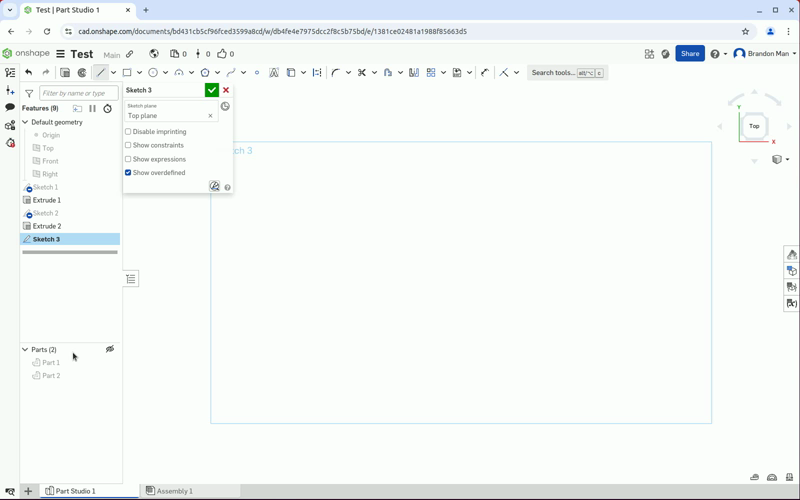
key_down(shift)
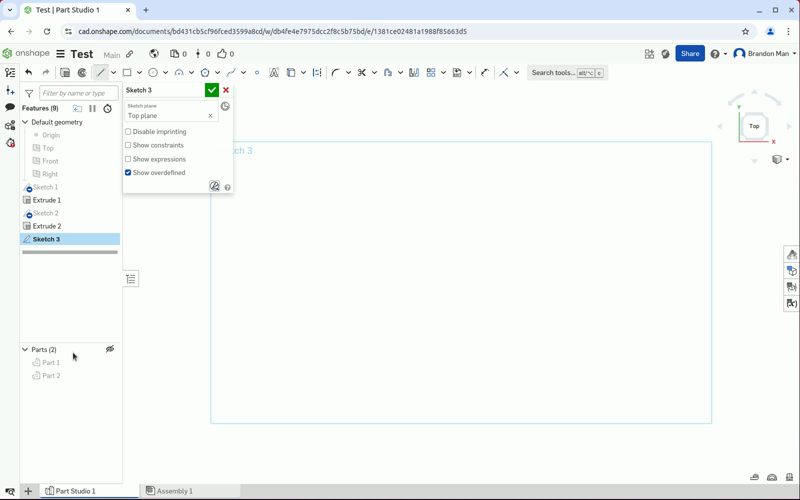
mouse_move(570, 236)
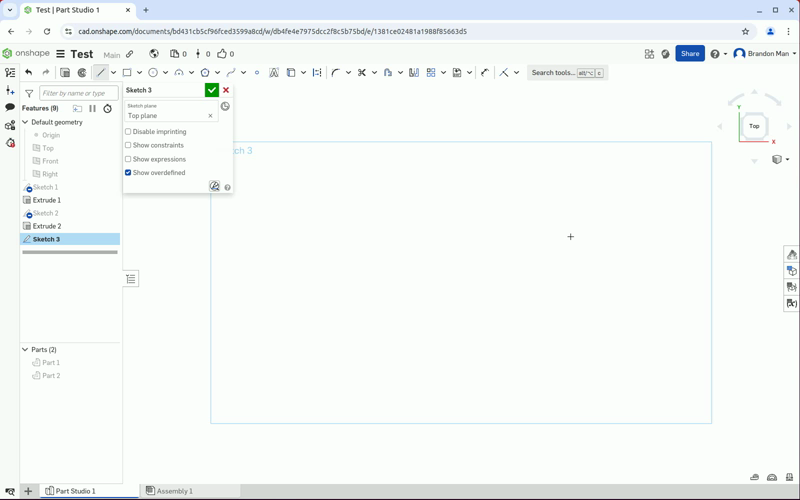
click(570, 236)
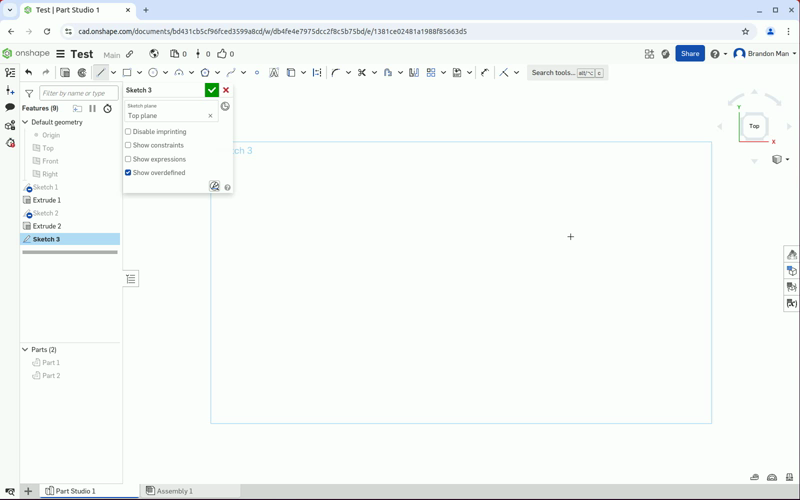
key_up(shift)
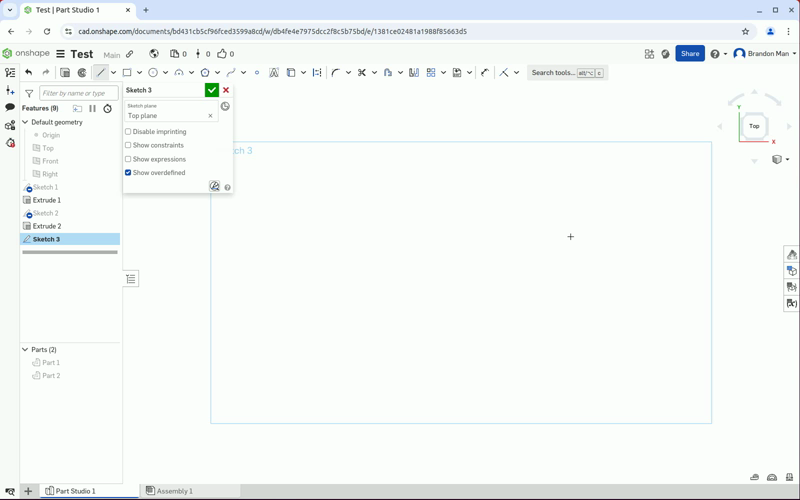
key_down(shift)
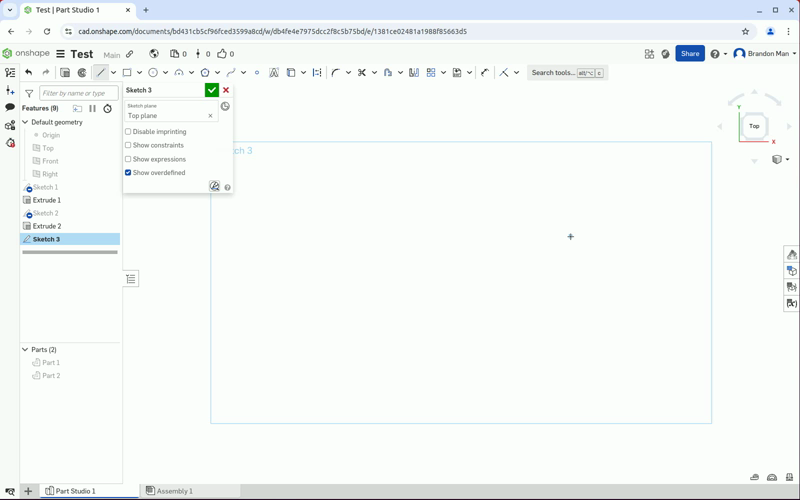
mouse_move(589, 236)
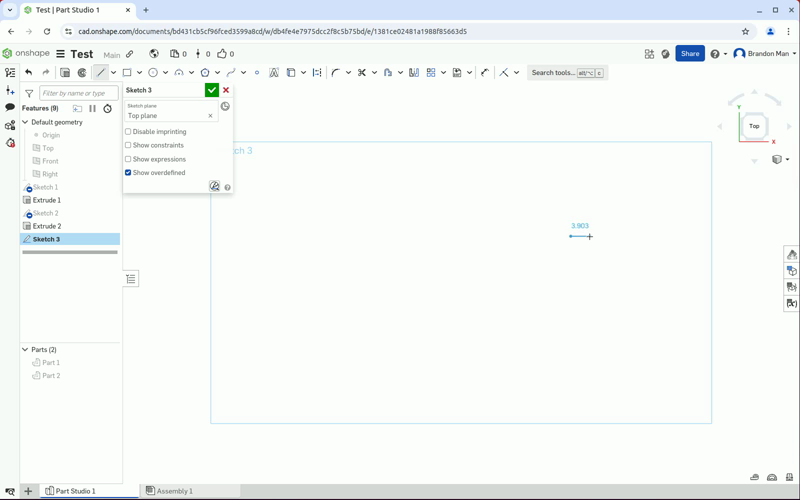
mouse_move(574, 236)
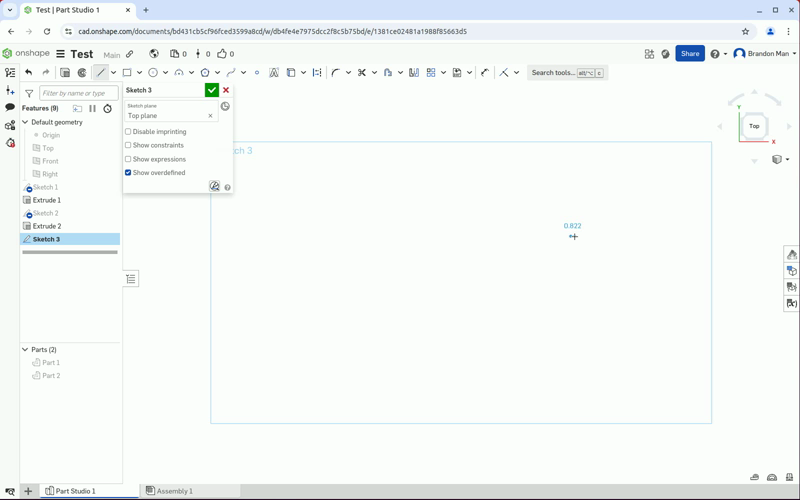
scroll(6)
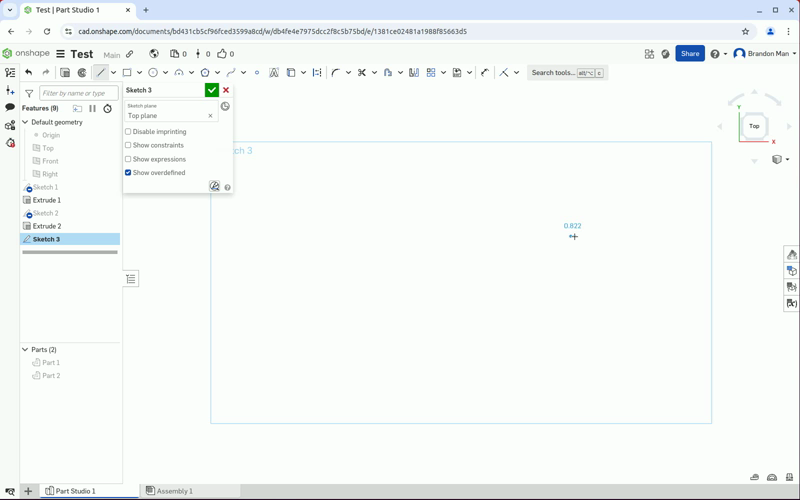
scroll(6)
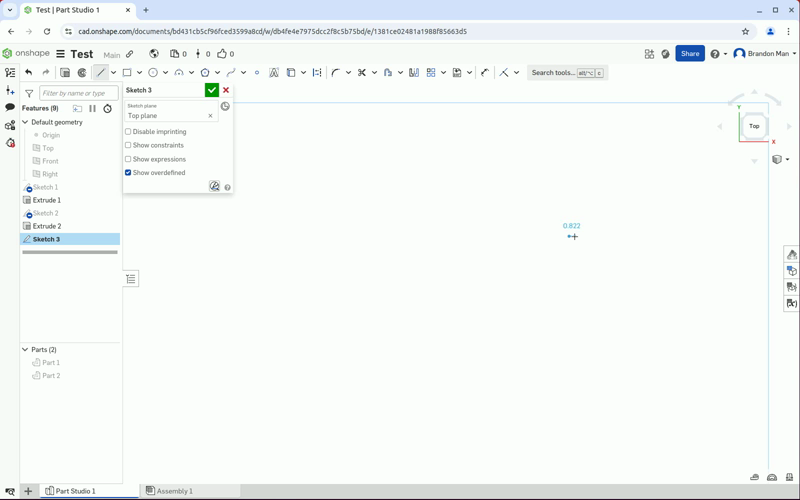
scroll(6)
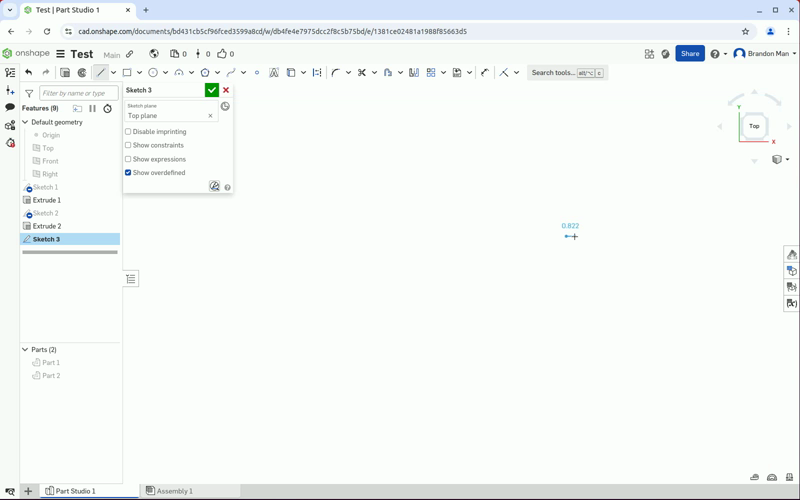
scroll(6)
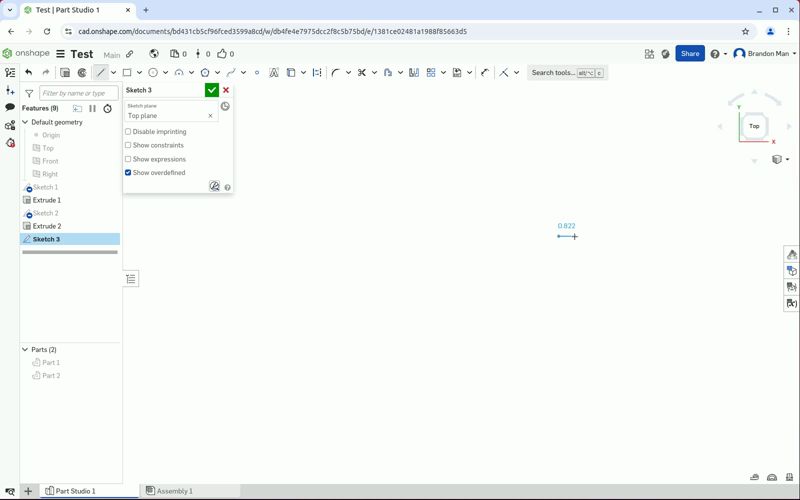
scroll(6)
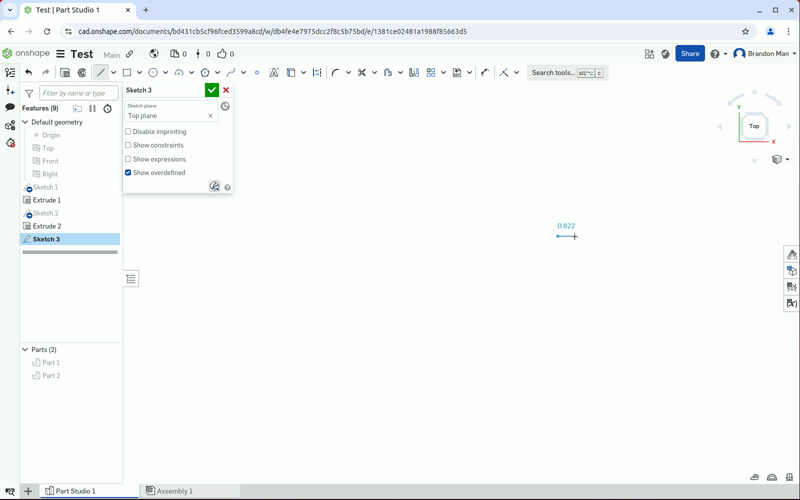
scroll(6)
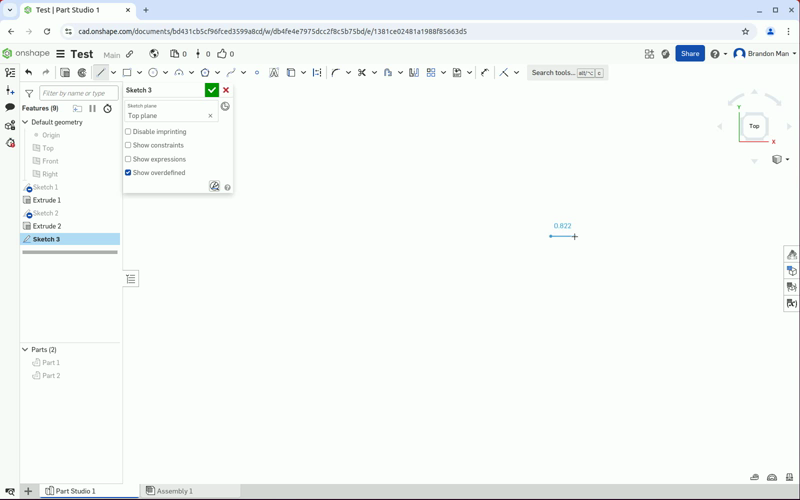
scroll(6)
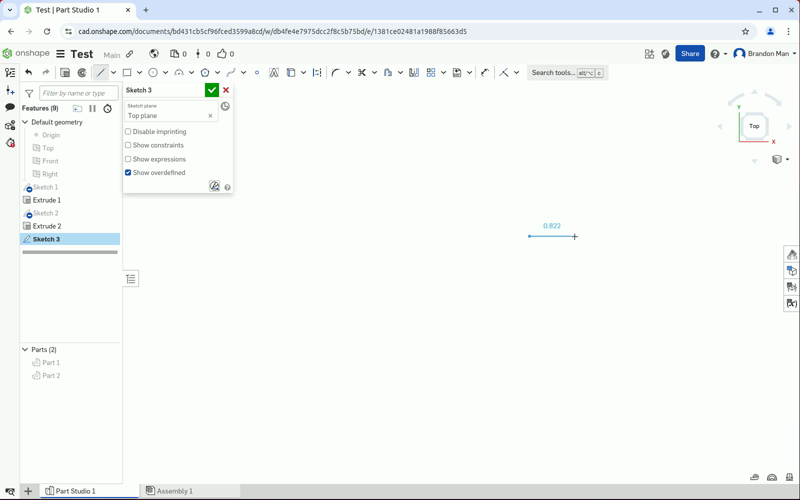
click(574, 236)
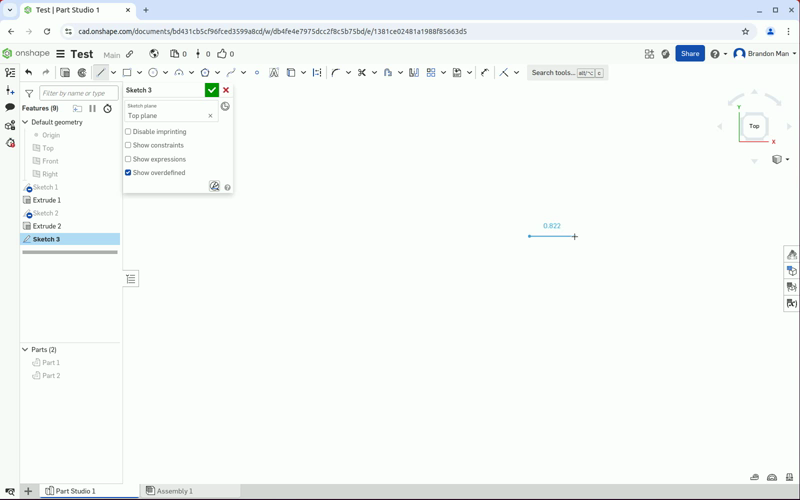
scroll(-6)
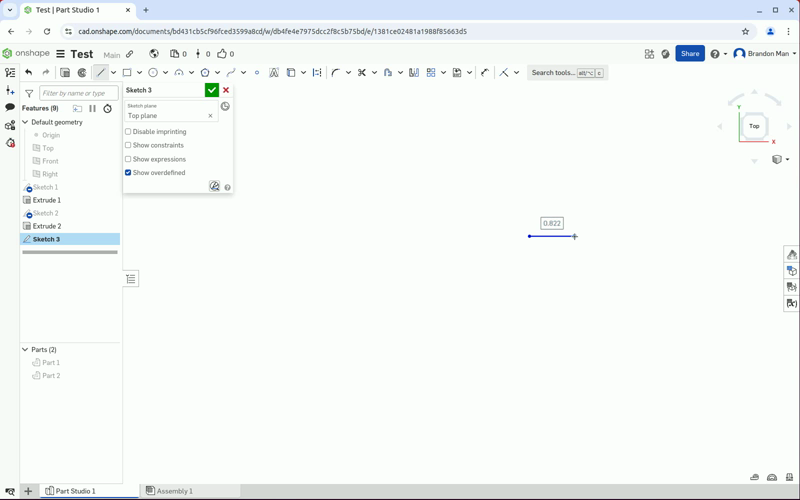
scroll(-6)
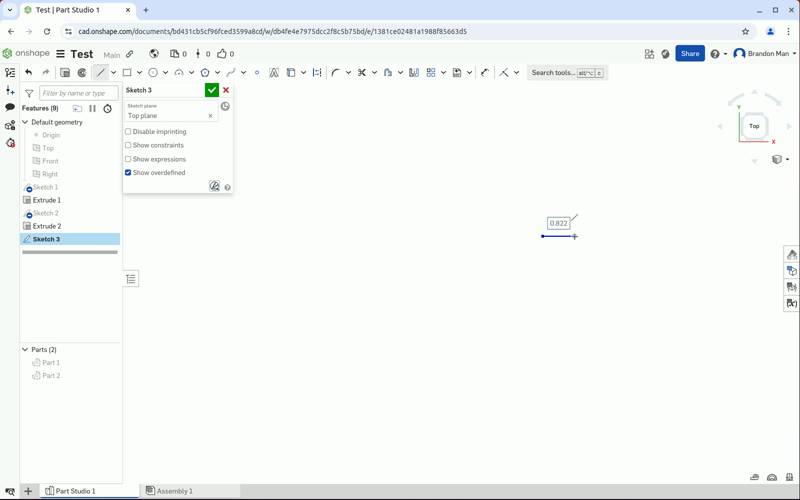
scroll(-6)
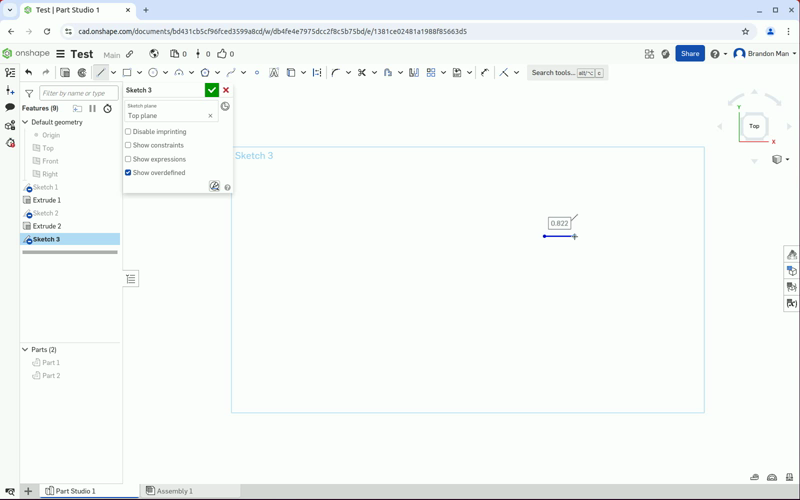
scroll(-6)
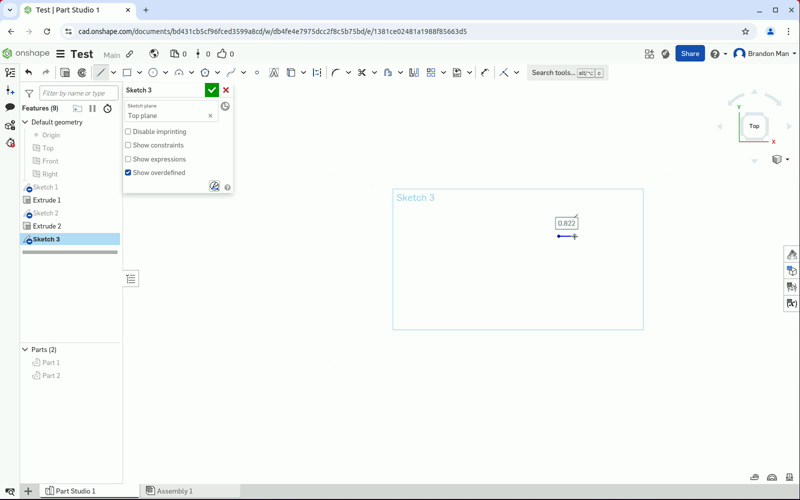
scroll(-6)
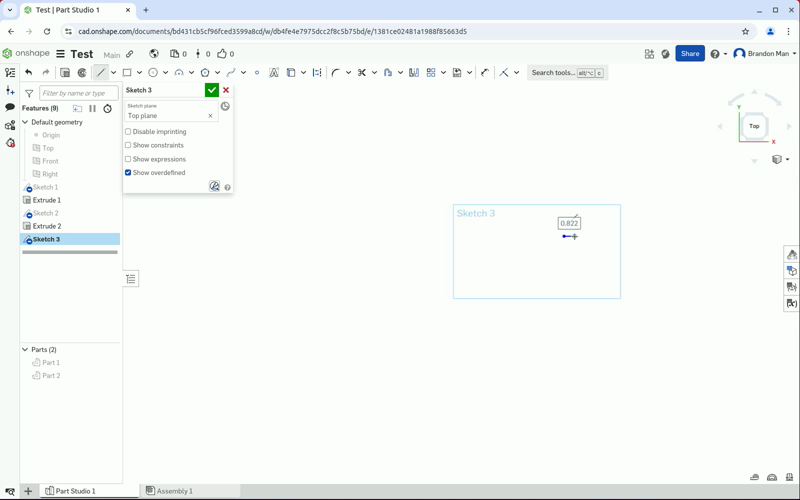
scroll(-6)
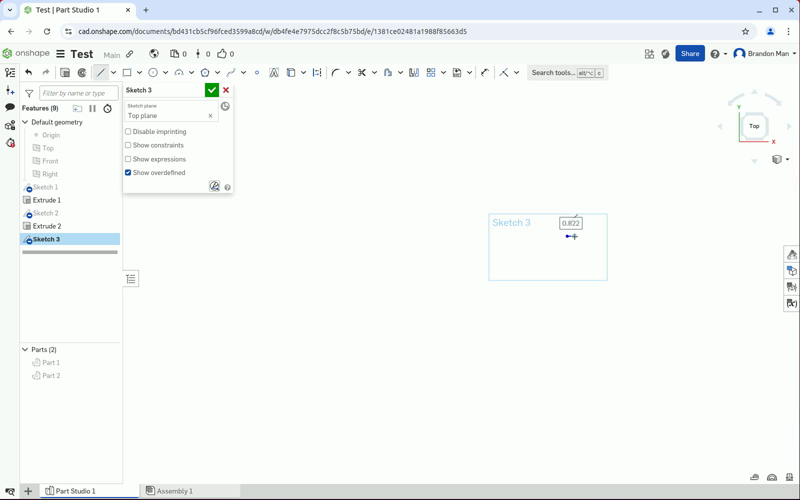
scroll(-6)
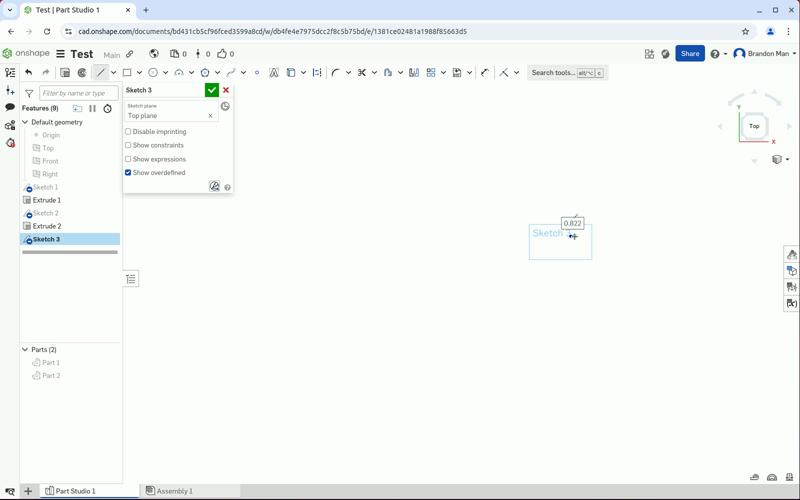
key_up(shift)
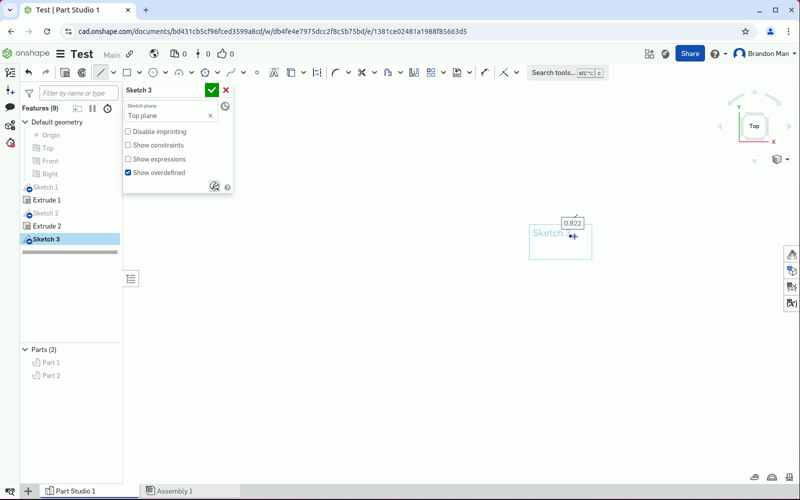
key_down(shift)
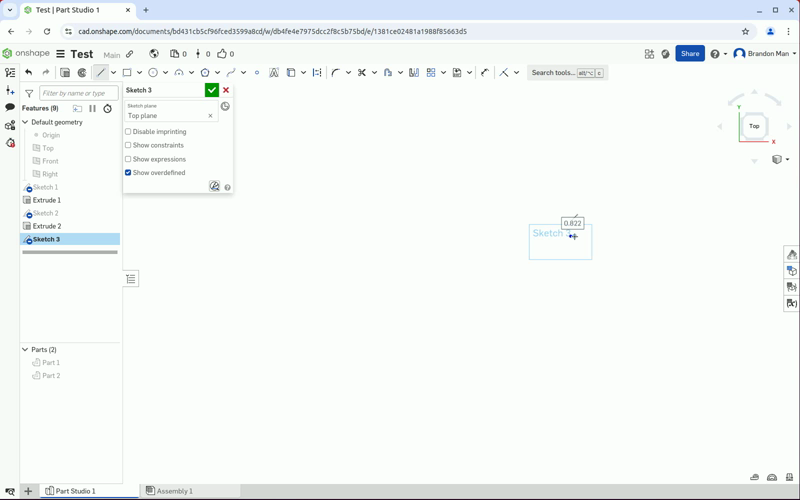
mouse_move(589, 236)
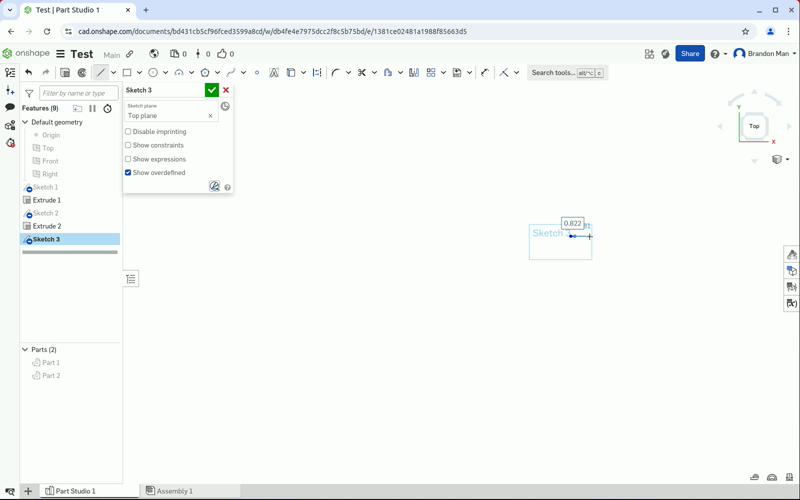
mouse_move(574, 232)
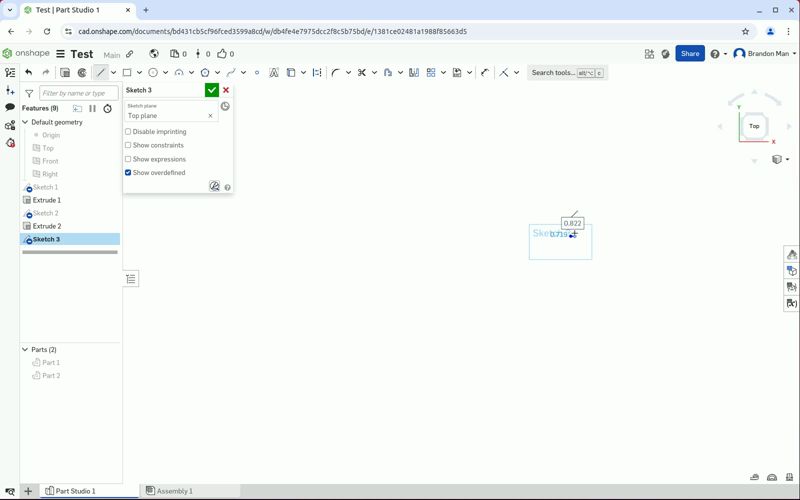
scroll(6)
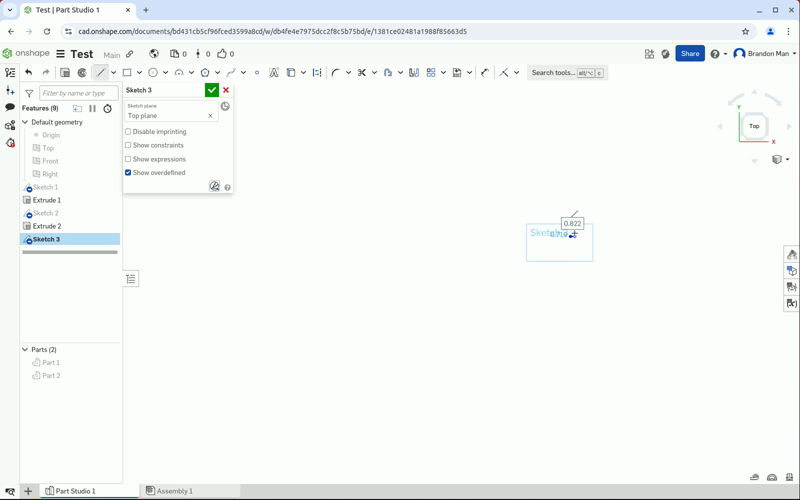
scroll(6)
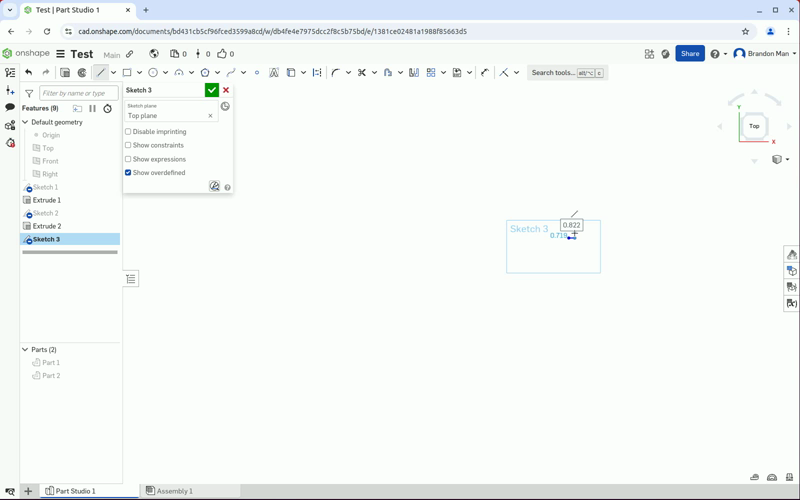
scroll(6)
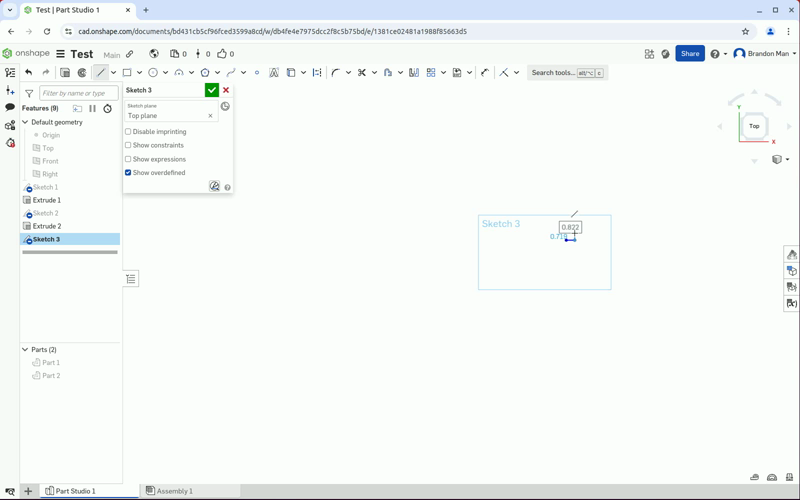
scroll(6)
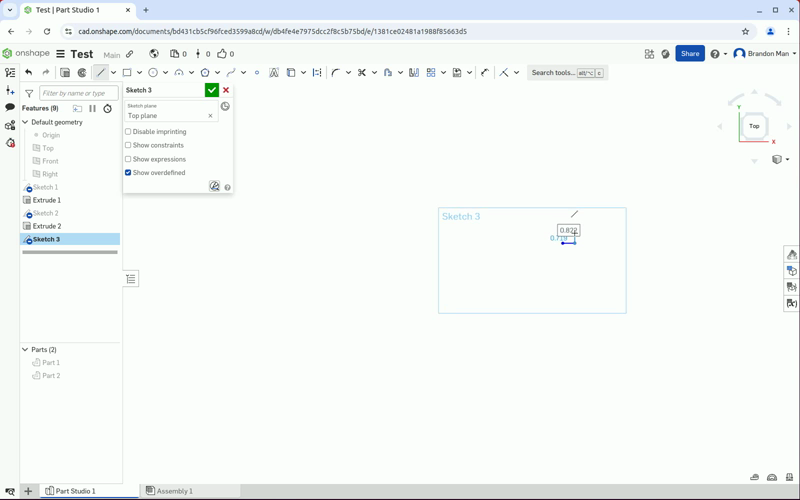
scroll(6)
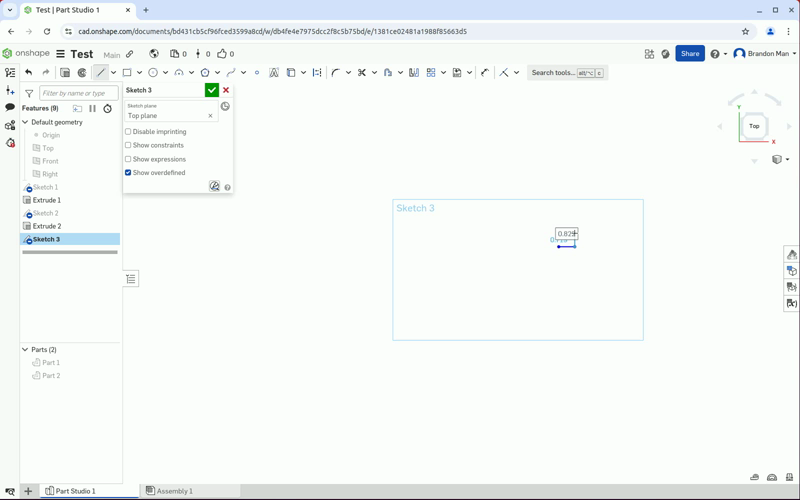
scroll(6)
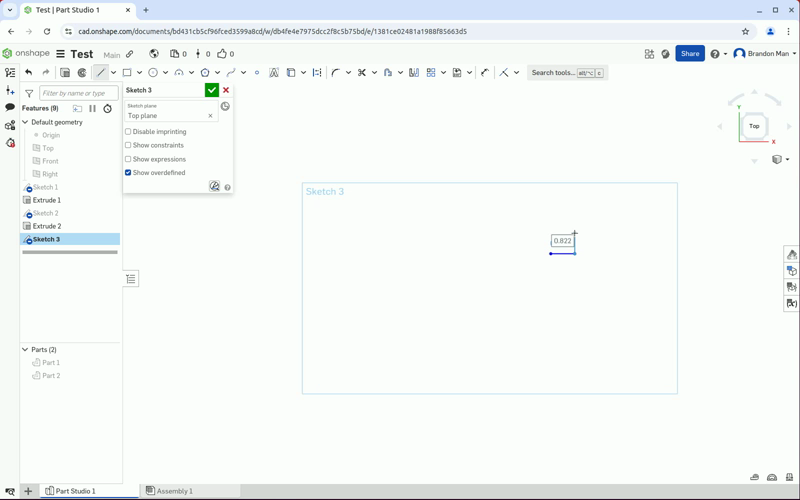
scroll(6)
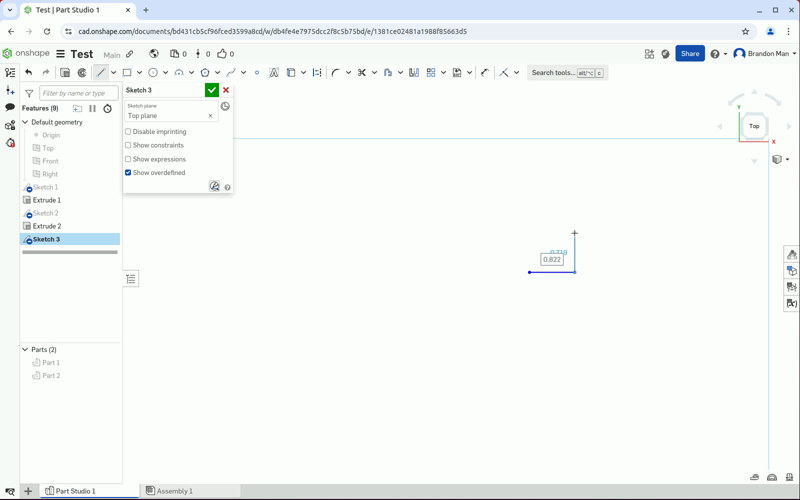
click(574, 232)
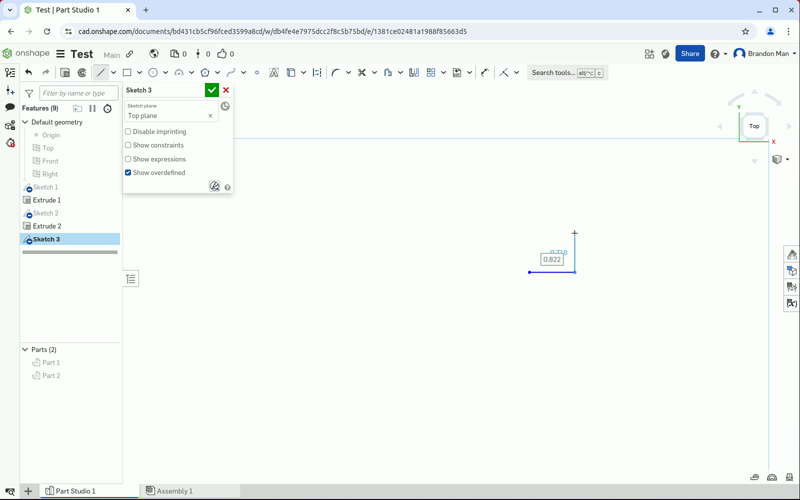
scroll(-6)
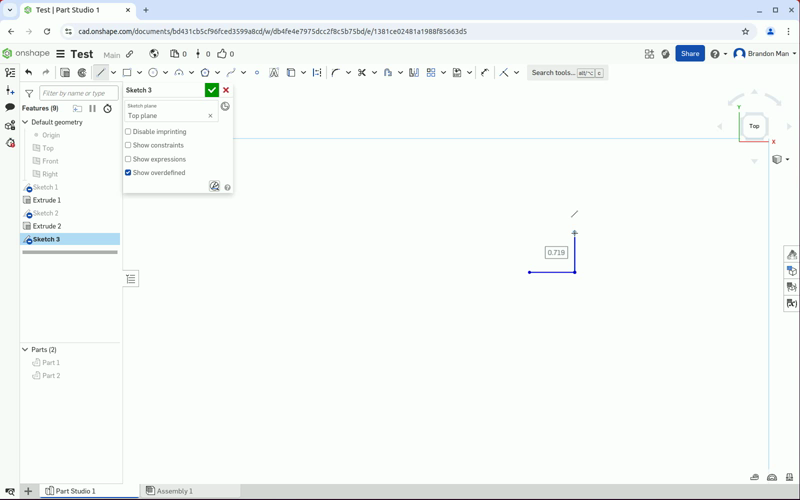
scroll(-6)
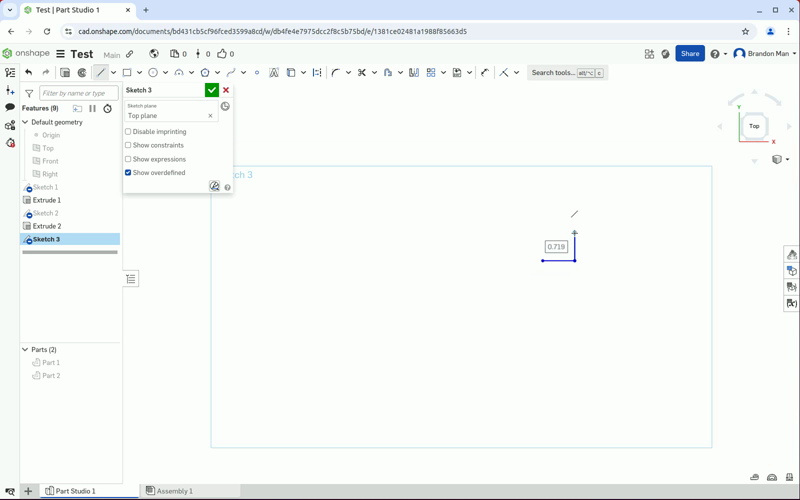
scroll(-6)
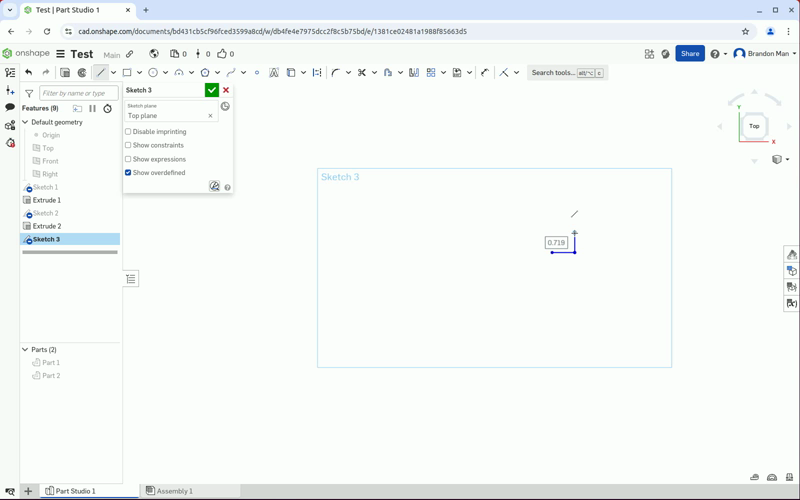
scroll(-6)
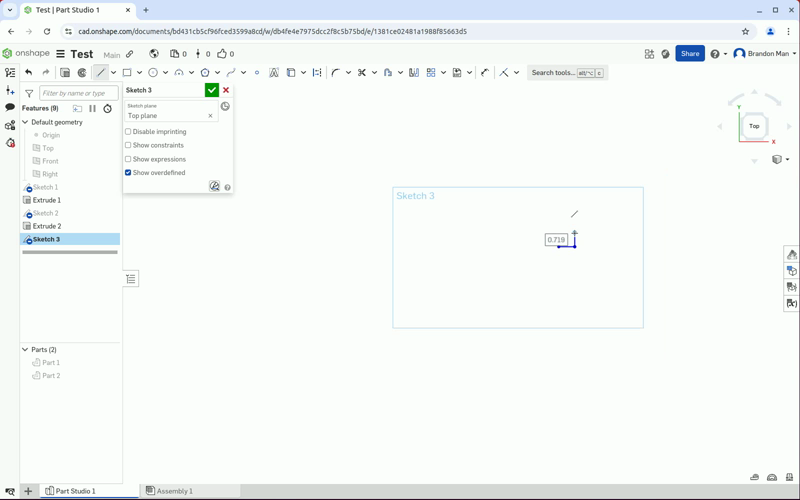
scroll(-6)
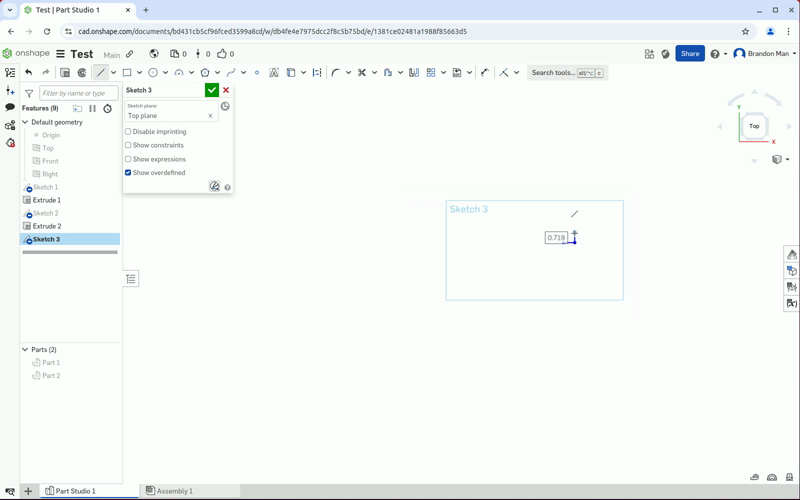
scroll(-6)
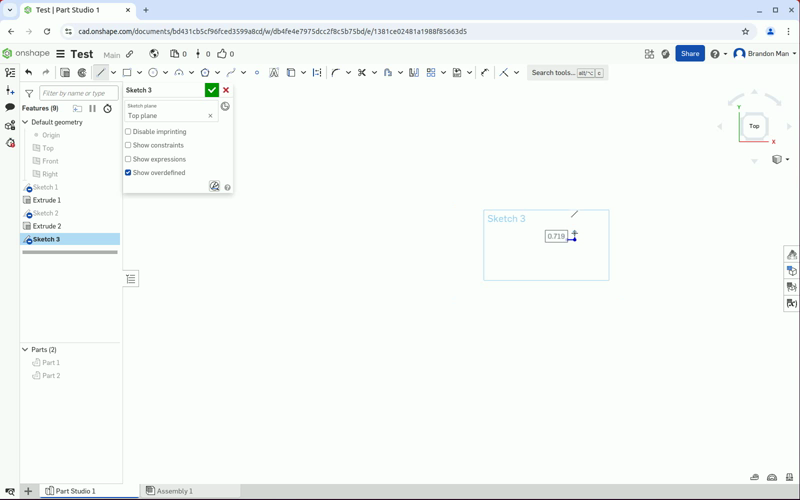
scroll(-6)
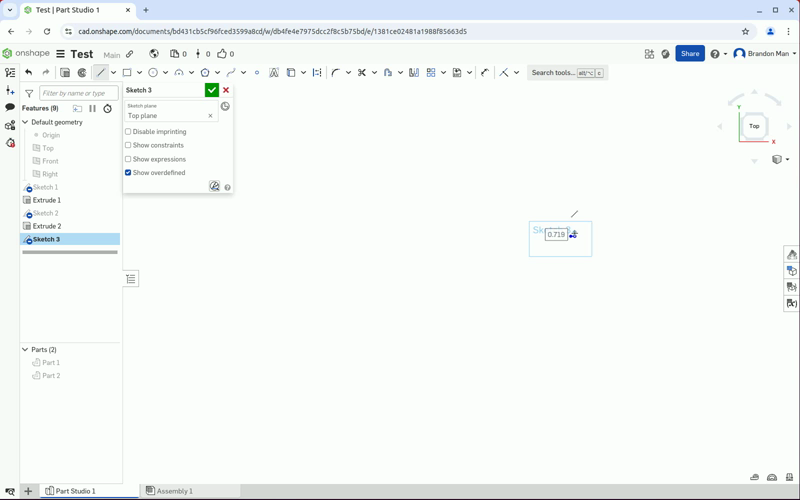
key_up(shift)
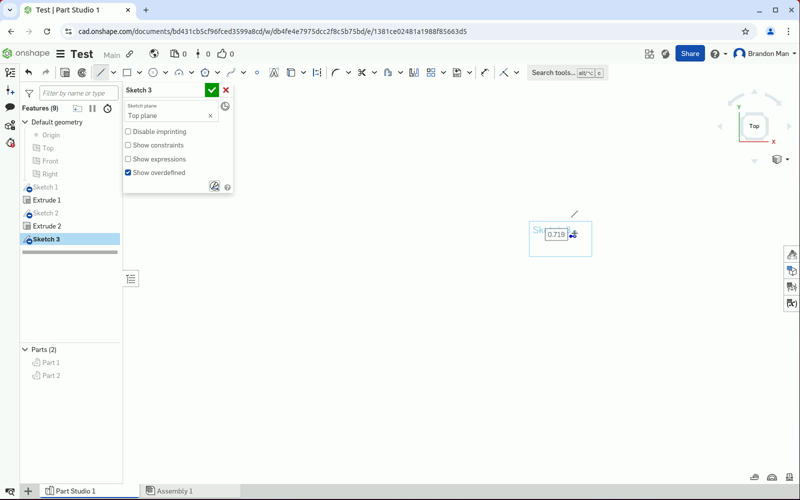
key_down(shift)
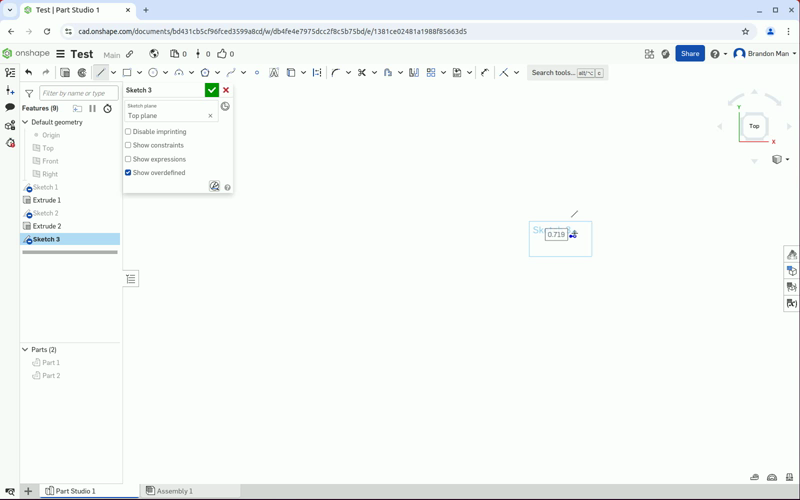
mouse_move(589, 232)
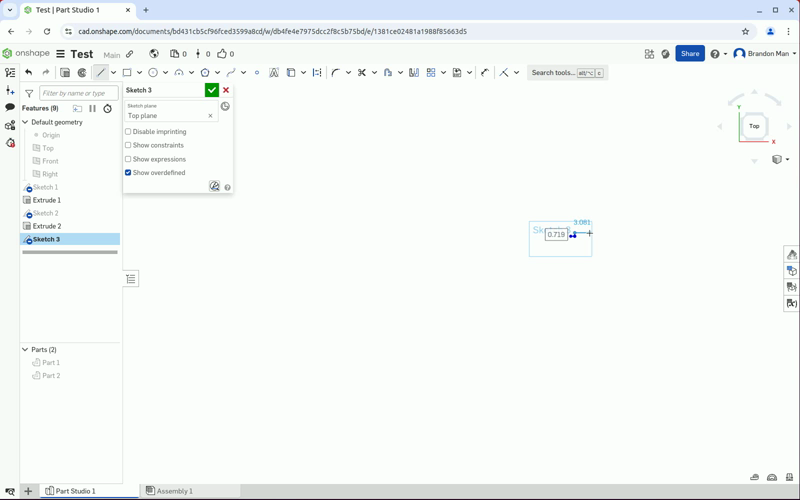
mouse_move(570, 232)
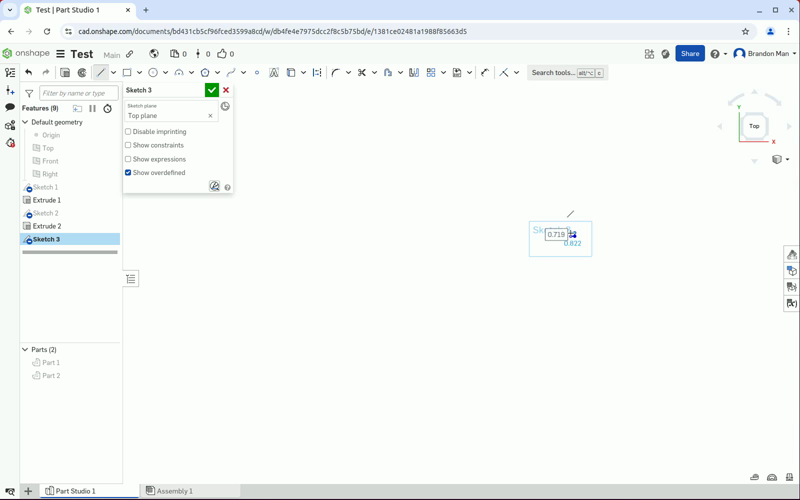
scroll(6)
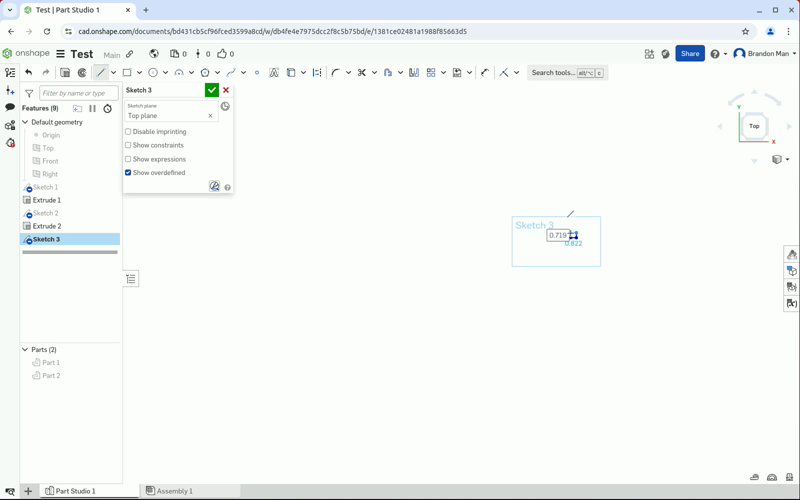
scroll(6)
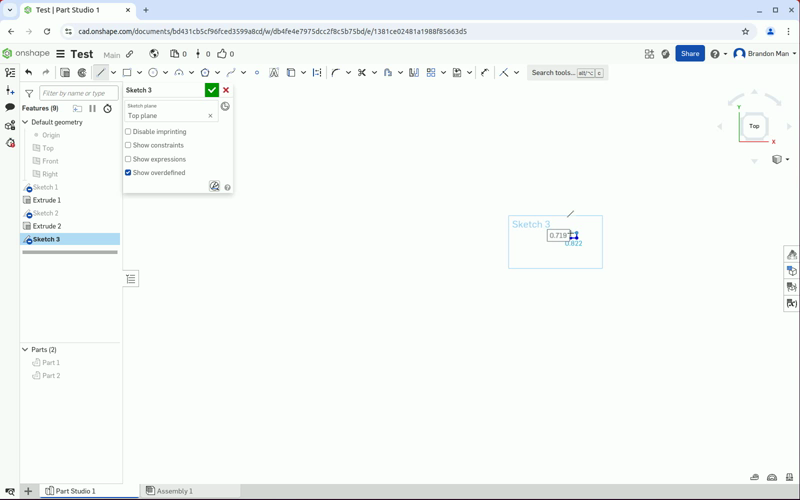
scroll(6)
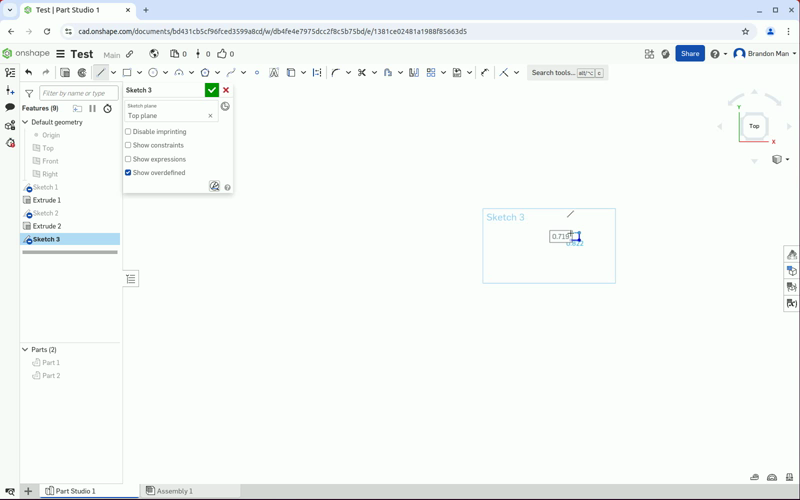
scroll(6)
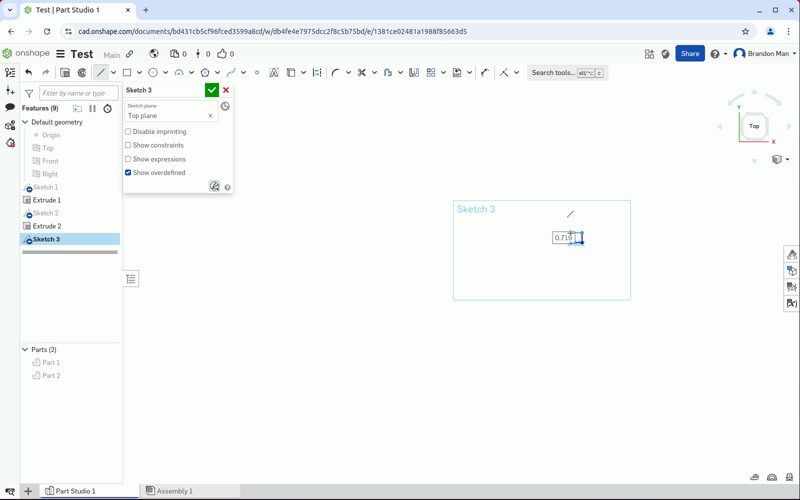
scroll(6)
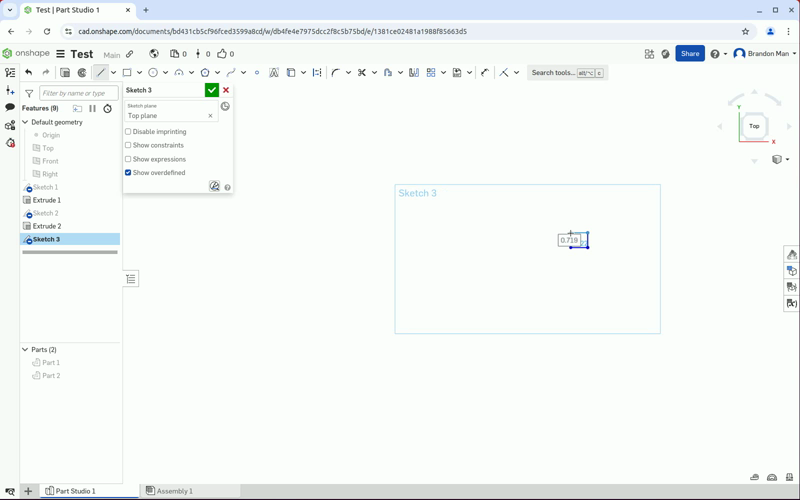
scroll(6)
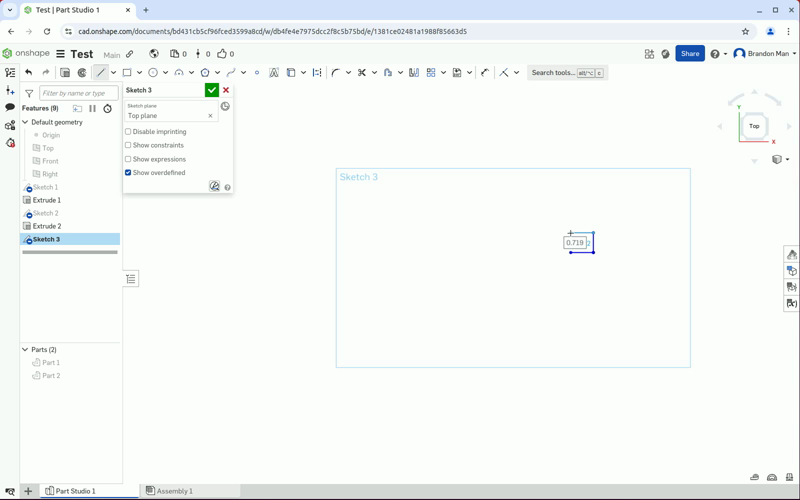
scroll(6)
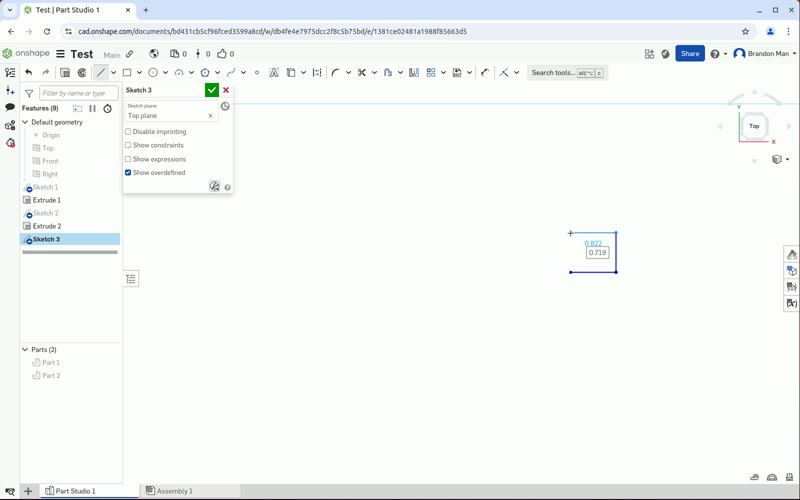
click(570, 232)
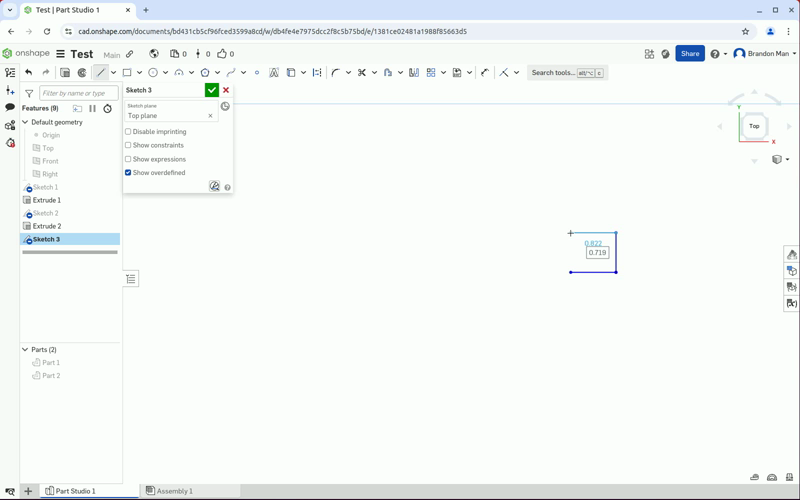
scroll(-6)
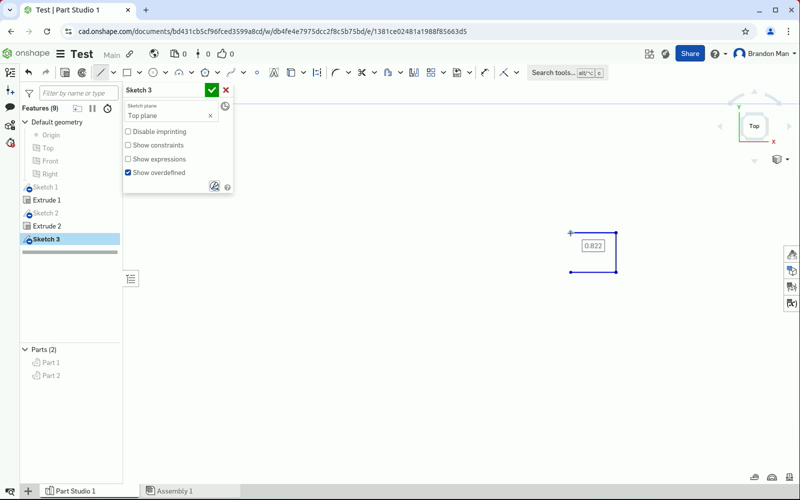
scroll(-6)
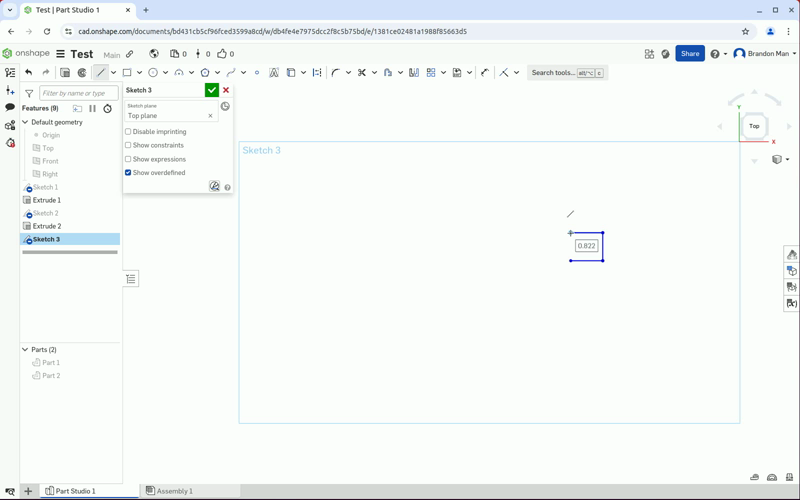
scroll(-6)
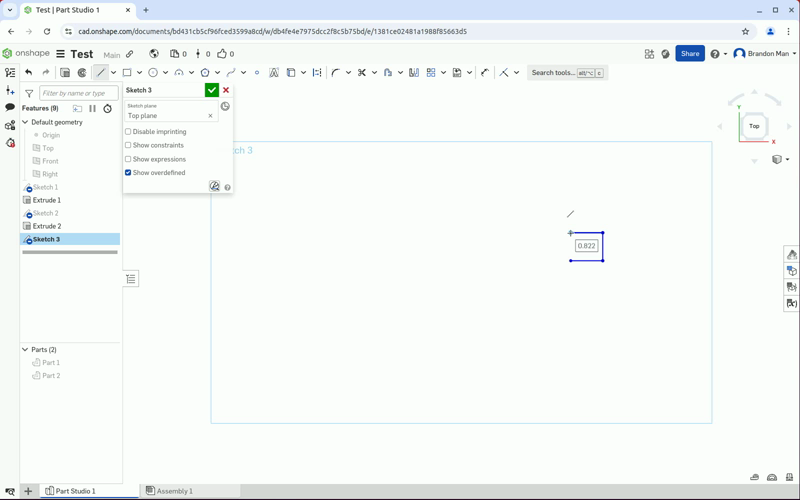
scroll(-6)
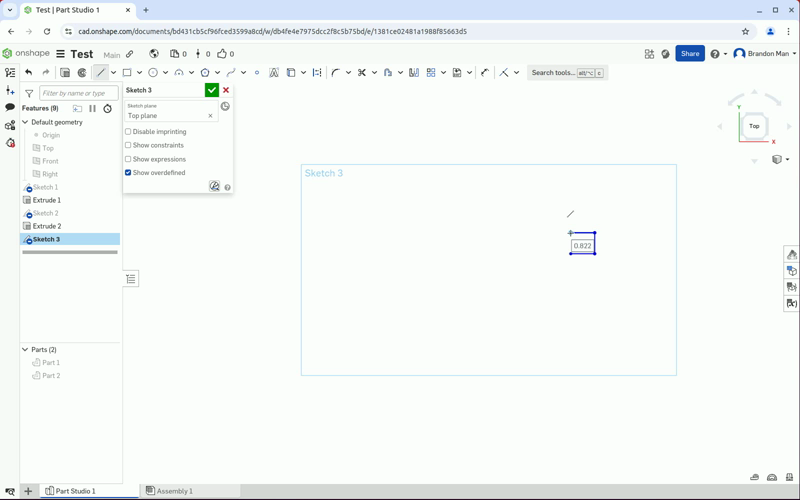
scroll(-6)
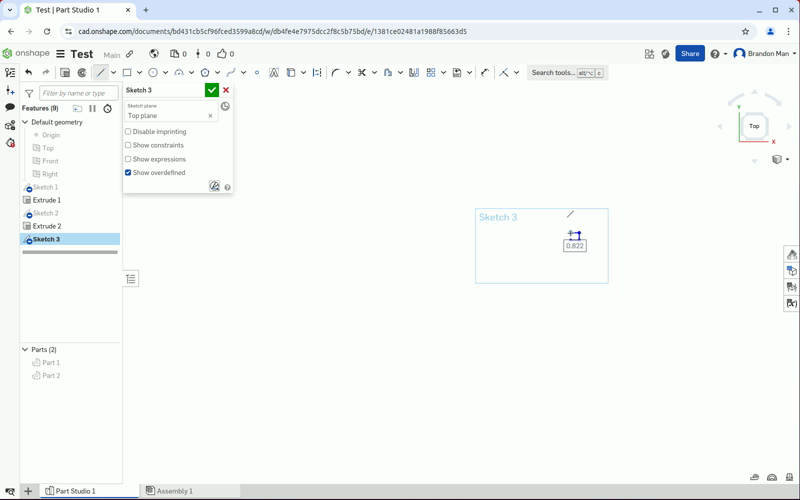
scroll(-6)
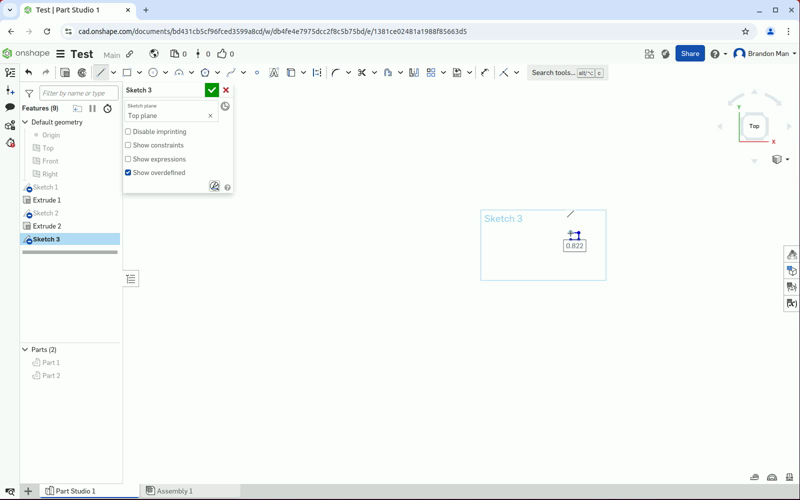
scroll(-6)
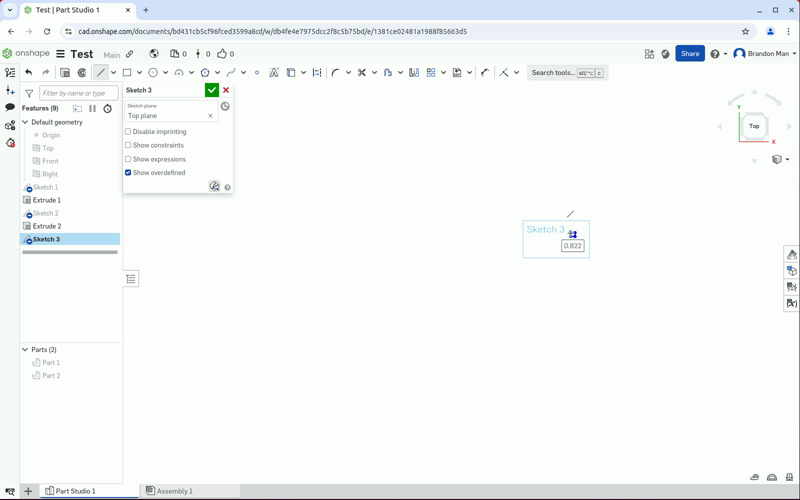
key_up(shift)
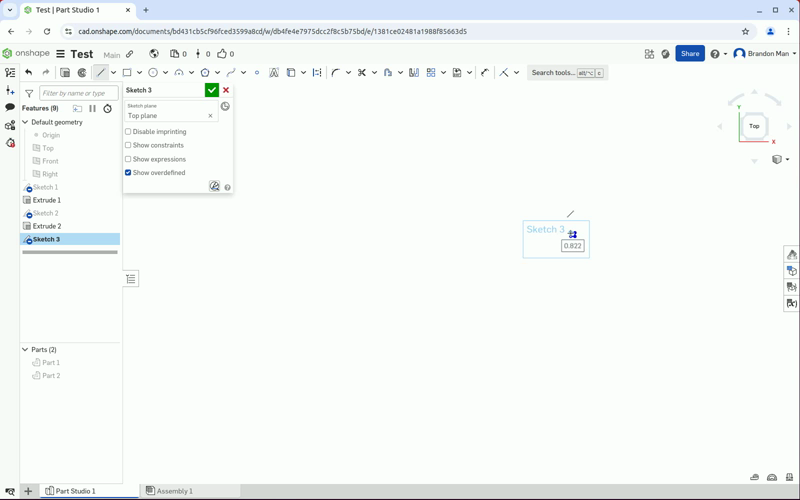
mouse_move(589, 232)
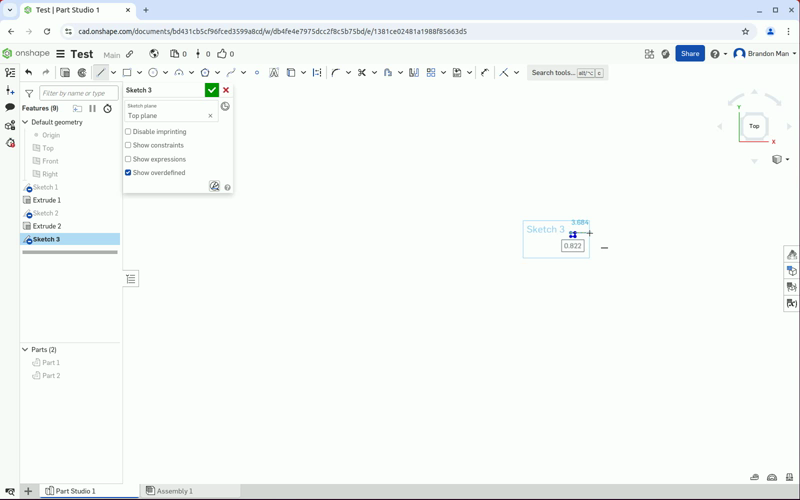
key_down(shift)
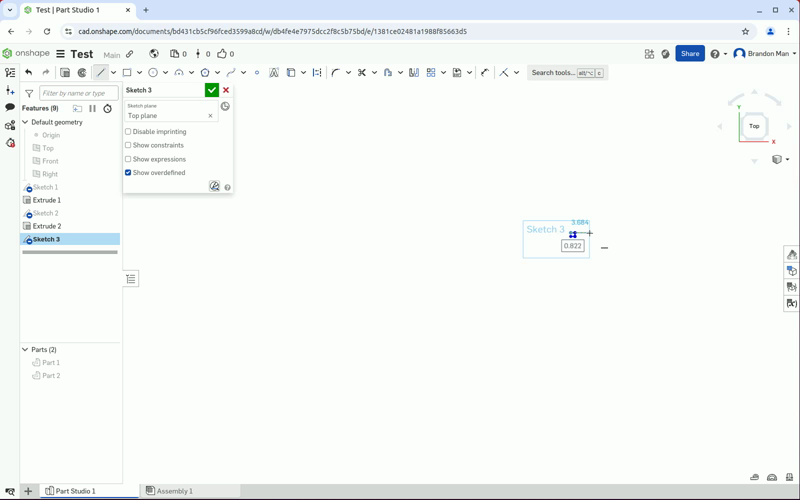
mouse_move(570, 236)
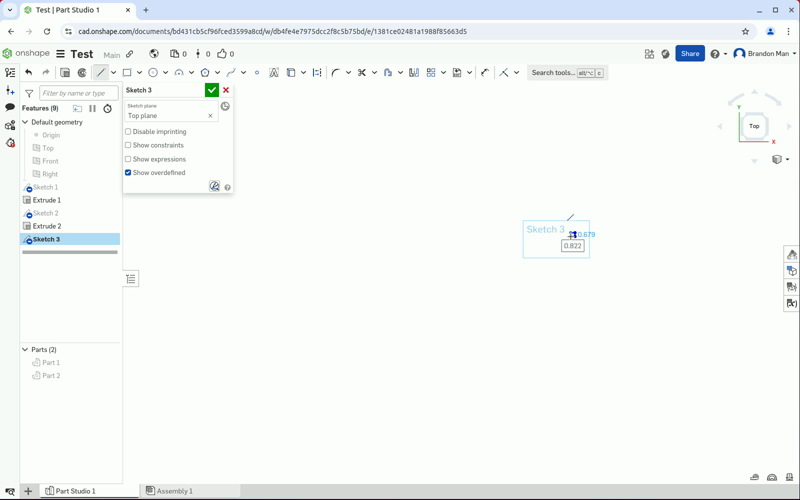
scroll(6)
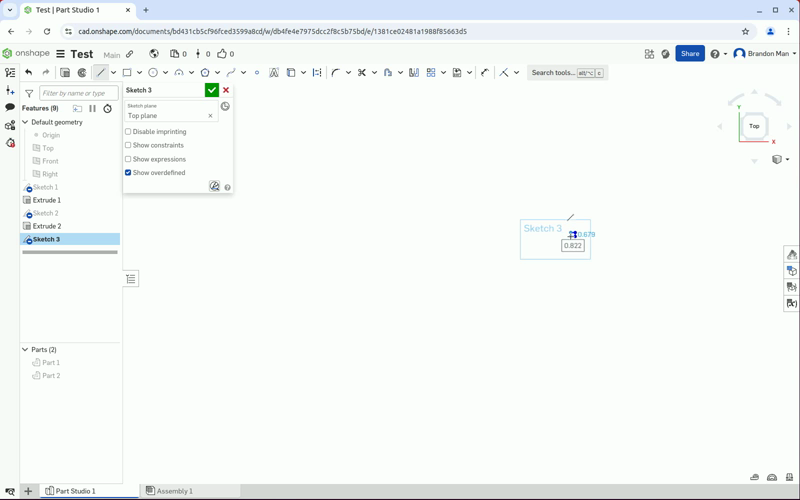
scroll(6)
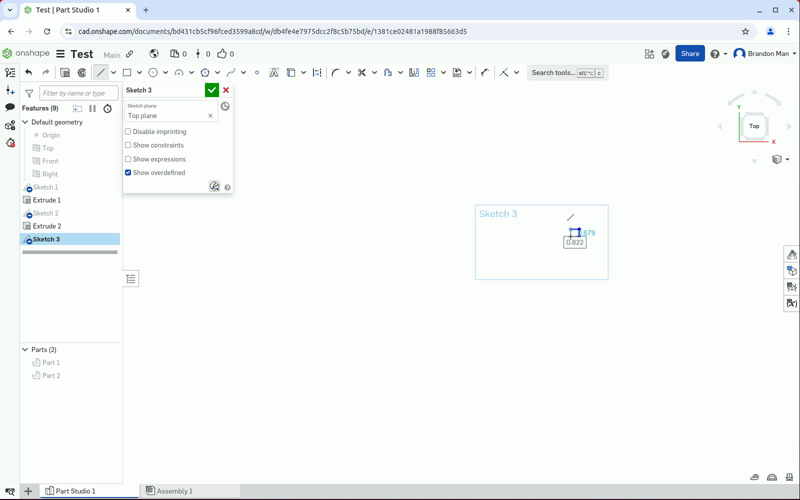
scroll(6)
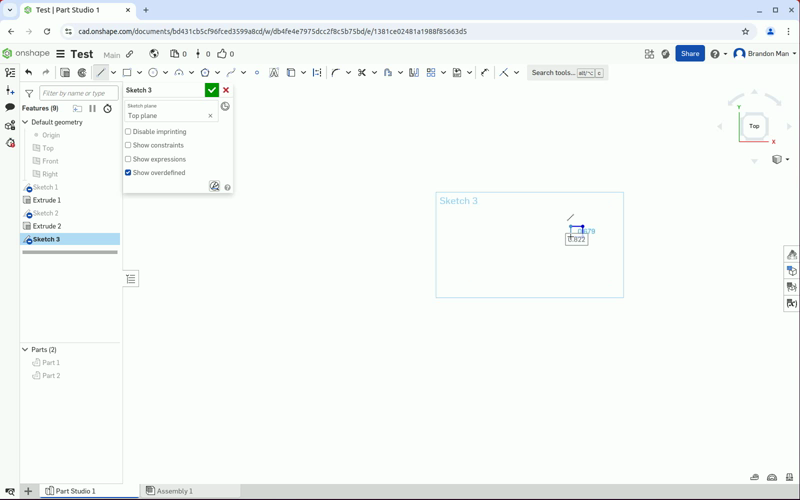
scroll(6)
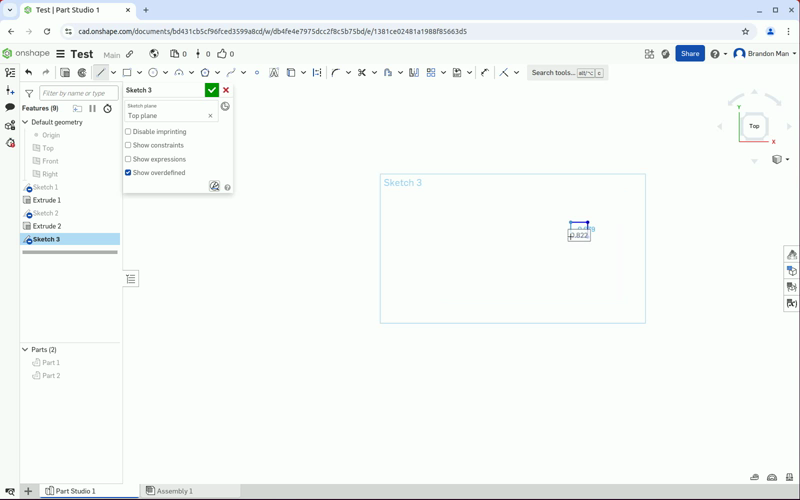
scroll(6)
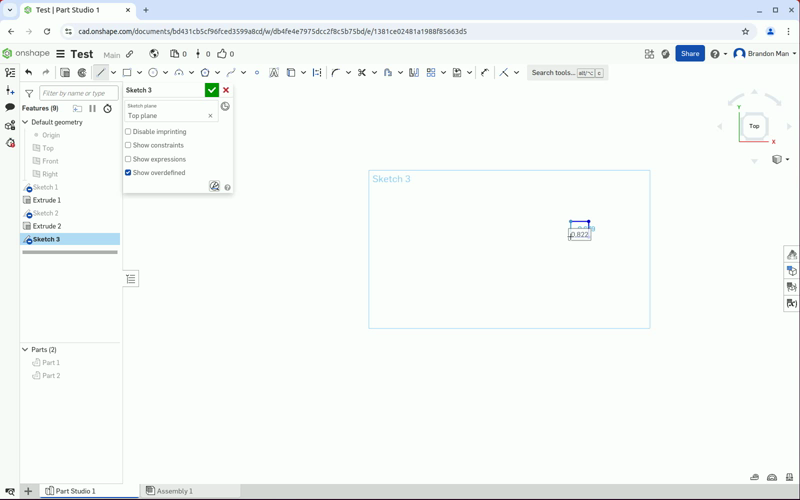
scroll(6)
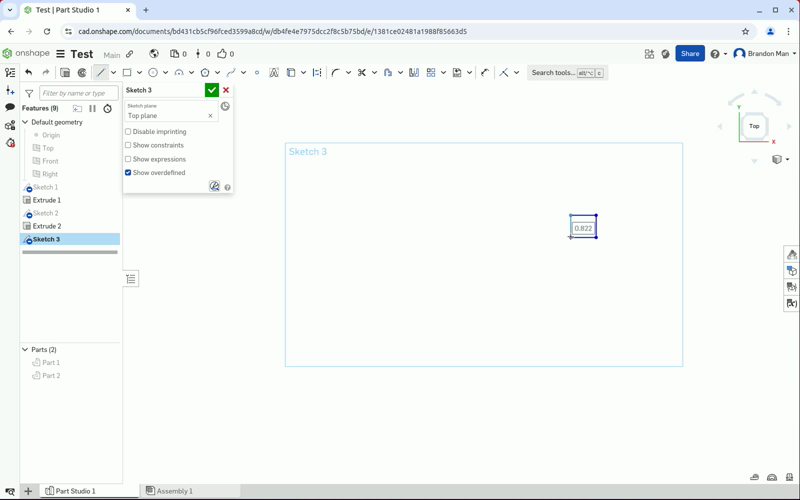
scroll(6)
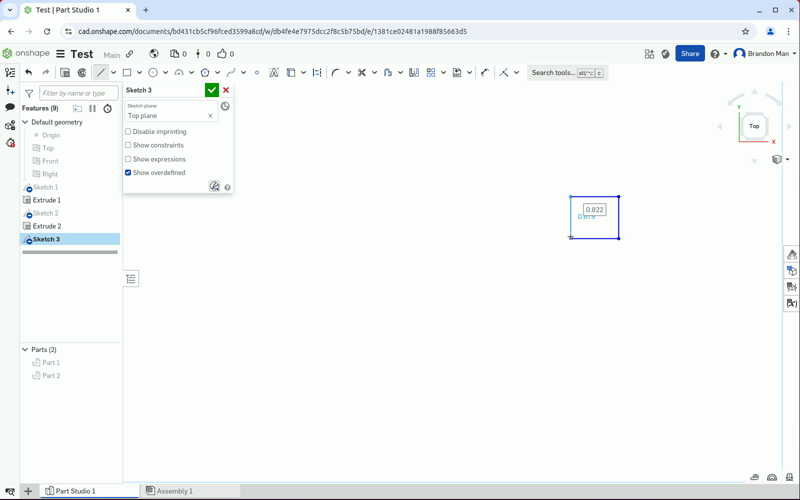
key_up(shift)
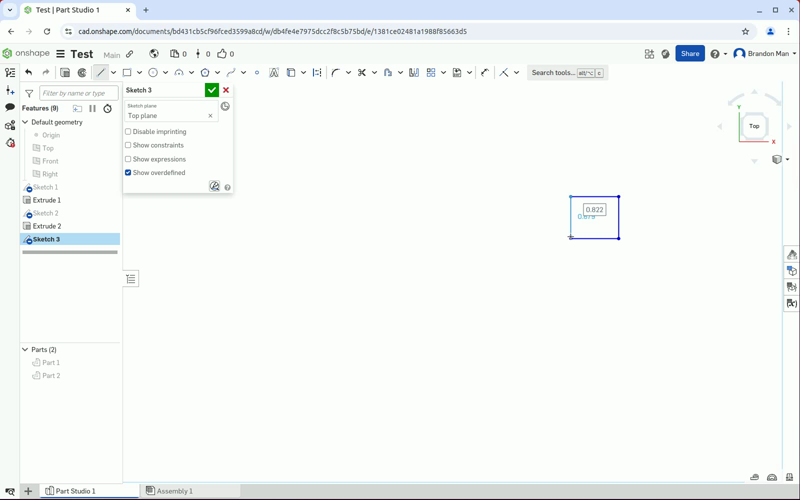
click(570, 236)
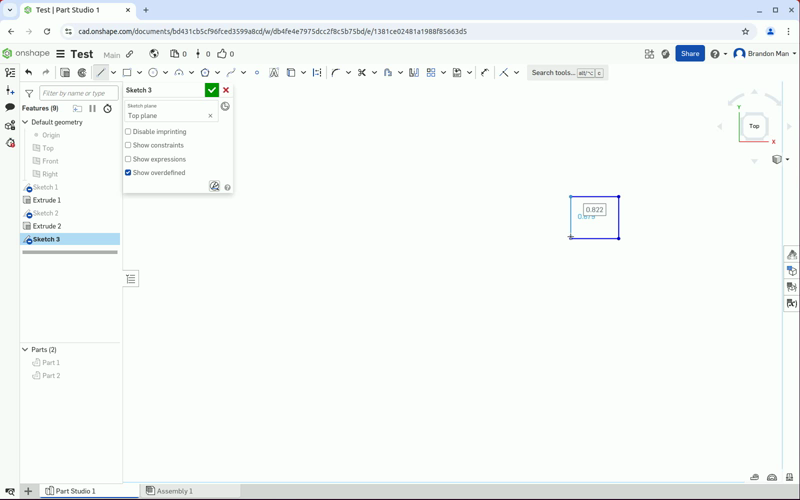
scroll(-6)
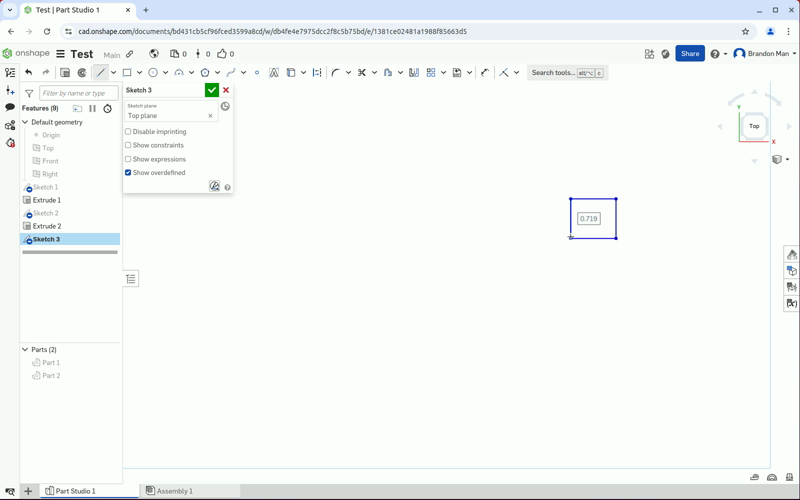
scroll(-6)
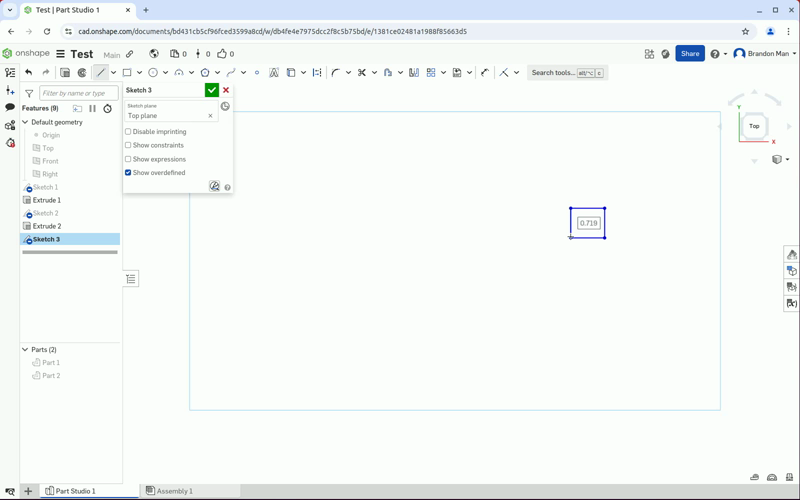
scroll(-6)
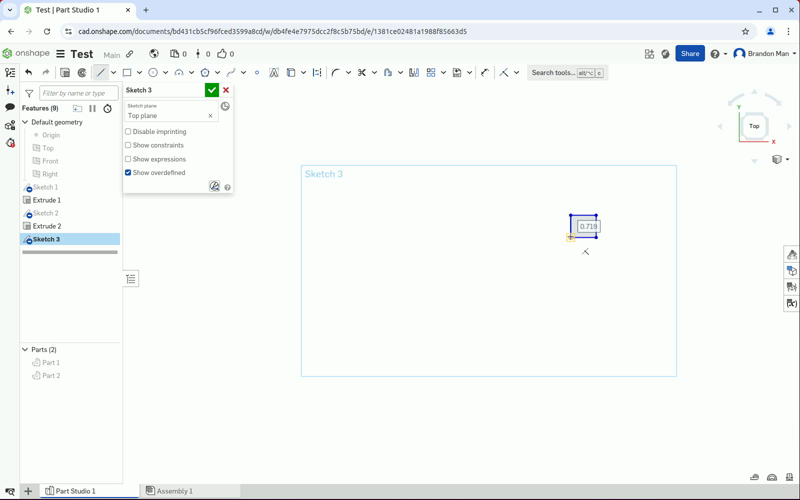
scroll(-6)
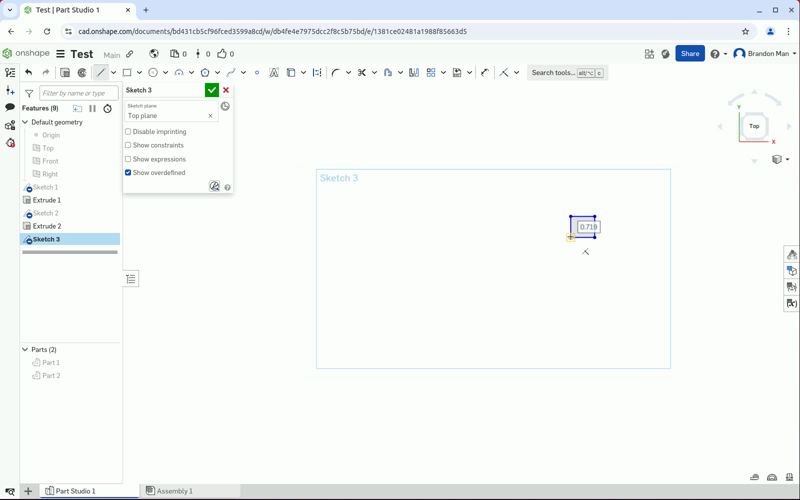
scroll(-6)
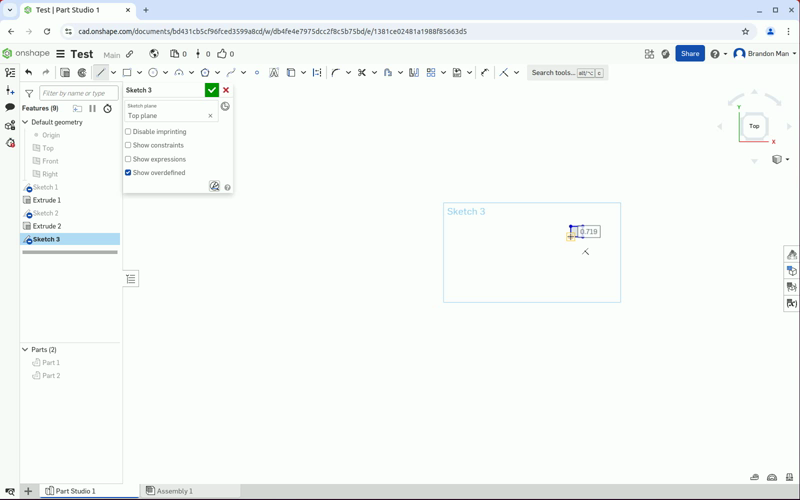
scroll(-6)
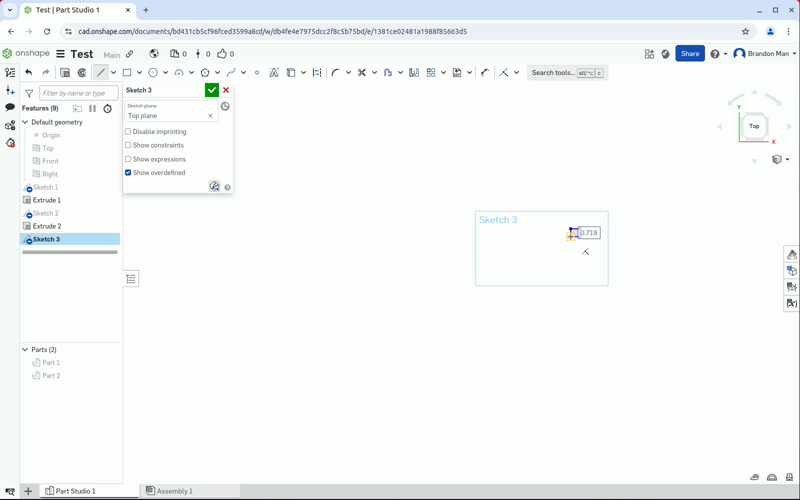
scroll(-6)
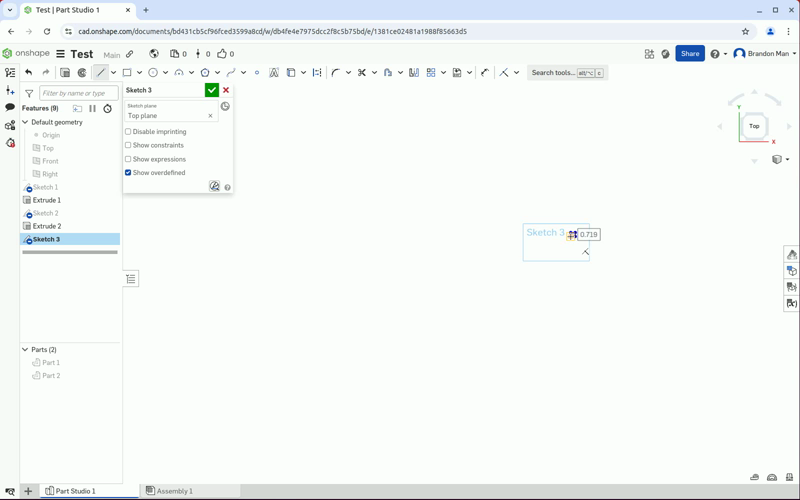
key(esc)
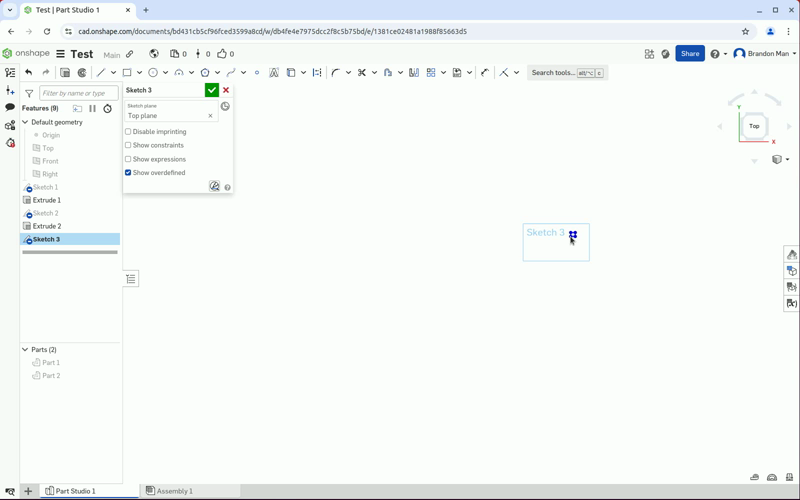
mouse_move(573, 234)
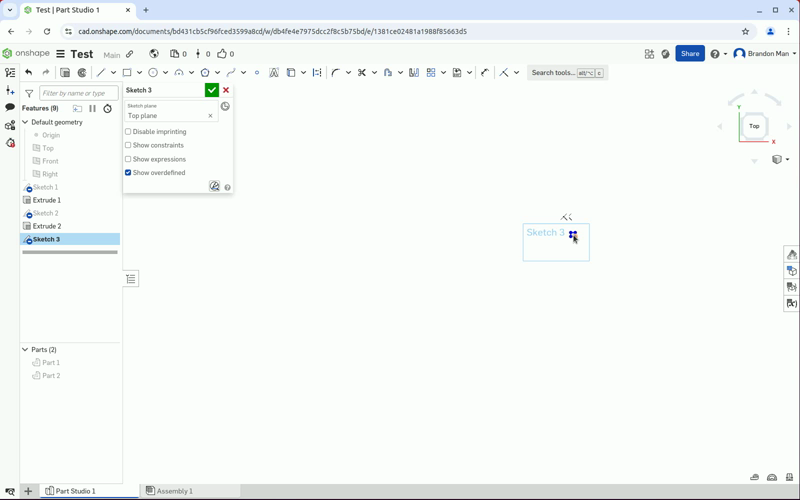
scroll(6)
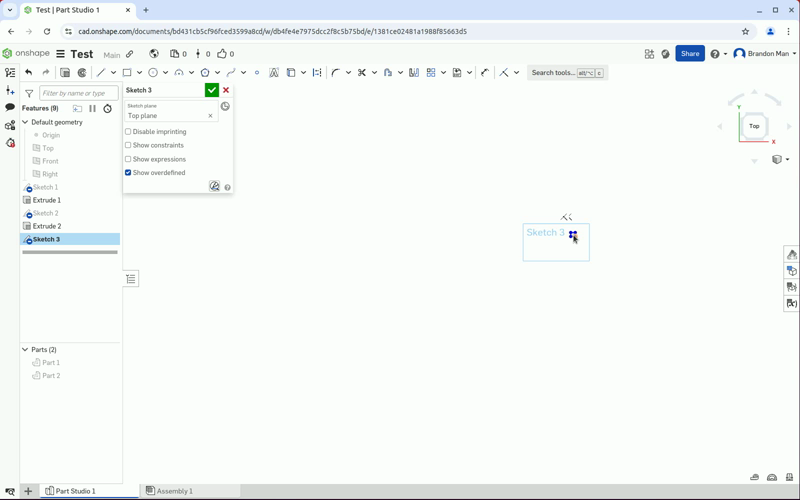
scroll(6)
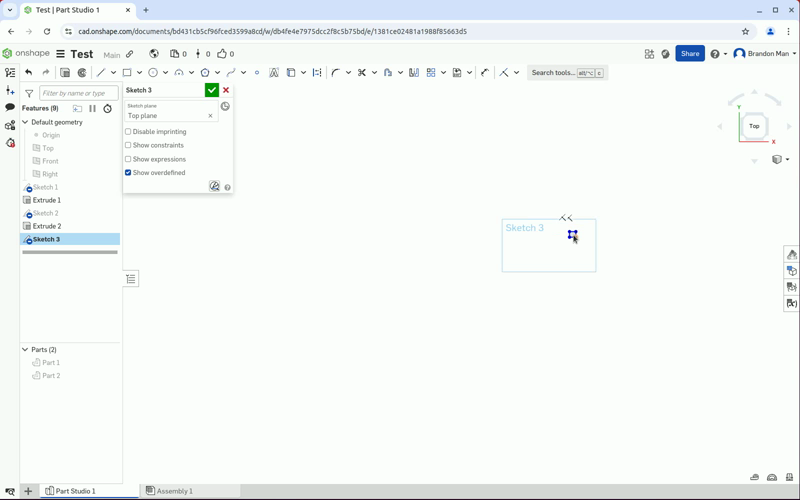
scroll(6)
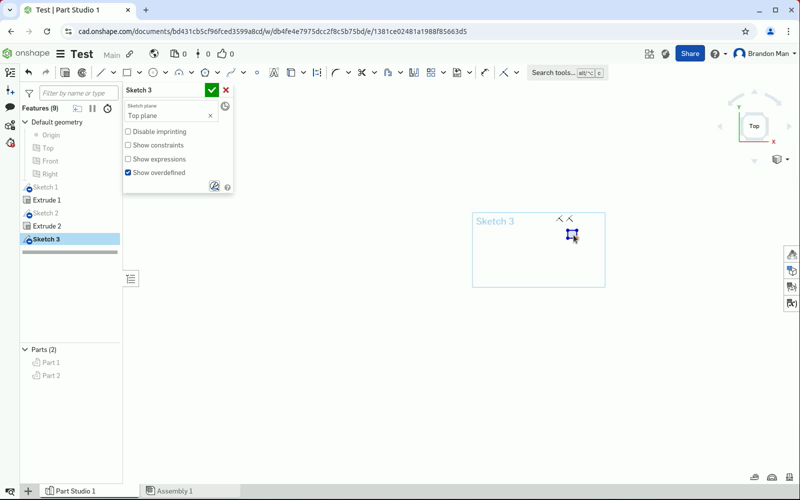
scroll(6)
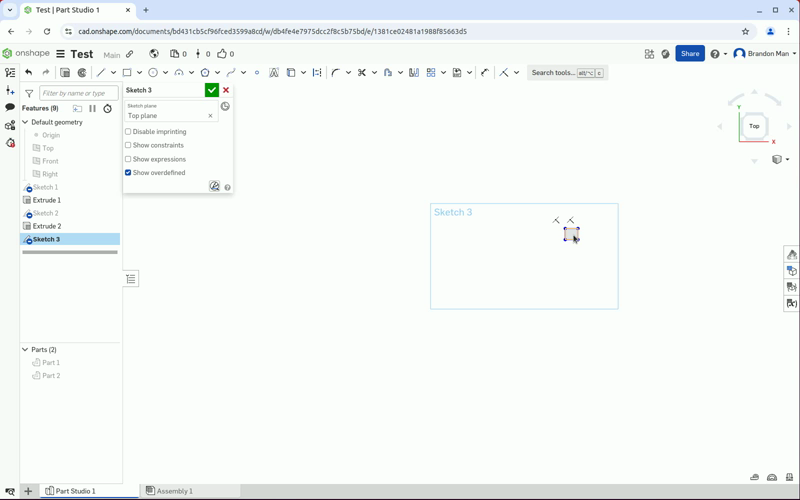
scroll(6)
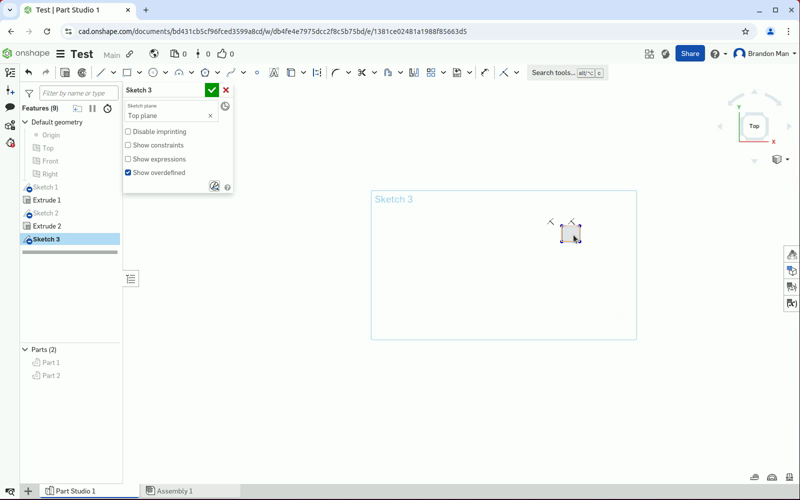
scroll(6)
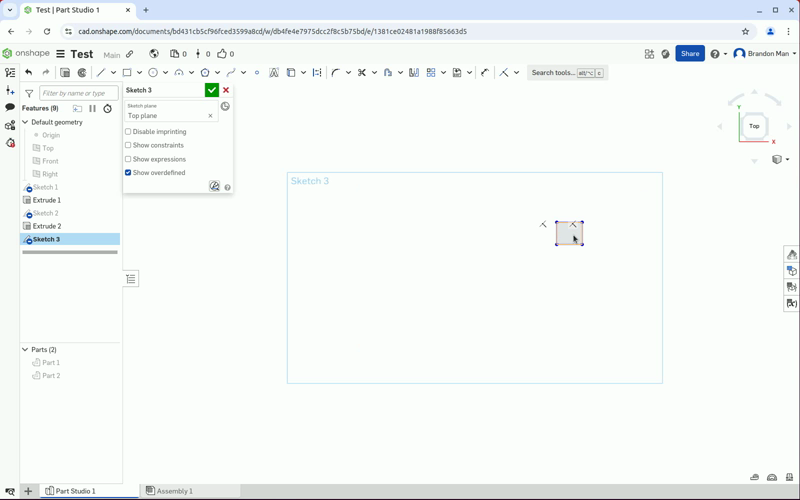
scroll(6)
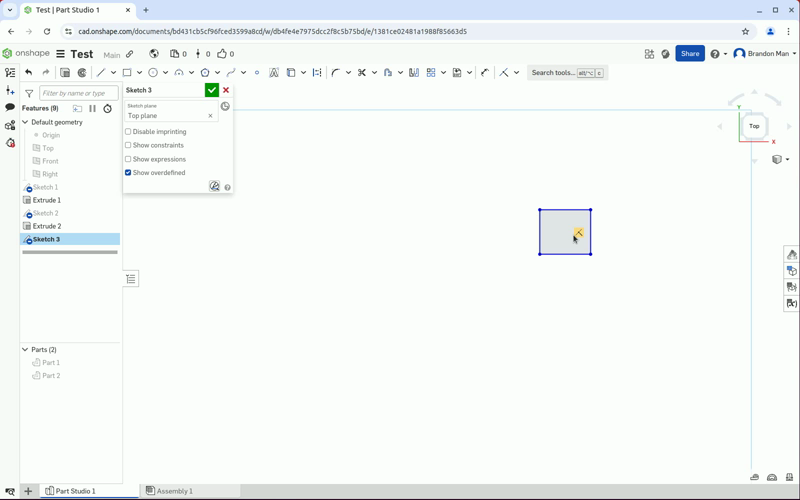
click(573, 234)
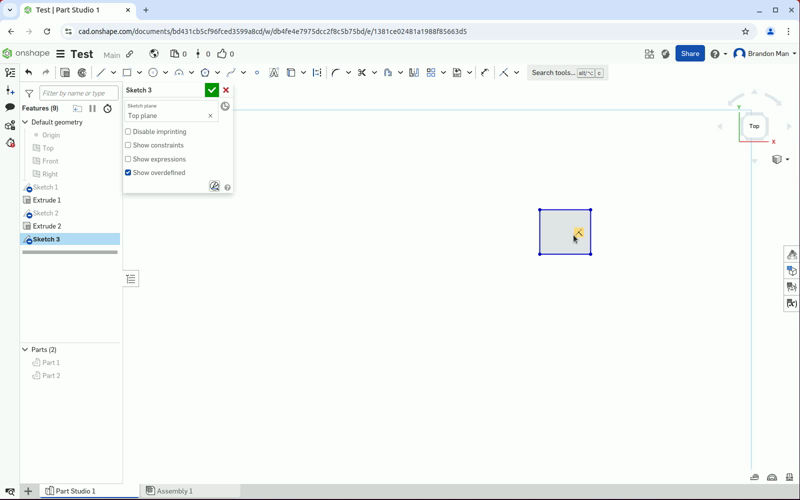
scroll(-6)
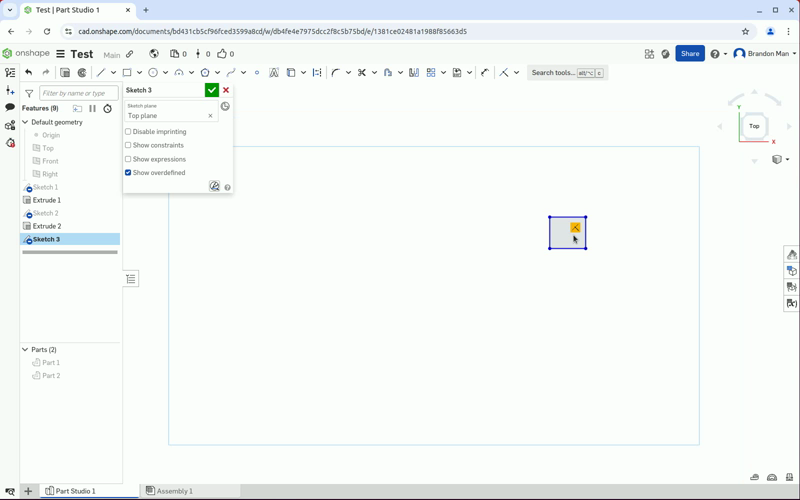
scroll(-6)
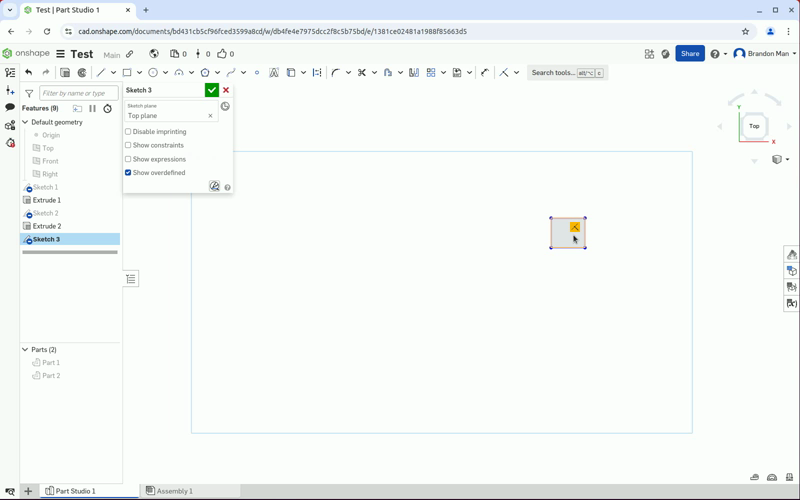
scroll(-6)
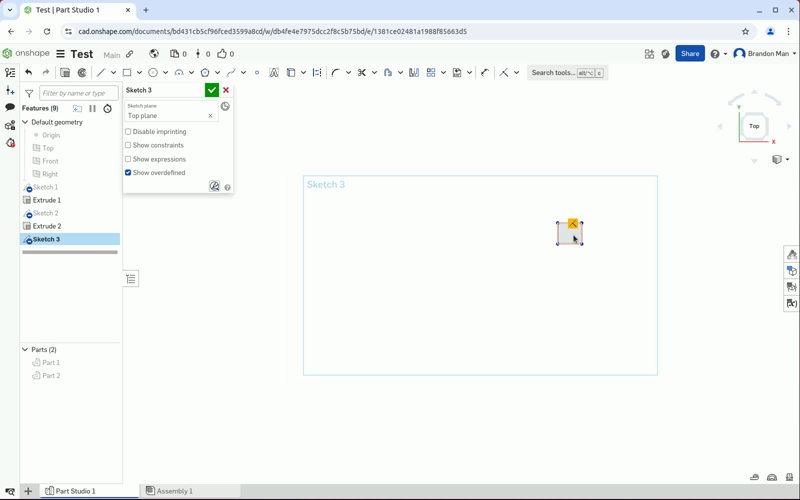
scroll(-6)
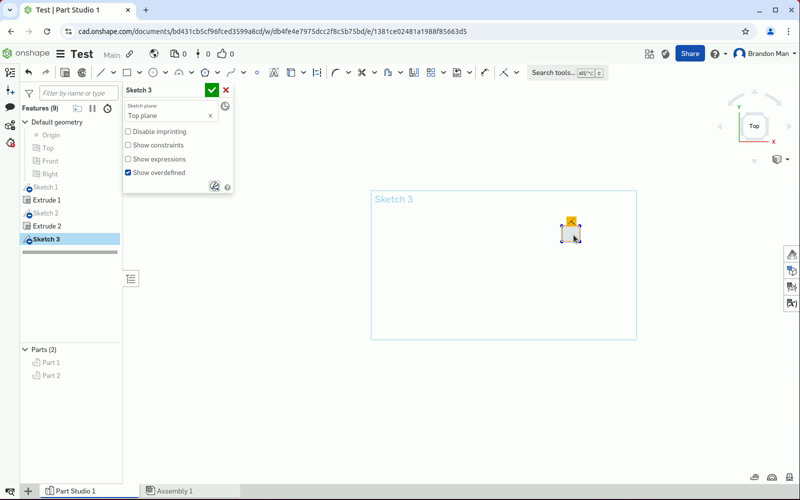
scroll(-6)
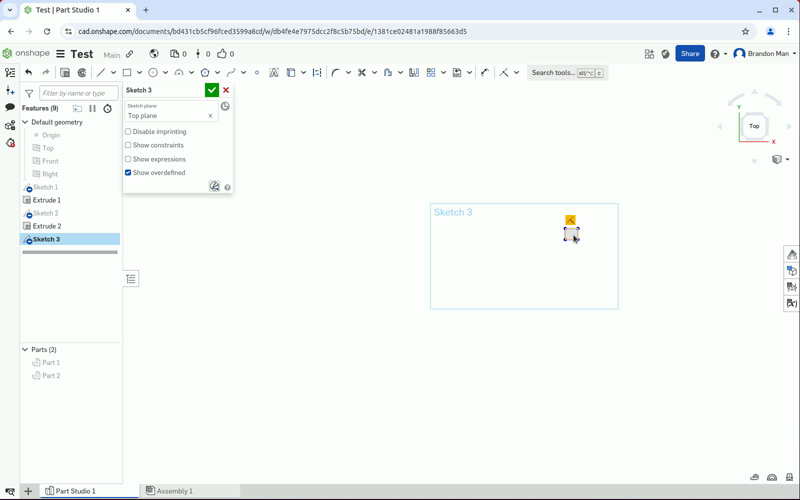
scroll(-6)
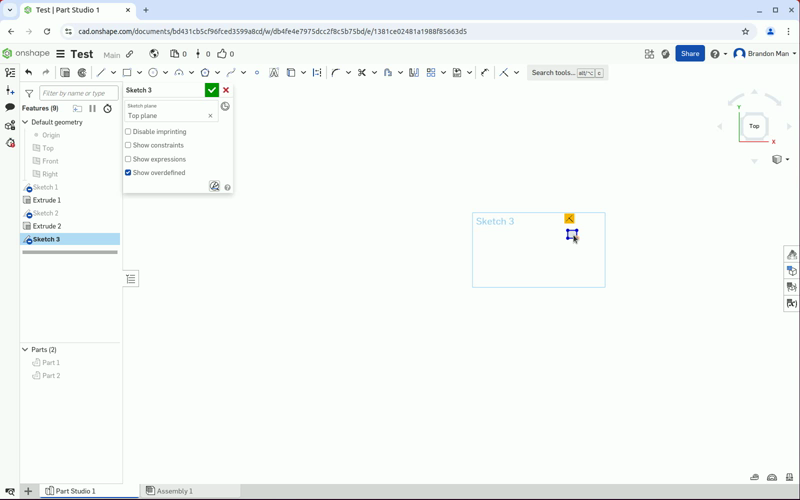
scroll(-6)
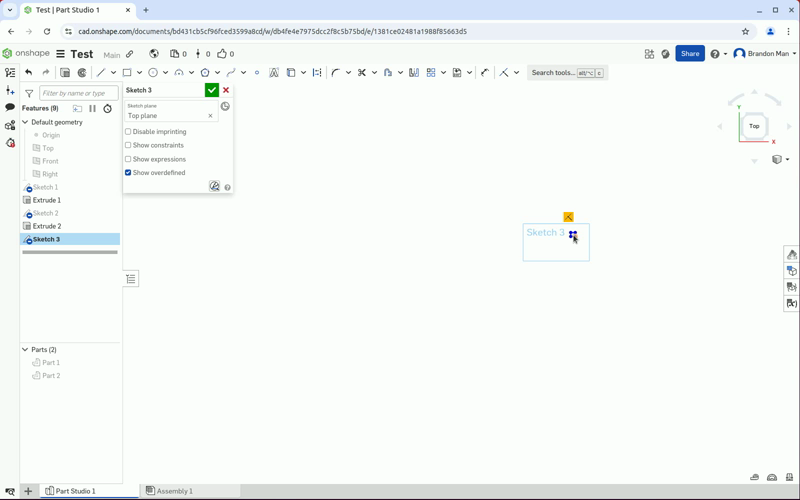
mouse_move(73, 352)
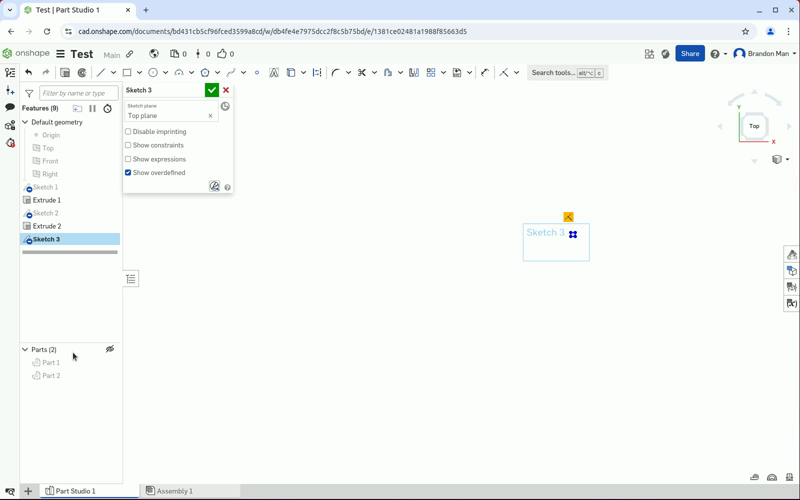
key(shift+y)
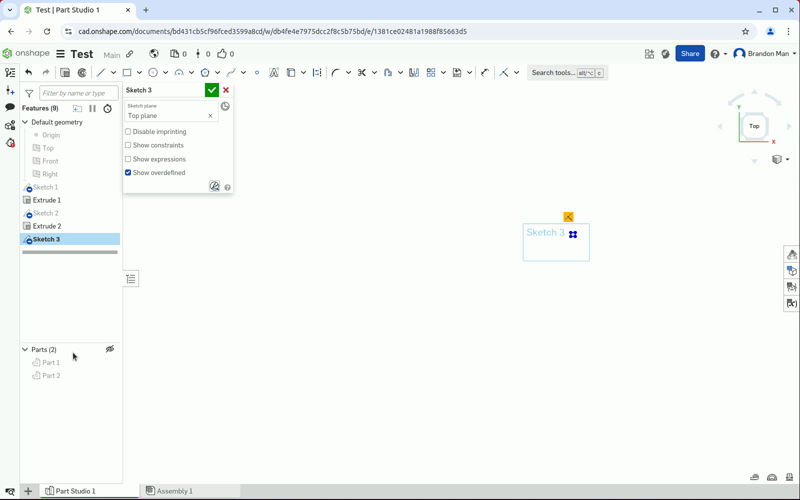
key(shift+e)
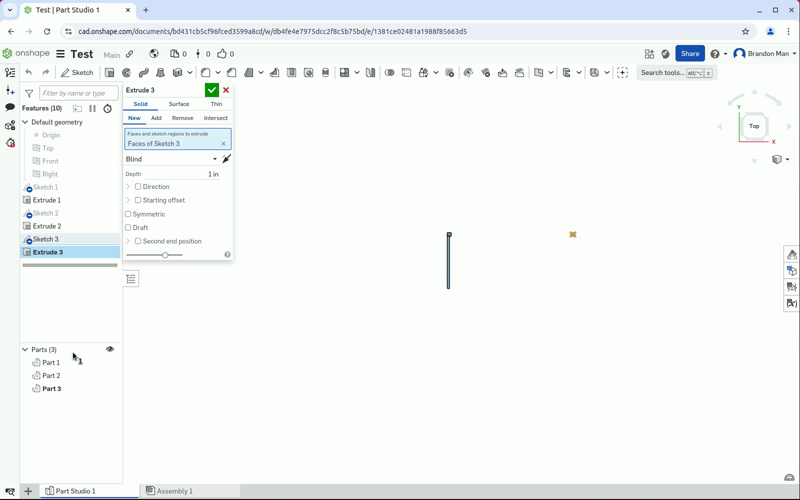
mouse_move(143, 106)
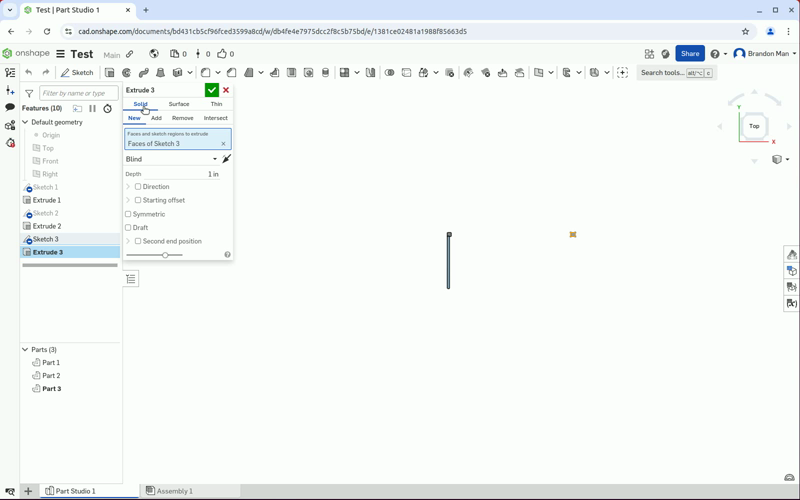
click(143, 106)
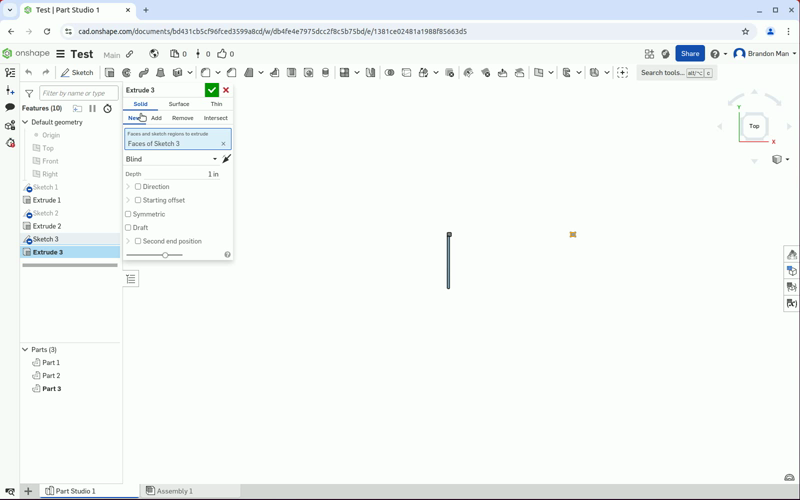
mouse_move(137, 120)
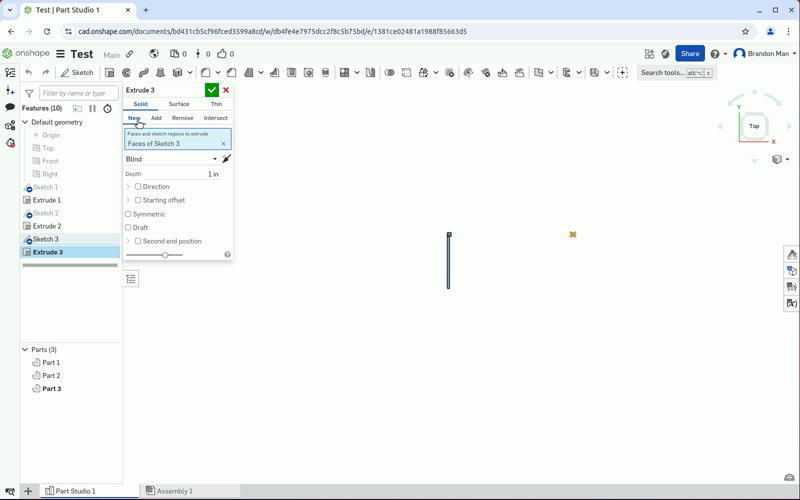
click(137, 120)
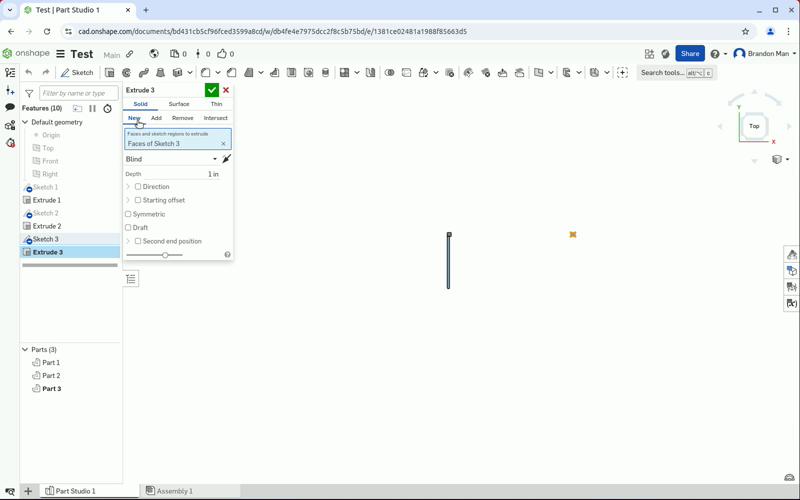
key(tab, 4)
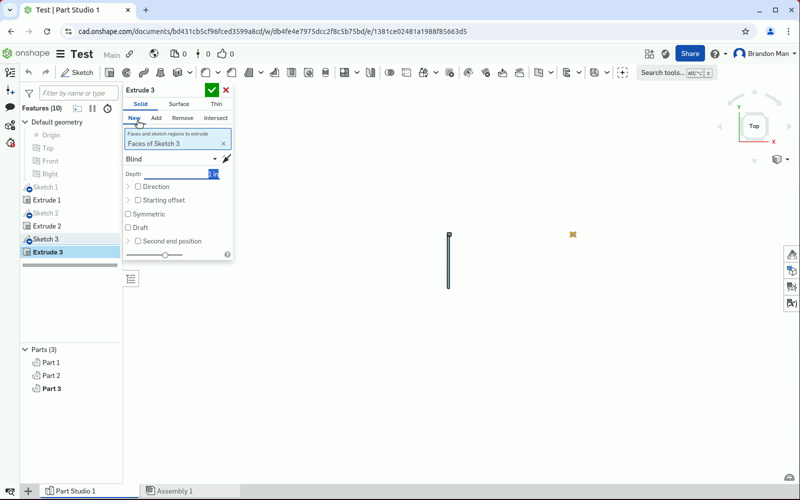
text(22.868)
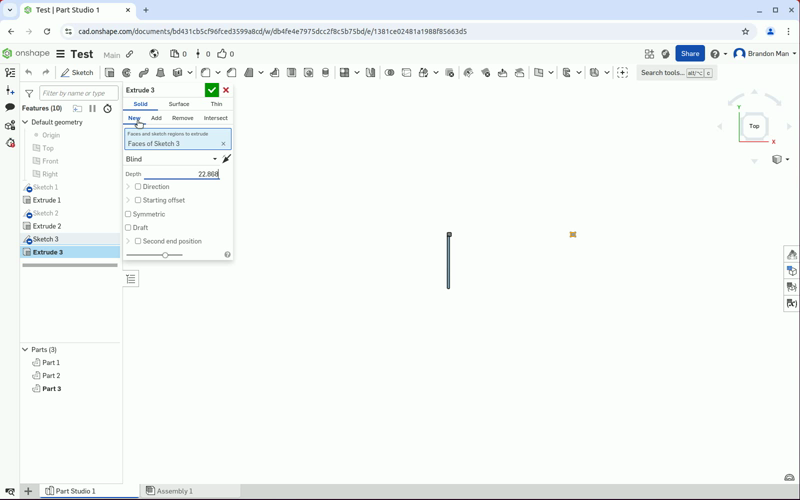
key(enter)
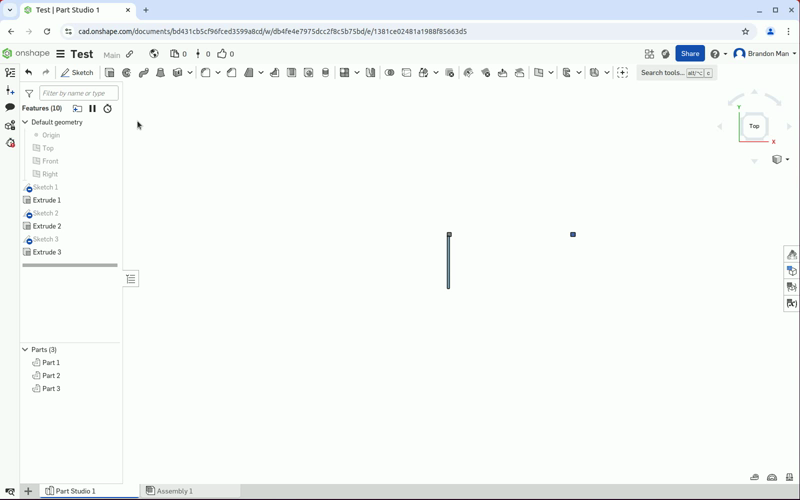
key(shift+h)
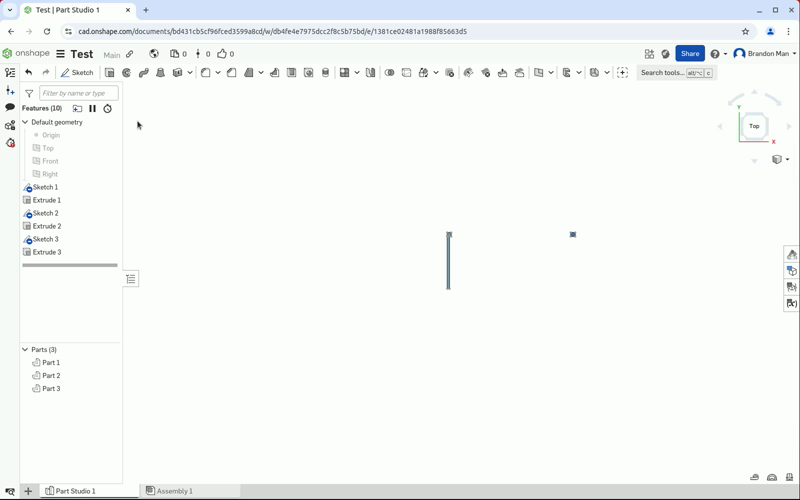
key(shift+h)
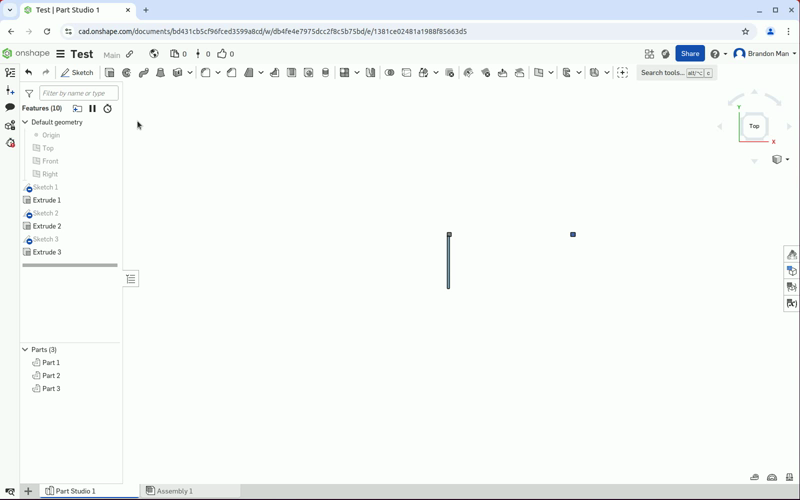
mouse_move(73, 189)
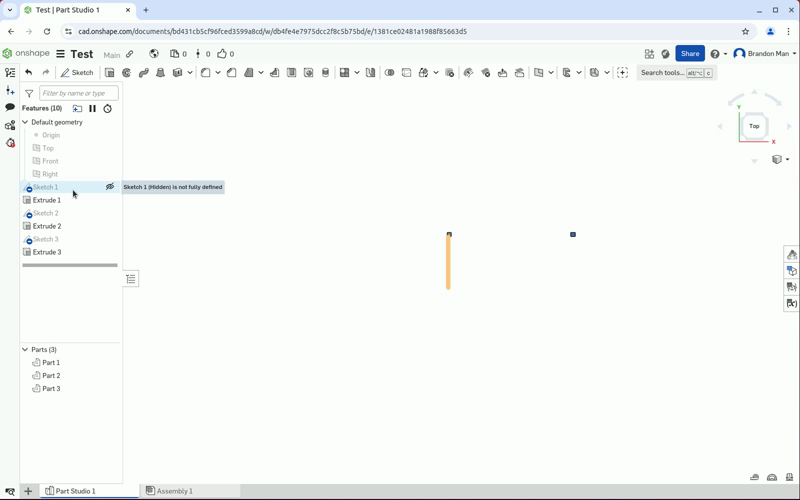
click(73, 189)
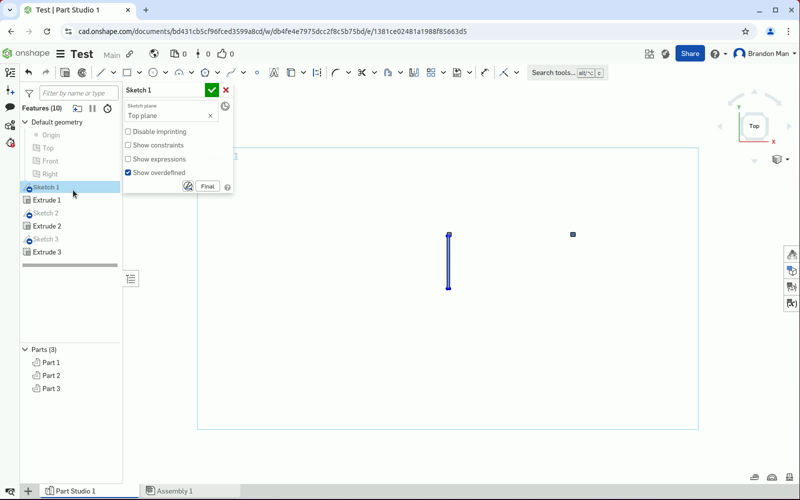
mouse_move(229, 92)
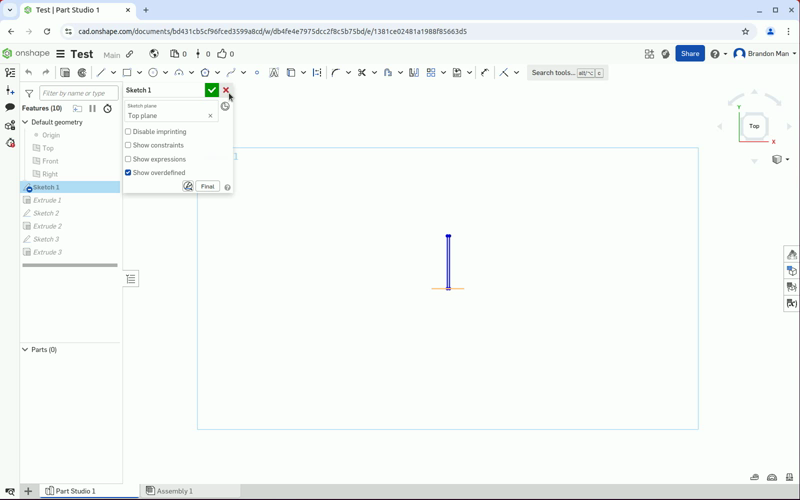
click(229, 92)
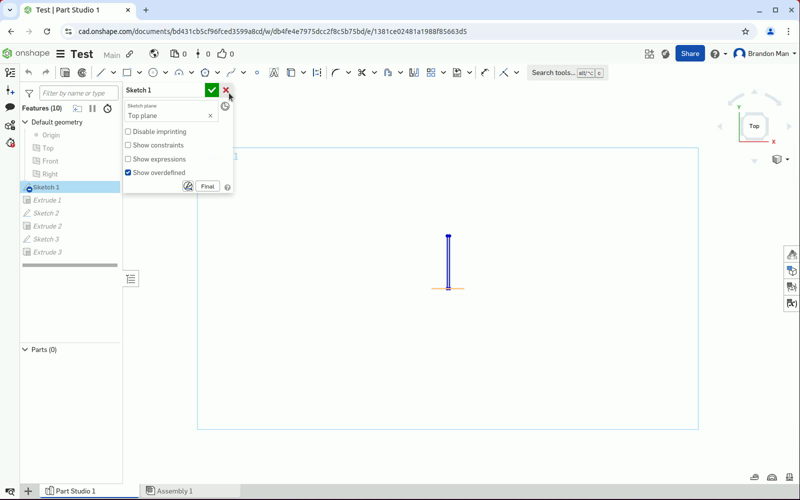
key(shift+s)
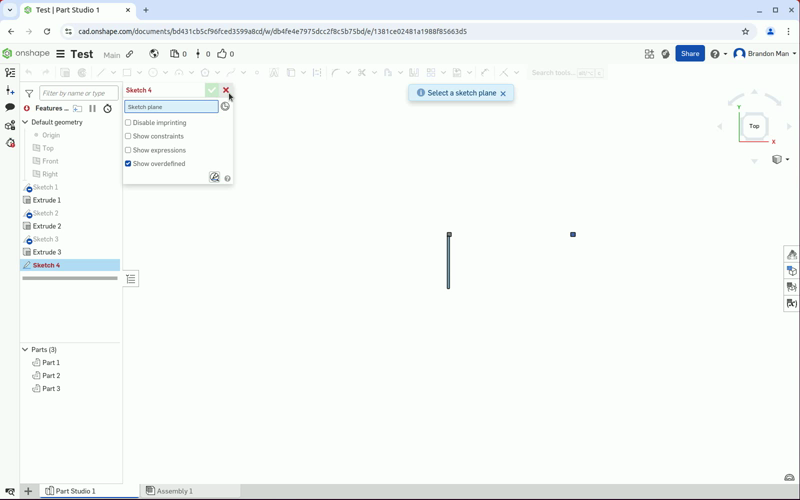
mouse_move(73, 150)
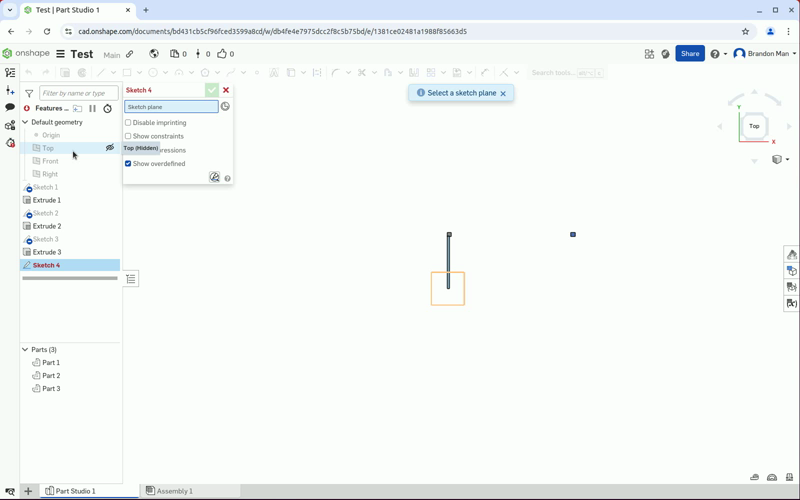
click(73, 150)
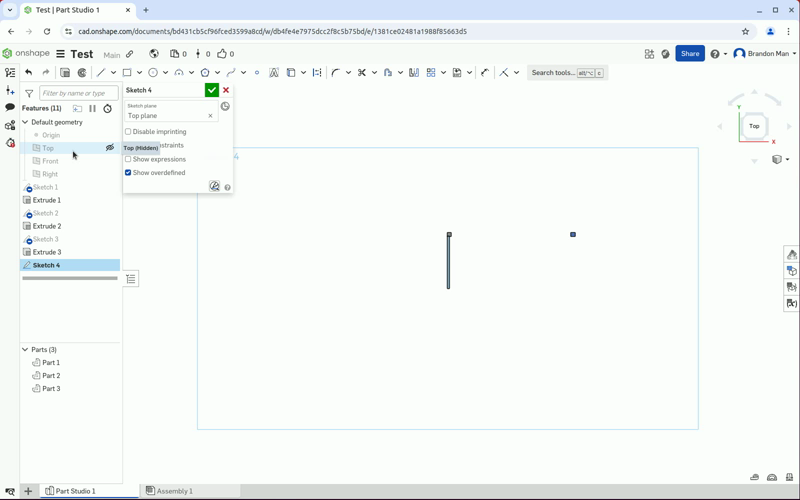
mouse_move(73, 352)
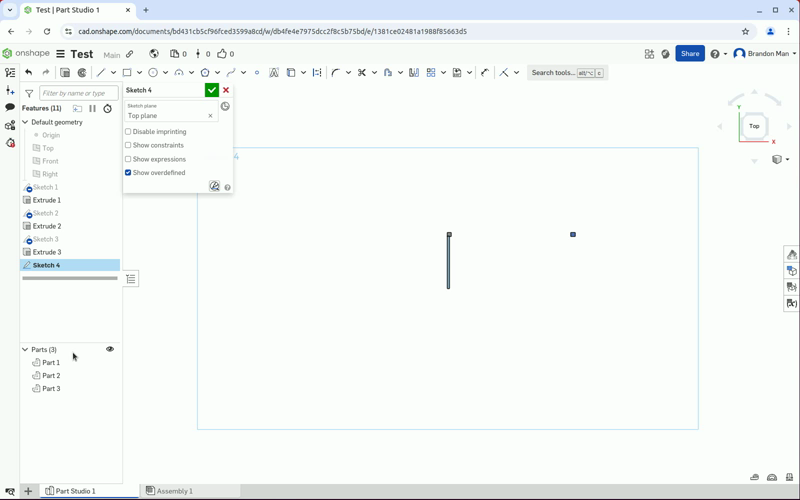
key(y)
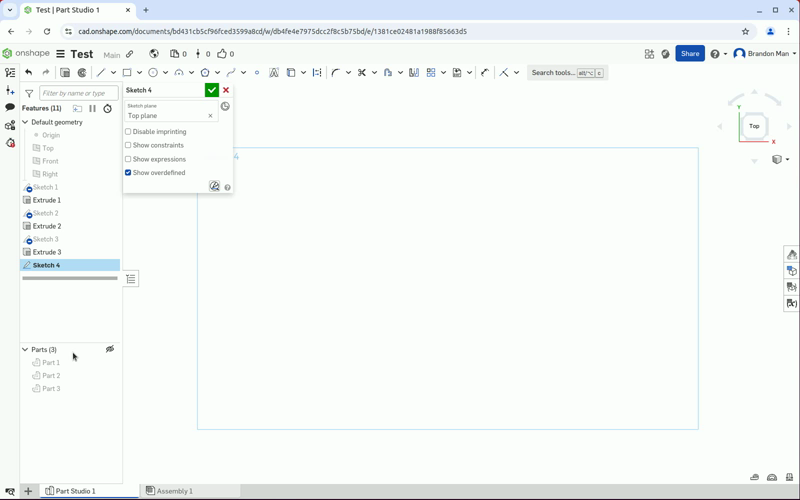
key(l)
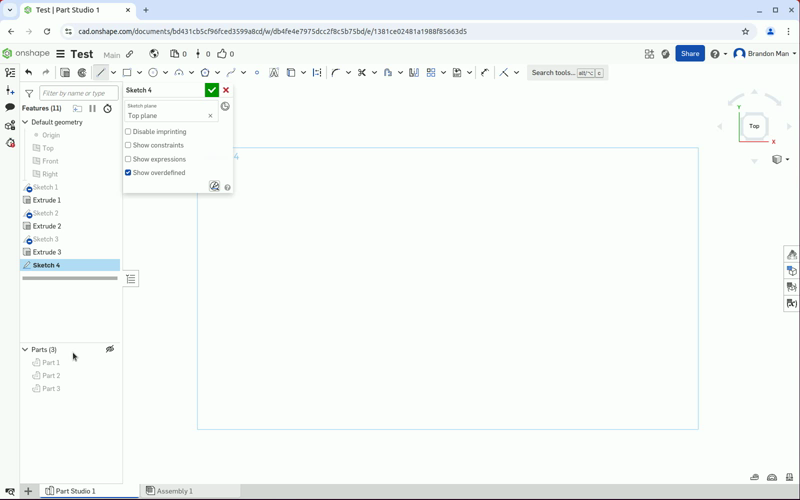
key_down(shift)
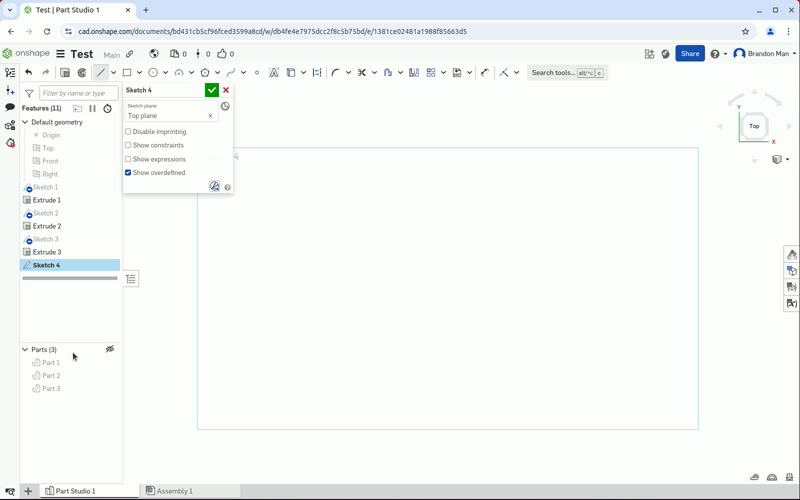
mouse_move(570, 282)
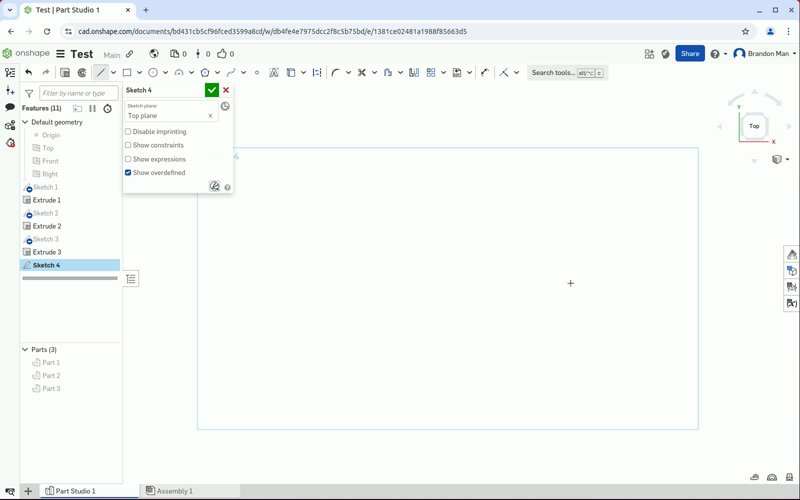
click(570, 282)
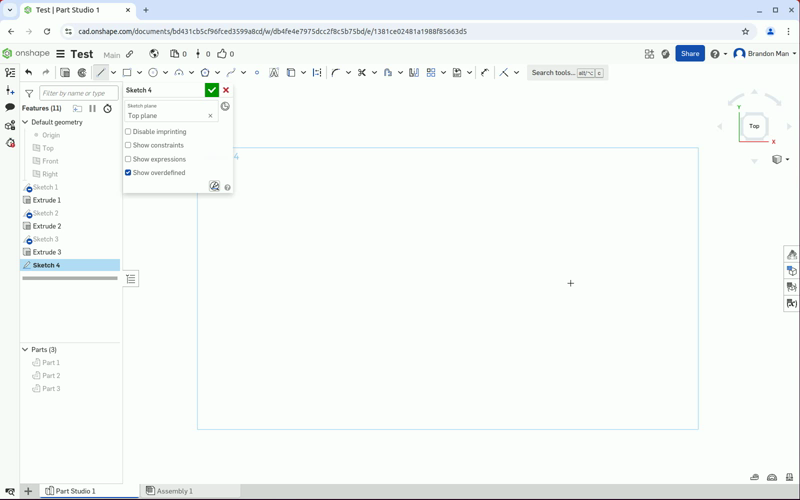
key_up(shift)
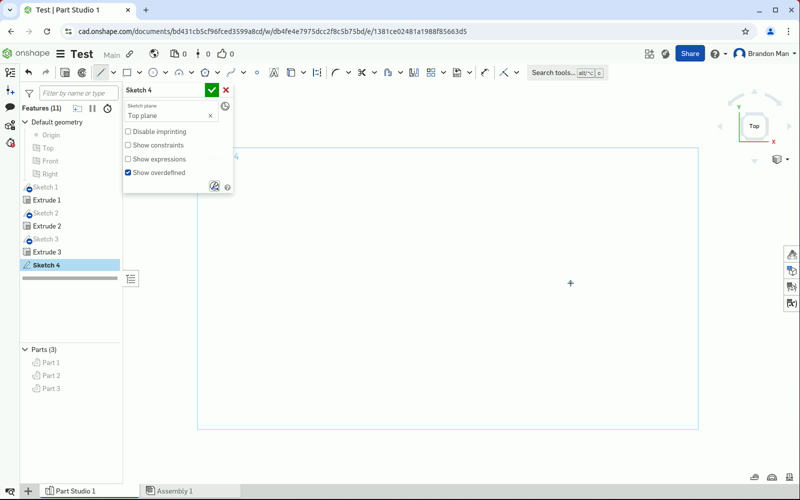
key_down(shift)
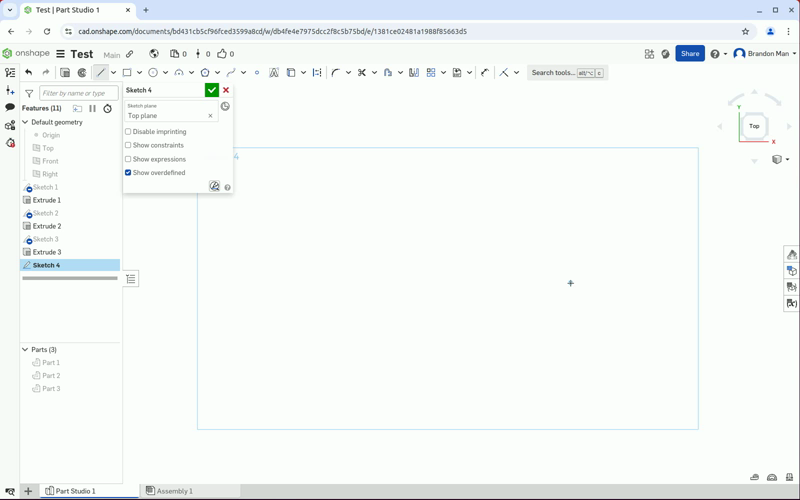
mouse_move(589, 282)
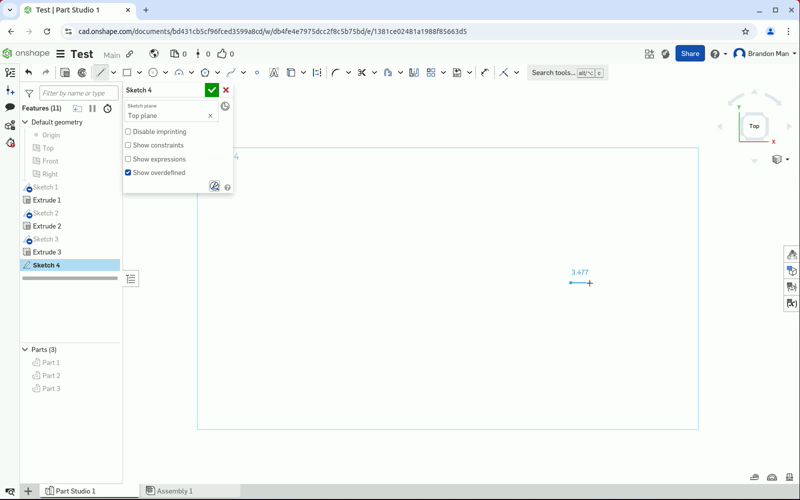
mouse_move(573, 282)
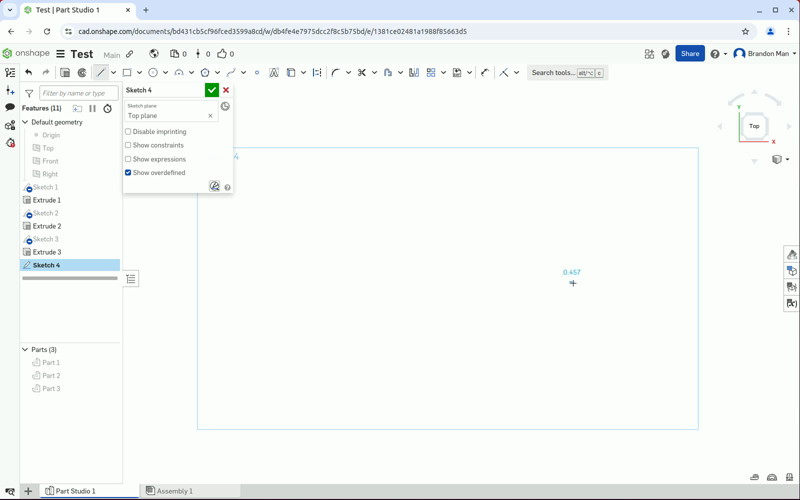
scroll(6)
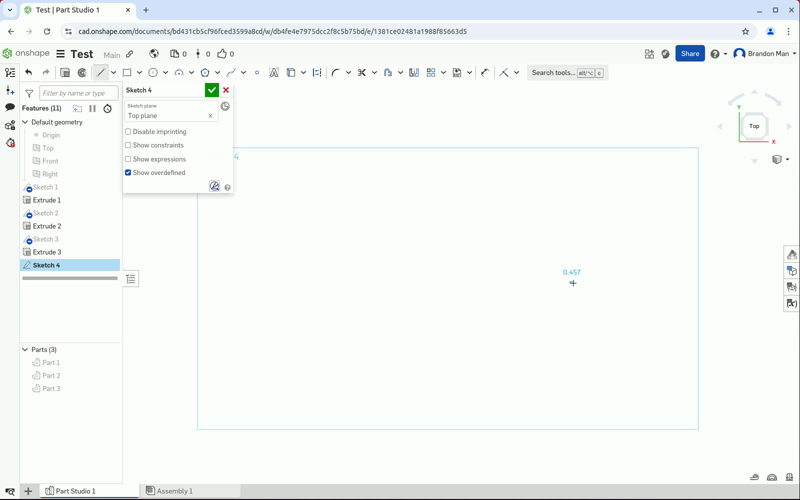
scroll(6)
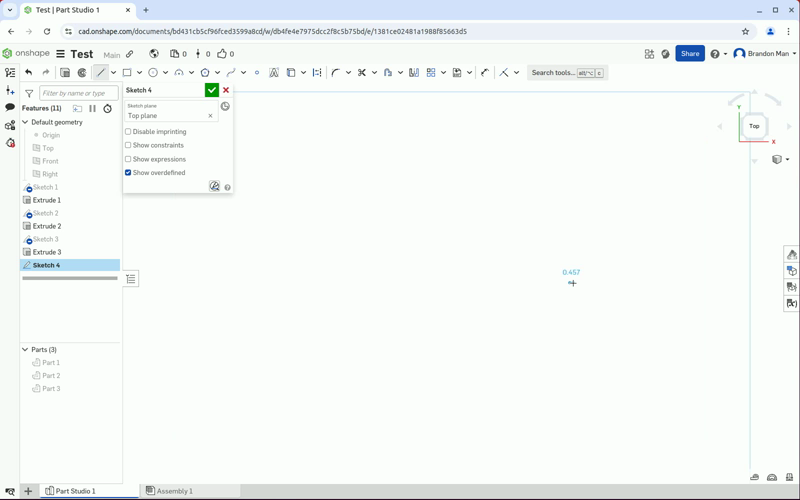
scroll(6)
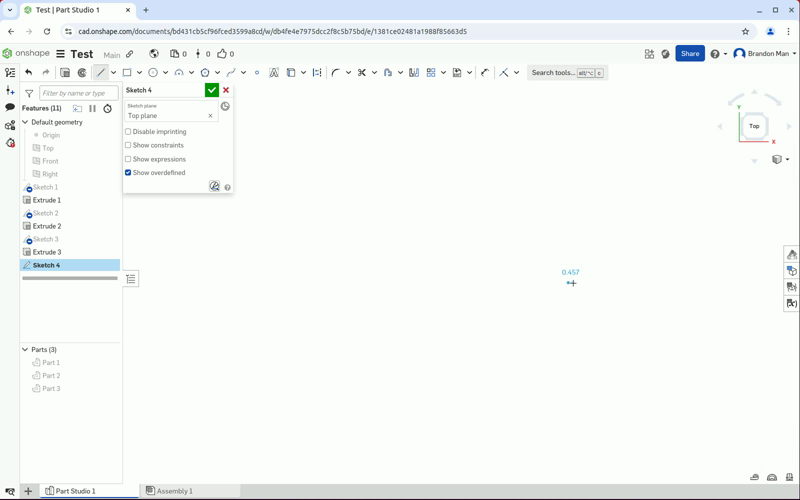
scroll(6)
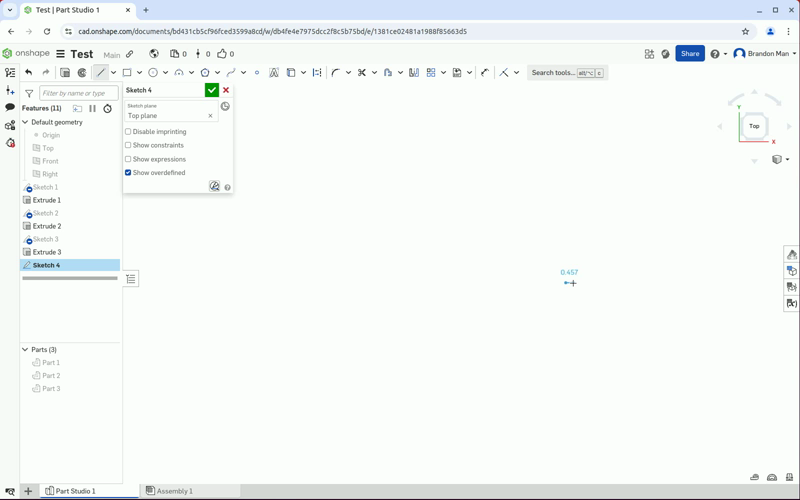
scroll(6)
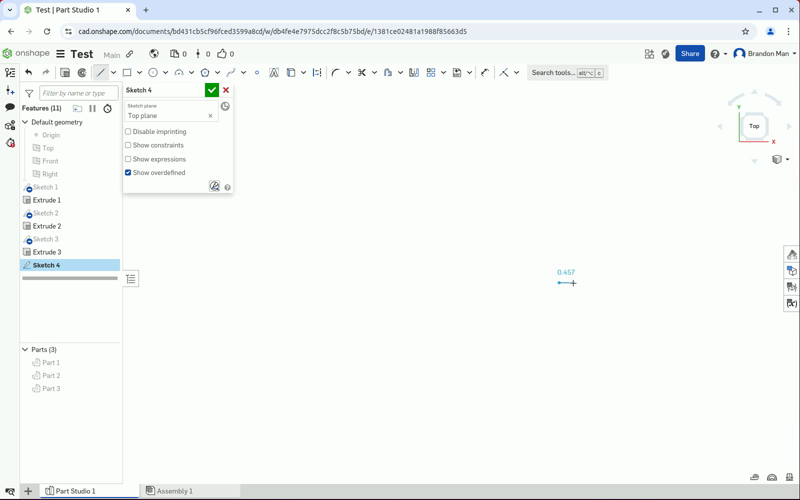
scroll(6)
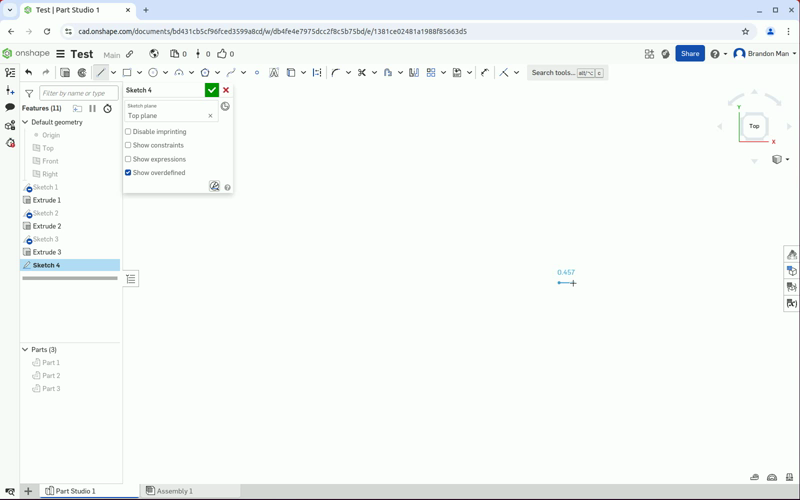
scroll(6)
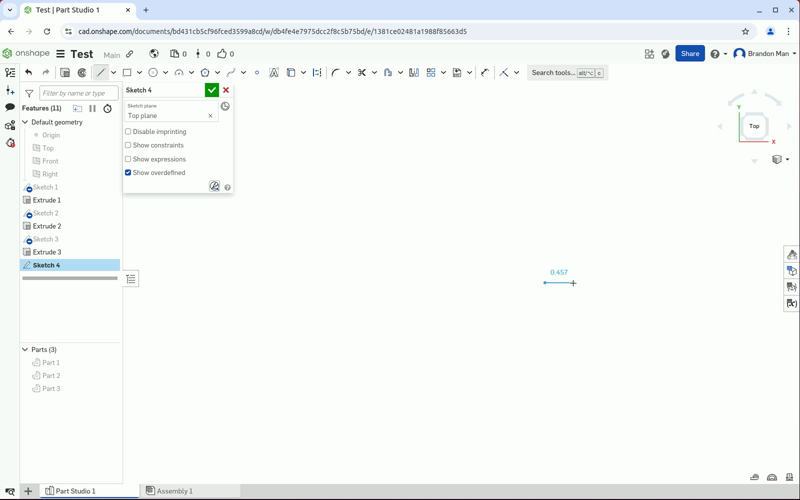
click(573, 282)
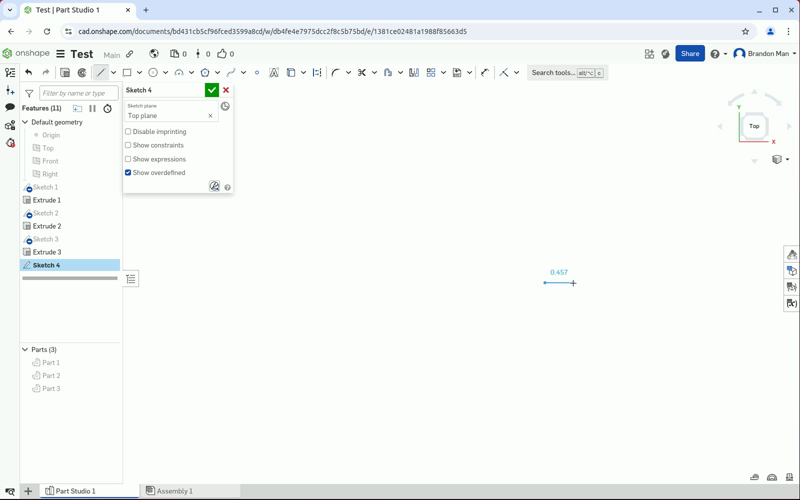
scroll(-6)
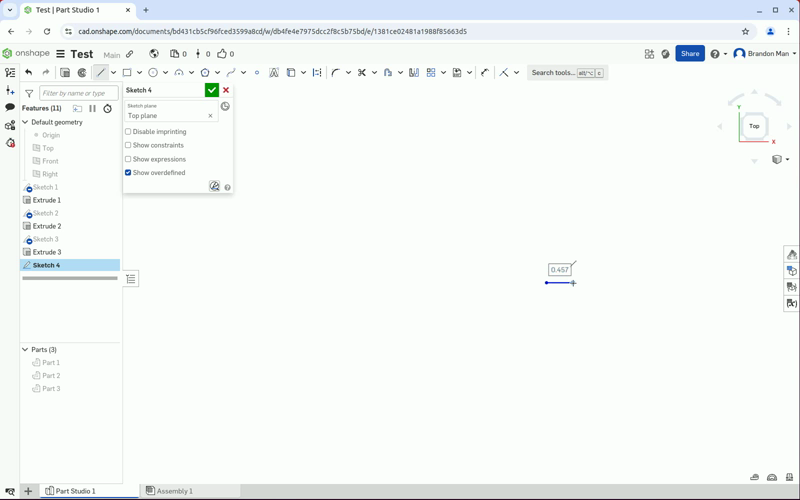
scroll(-6)
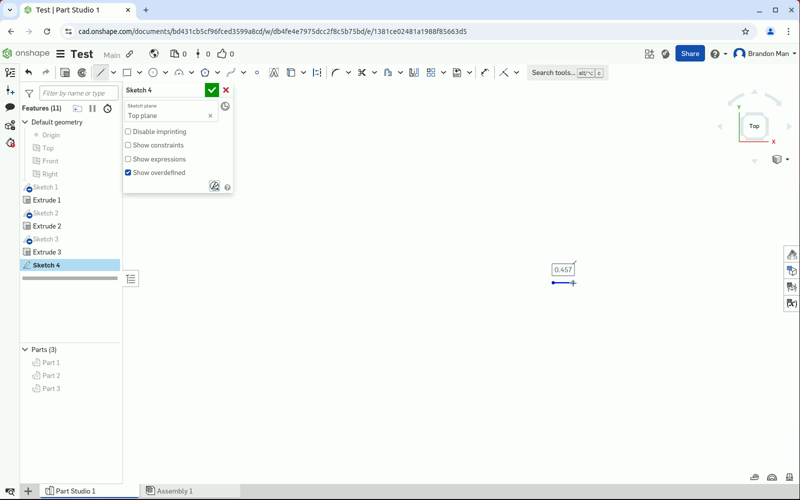
scroll(-6)
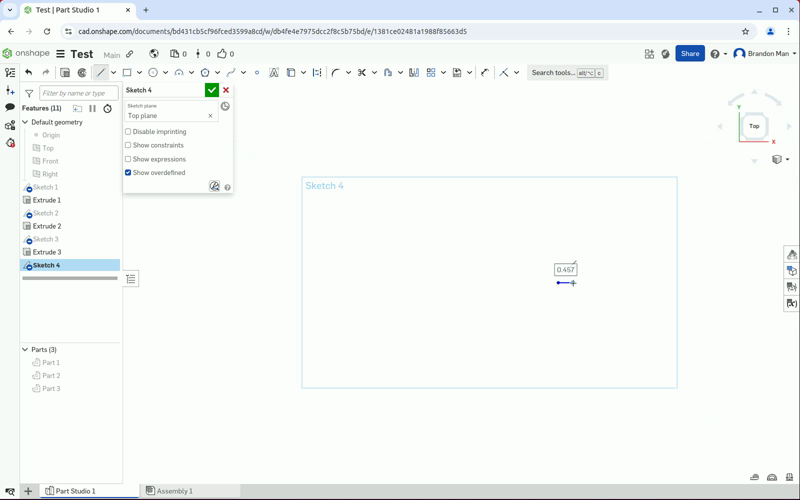
scroll(-6)
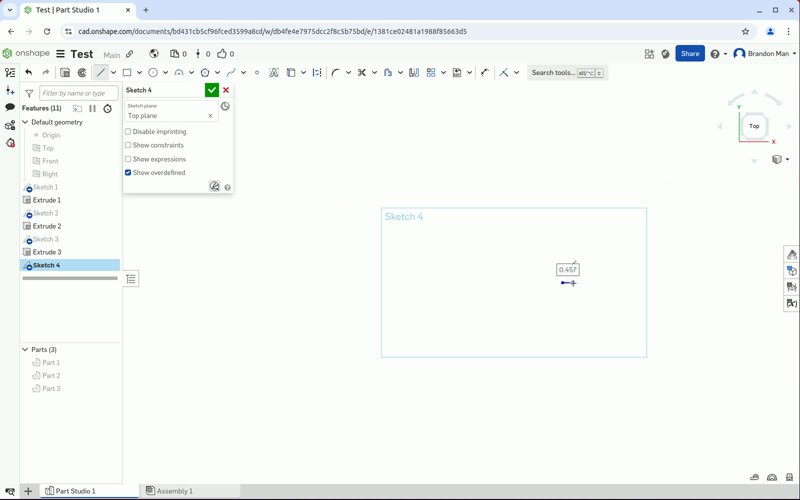
scroll(-6)
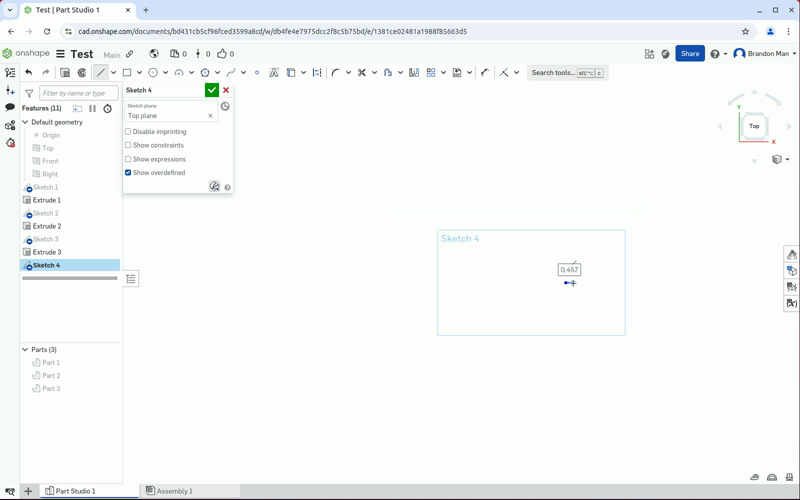
scroll(-6)
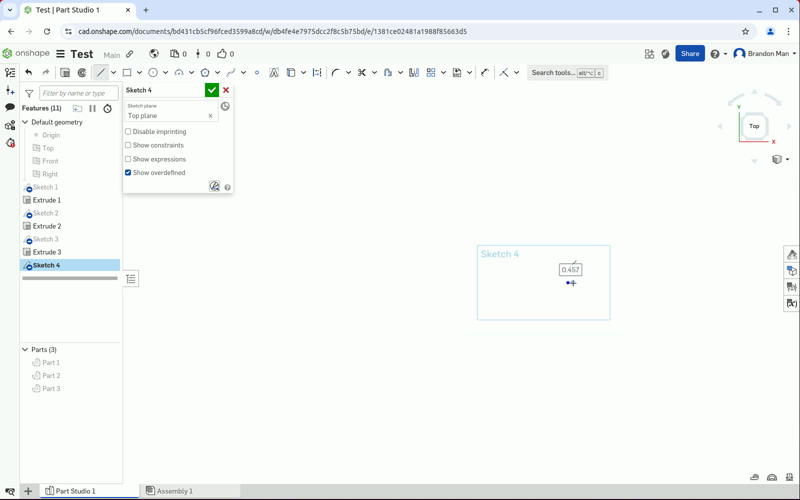
scroll(-6)
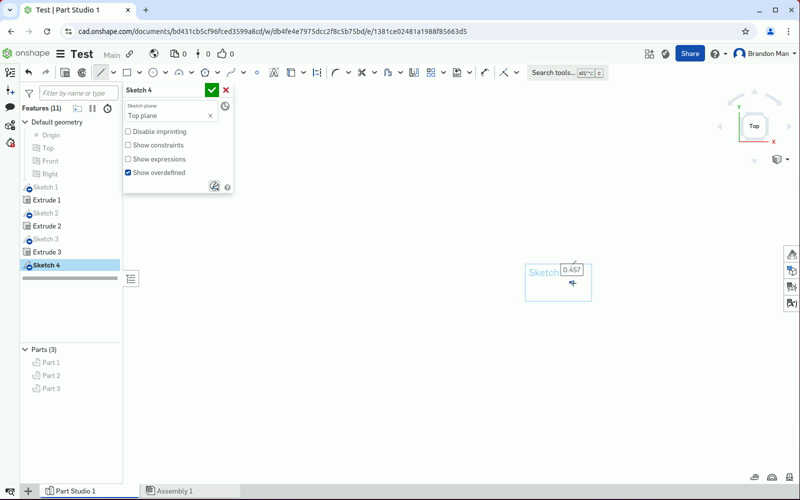
key_up(shift)
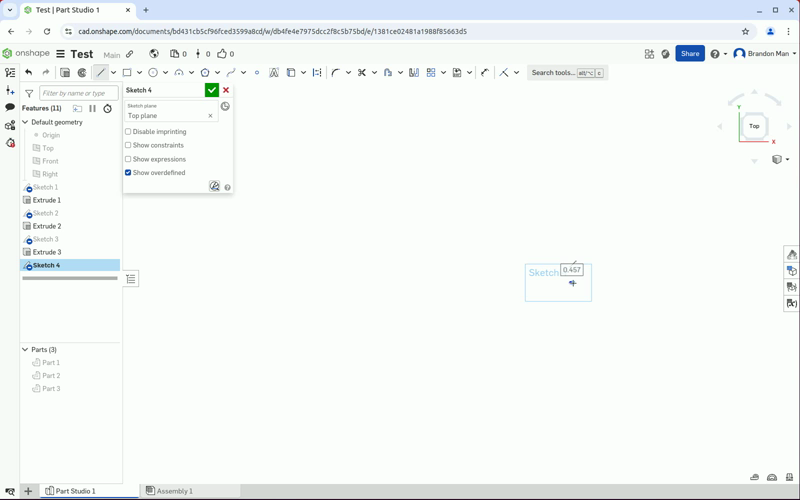
key_down(shift)
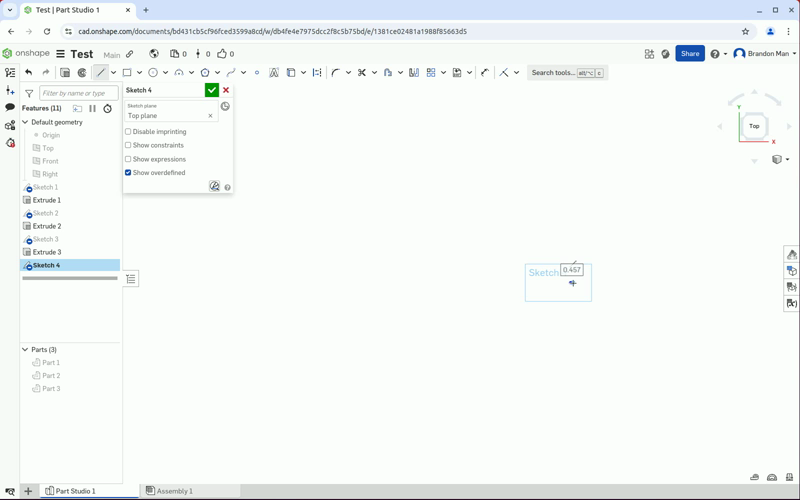
mouse_move(589, 282)
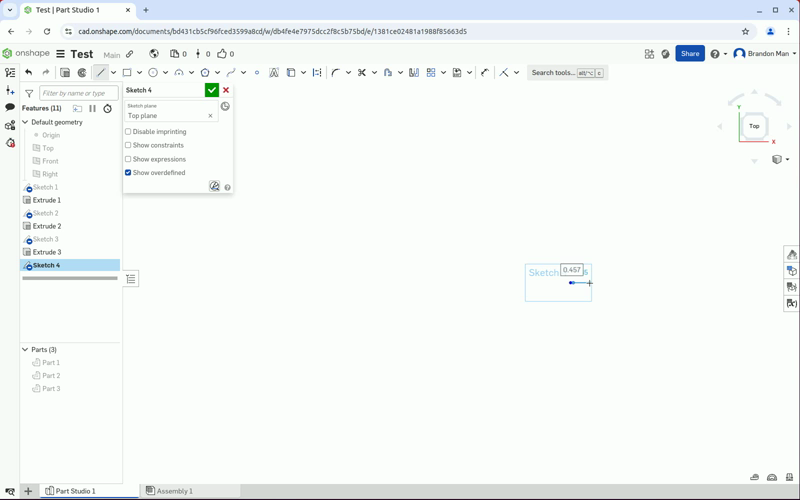
mouse_move(573, 235)
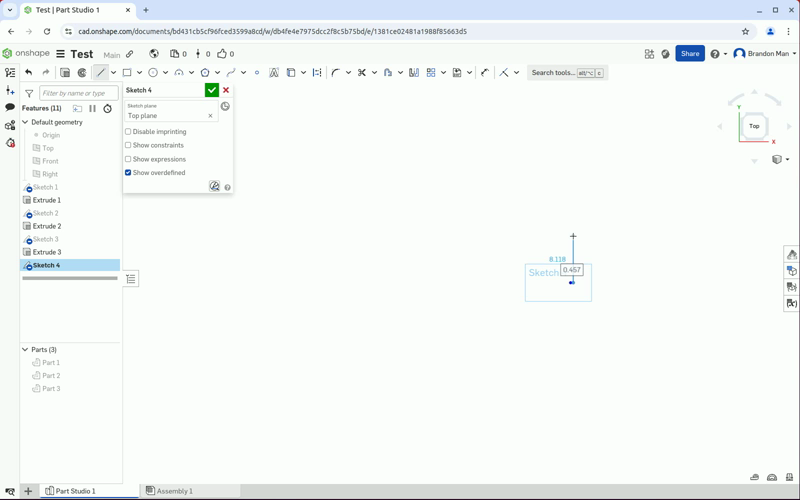
click(573, 235)
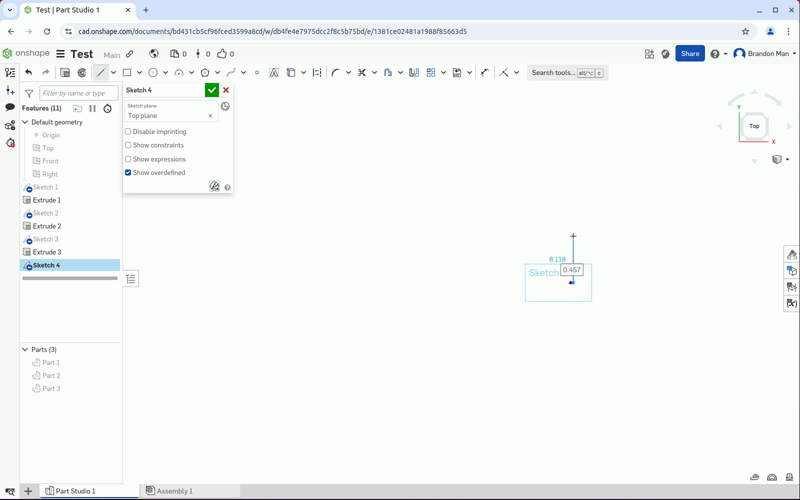
key_up(shift)
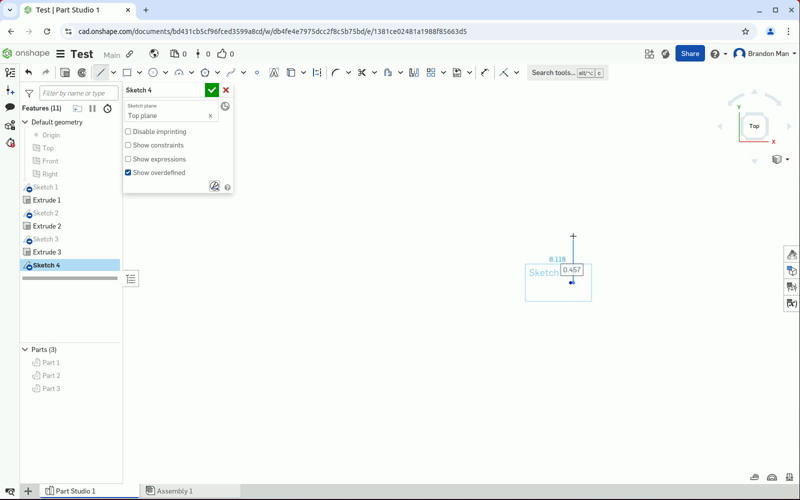
key_down(shift)
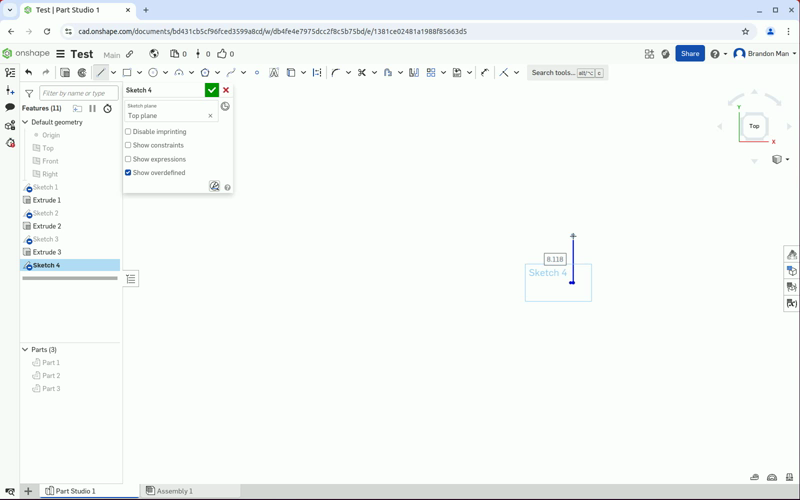
mouse_move(589, 235)
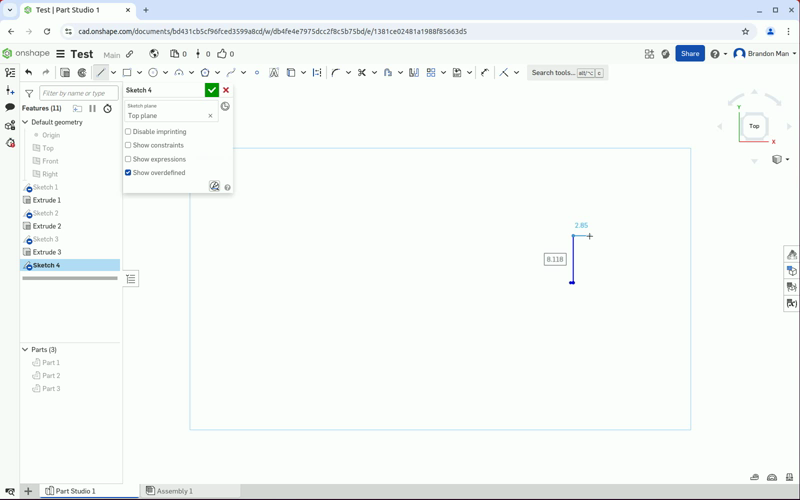
mouse_move(570, 235)
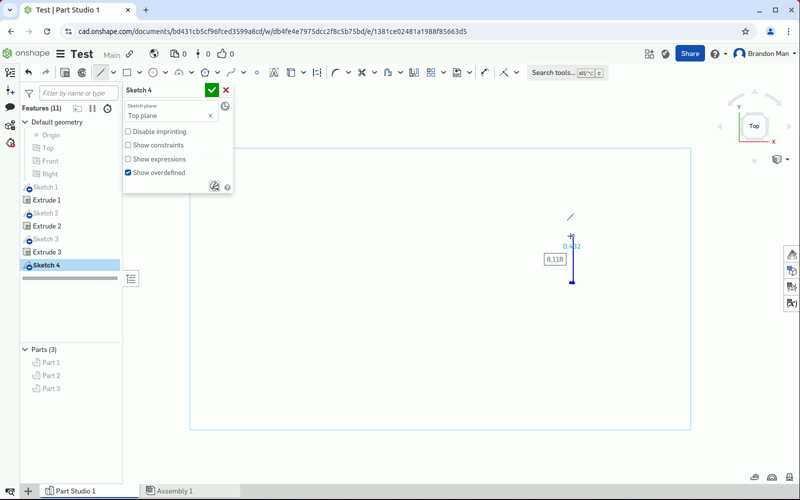
scroll(6)
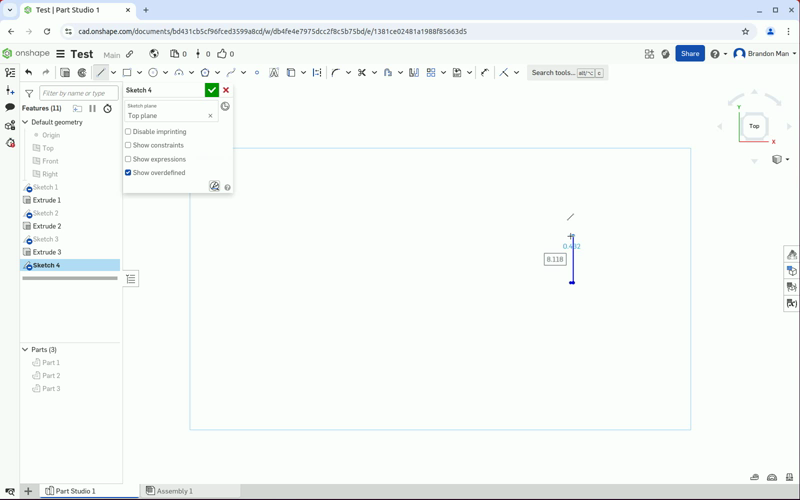
scroll(6)
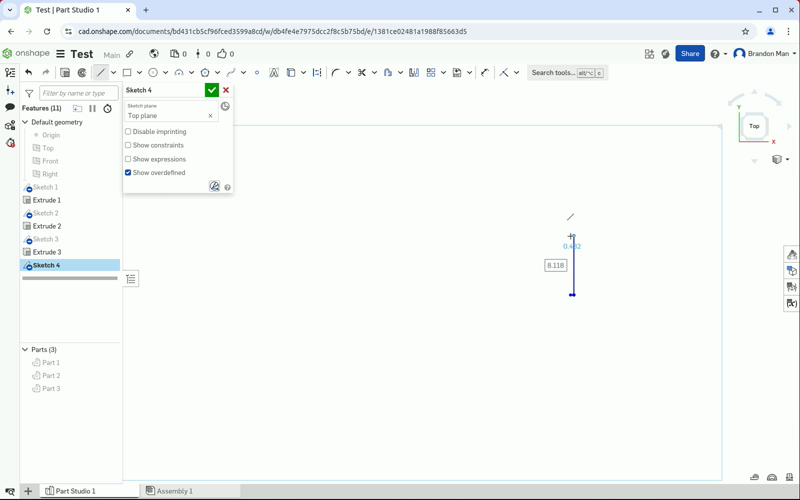
scroll(6)
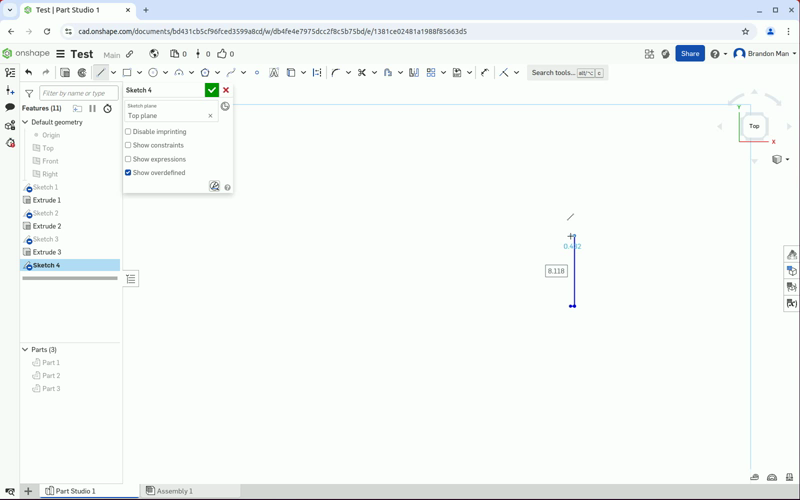
scroll(6)
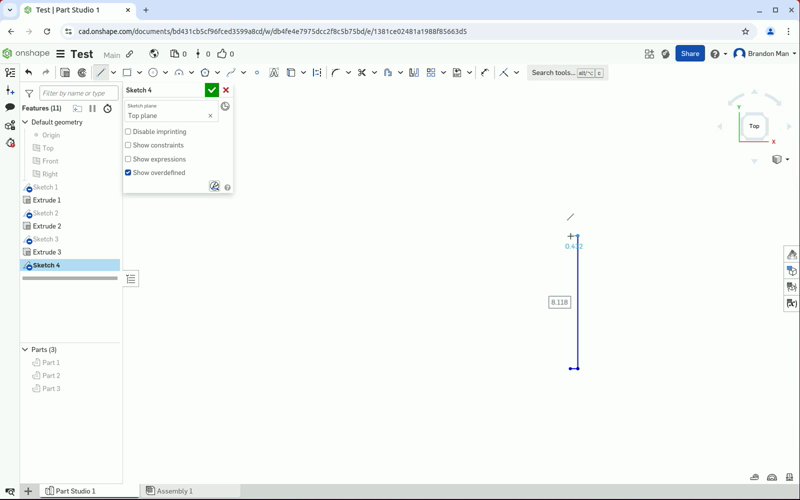
scroll(6)
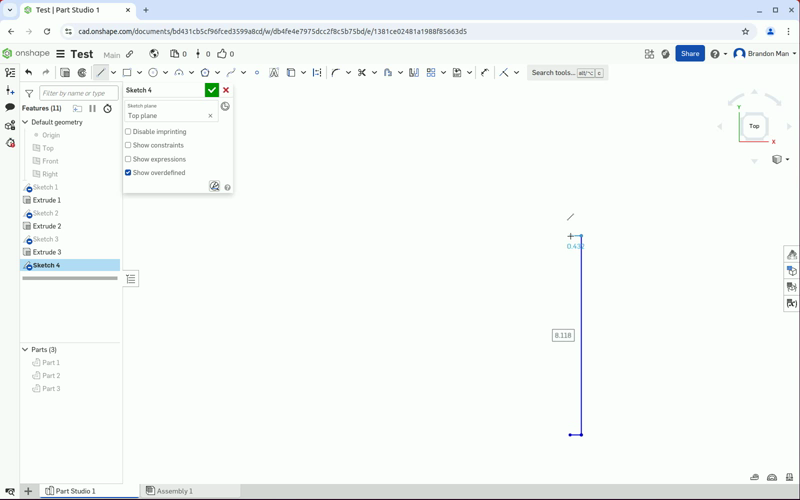
scroll(6)
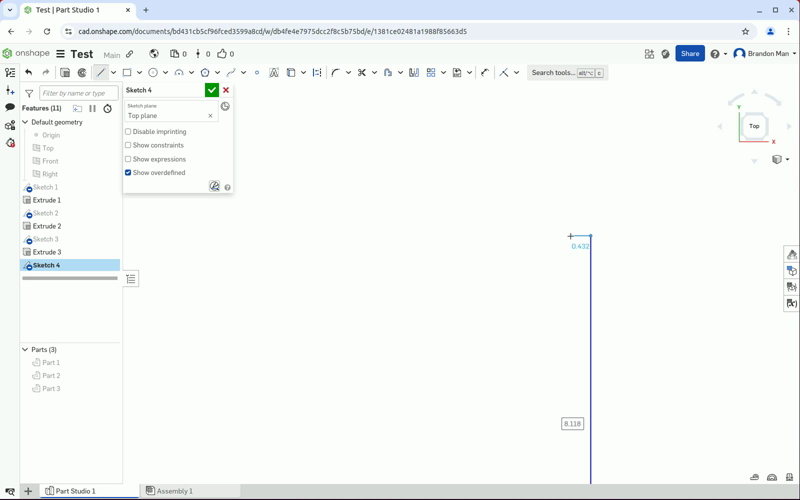
scroll(6)
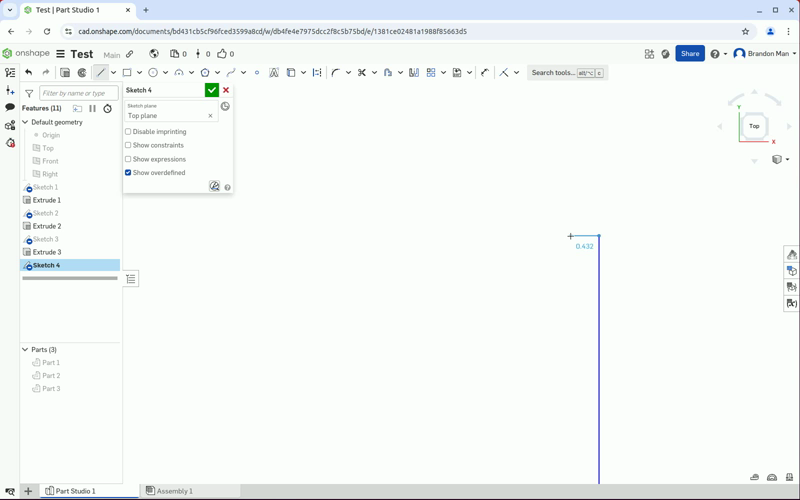
click(570, 235)
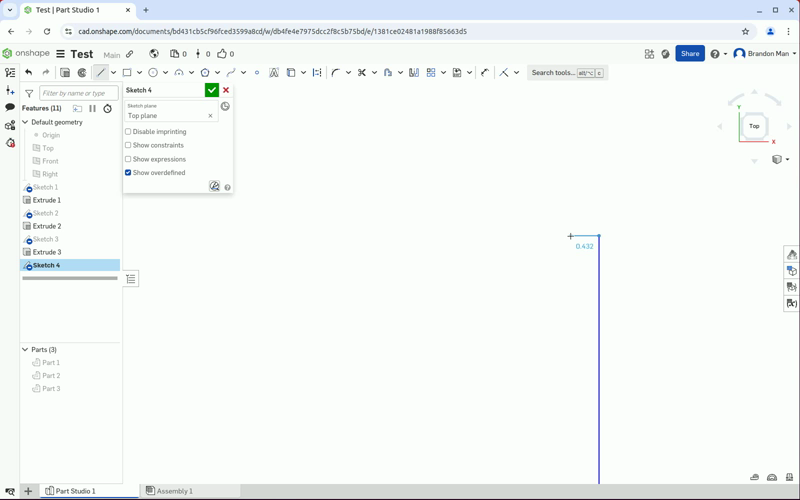
scroll(-6)
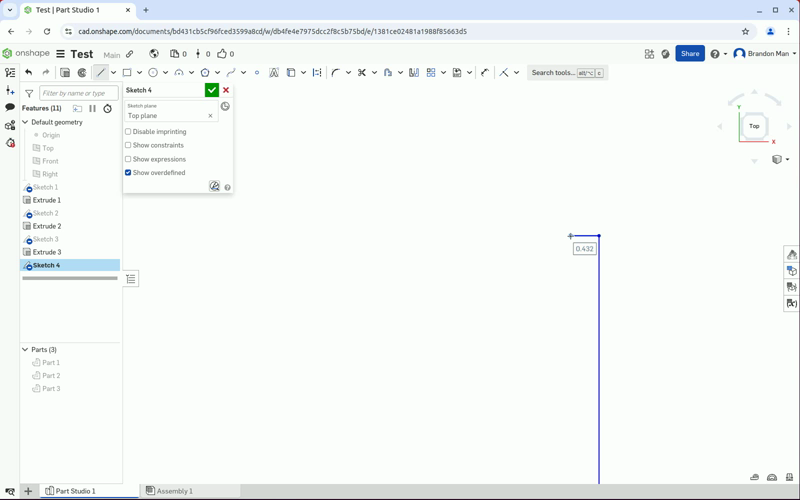
scroll(-6)
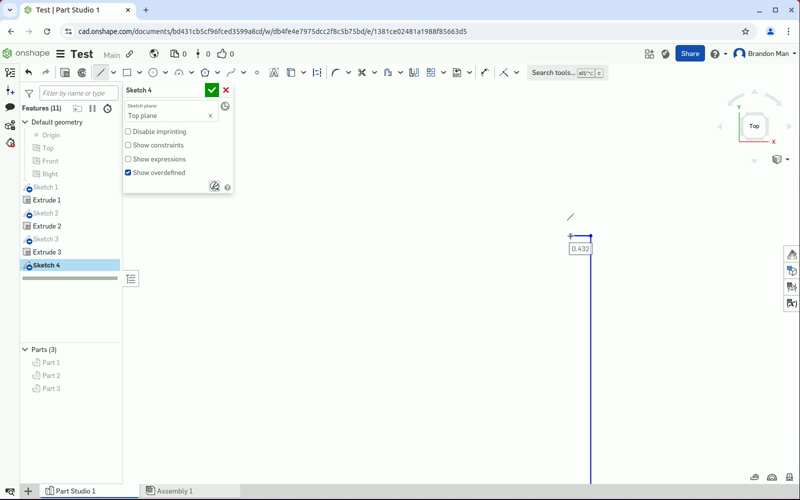
scroll(-6)
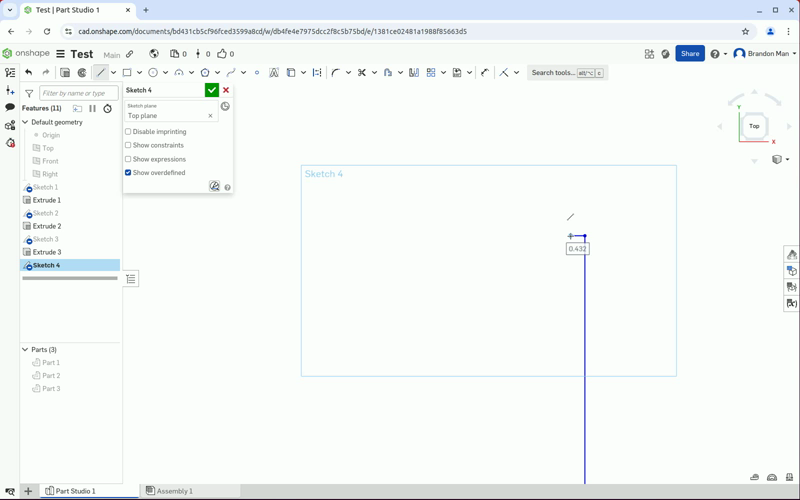
scroll(-6)
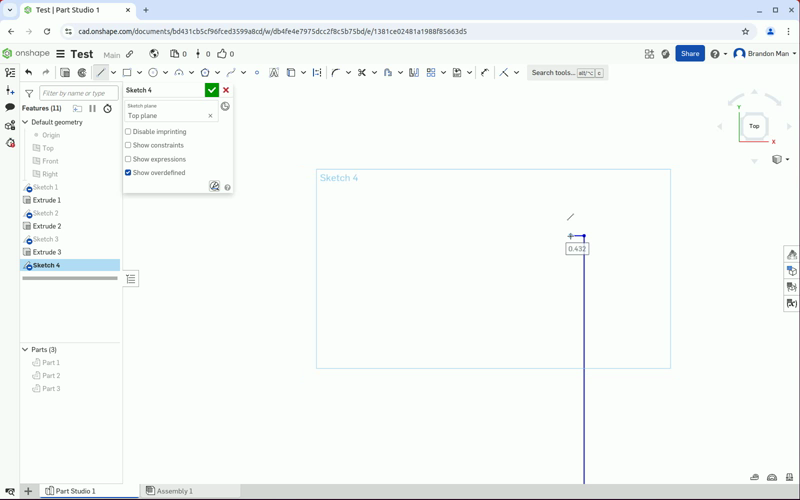
scroll(-6)
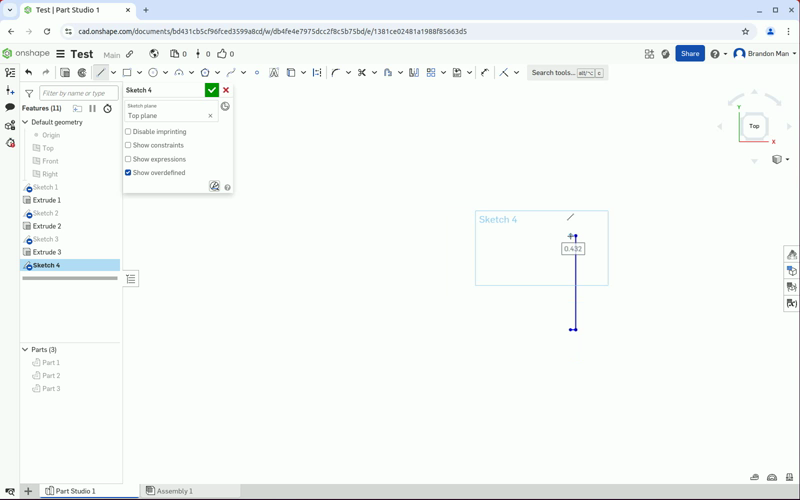
scroll(-6)
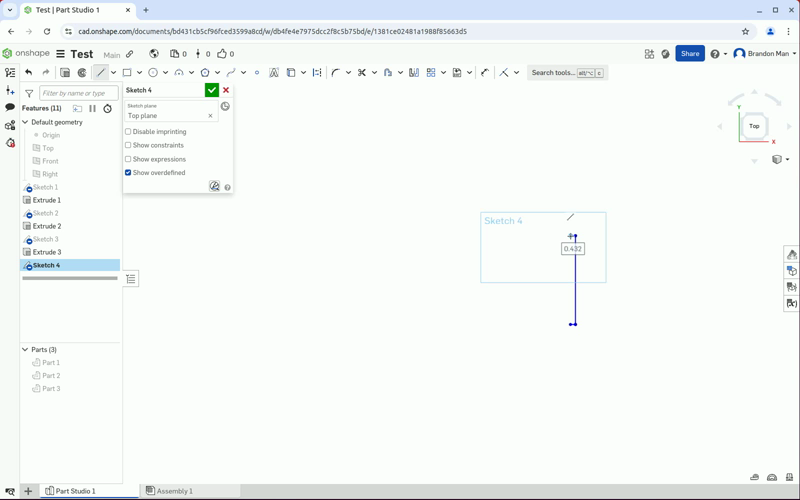
scroll(-6)
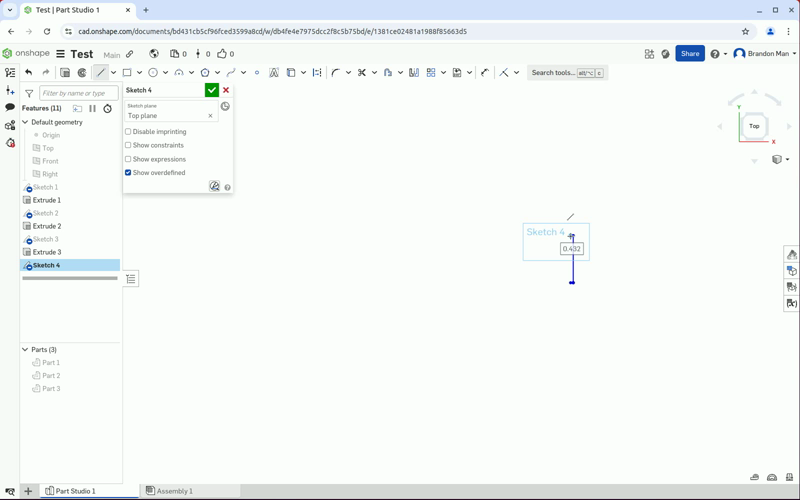
key_up(shift)
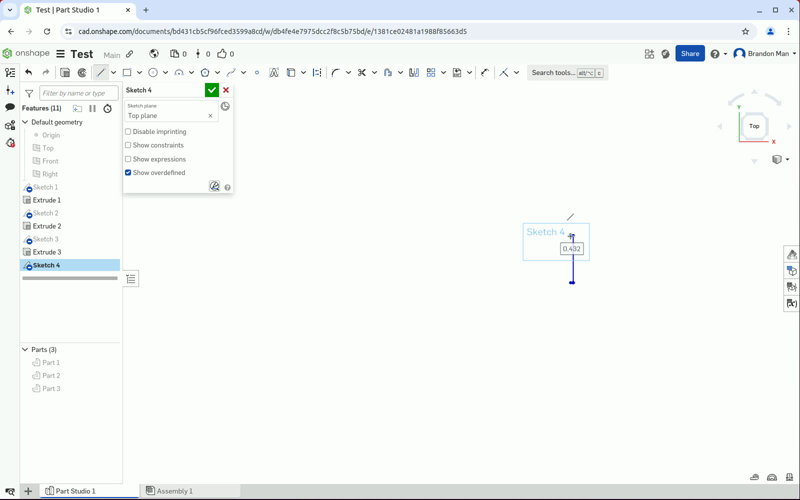
mouse_move(589, 235)
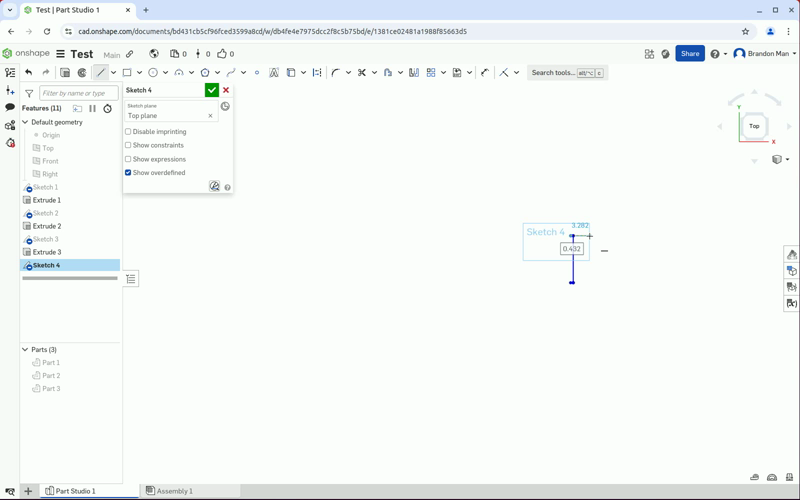
key_down(shift)
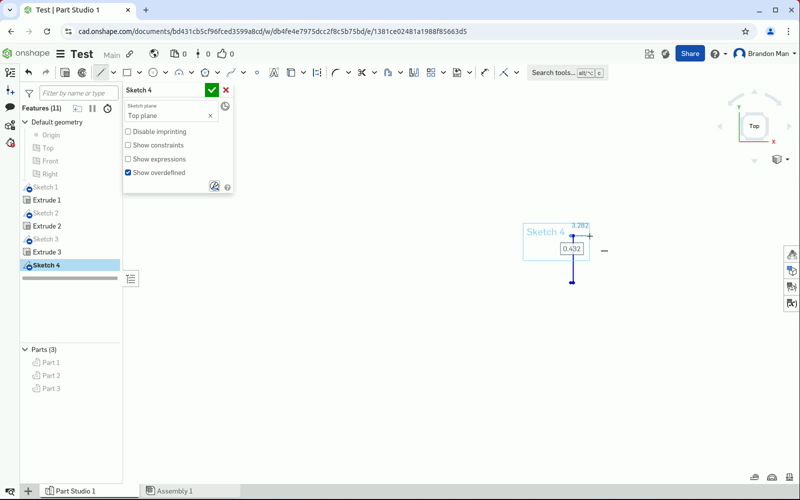
mouse_move(570, 282)
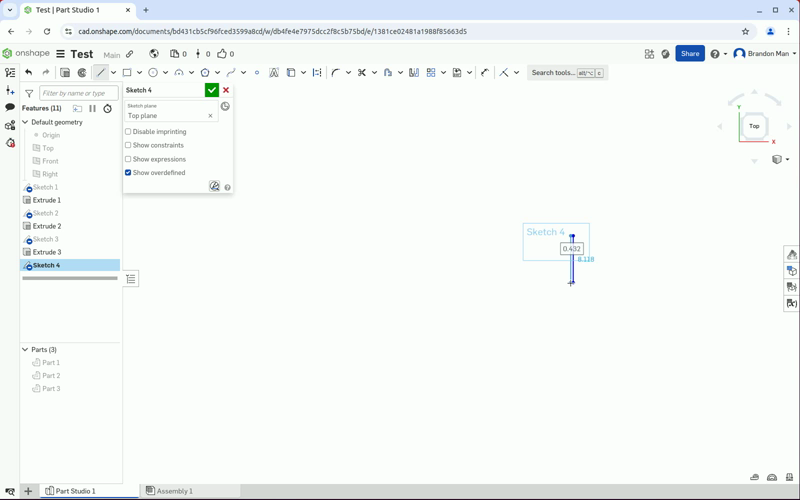
scroll(6)
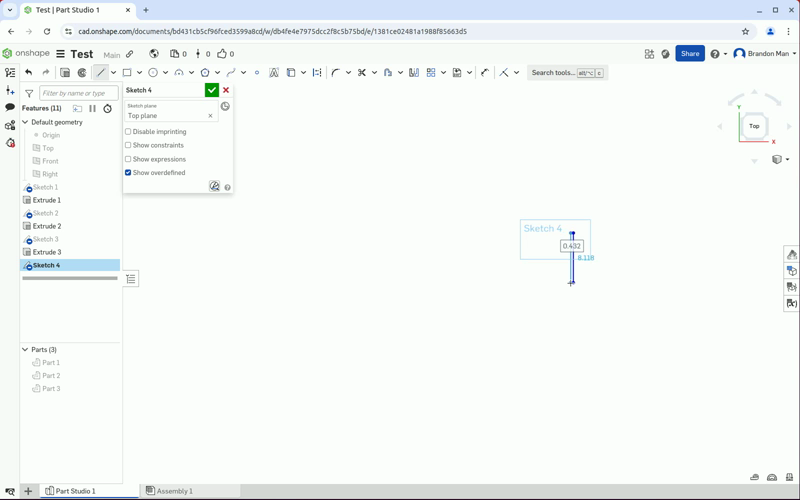
scroll(6)
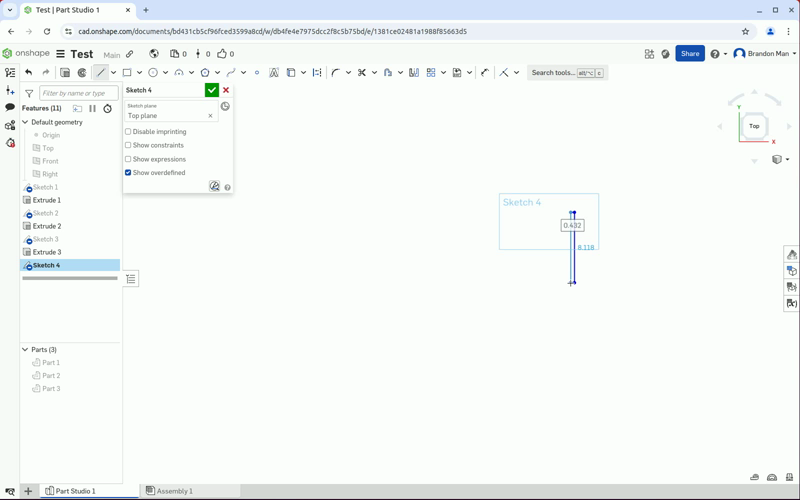
scroll(6)
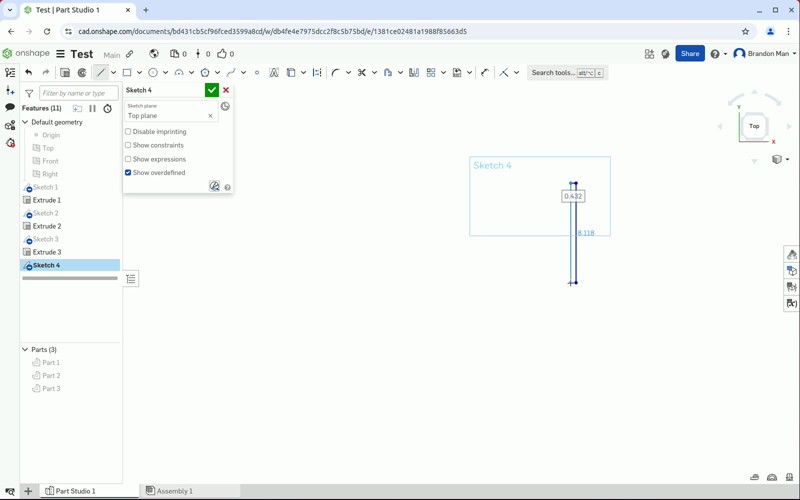
scroll(6)
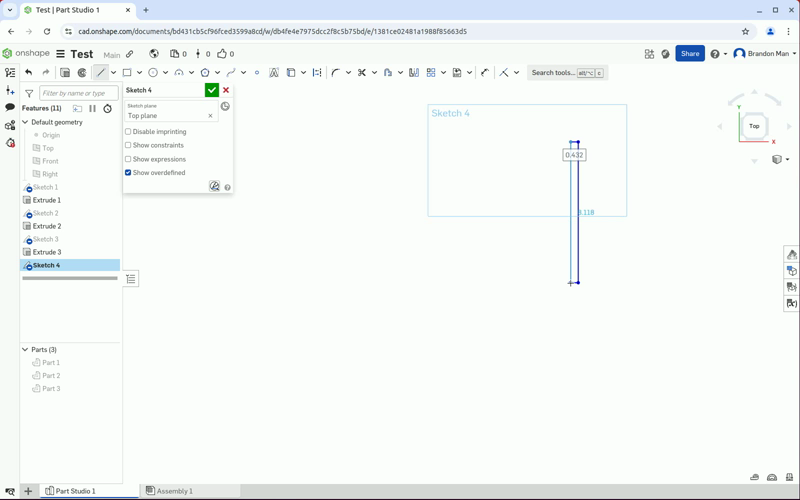
scroll(6)
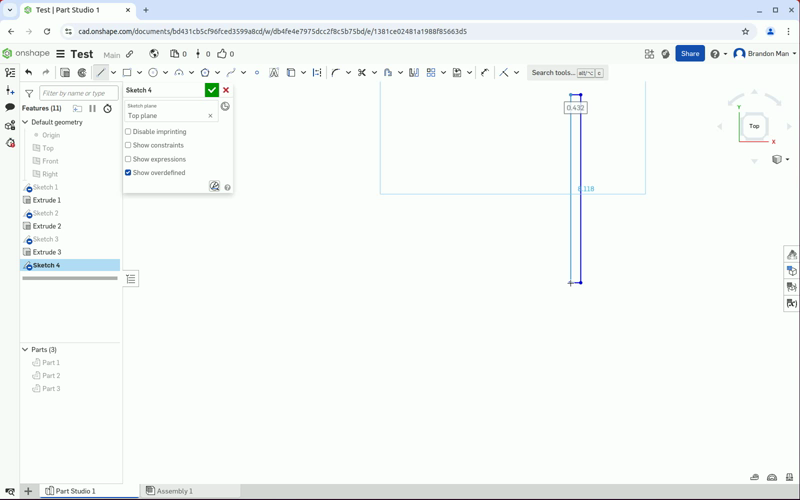
scroll(6)
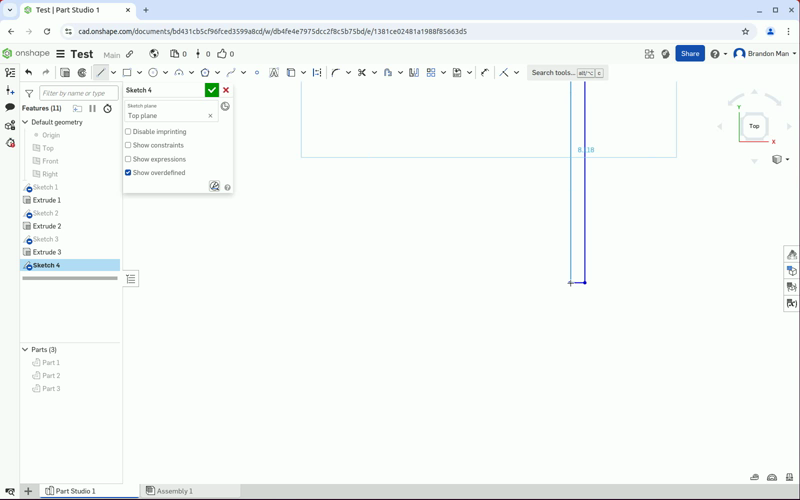
scroll(6)
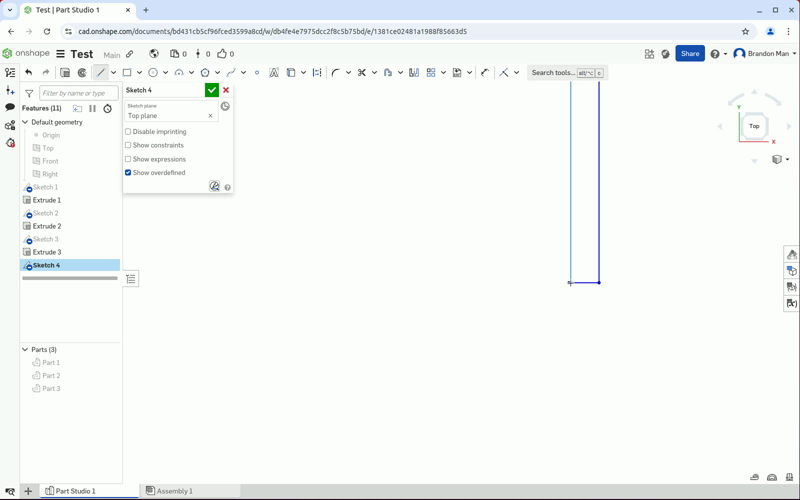
key_up(shift)
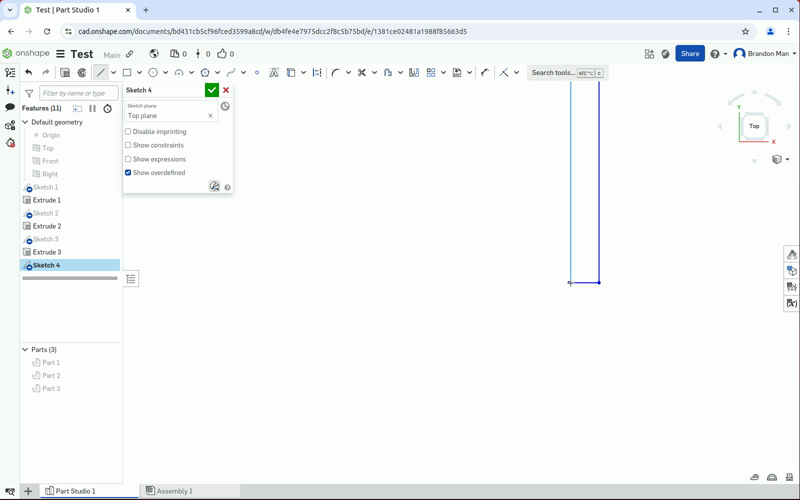
click(570, 282)
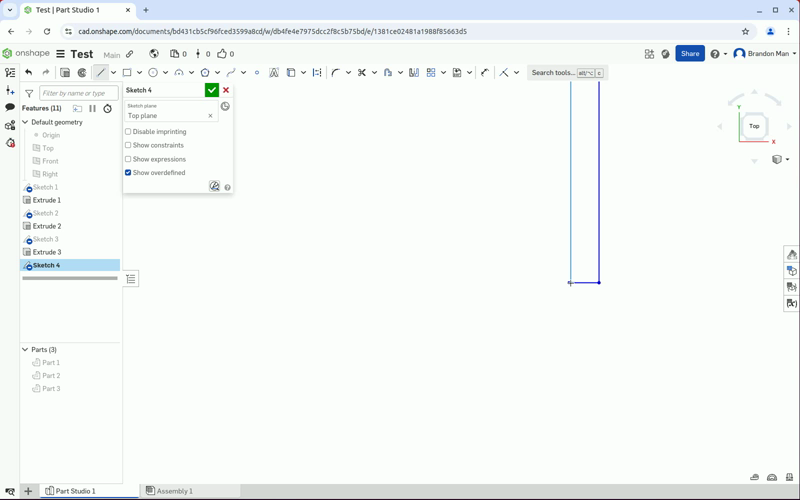
scroll(-6)
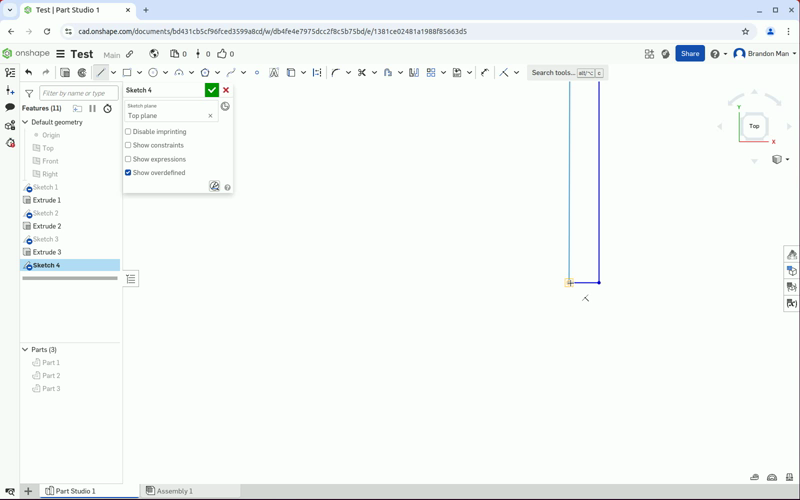
scroll(-6)
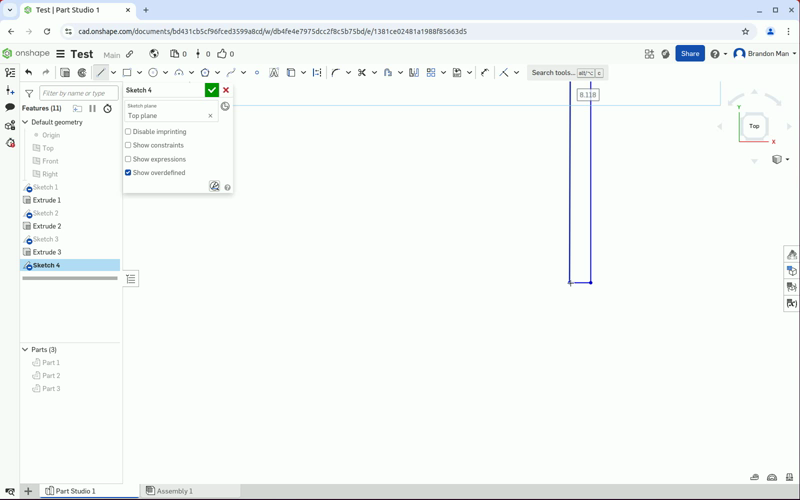
scroll(-6)
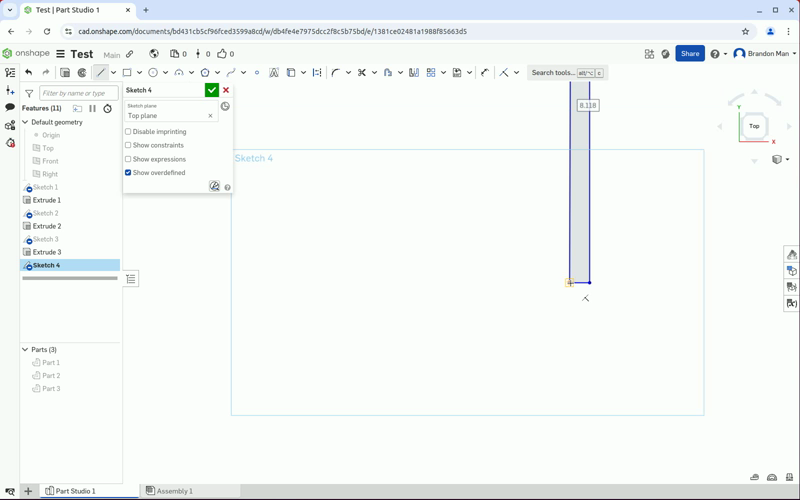
scroll(-6)
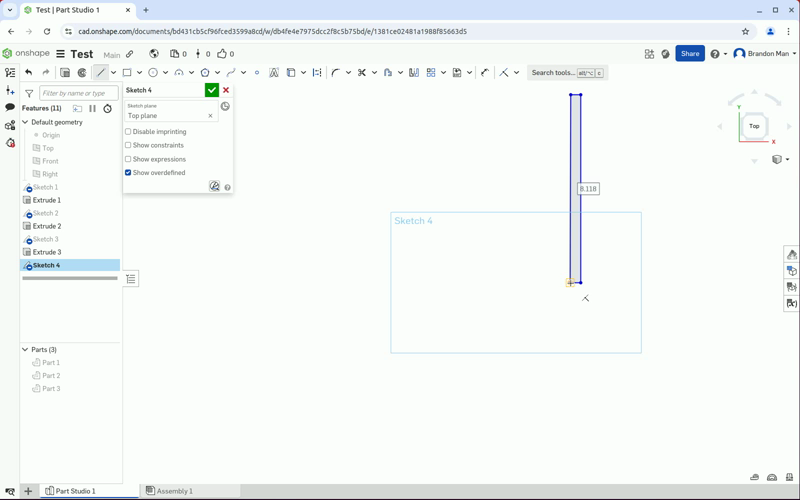
scroll(-6)
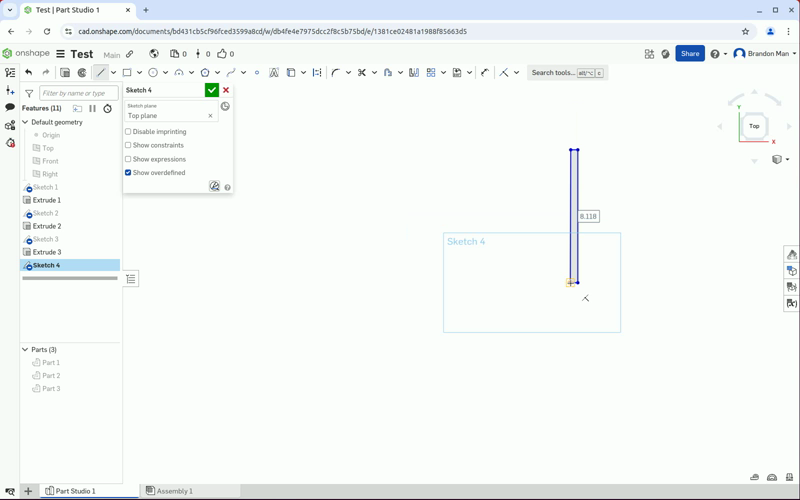
scroll(-6)
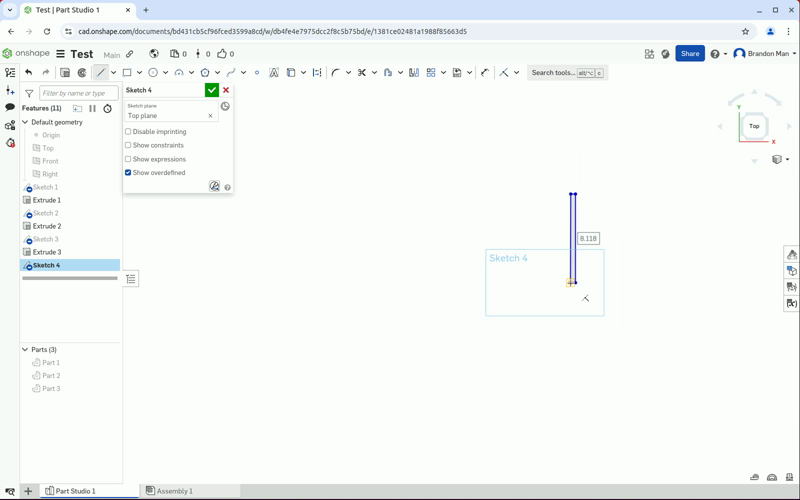
scroll(-6)
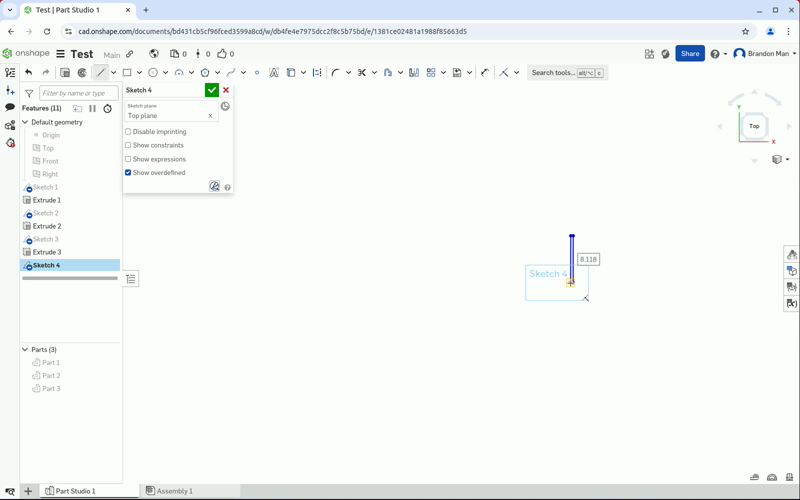
key(esc)
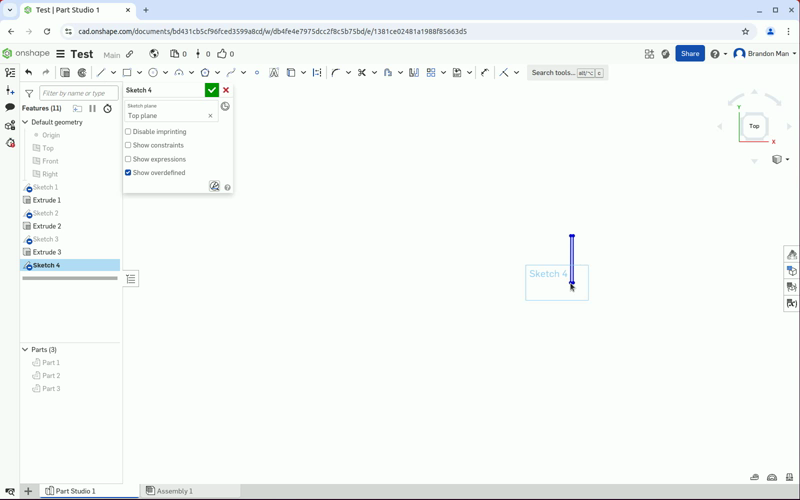
mouse_move(571, 277)
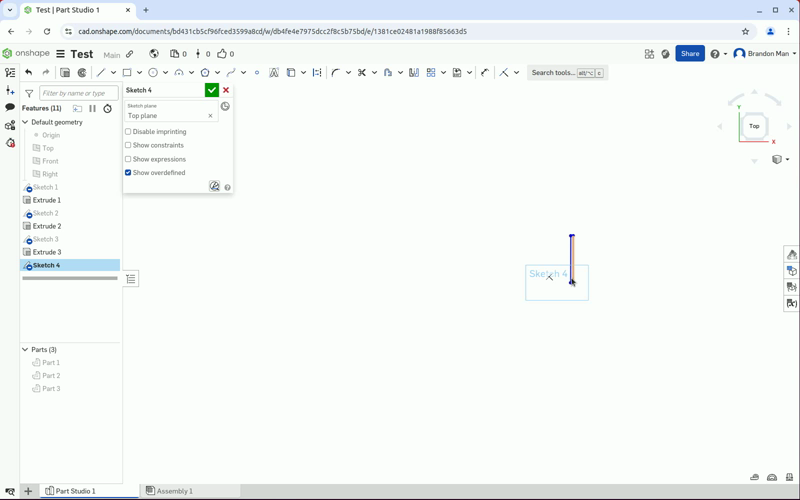
scroll(6)
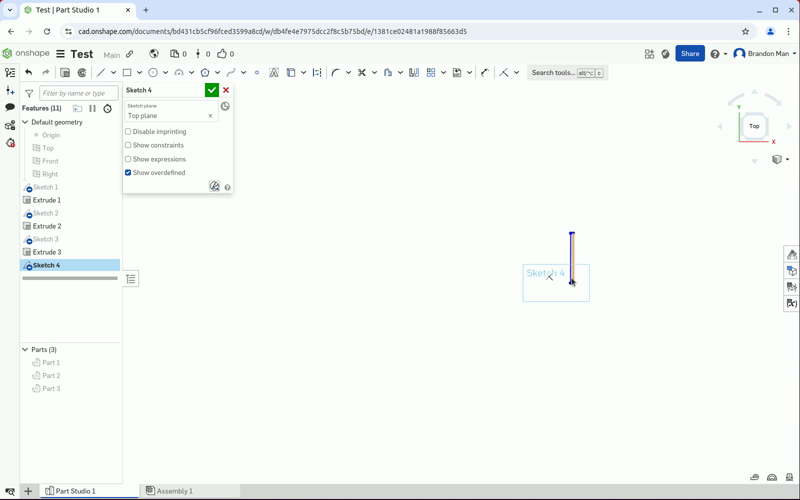
scroll(6)
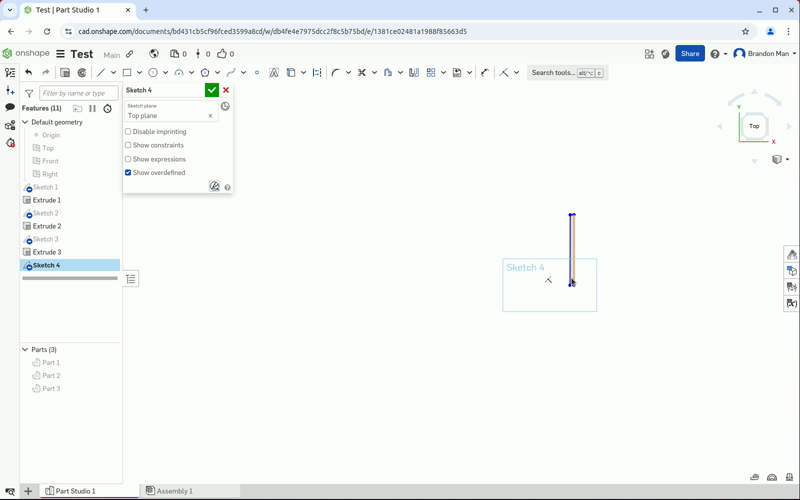
scroll(6)
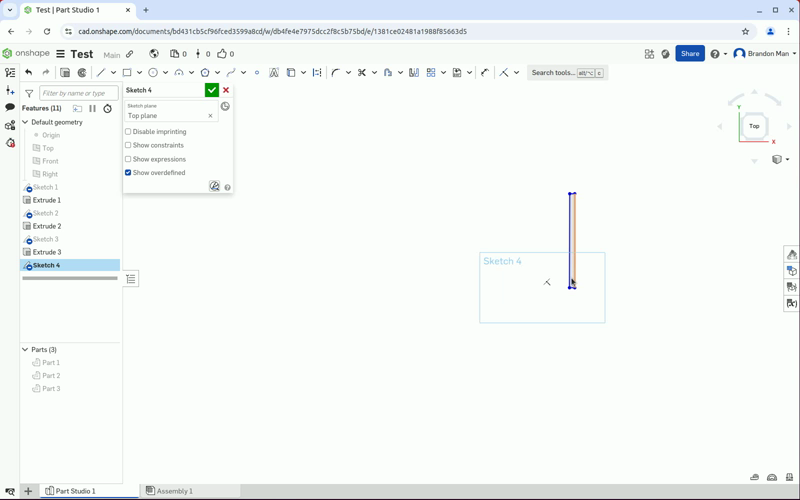
scroll(6)
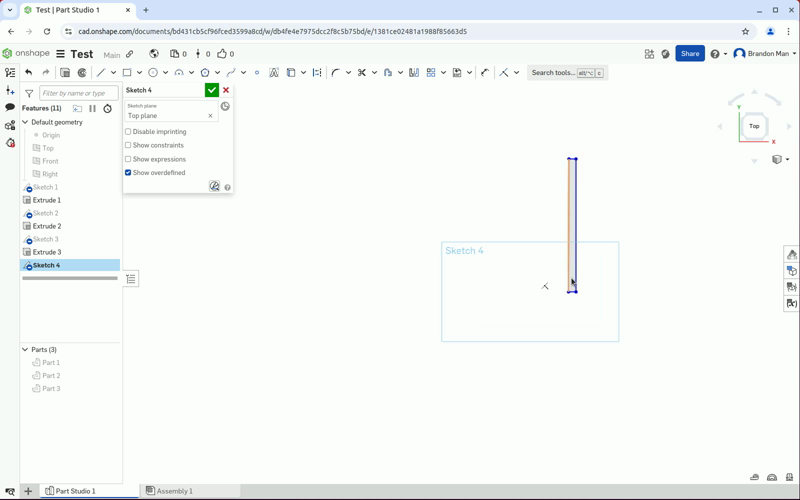
scroll(6)
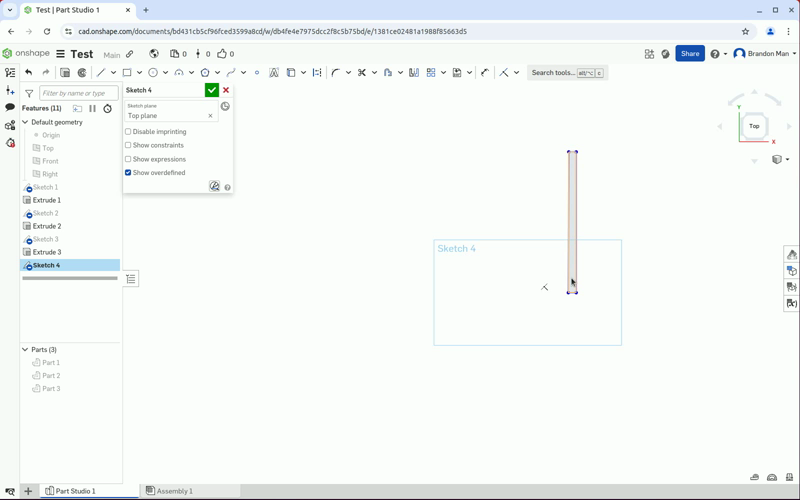
scroll(6)
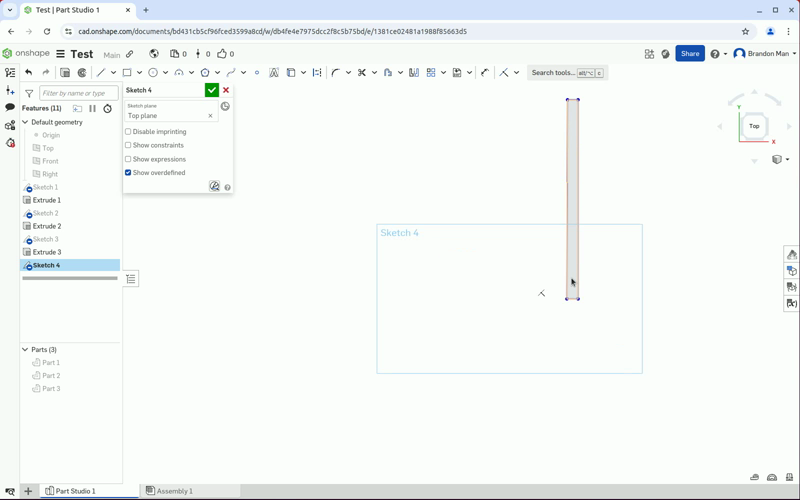
scroll(6)
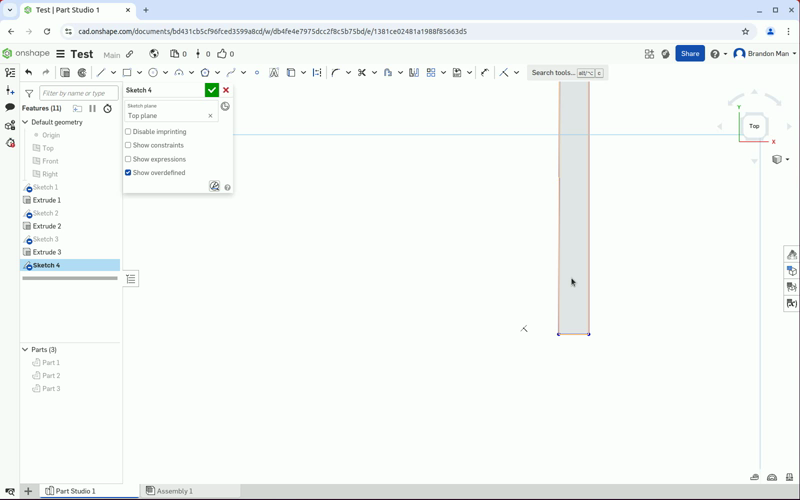
click(571, 277)
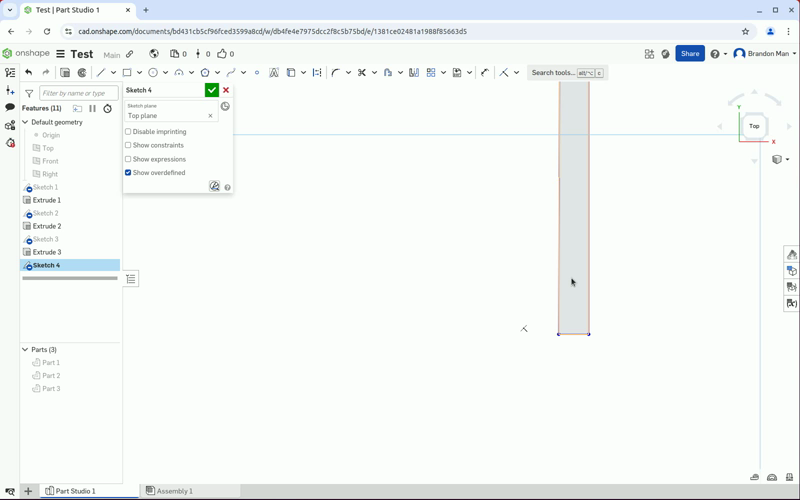
scroll(-6)
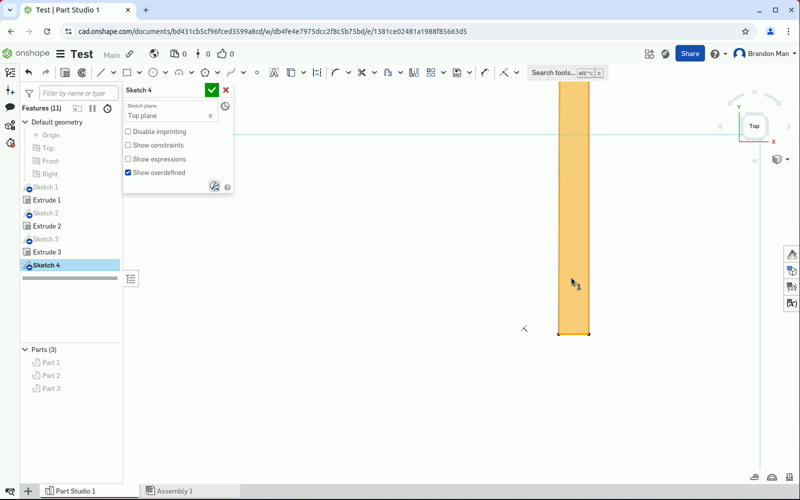
scroll(-6)
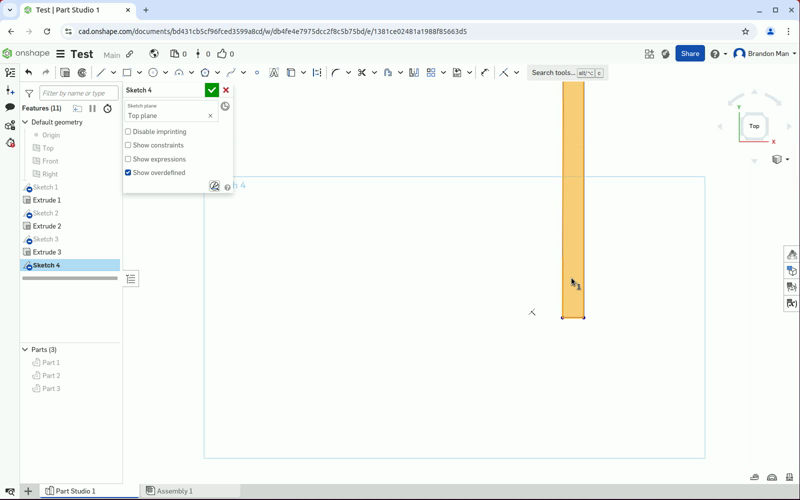
scroll(-6)
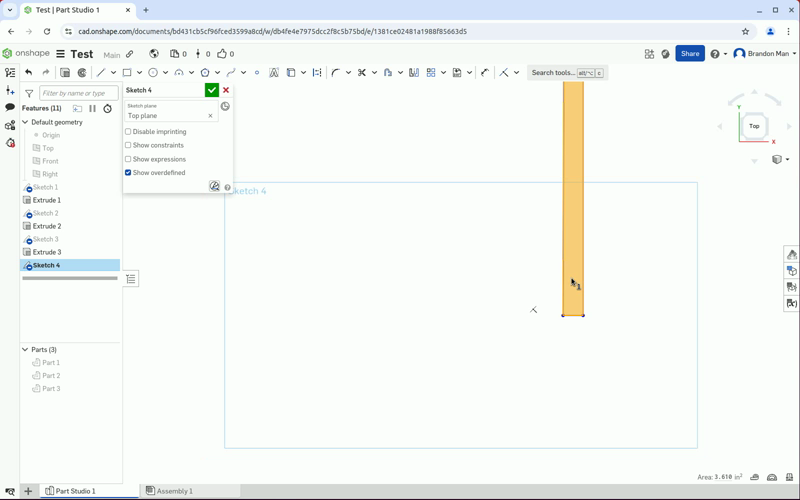
scroll(-6)
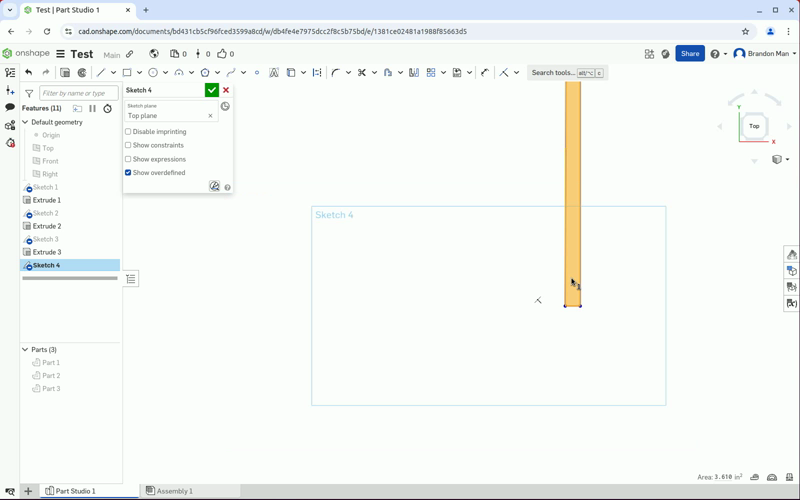
scroll(-6)
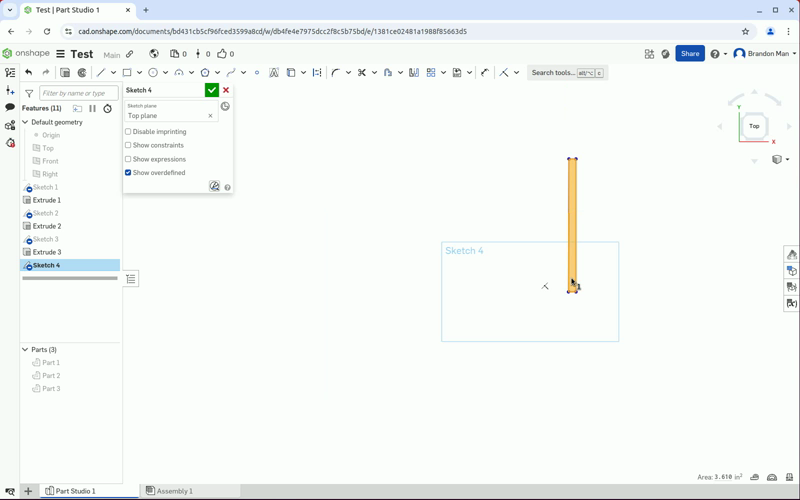
scroll(-6)
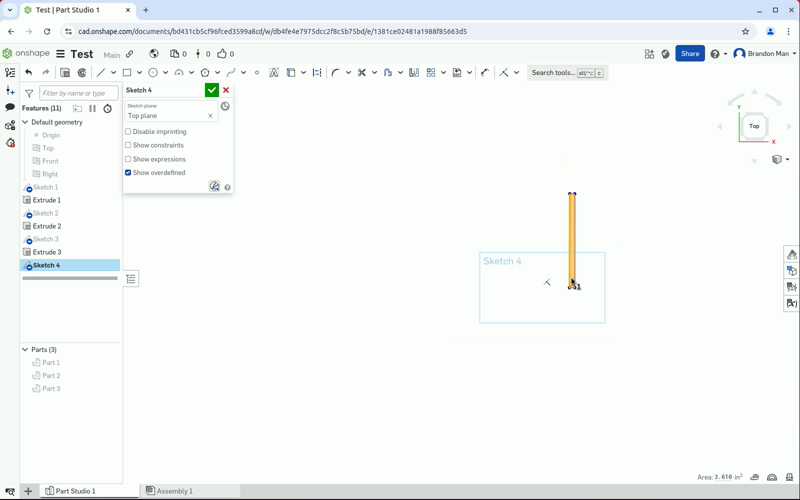
scroll(-6)
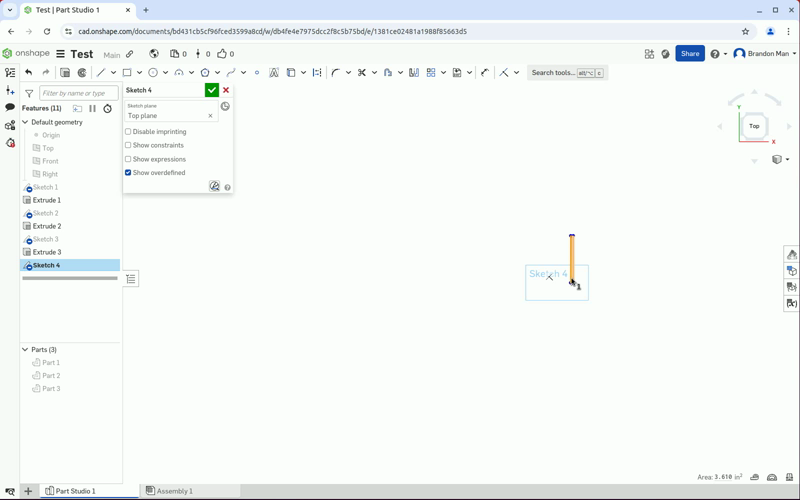
mouse_move(73, 352)
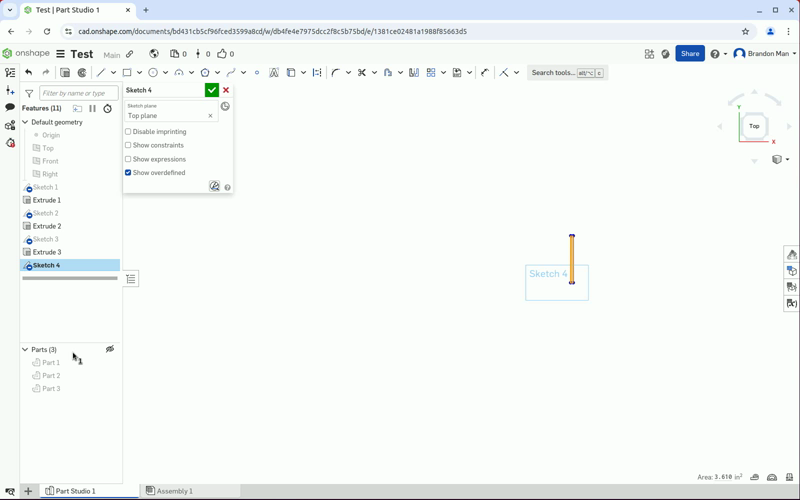
key(shift+y)
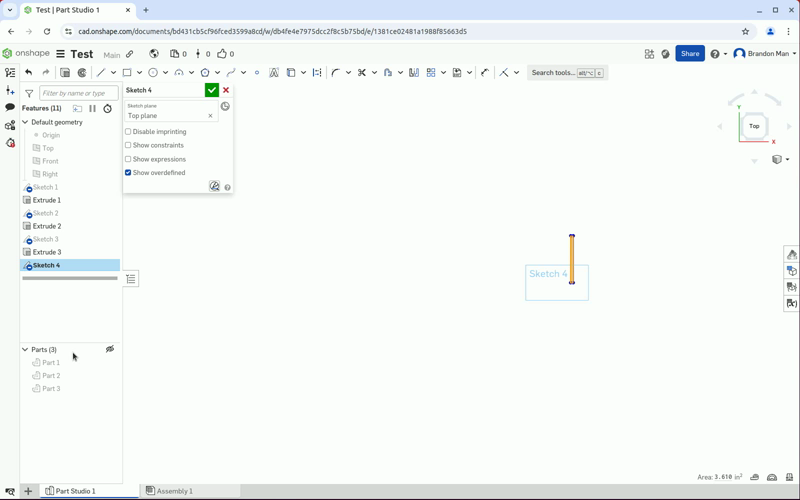
key(shift+e)
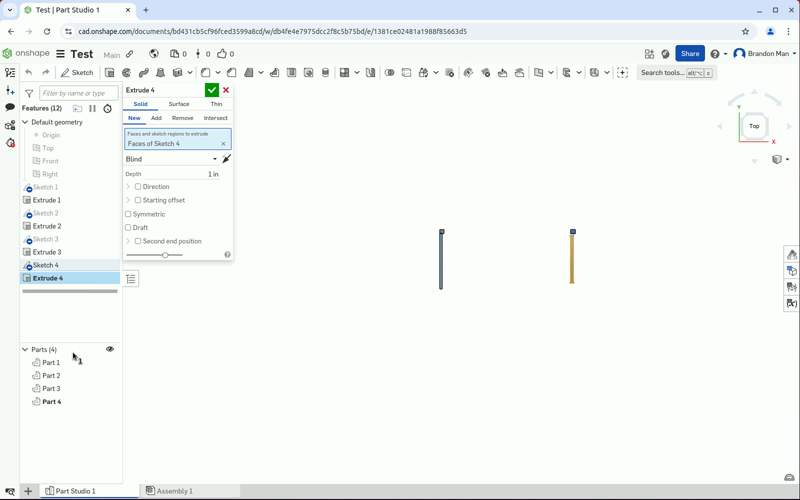
mouse_move(143, 106)
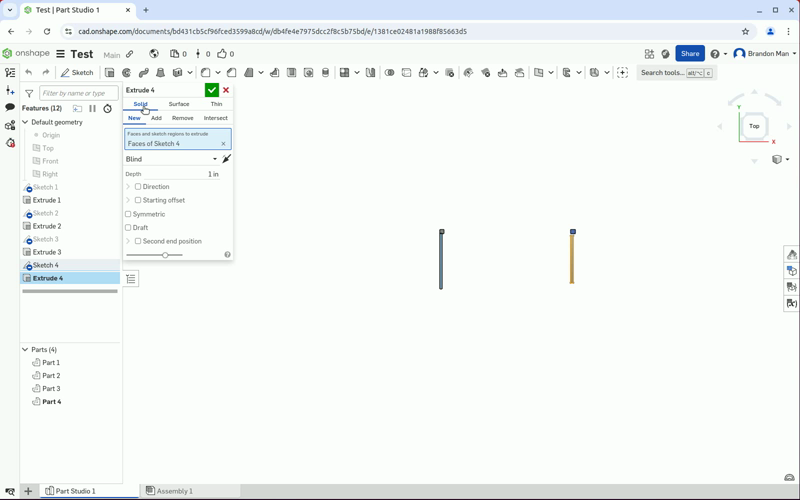
click(143, 106)
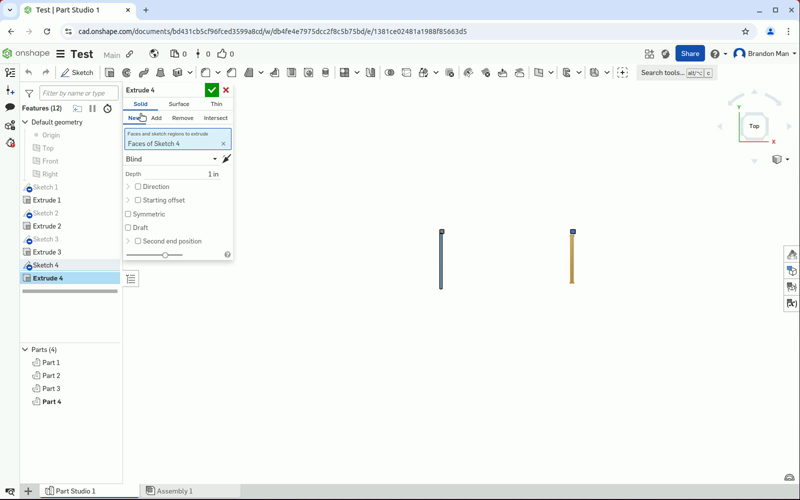
mouse_move(137, 120)
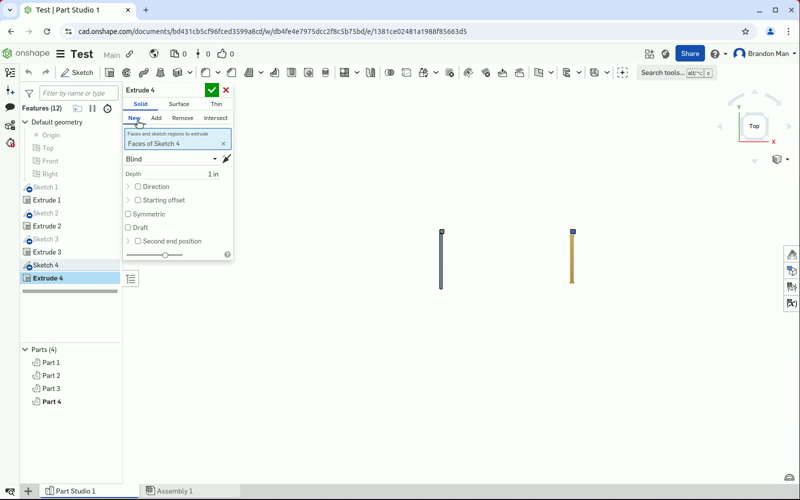
click(137, 120)
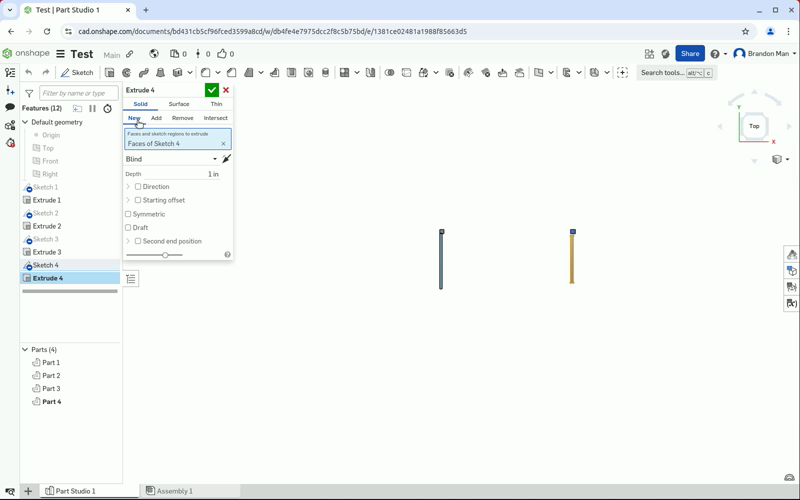
key(tab, 4)
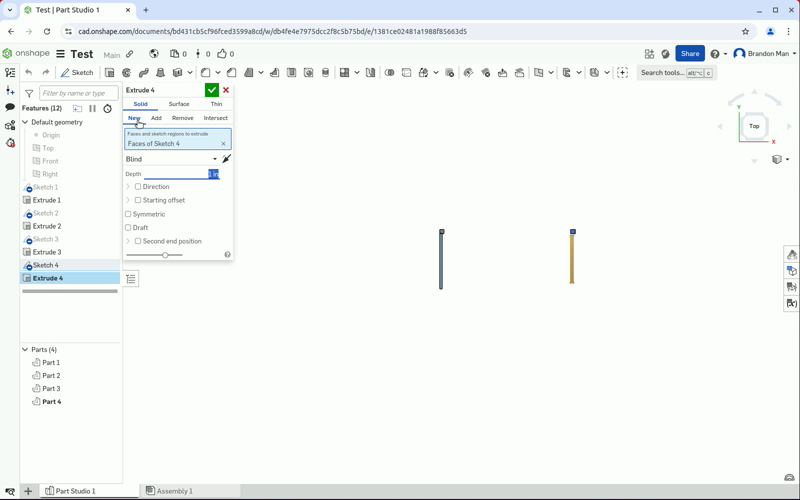
text(22.868)
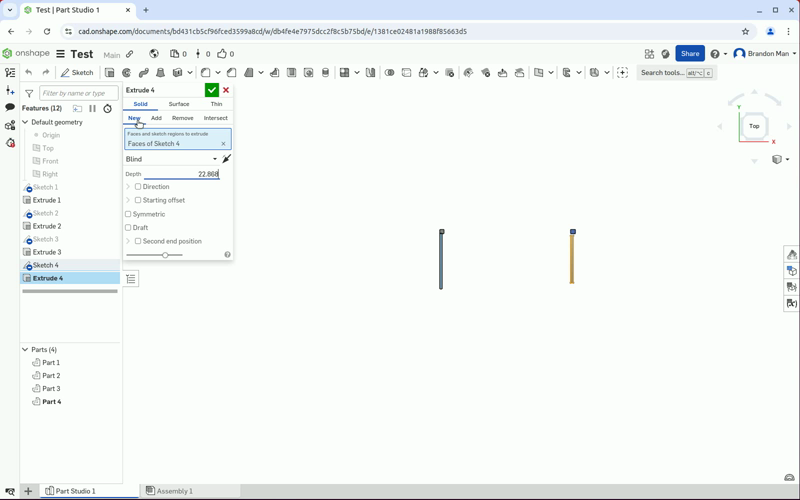
key(enter)
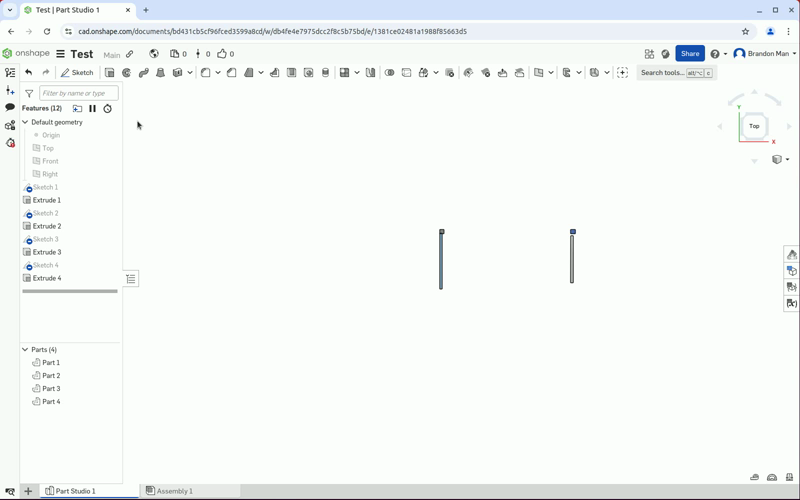
key(shift+h)
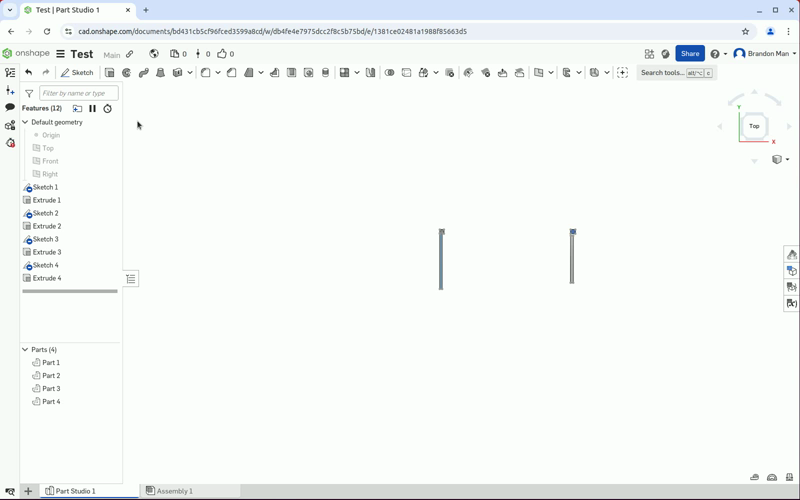
key(shift+h)
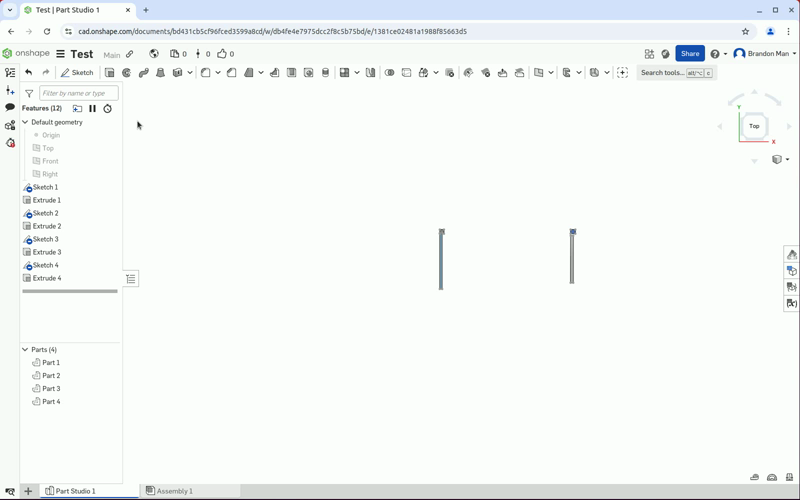
key(shift+7)
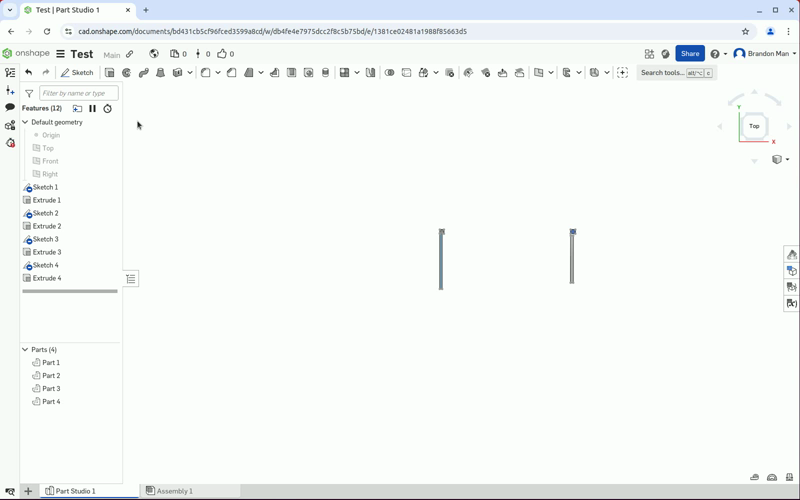
key(up, 3)
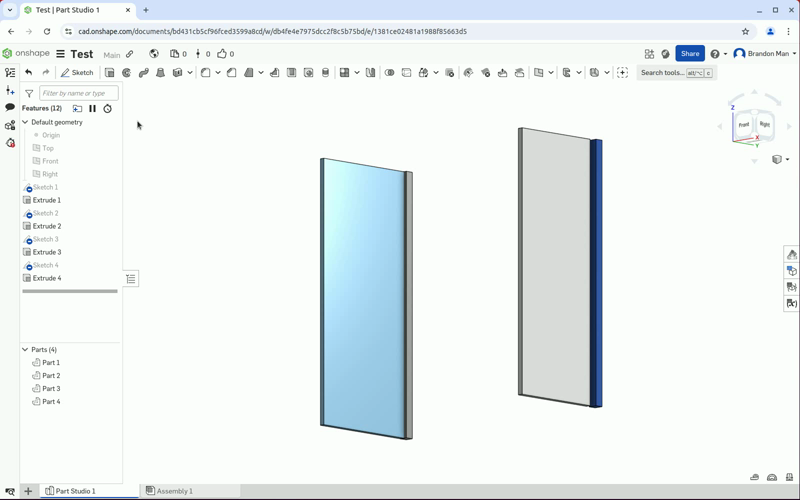
key(left, 3)
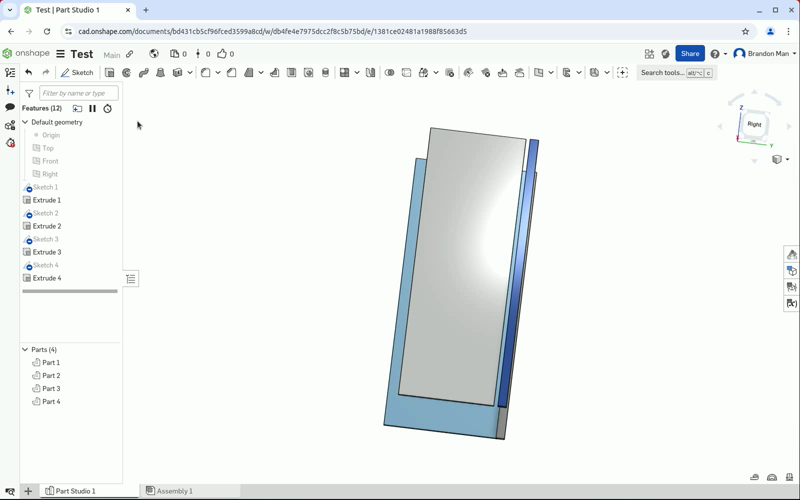
key(right, 3)
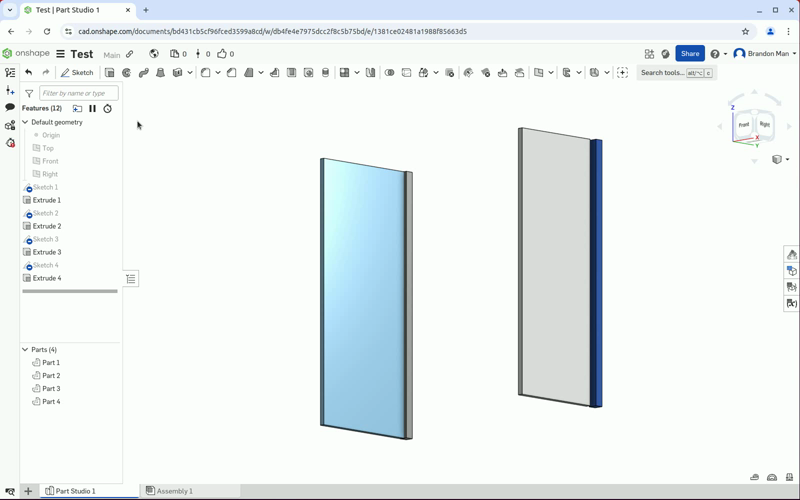
key(down, 3)
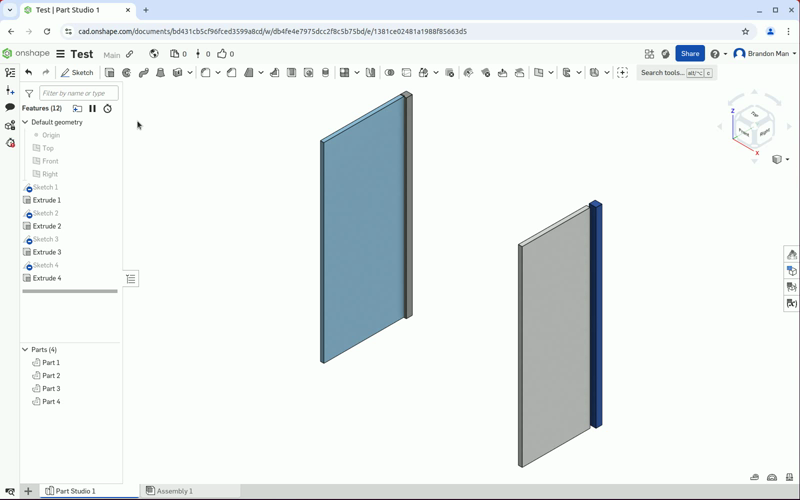
mouse_move(73, 189)
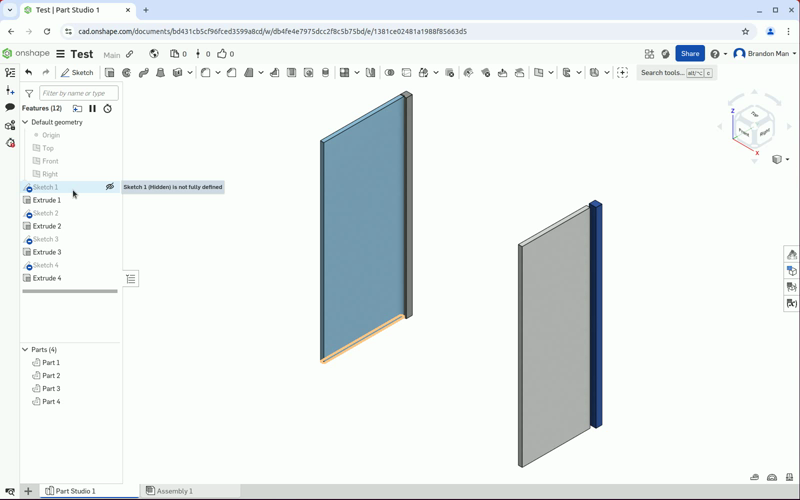
click(73, 189)